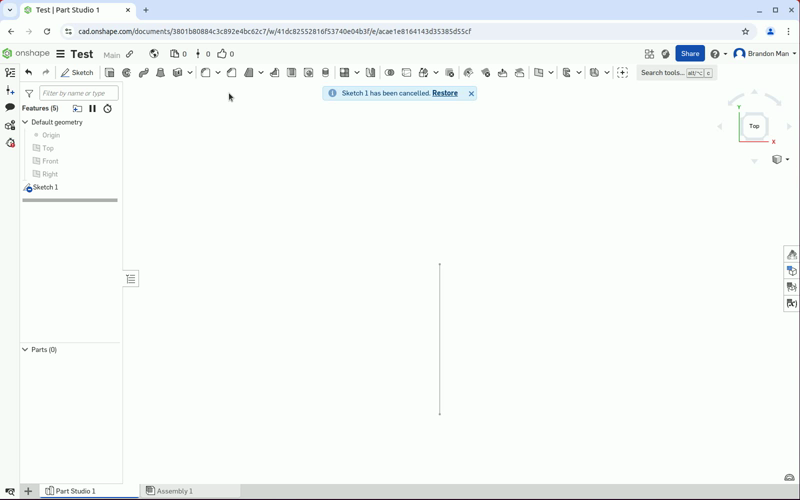
key(shift+h)
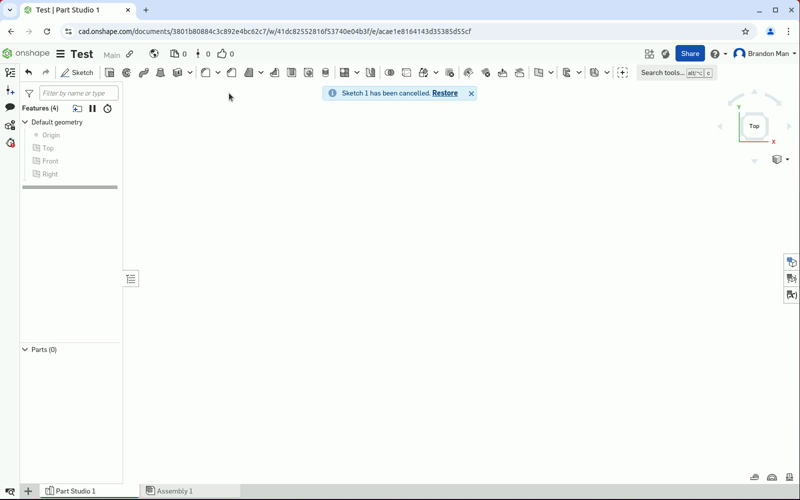
mouse_move(73, 352)
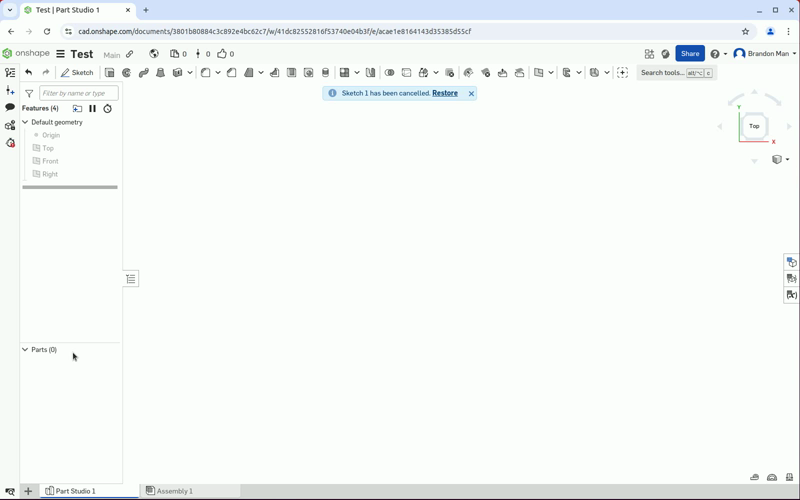
key(y)
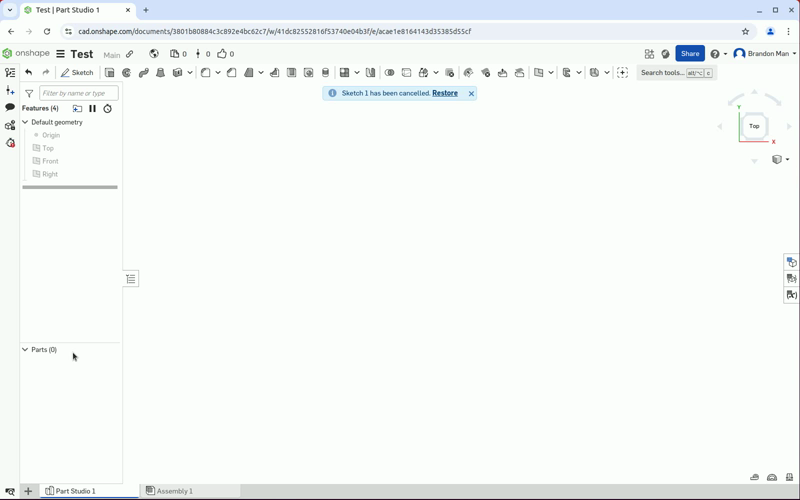
key(shift+p)
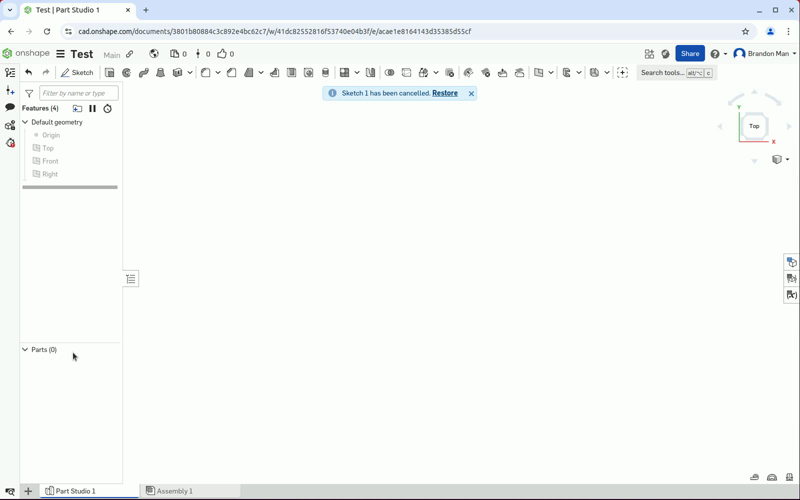
key(space)
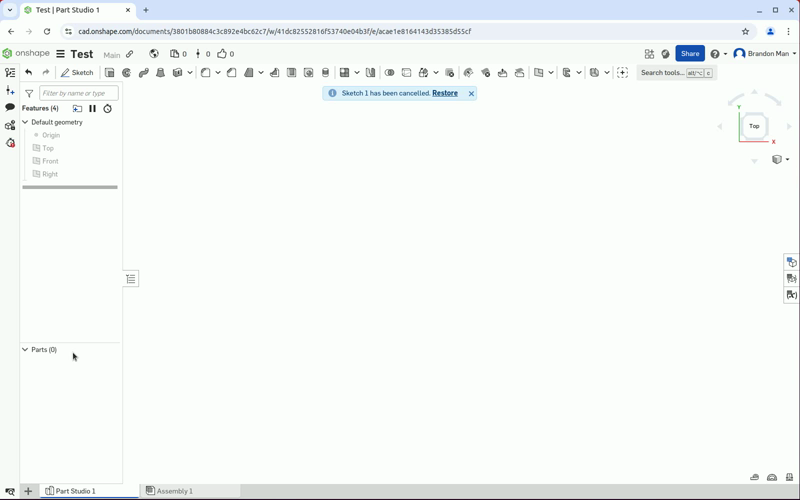
key_down(shift)
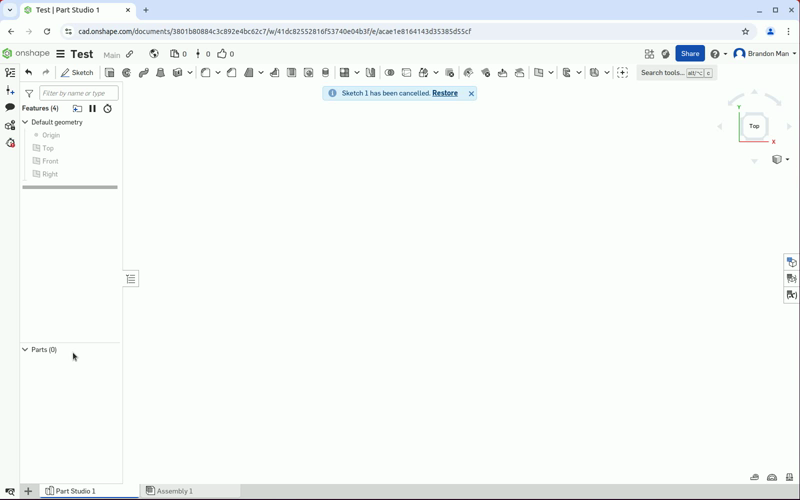
key(up)
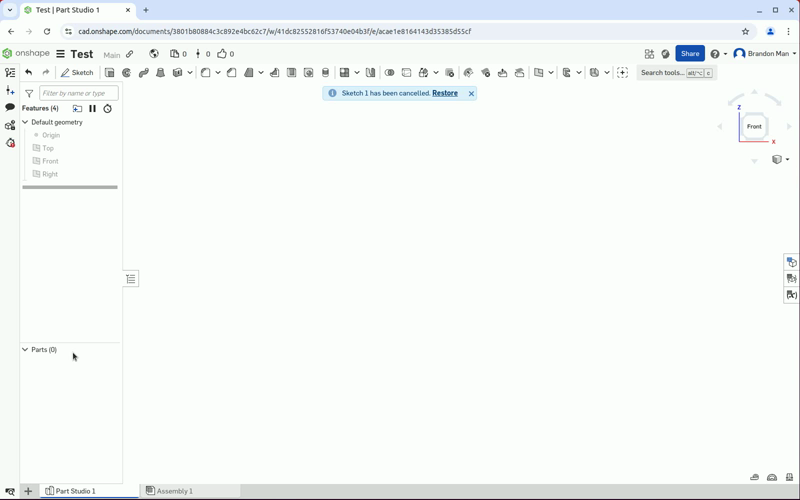
key_up(shift)
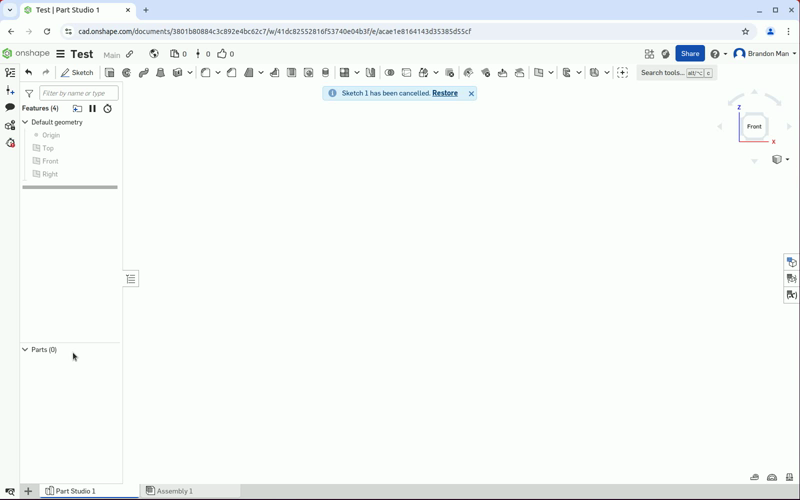
mouse_move(73, 352)
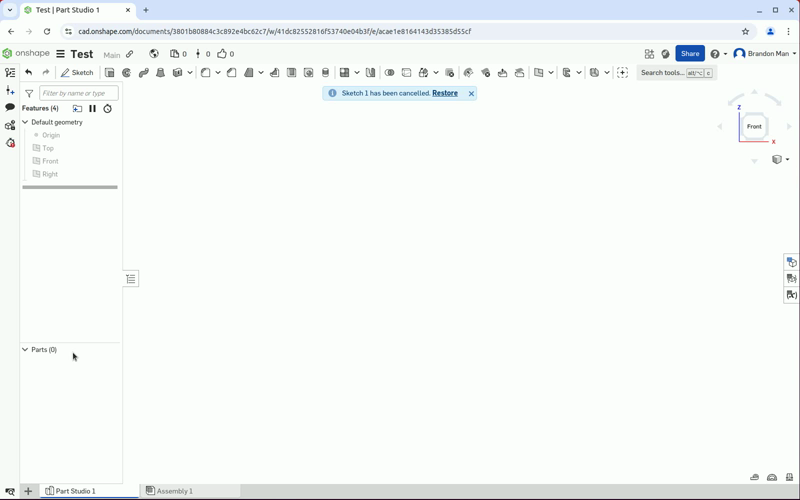
key(shift+y)
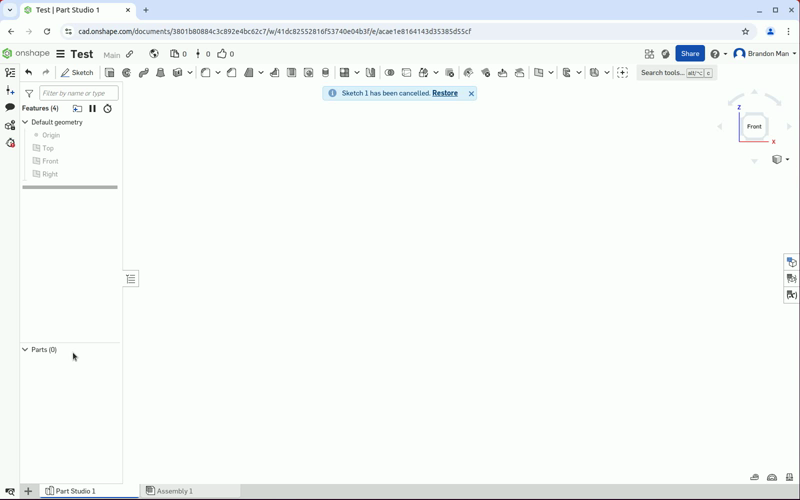
key(shift+s)
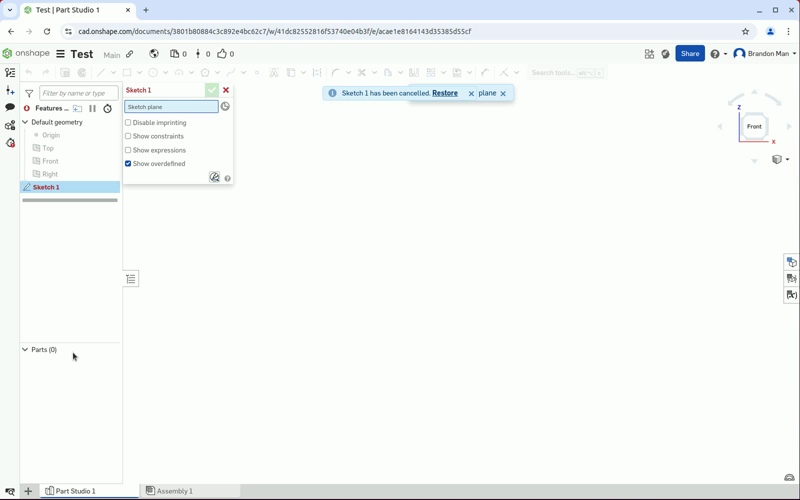
mouse_move(73, 163)
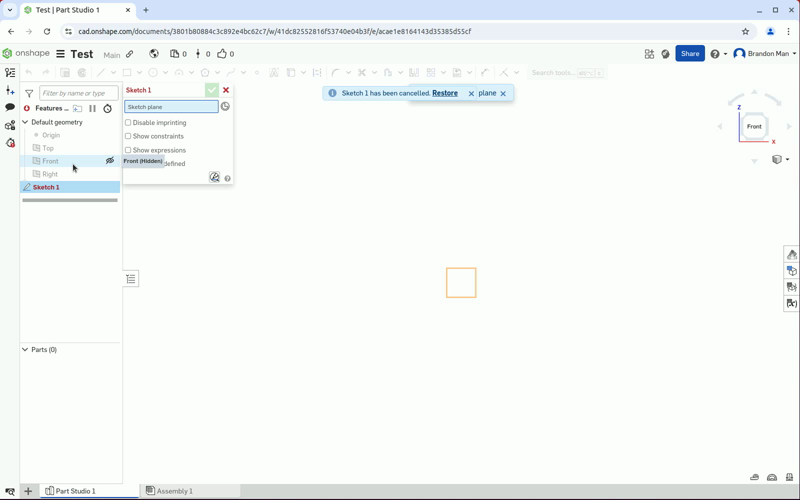
click(73, 163)
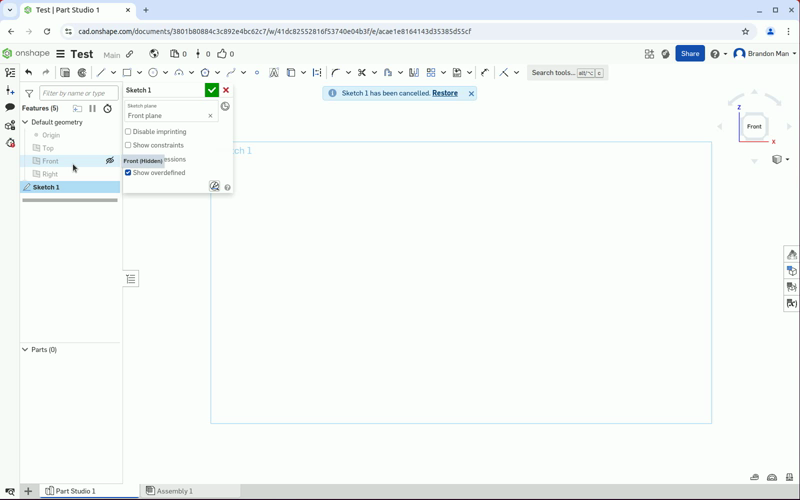
mouse_move(73, 352)
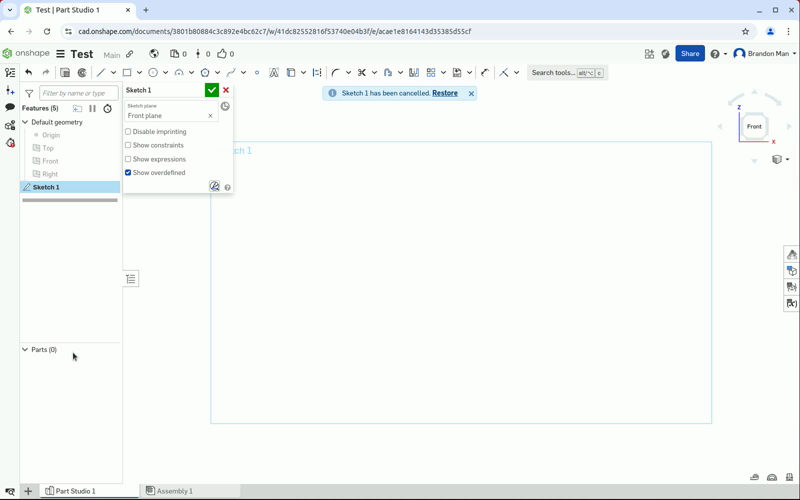
key(y)
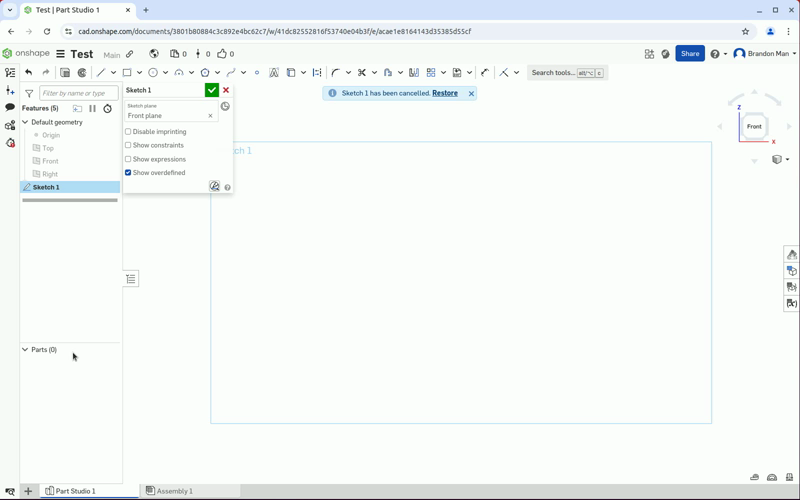
key(l)
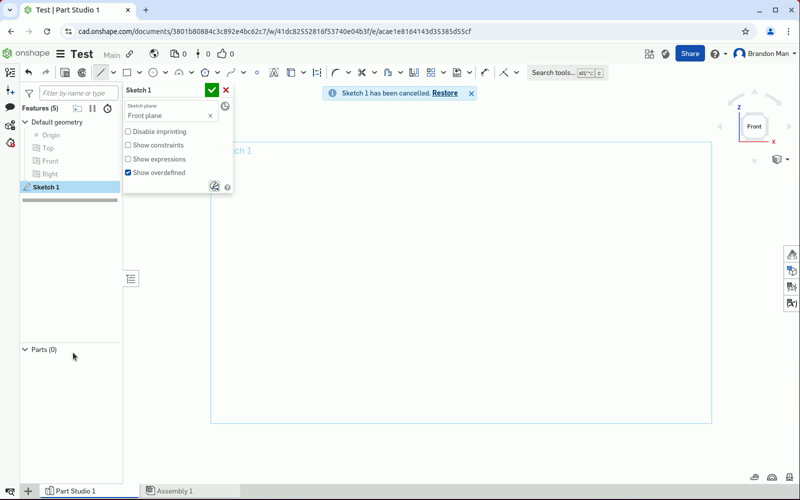
key_down(shift)
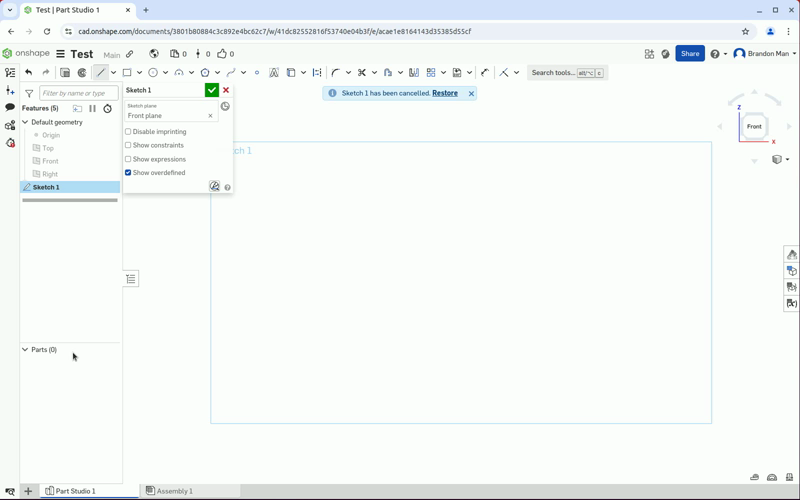
mouse_move(413, 282)
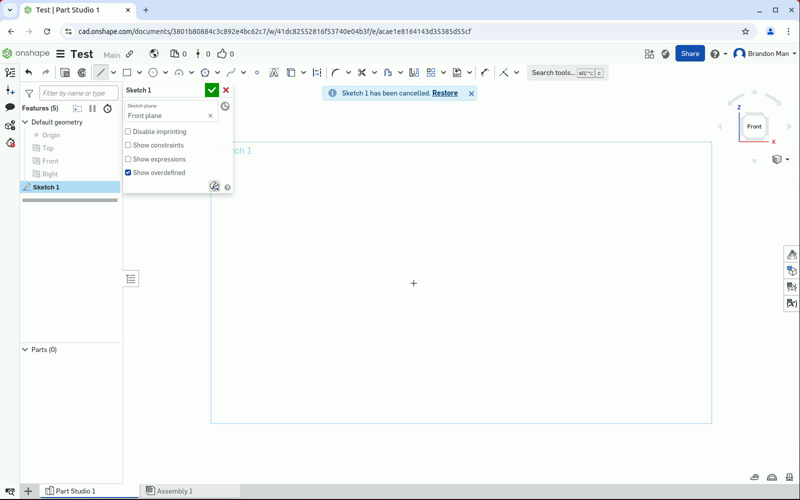
click(413, 282)
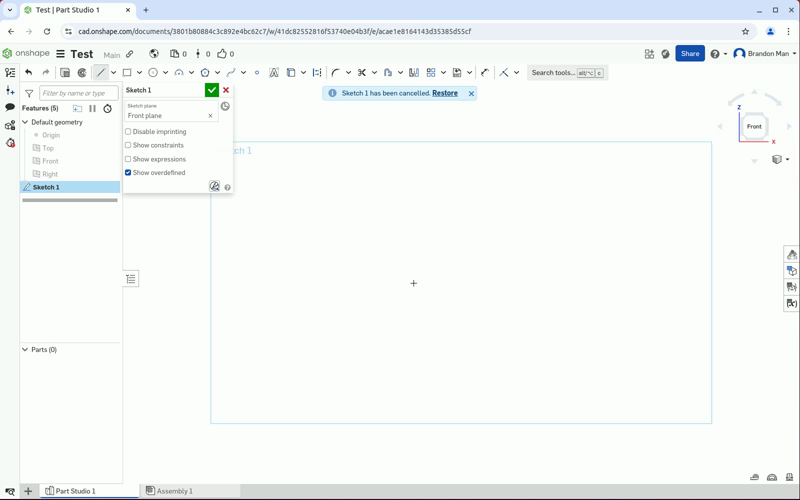
key_up(shift)
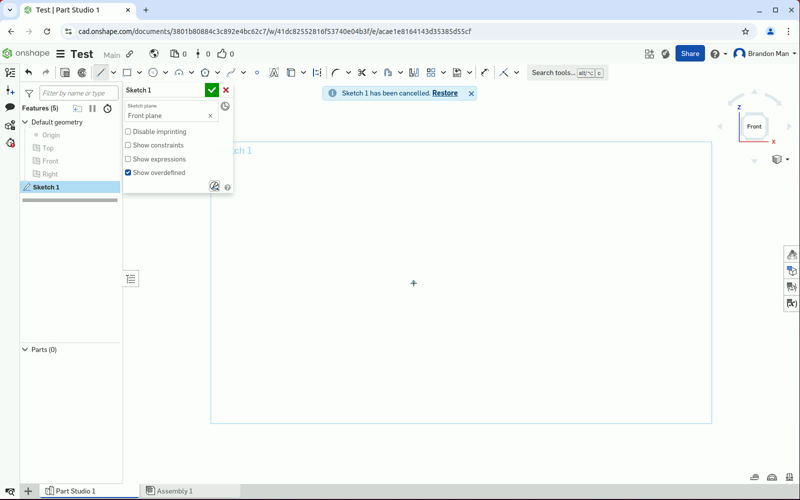
key_down(shift)
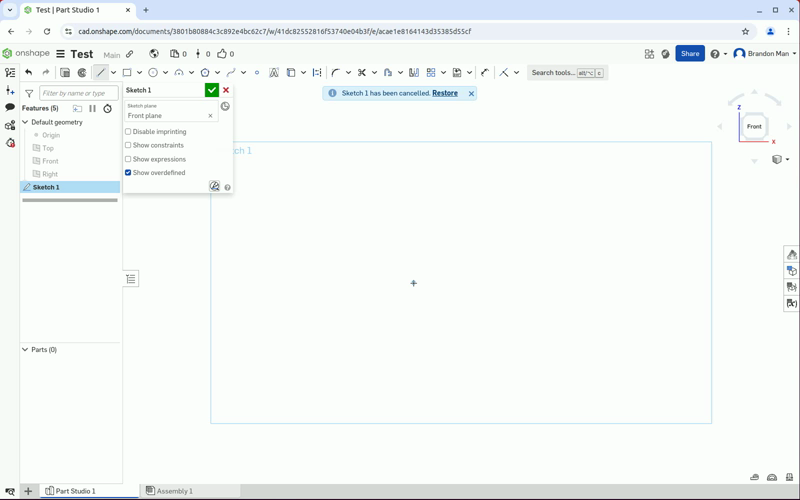
mouse_move(444, 282)
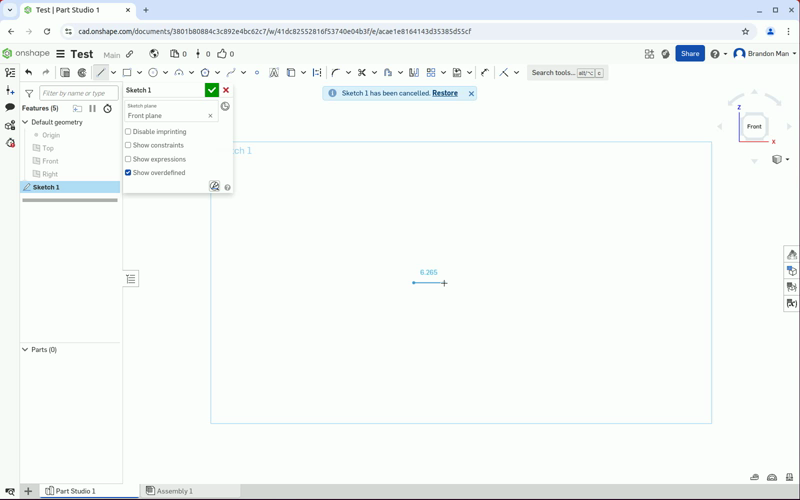
mouse_move(460, 282)
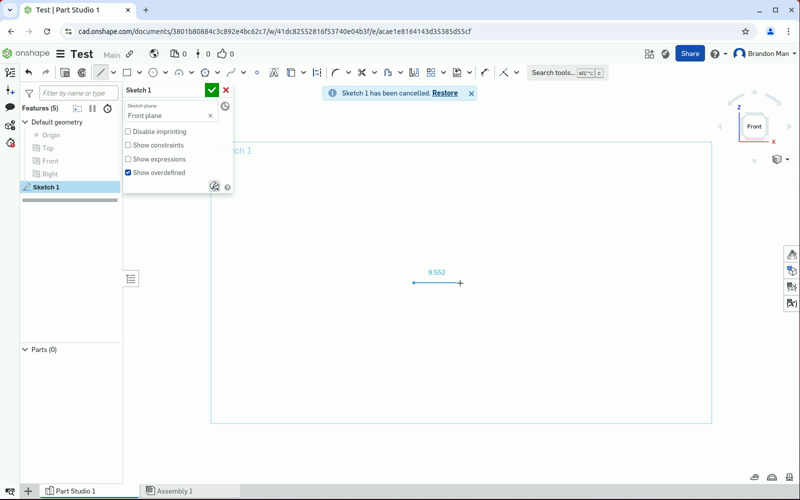
click(460, 282)
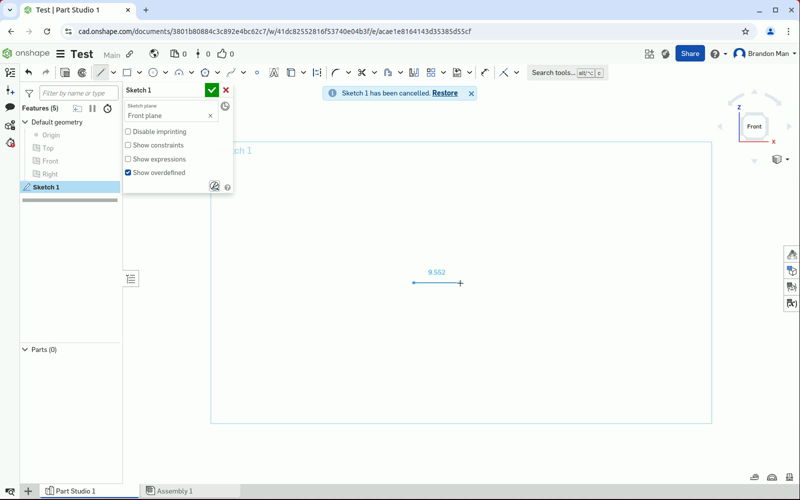
key_up(shift)
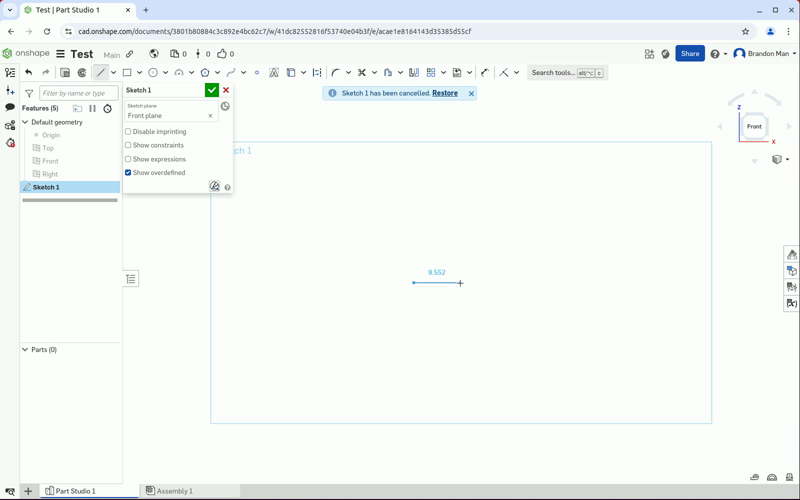
key_down(shift)
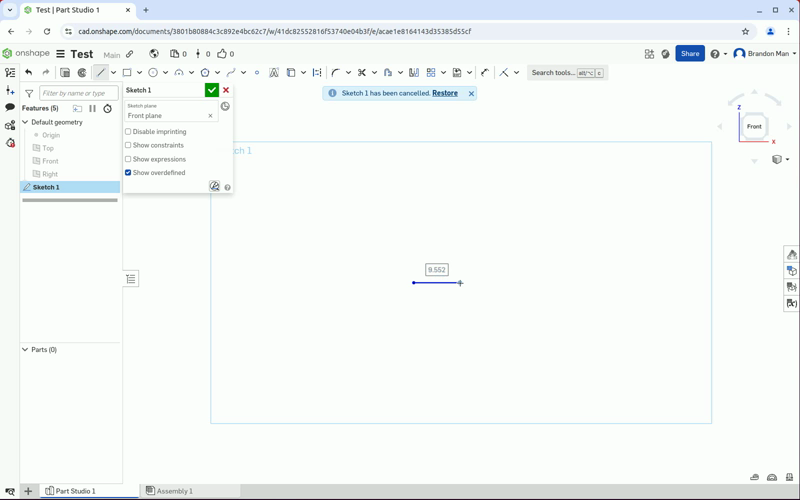
mouse_move(460, 360)
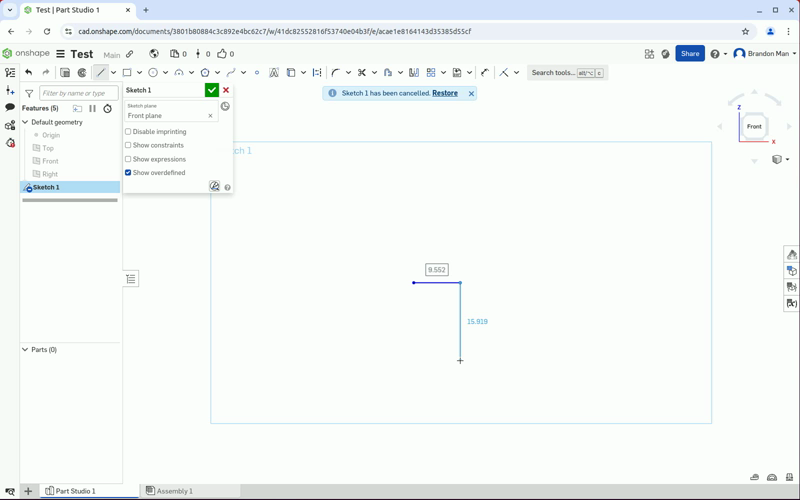
click(460, 360)
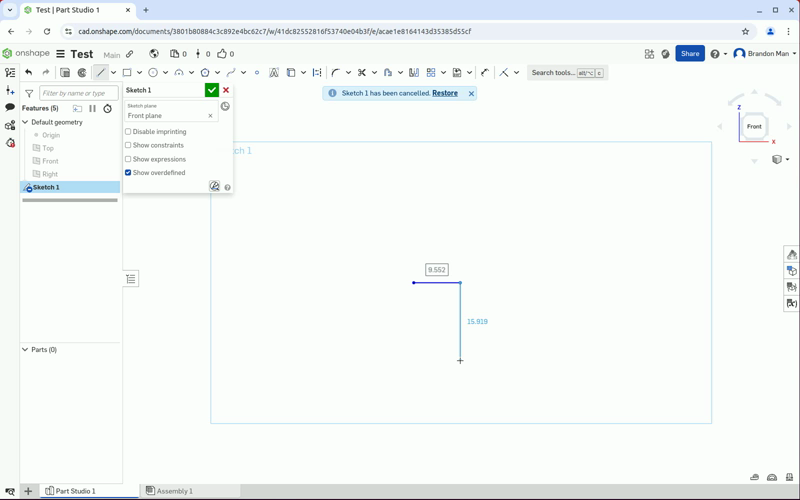
key_up(shift)
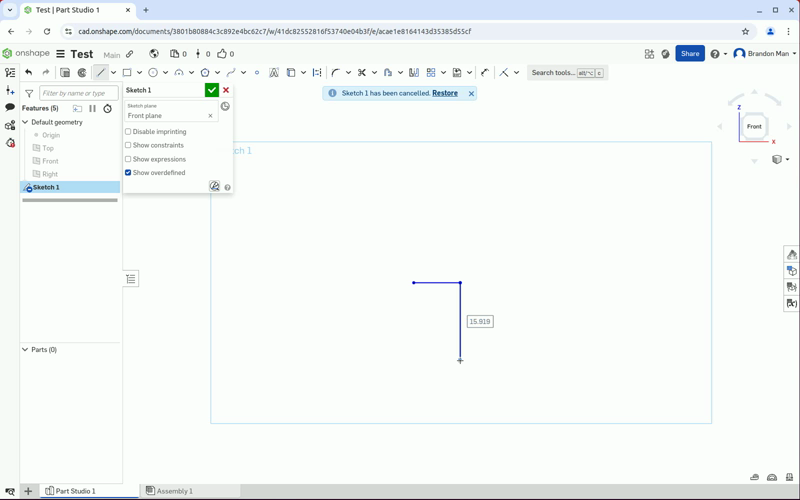
key(esc)
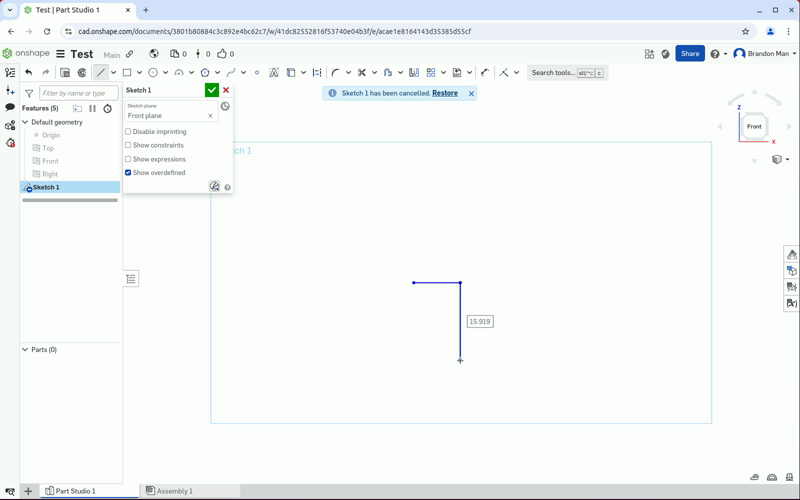
key(a)
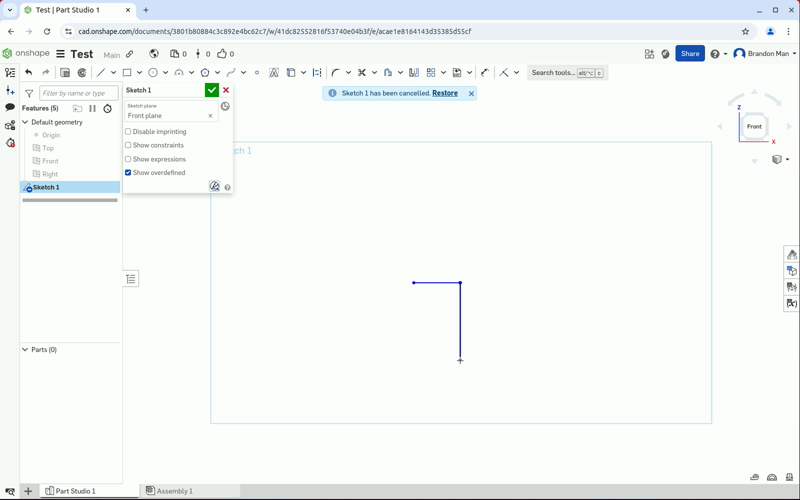
mouse_move(460, 360)
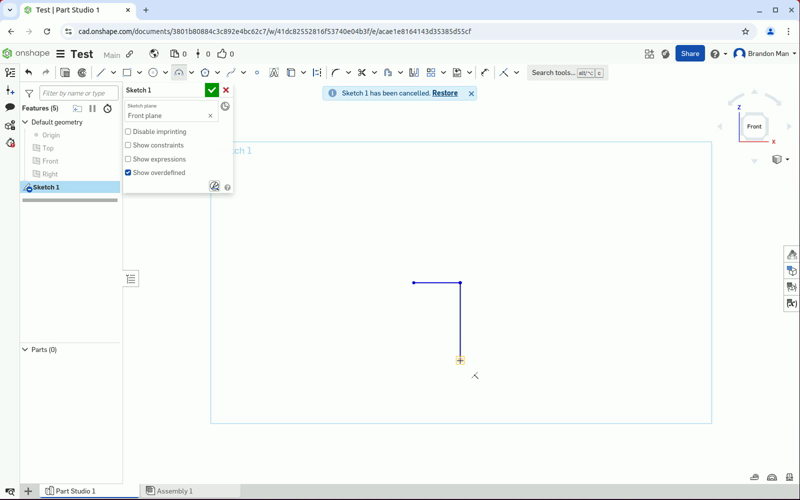
click(460, 360)
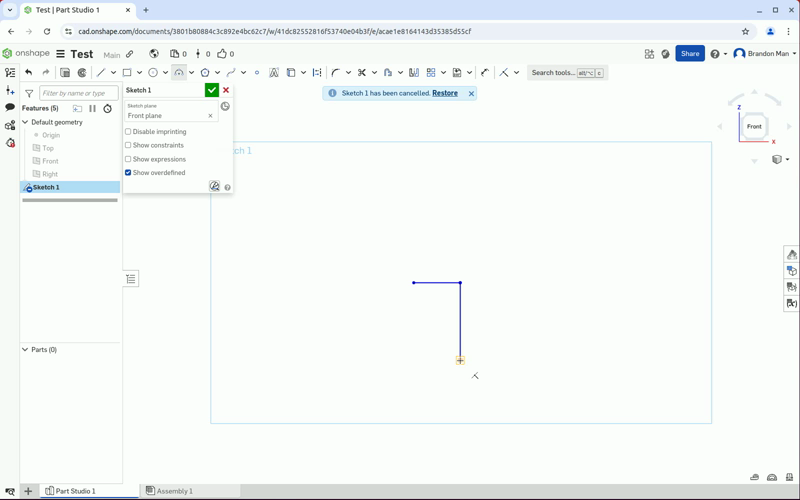
key_down(shift)
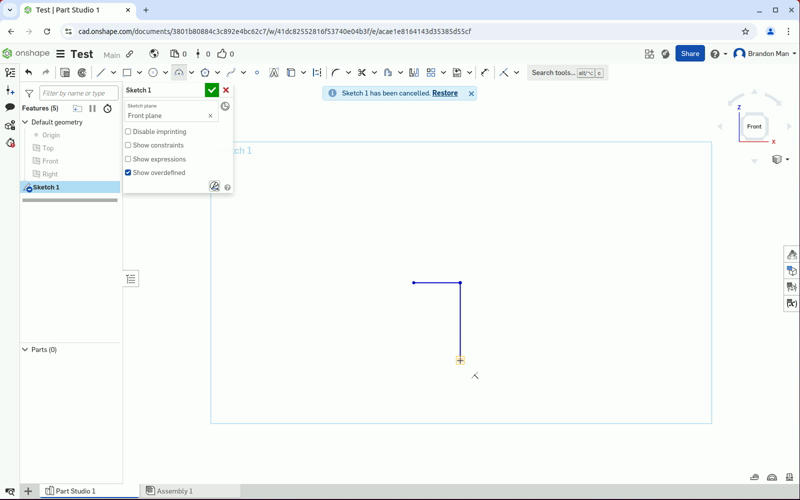
mouse_move(436, 360)
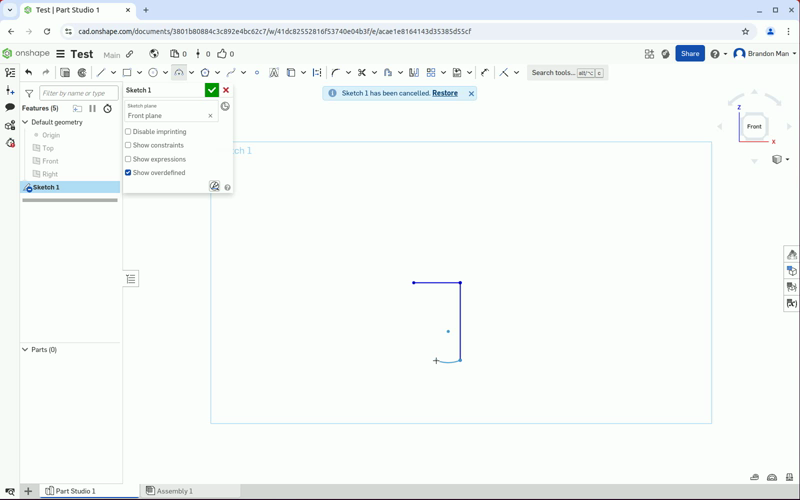
click(436, 360)
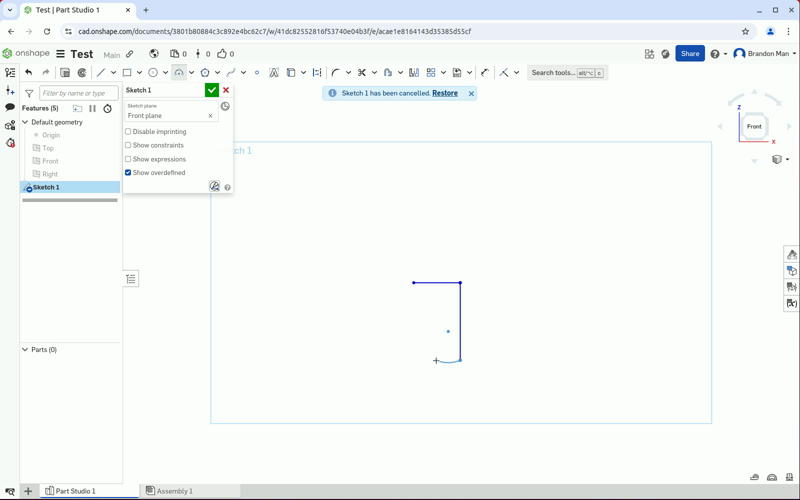
mouse_move(448, 371)
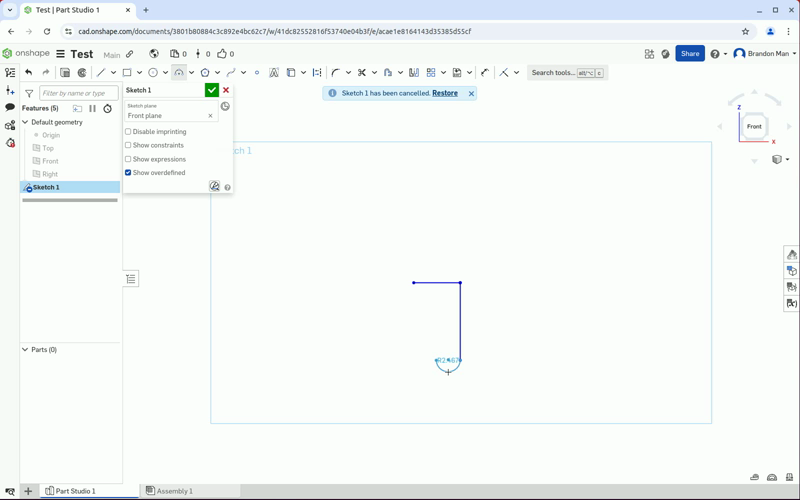
click(448, 371)
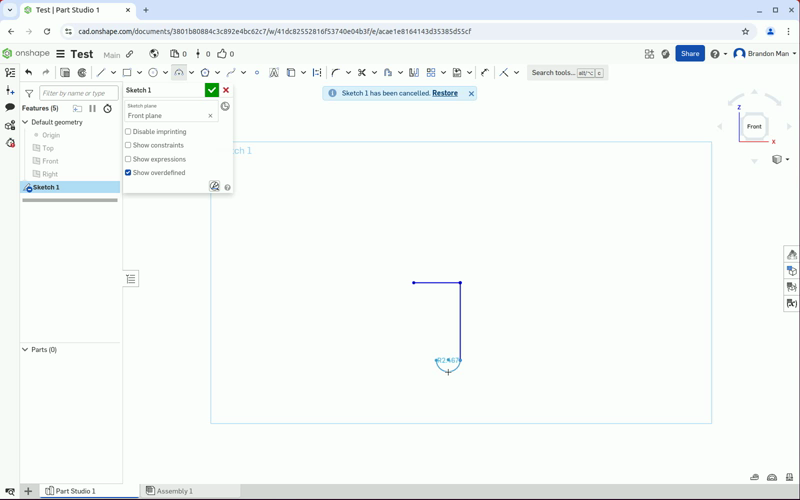
key_up(shift)
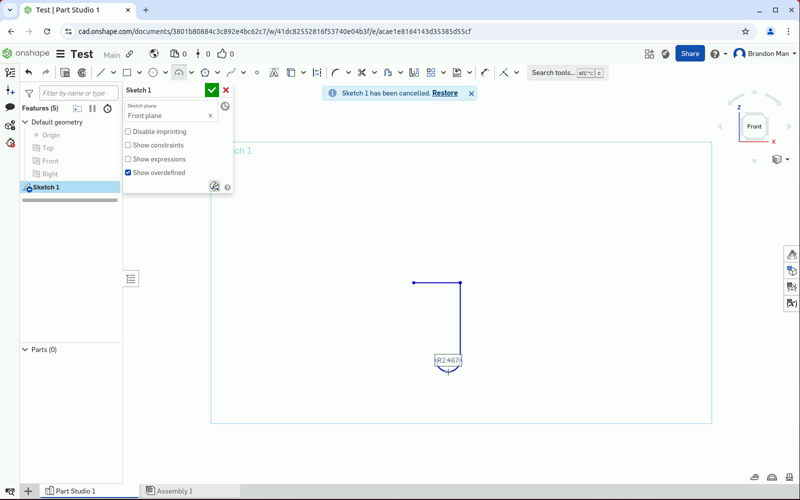
key(esc)
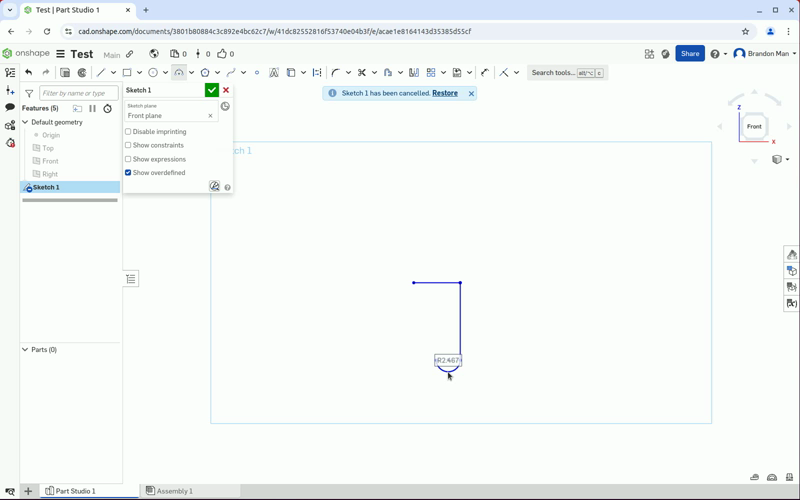
key(l)
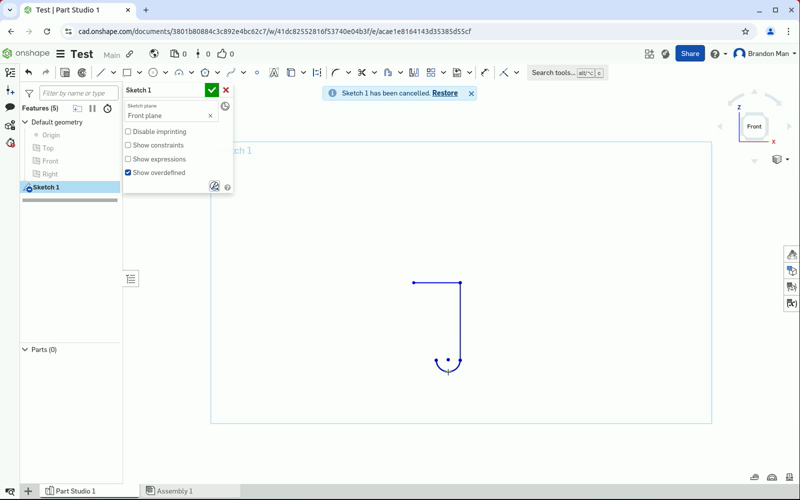
mouse_move(436, 360)
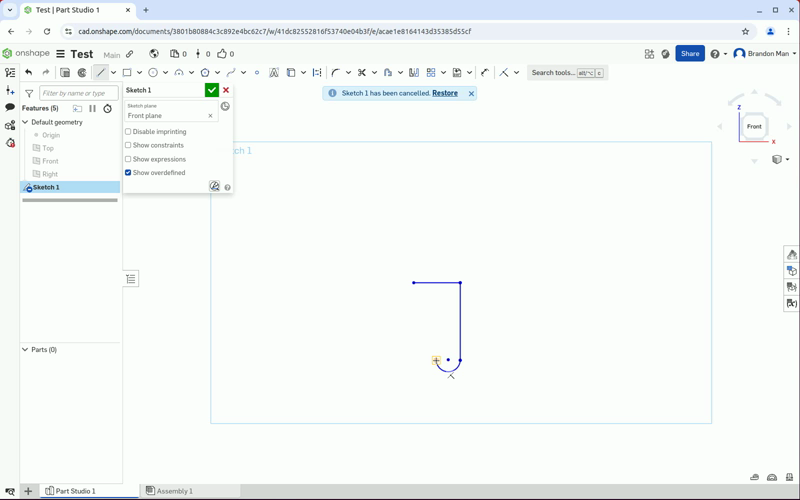
click(436, 360)
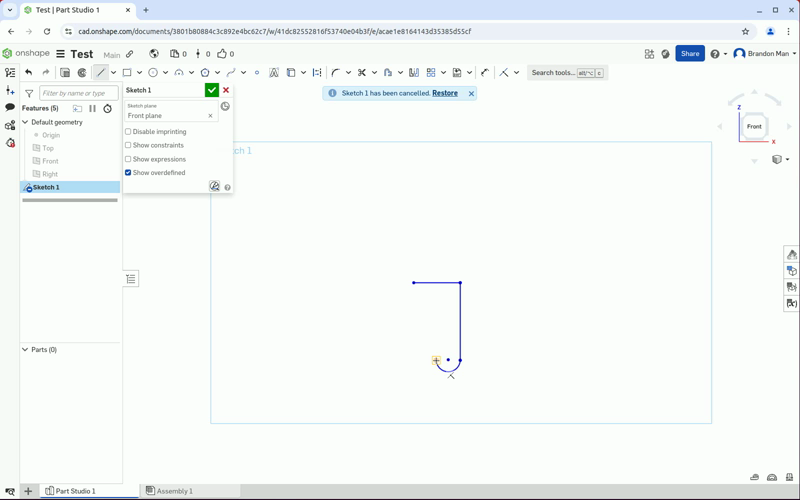
key_down(shift)
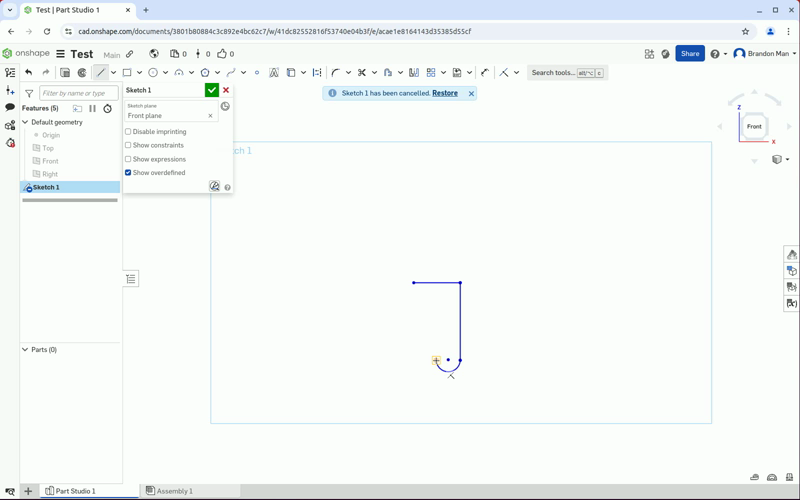
mouse_move(466, 360)
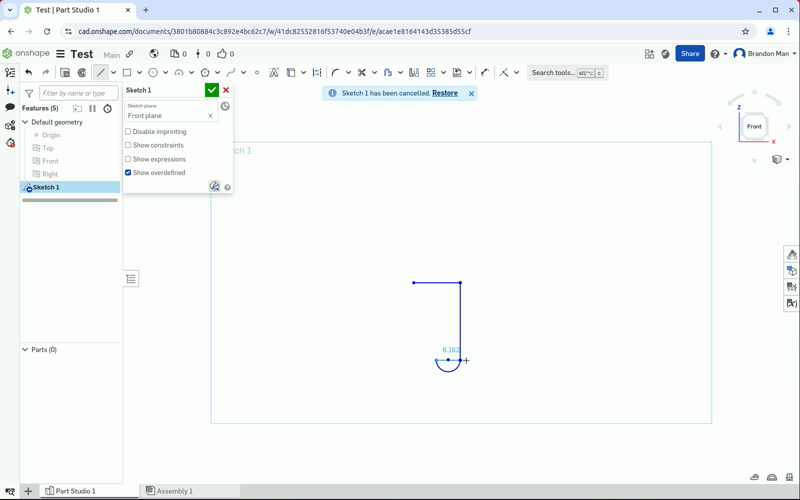
mouse_move(415, 360)
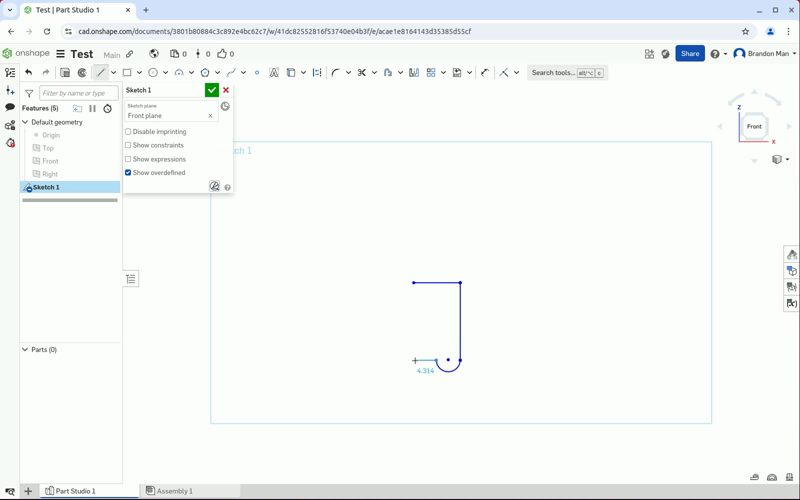
click(415, 360)
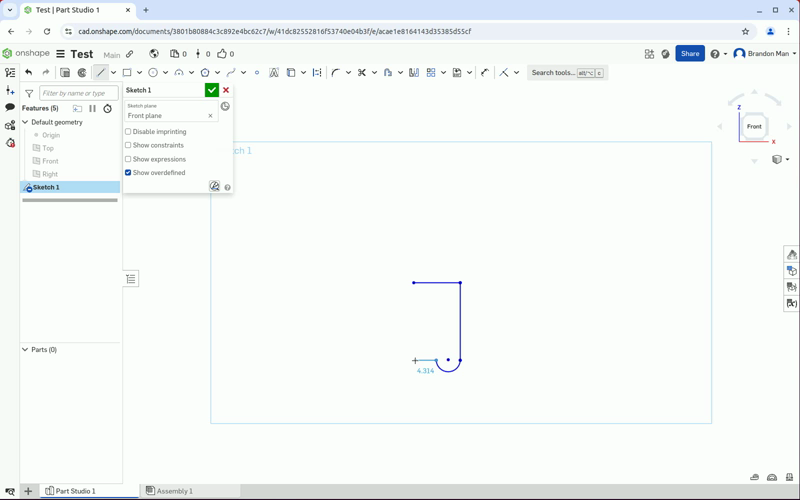
key_up(shift)
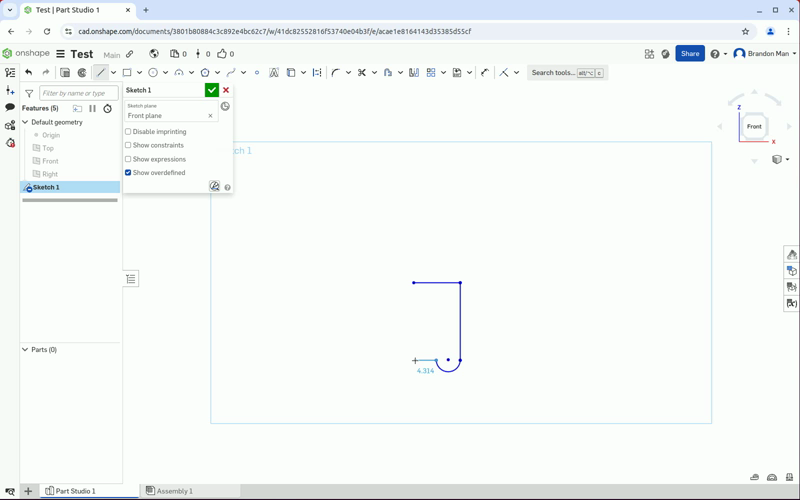
key_down(shift)
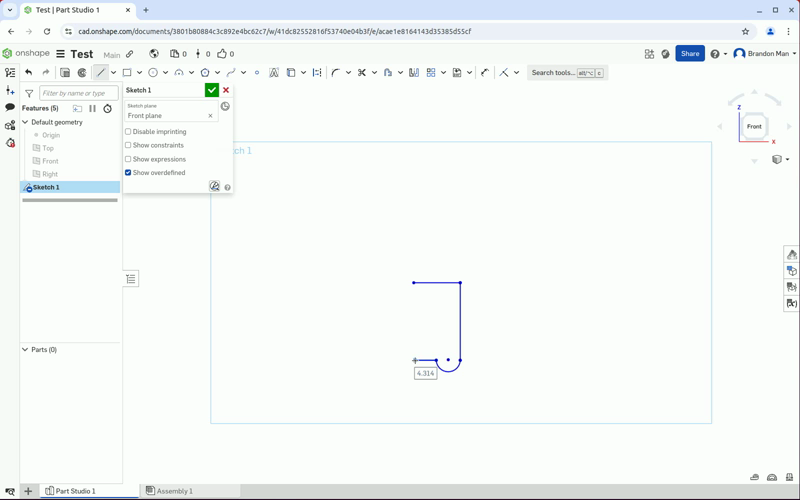
mouse_move(445, 360)
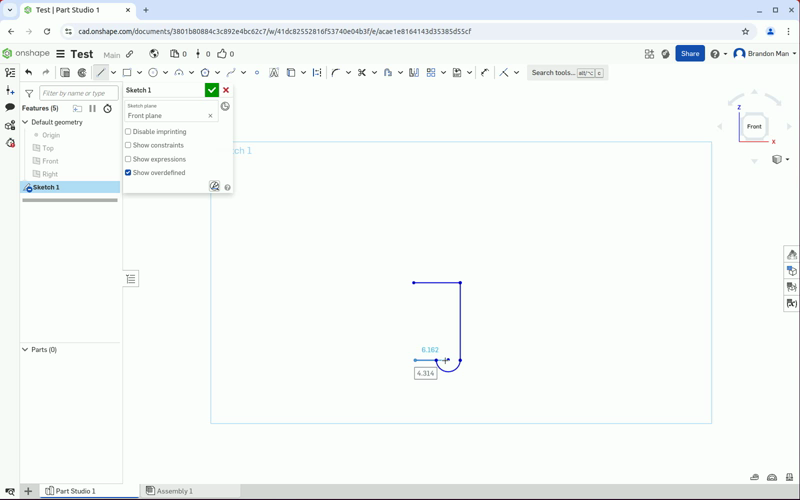
mouse_move(415, 369)
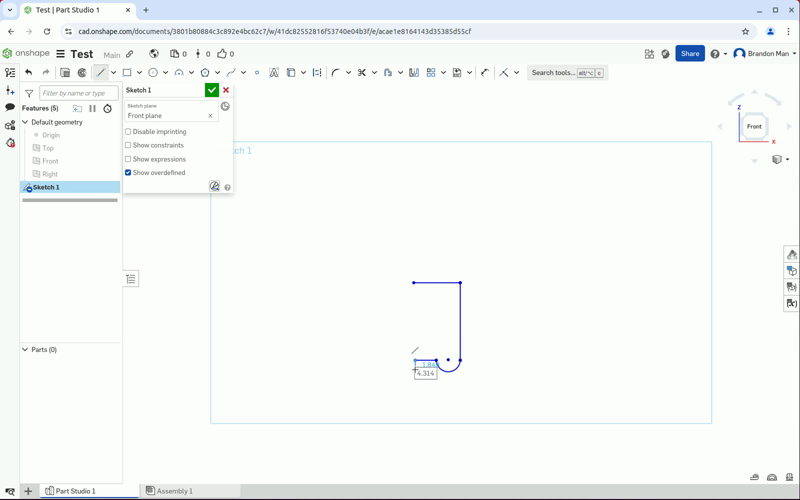
click(415, 369)
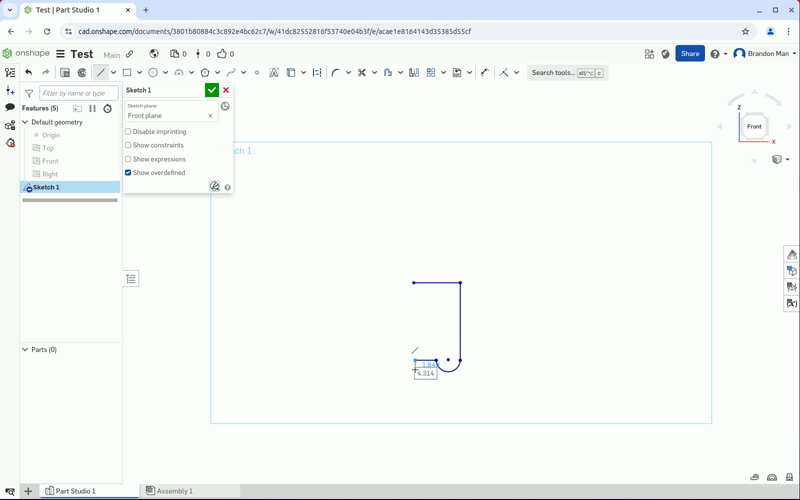
key_up(shift)
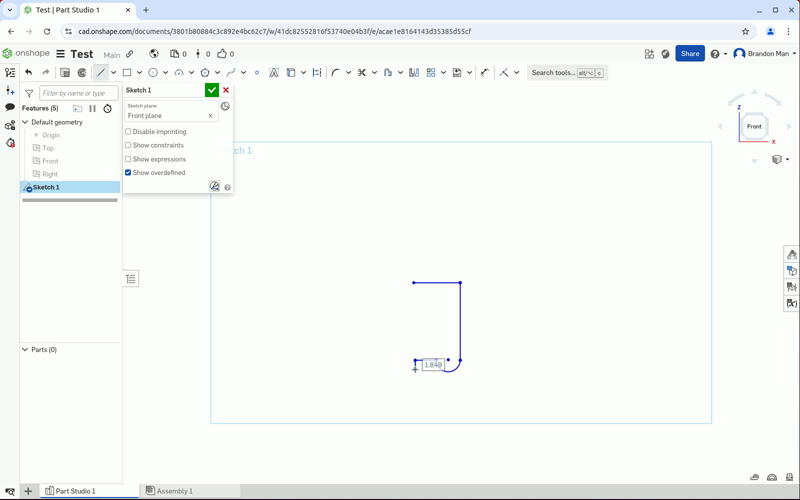
key(esc)
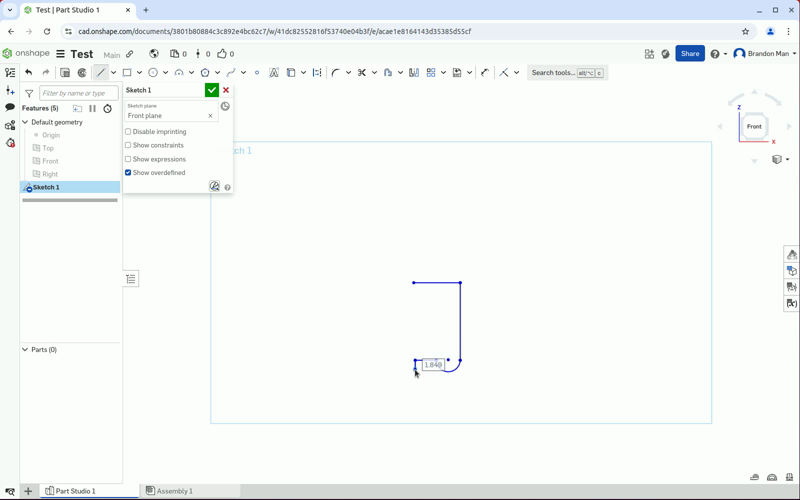
key(a)
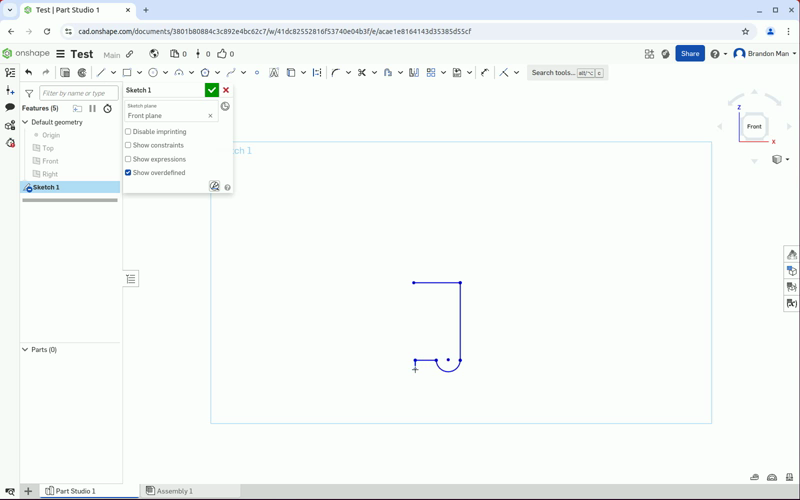
mouse_move(415, 369)
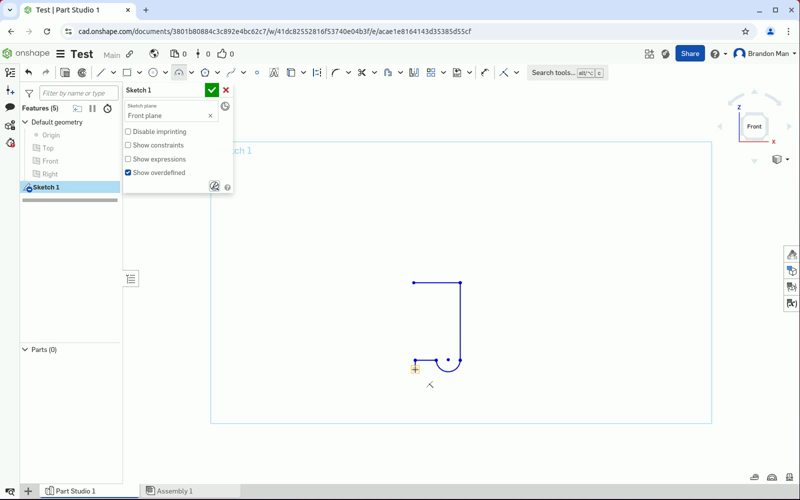
click(415, 369)
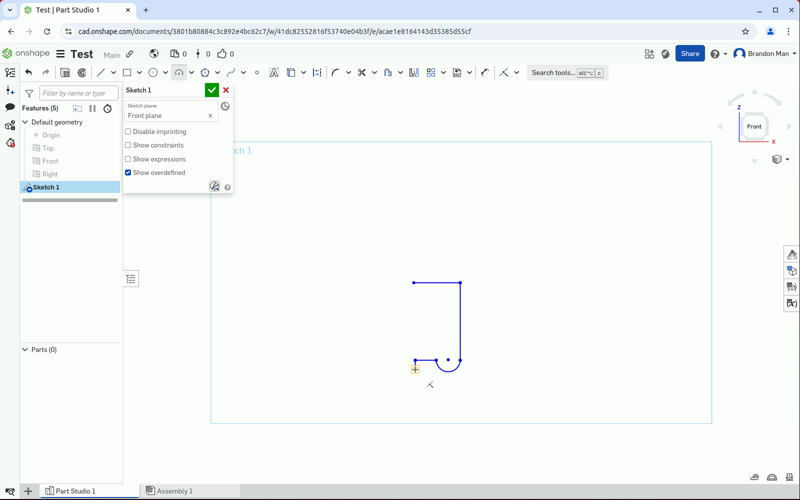
key_down(shift)
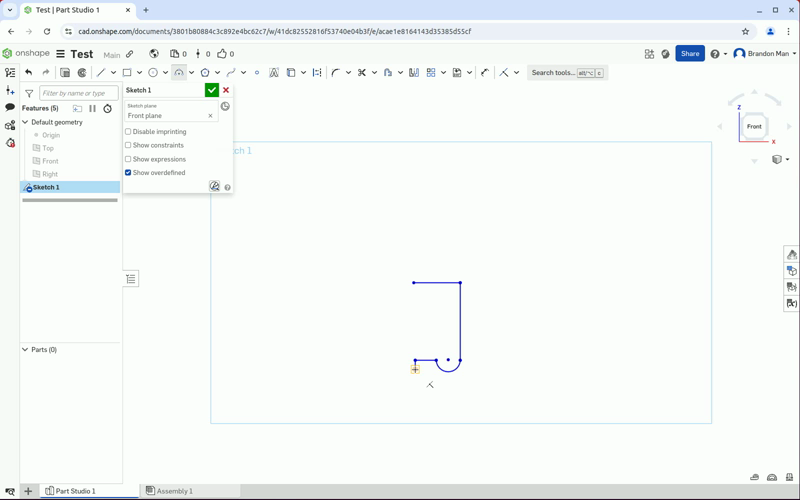
mouse_move(446, 394)
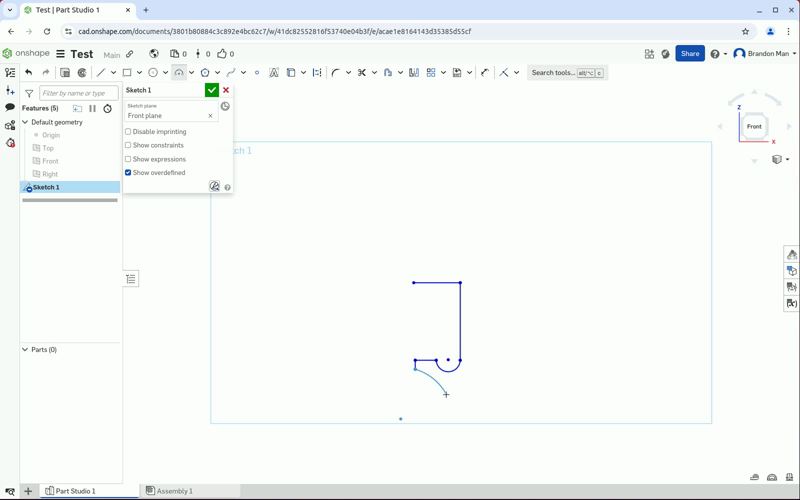
click(446, 394)
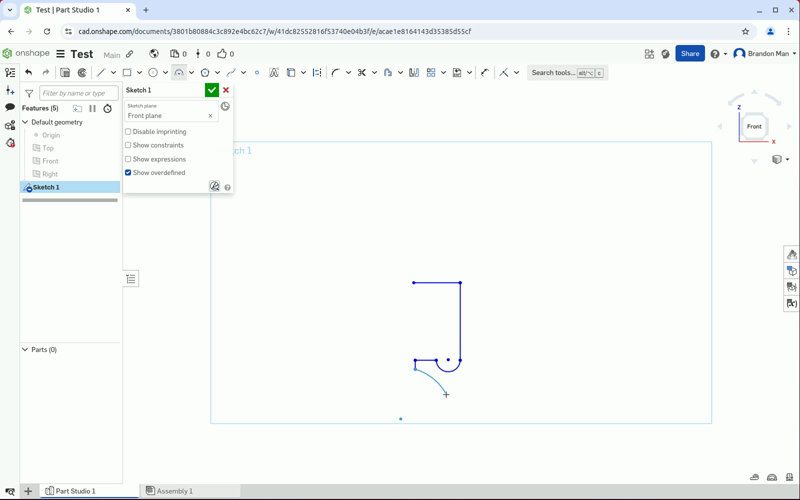
mouse_move(427, 385)
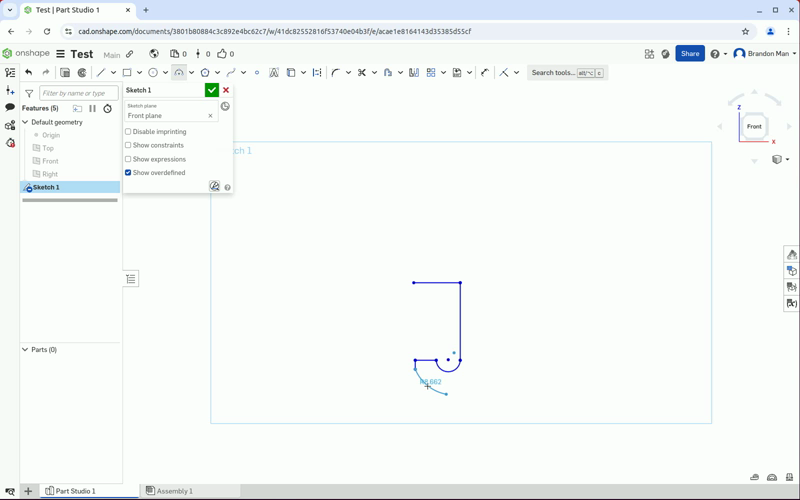
click(427, 385)
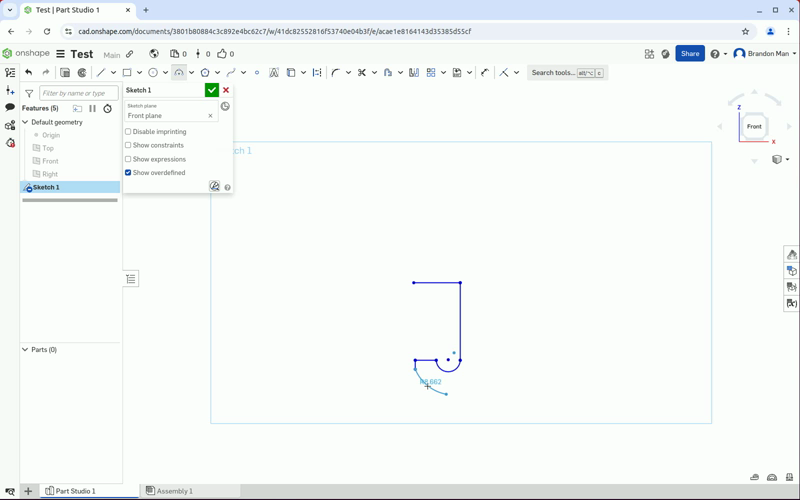
key_up(shift)
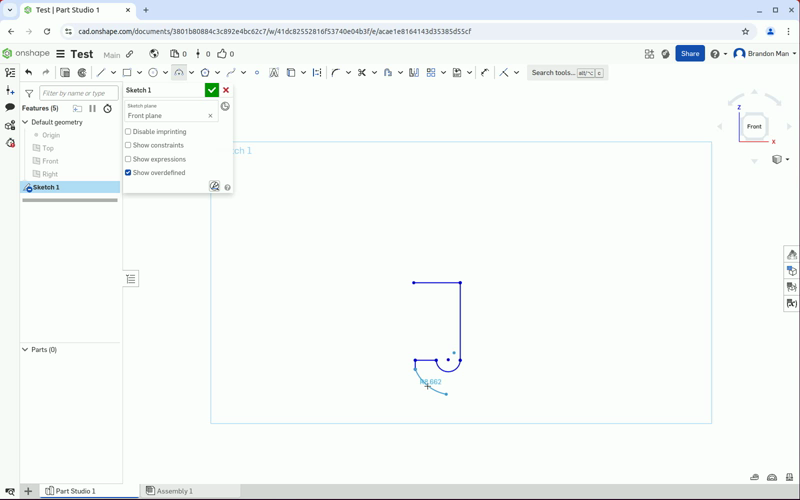
mouse_move(446, 394)
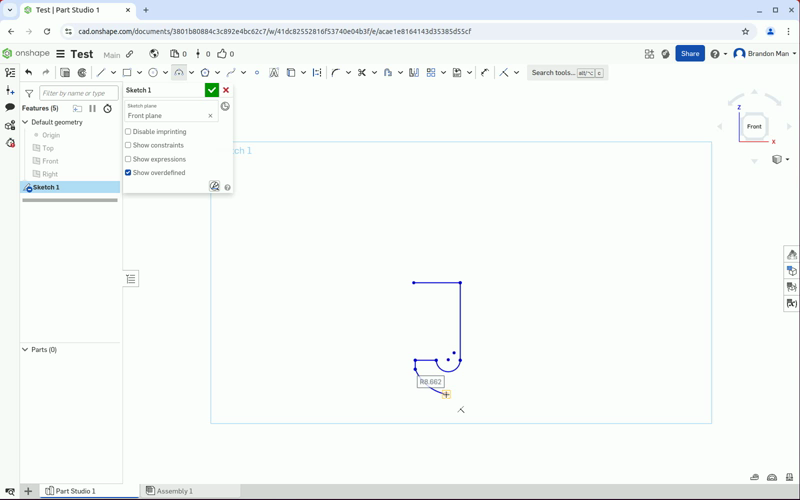
click(446, 394)
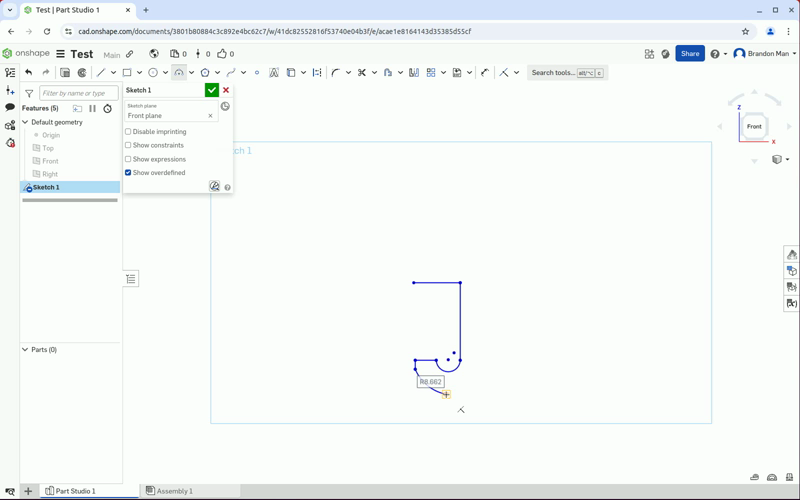
key_down(shift)
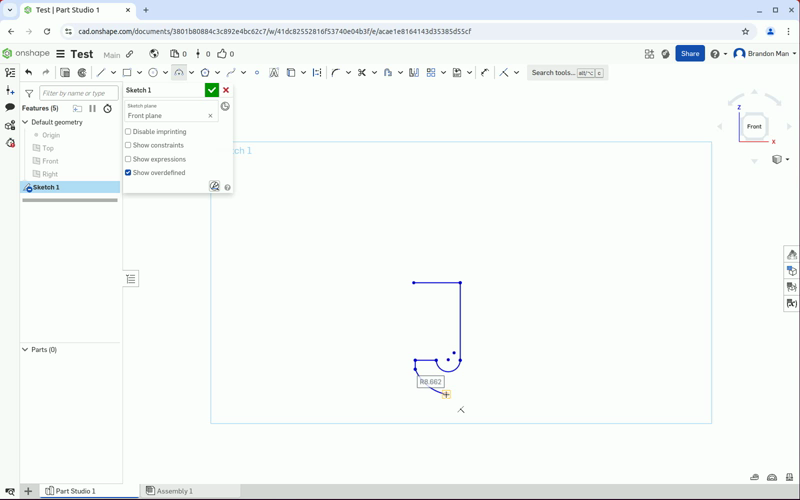
mouse_move(491, 360)
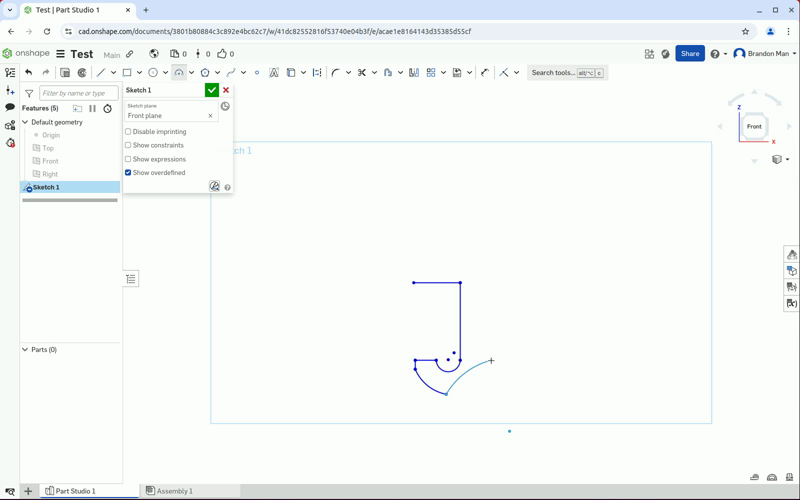
click(491, 360)
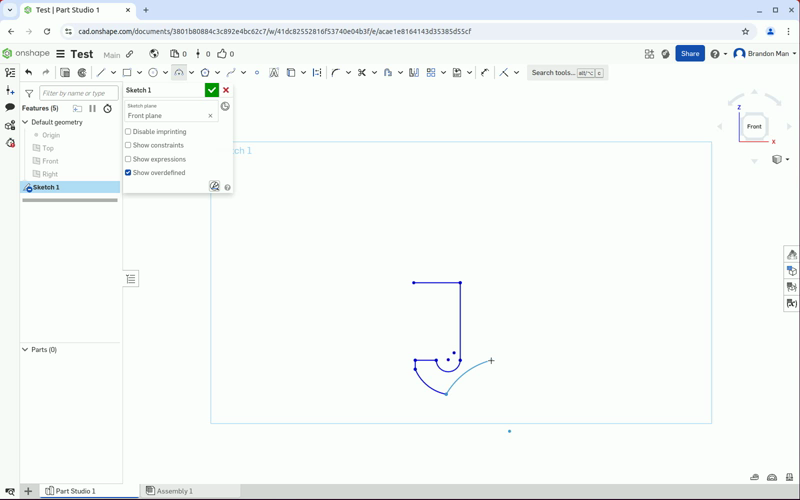
mouse_move(476, 387)
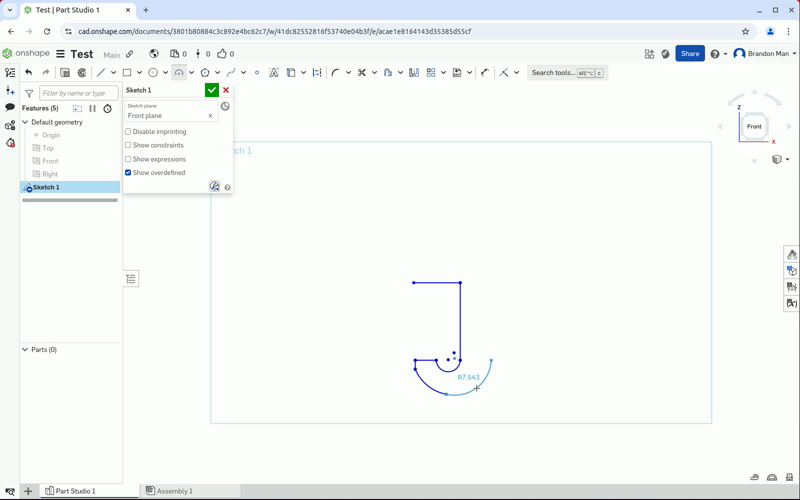
click(476, 387)
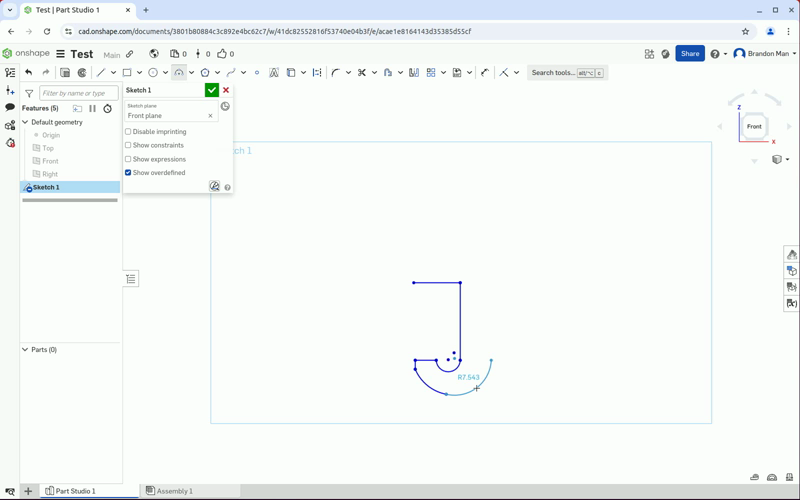
key_up(shift)
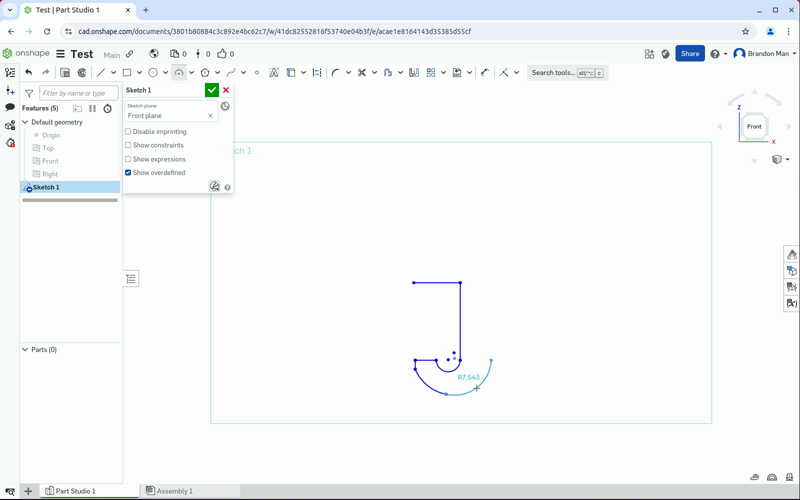
key(esc)
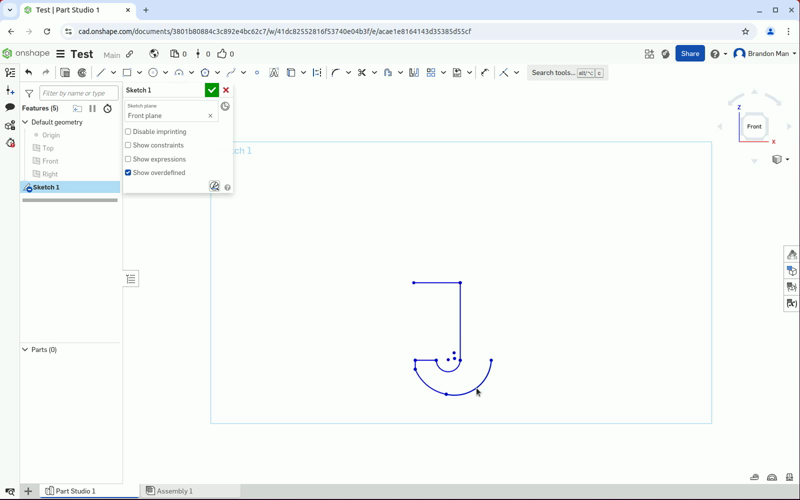
key(l)
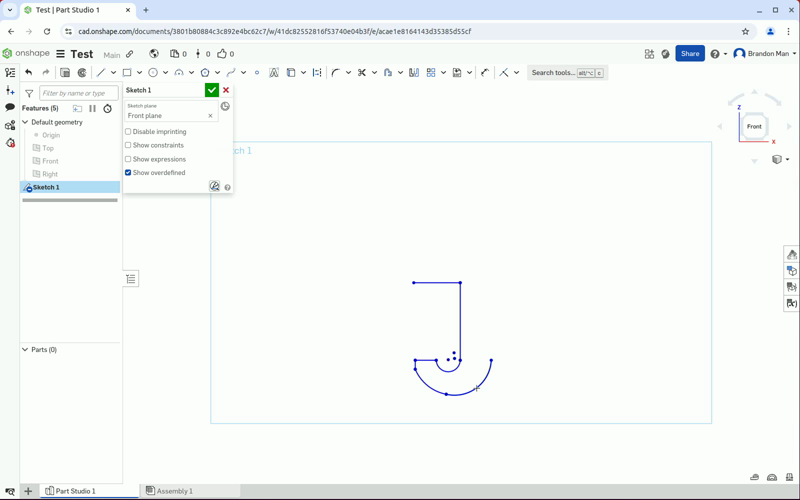
mouse_move(491, 360)
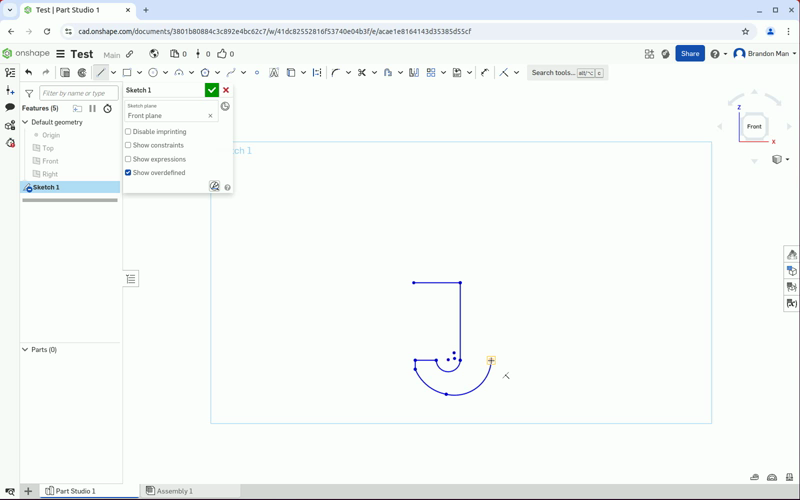
click(491, 360)
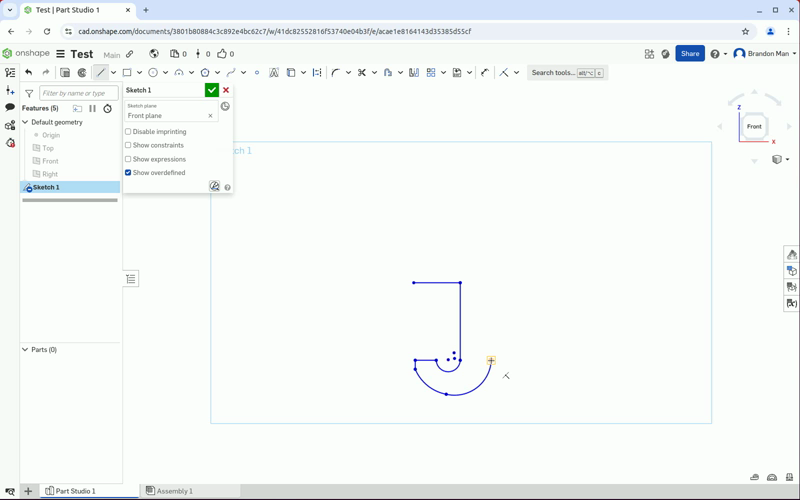
key_down(shift)
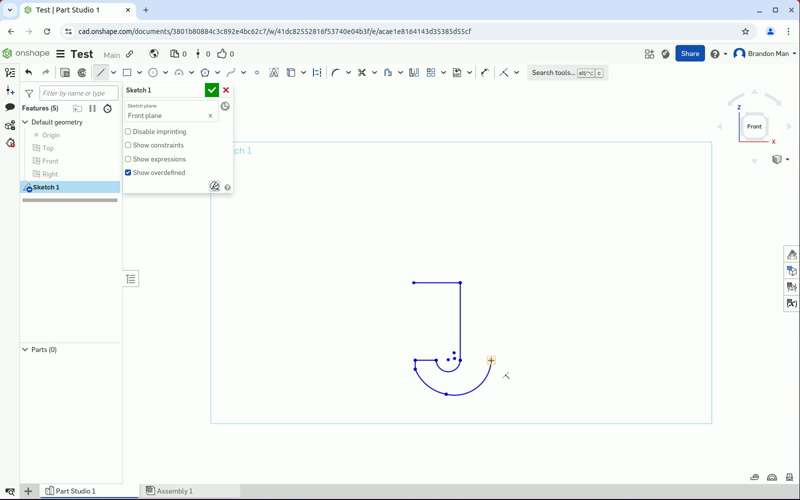
mouse_move(491, 282)
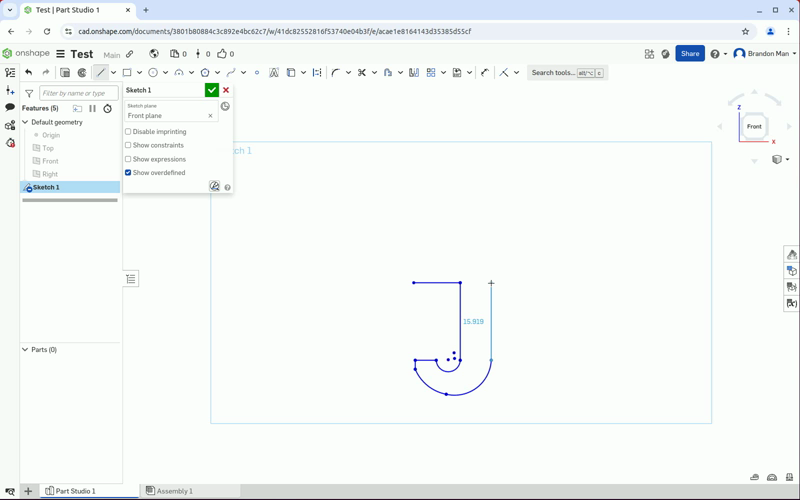
click(491, 282)
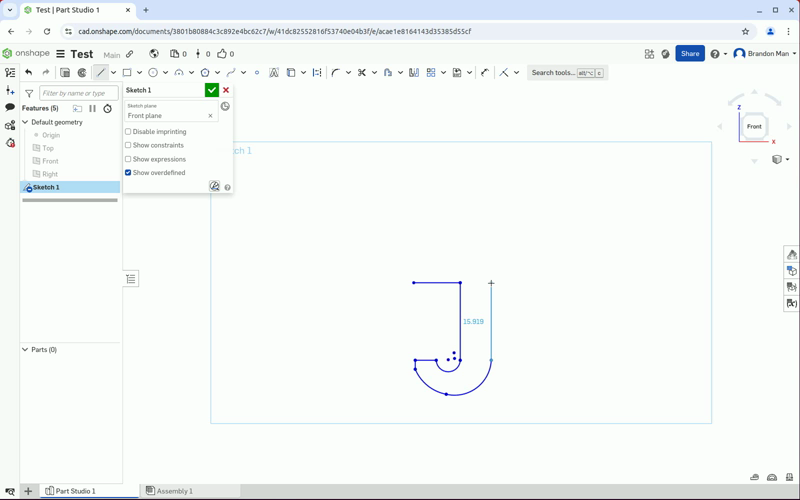
key_up(shift)
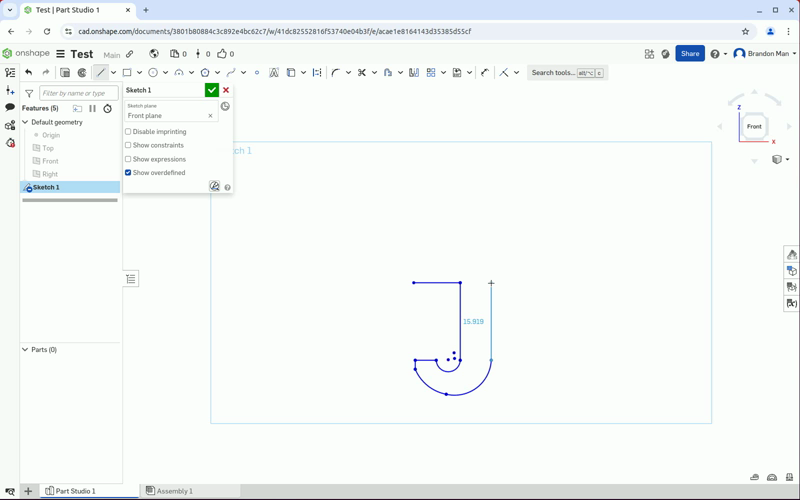
key_down(shift)
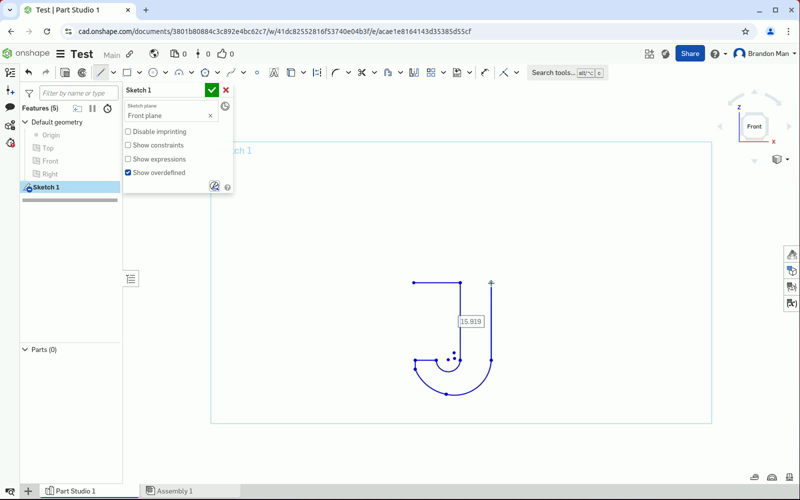
mouse_move(521, 282)
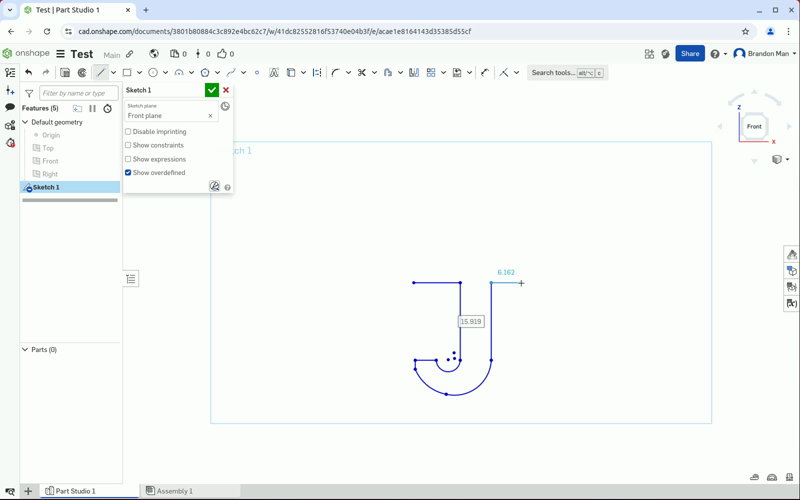
mouse_move(522, 282)
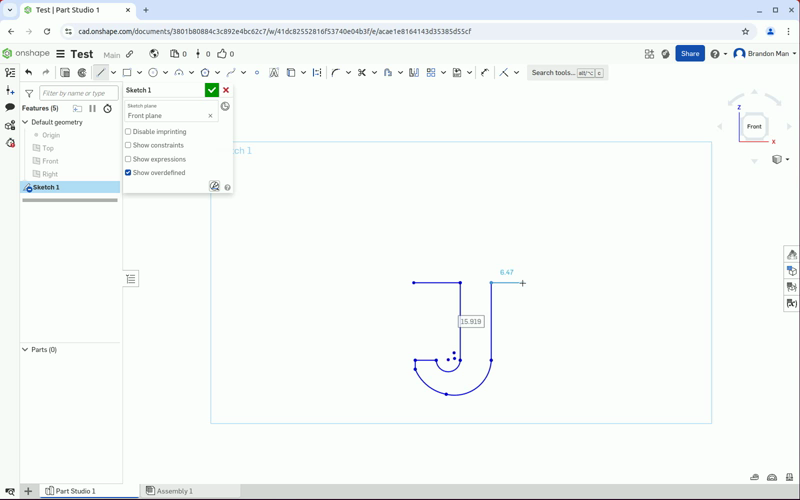
click(522, 282)
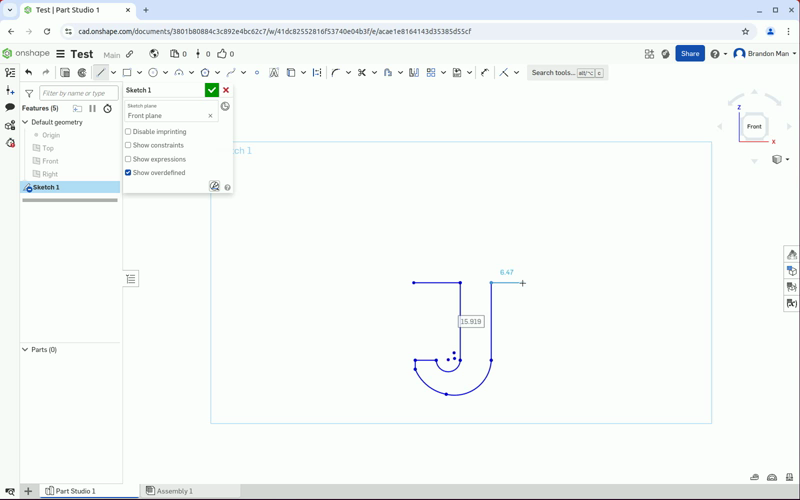
key_up(shift)
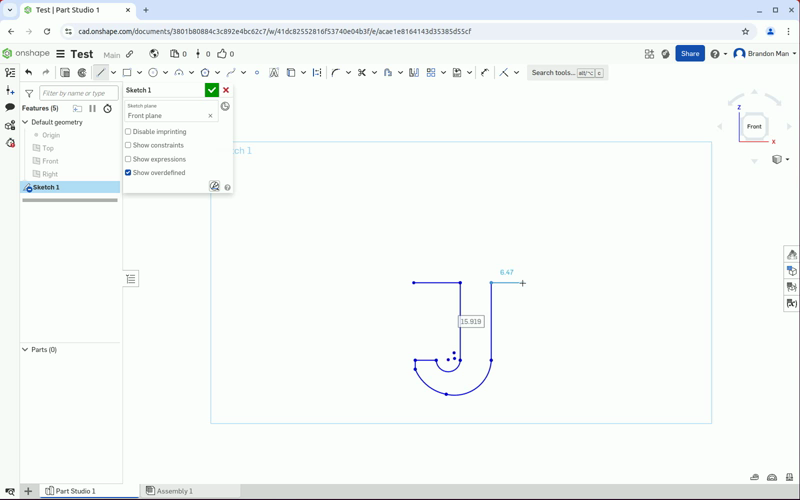
key_down(shift)
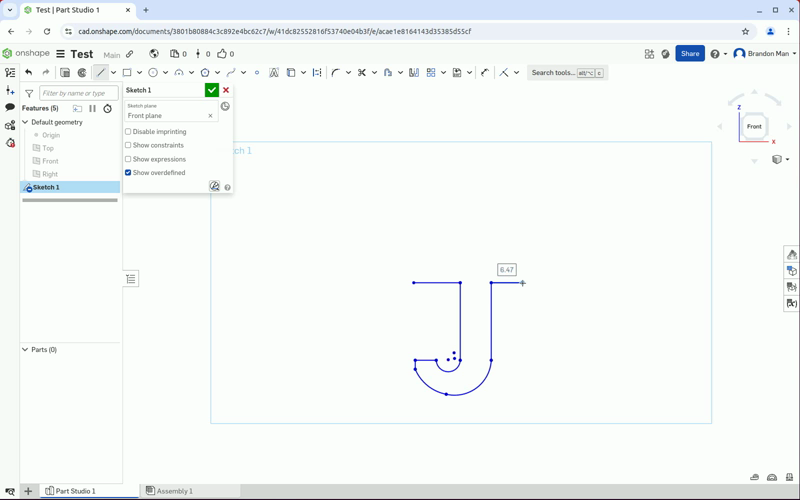
mouse_move(552, 282)
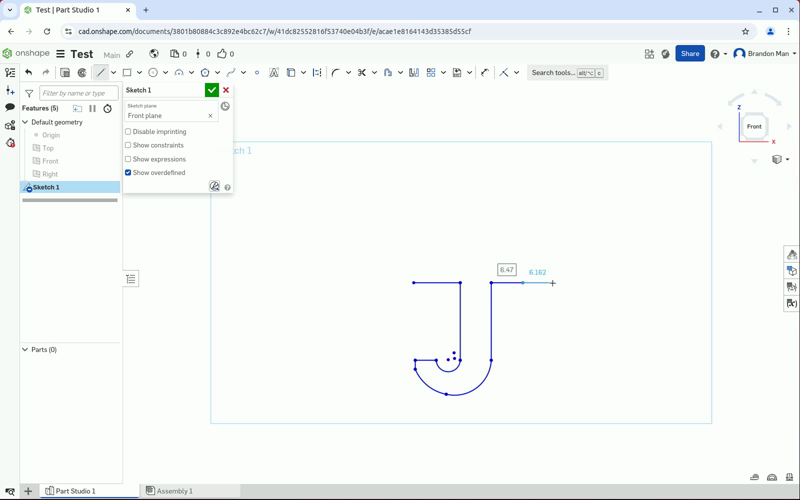
mouse_move(522, 261)
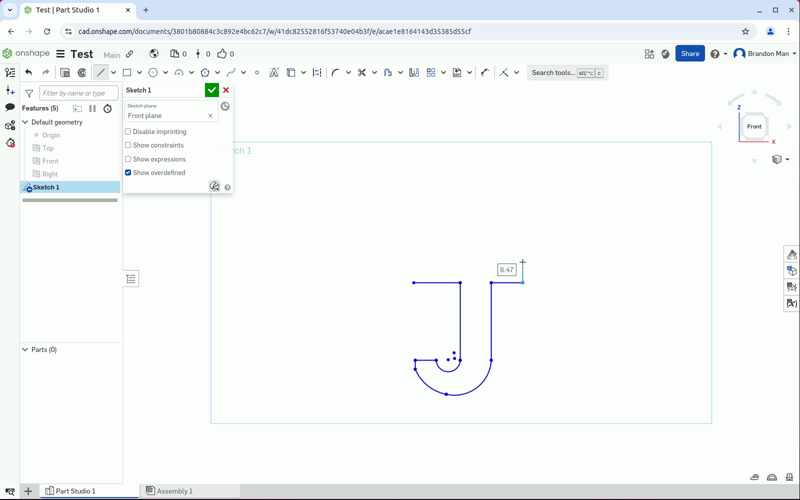
click(522, 261)
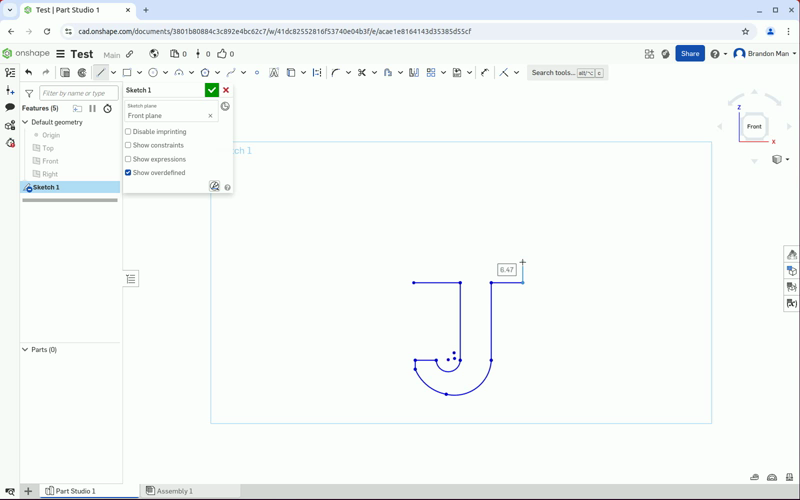
key_up(shift)
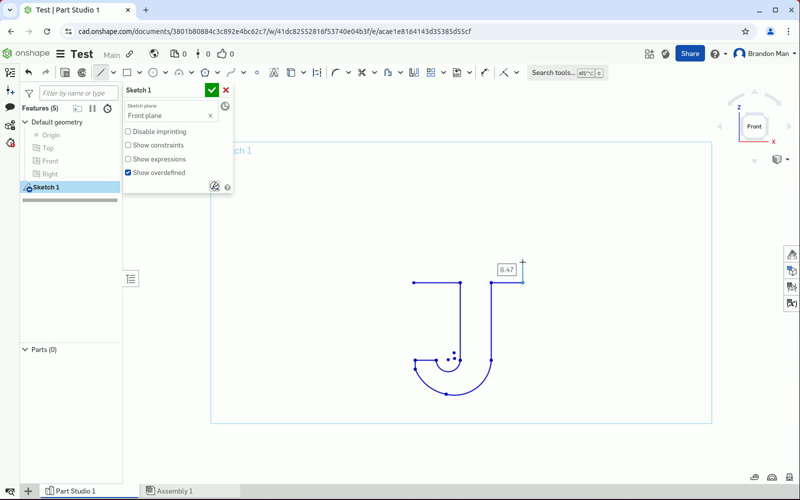
key_down(shift)
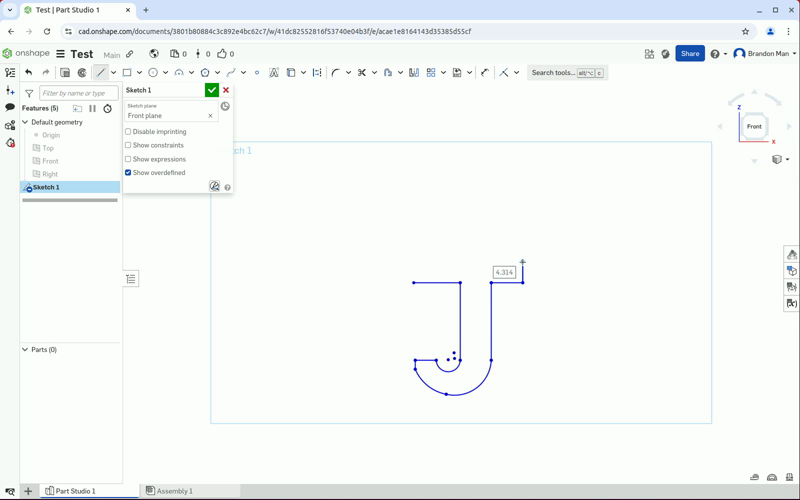
mouse_move(552, 261)
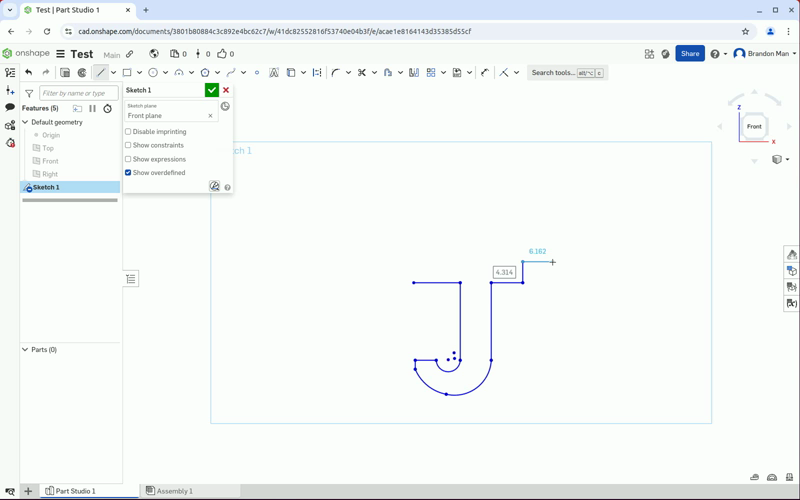
mouse_move(473, 261)
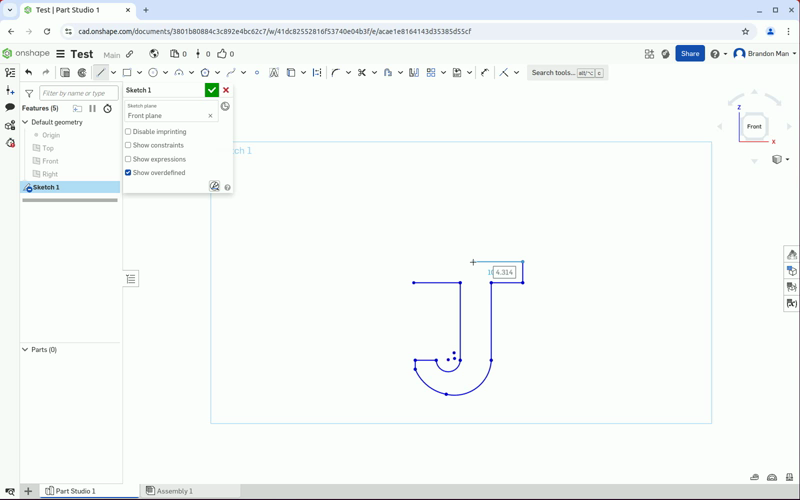
click(473, 261)
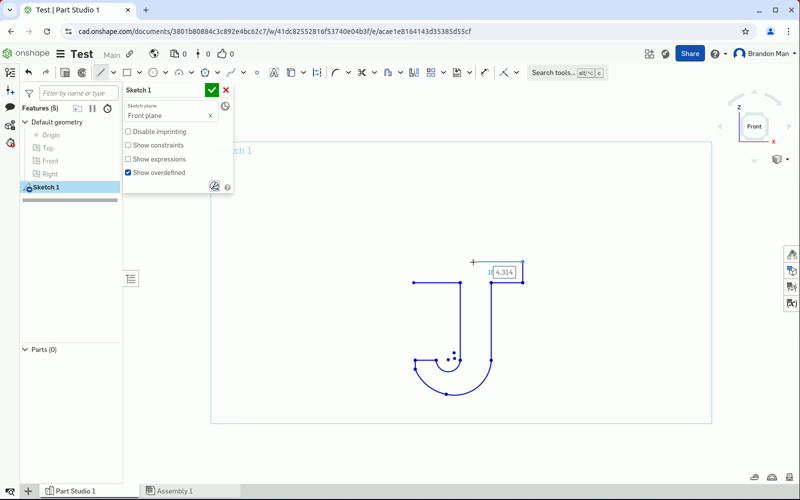
key_up(shift)
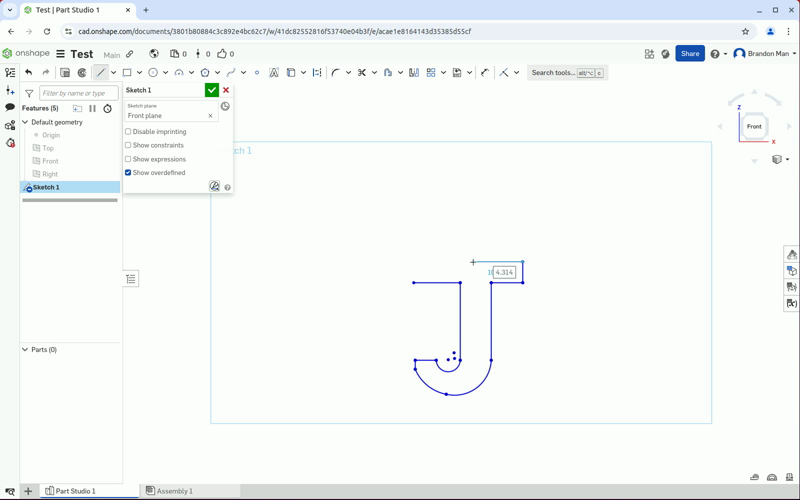
key_down(shift)
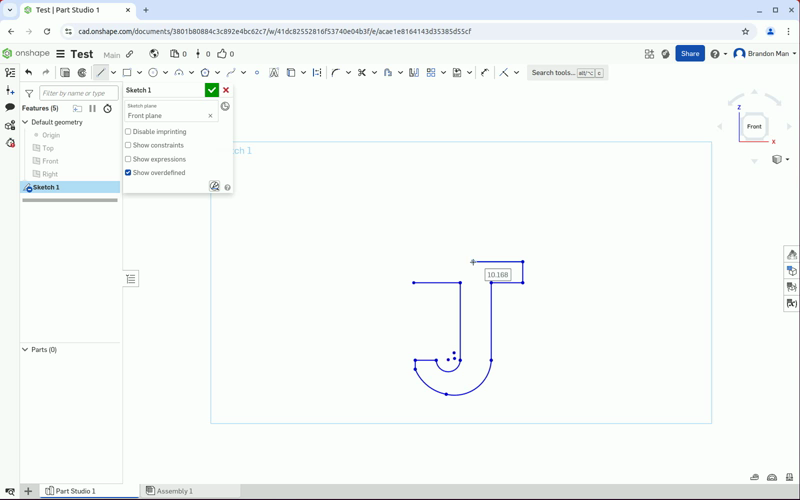
mouse_move(503, 261)
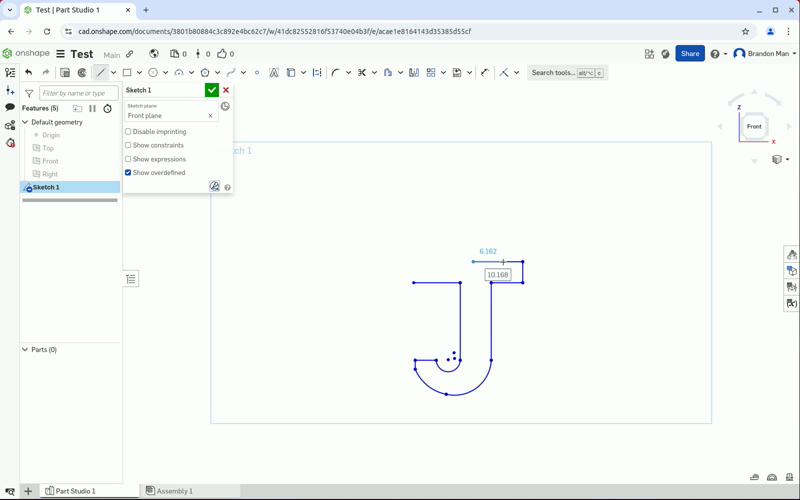
mouse_move(466, 261)
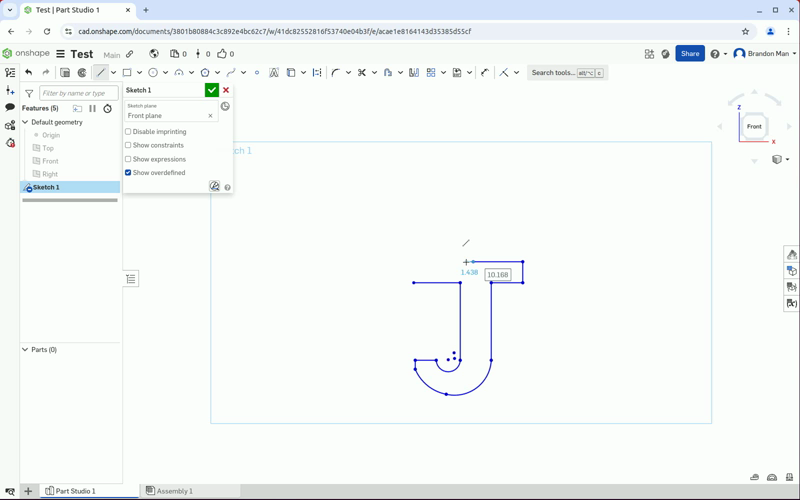
scroll(6)
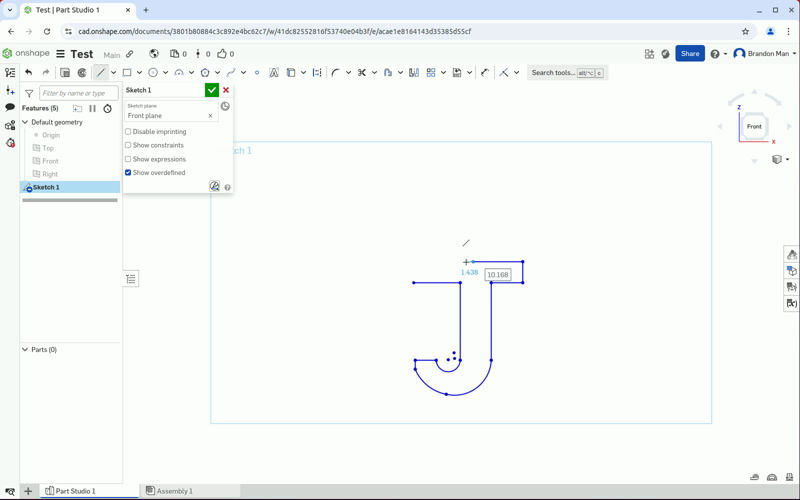
scroll(6)
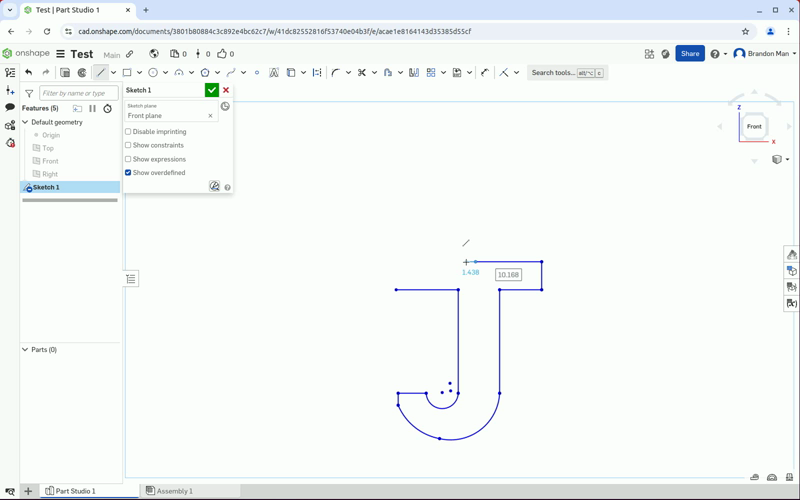
scroll(6)
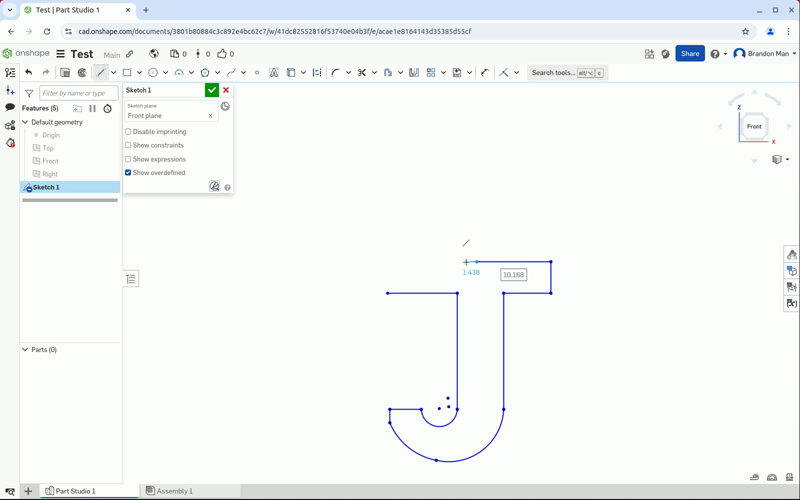
scroll(6)
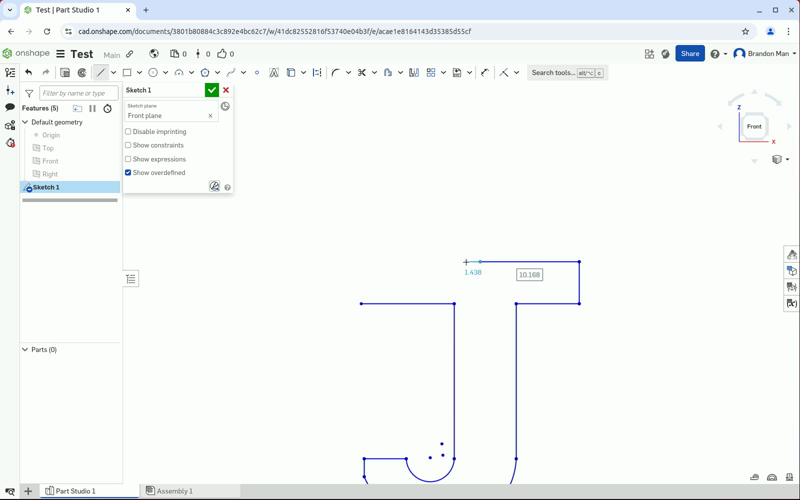
scroll(6)
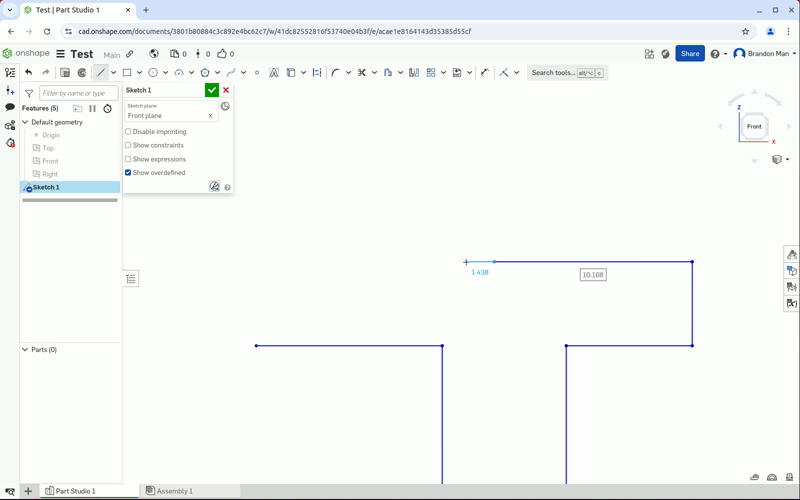
scroll(6)
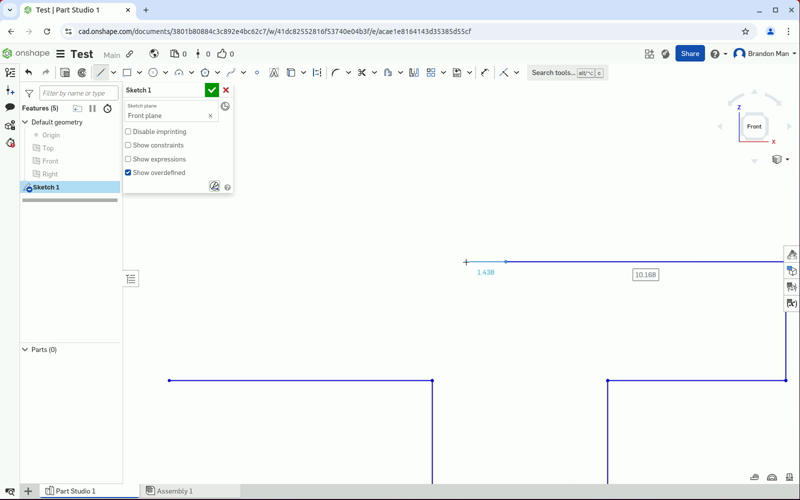
scroll(6)
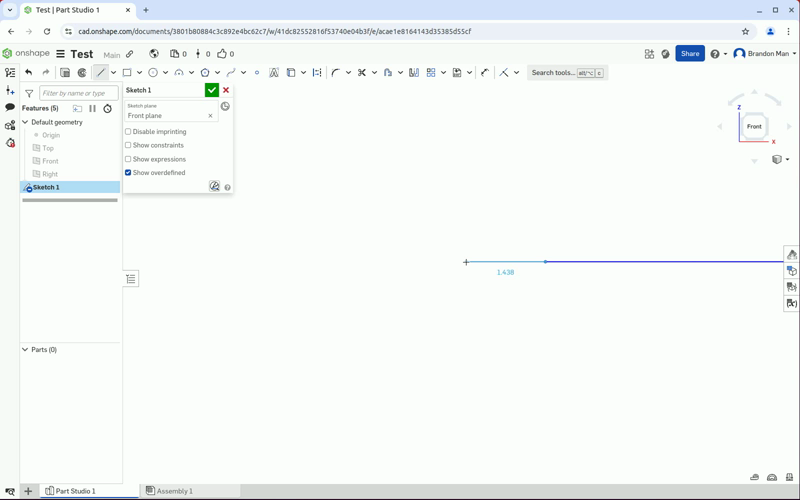
click(466, 261)
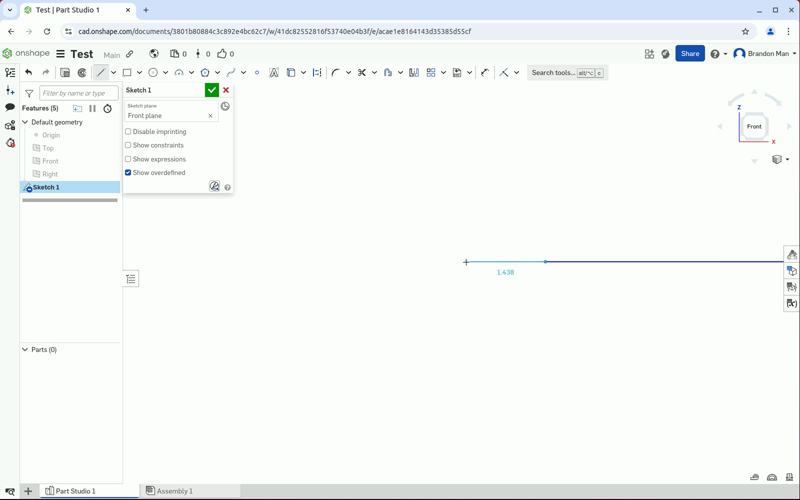
scroll(-6)
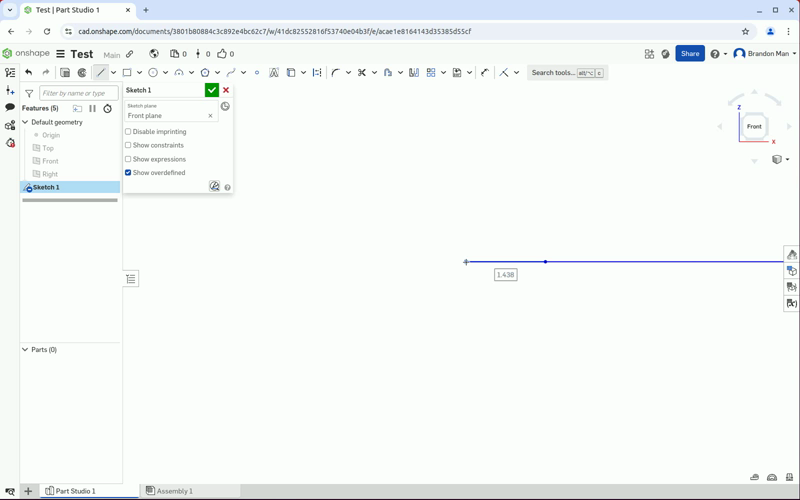
scroll(-6)
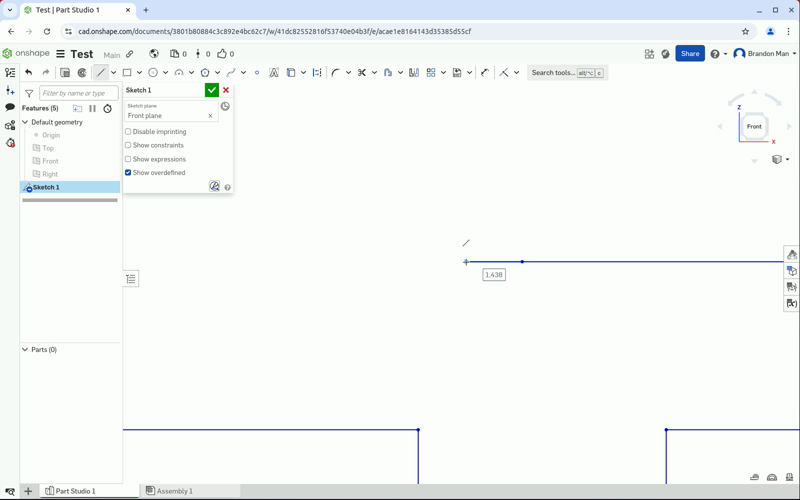
scroll(-6)
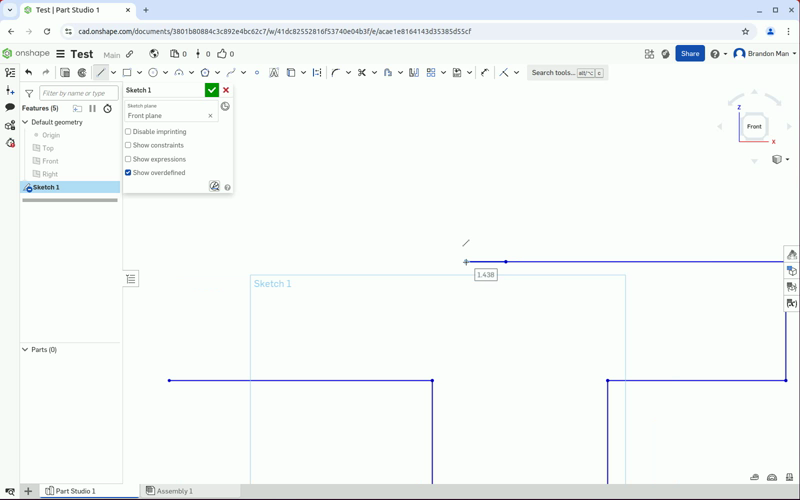
scroll(-6)
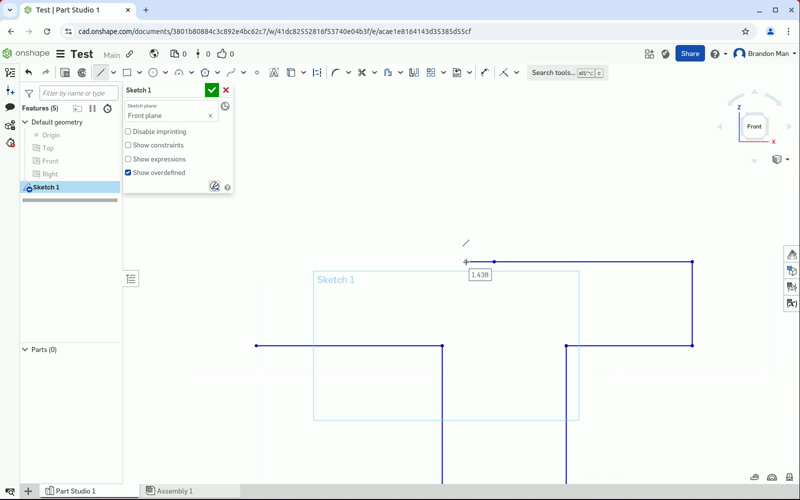
scroll(-6)
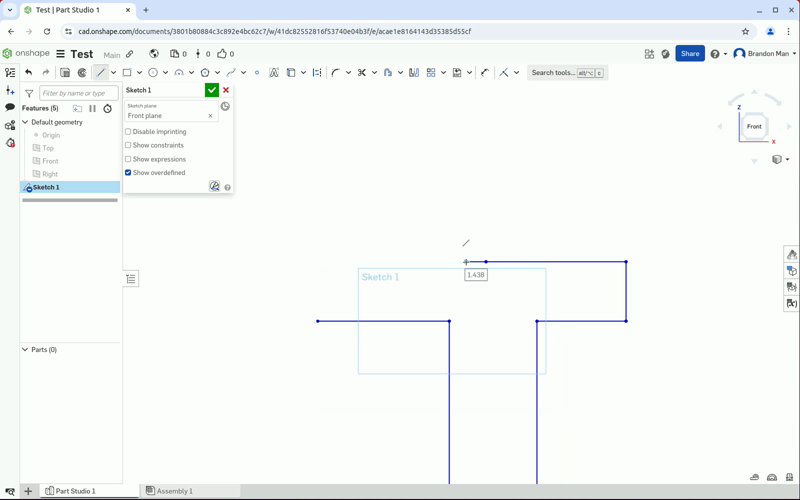
scroll(-6)
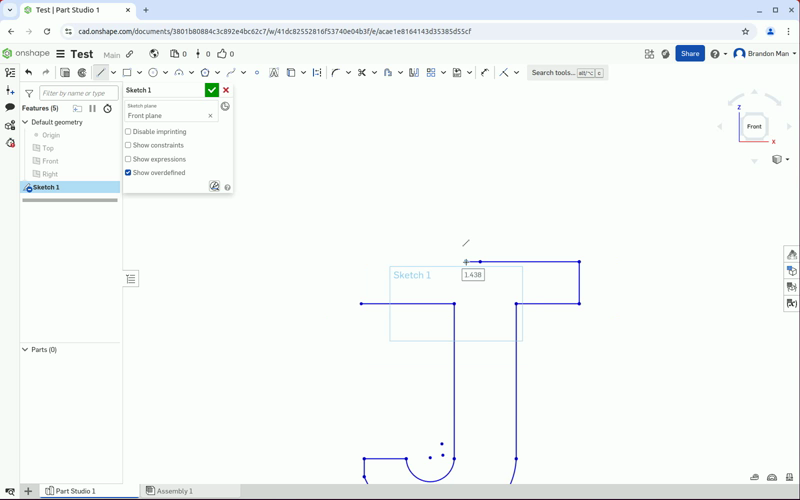
scroll(-6)
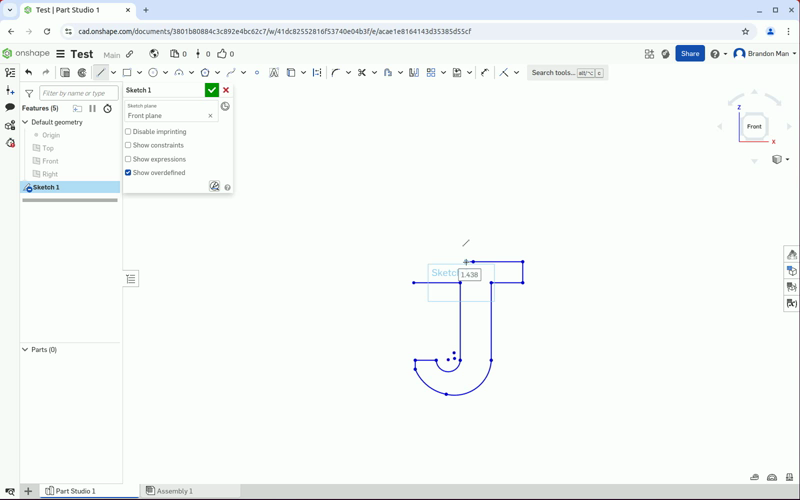
key_up(shift)
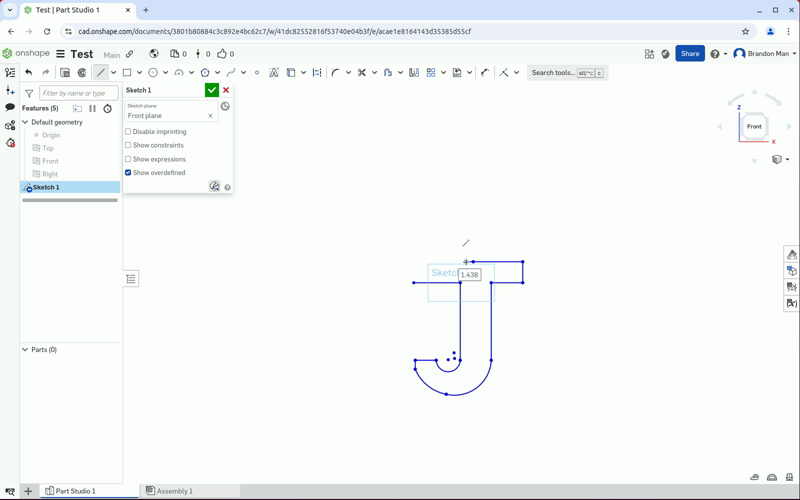
key_down(shift)
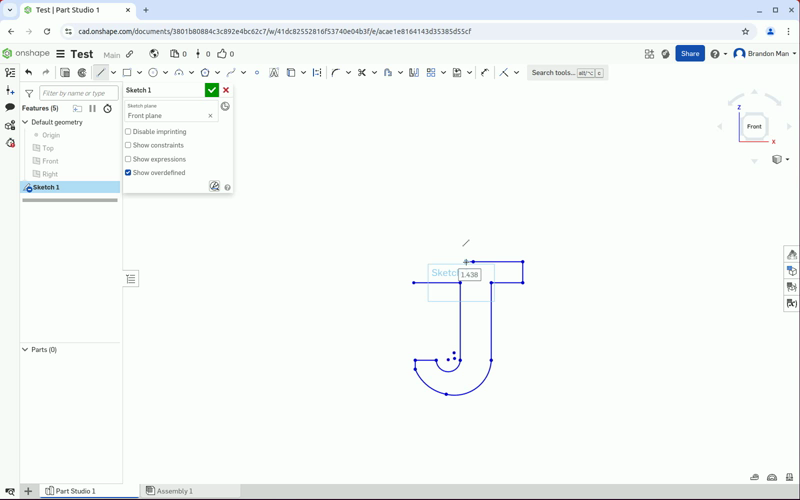
mouse_move(496, 261)
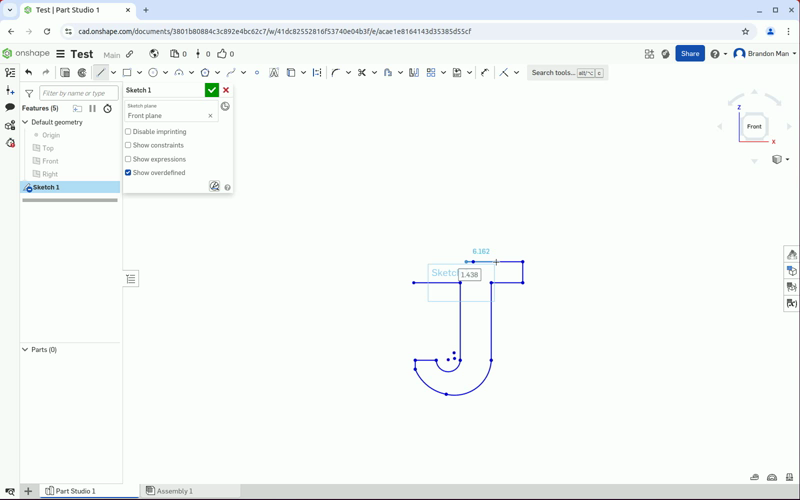
mouse_move(413, 261)
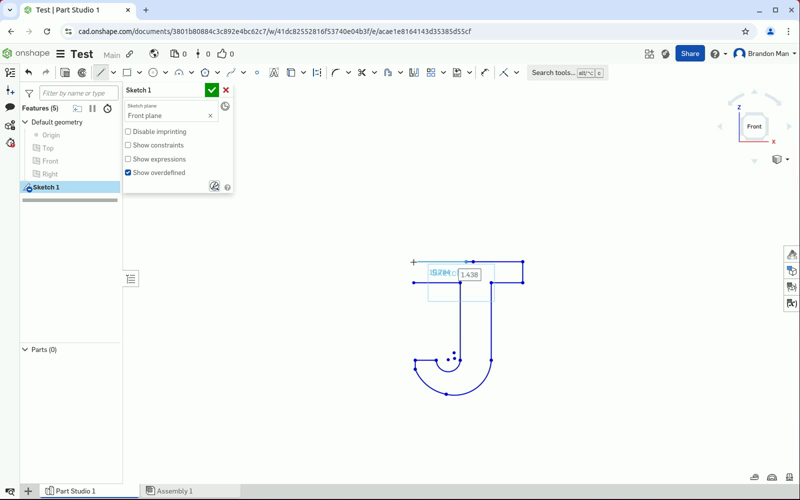
click(413, 261)
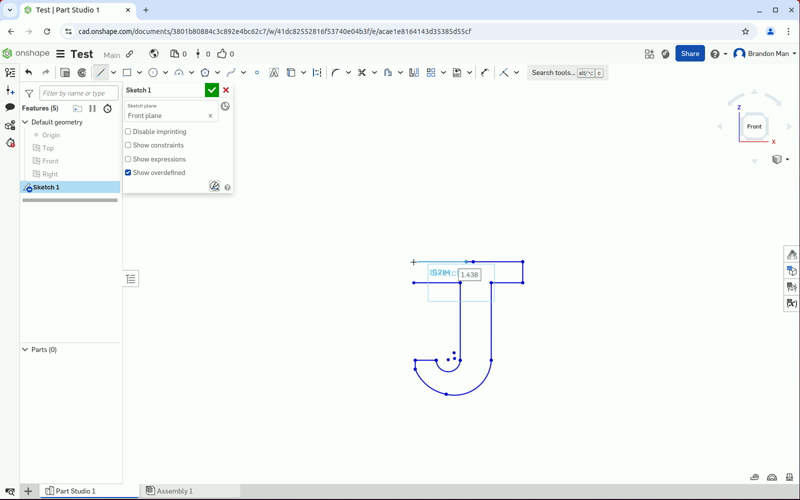
key_up(shift)
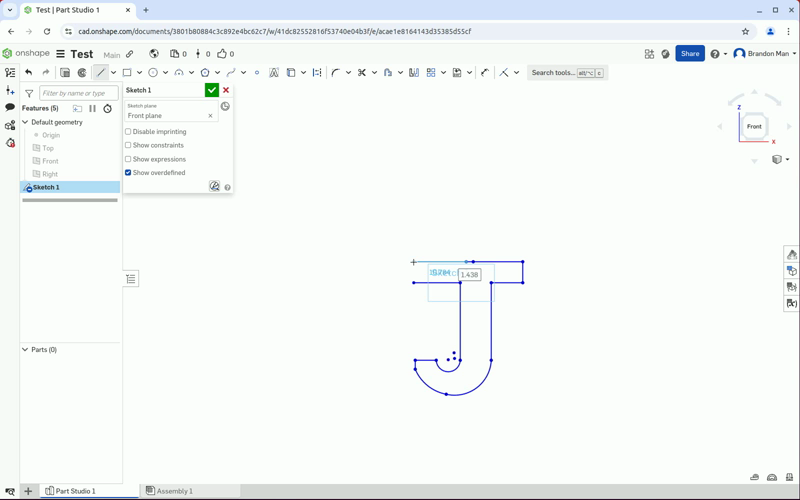
mouse_move(444, 261)
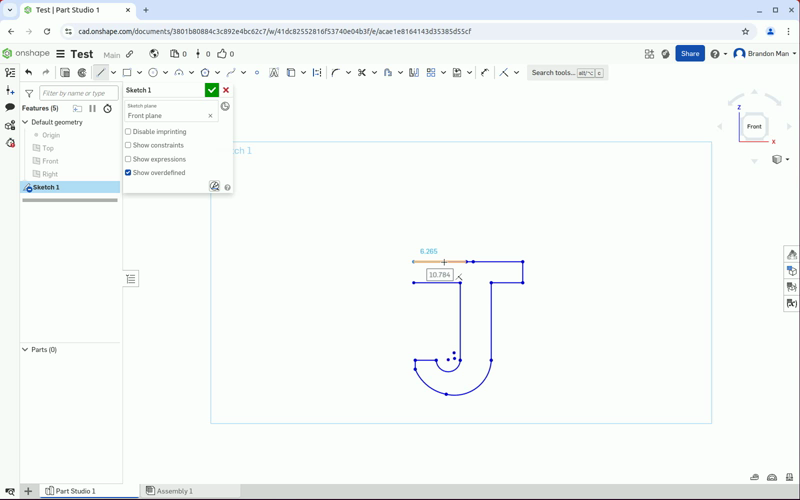
key_down(shift)
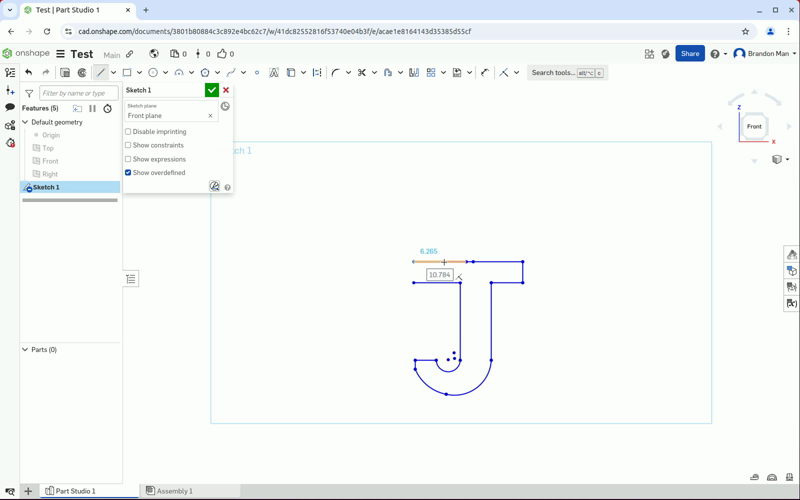
mouse_move(413, 282)
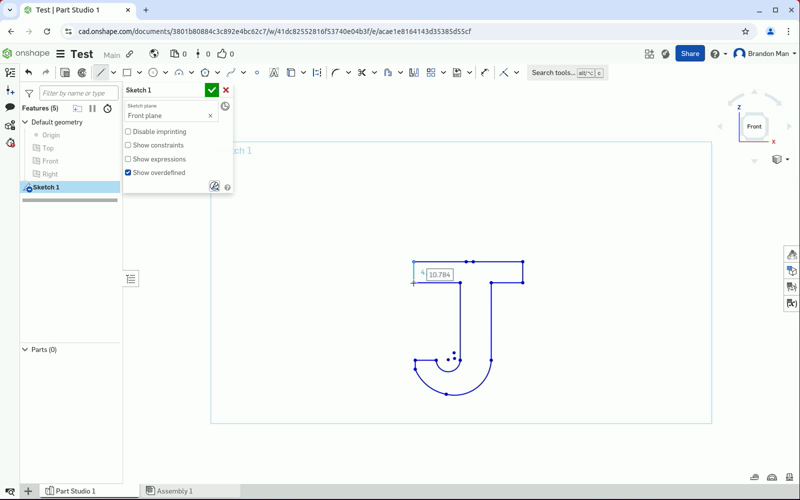
key_up(shift)
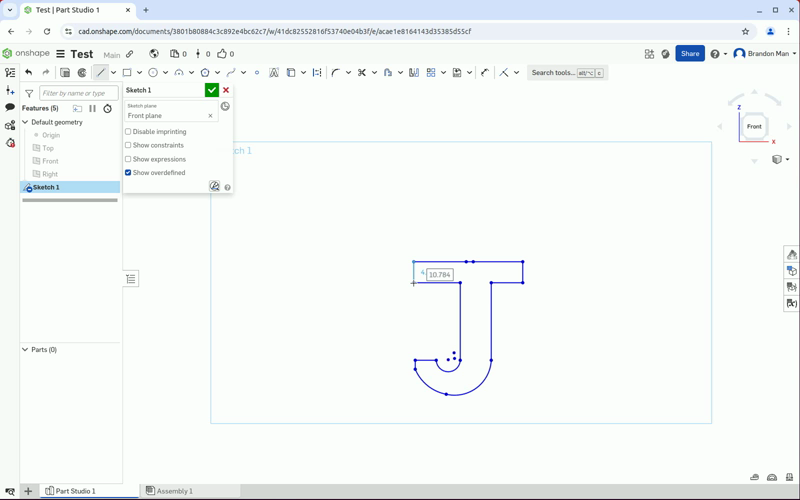
click(413, 282)
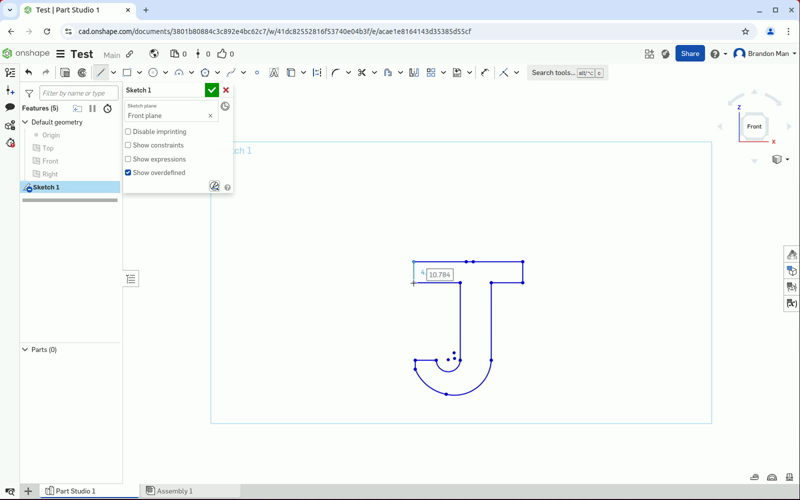
key(esc)
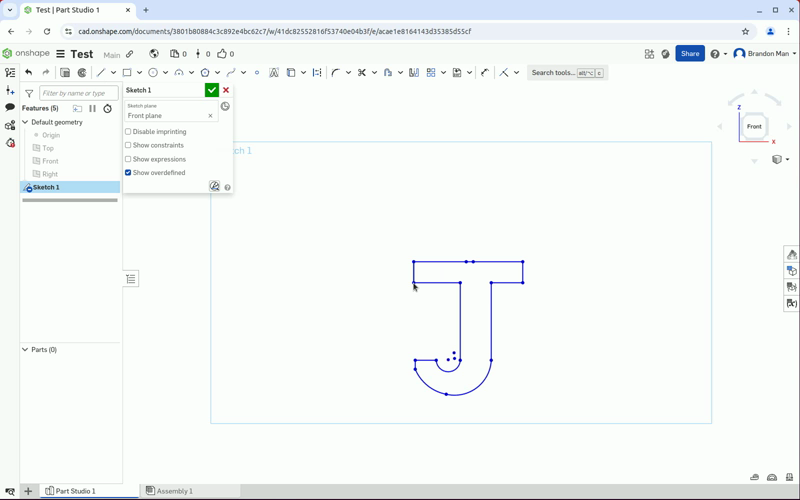
mouse_move(445, 368)
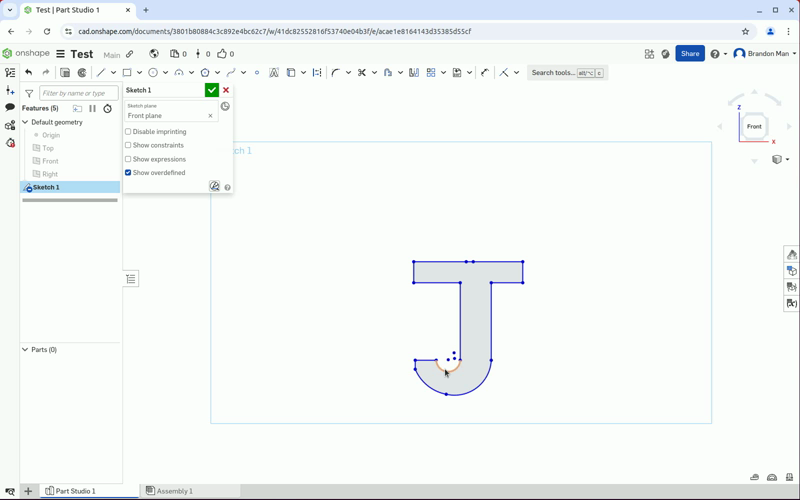
scroll(6)
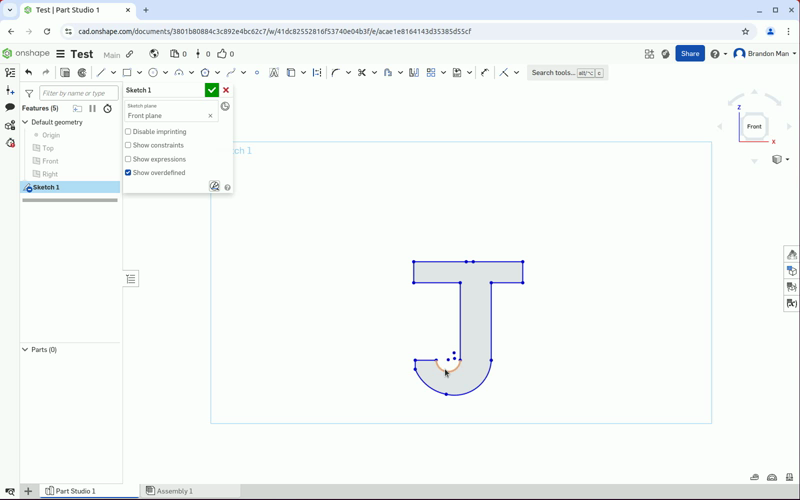
scroll(6)
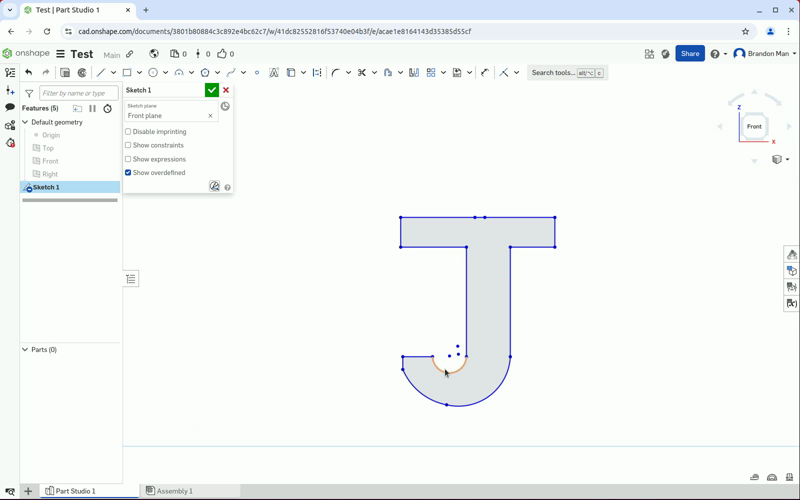
scroll(6)
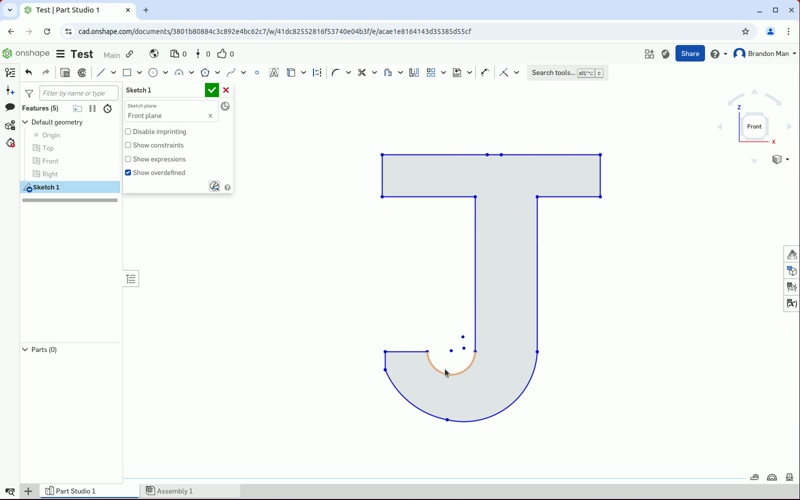
scroll(6)
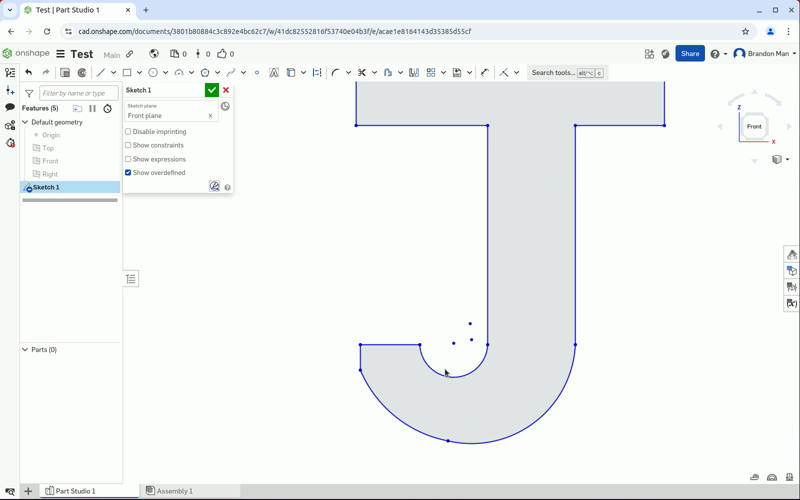
scroll(6)
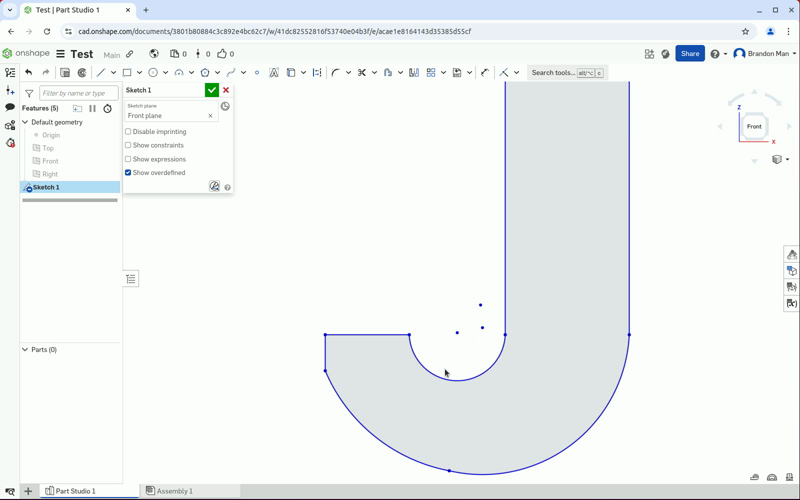
scroll(6)
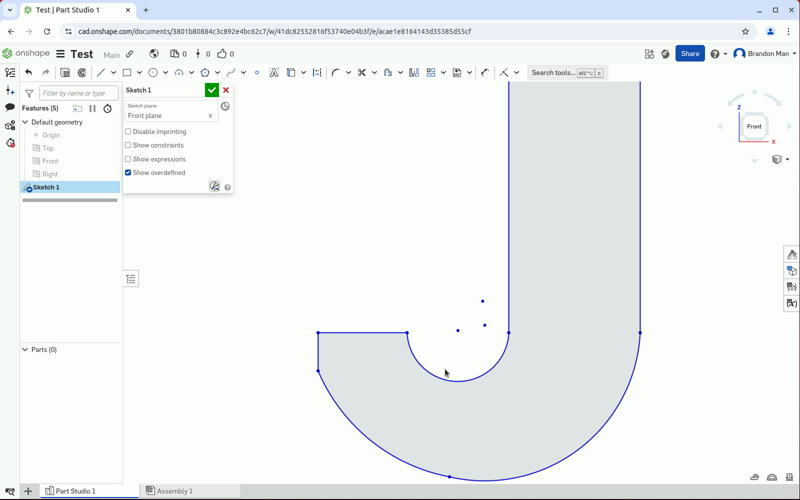
scroll(6)
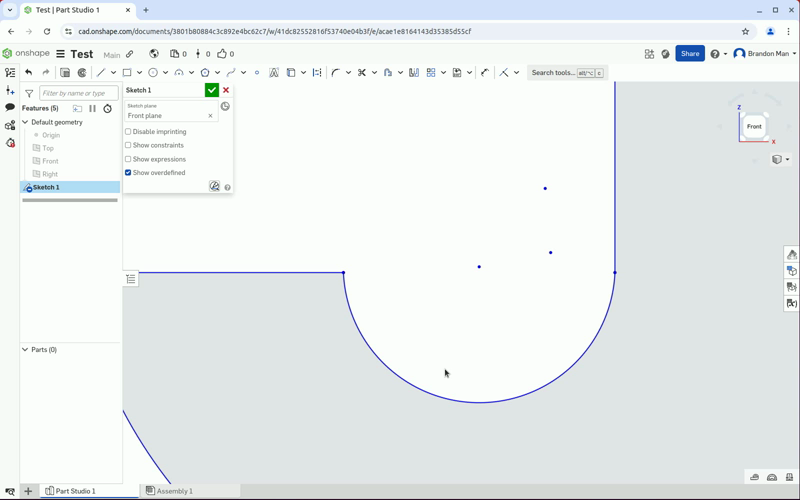
click(445, 368)
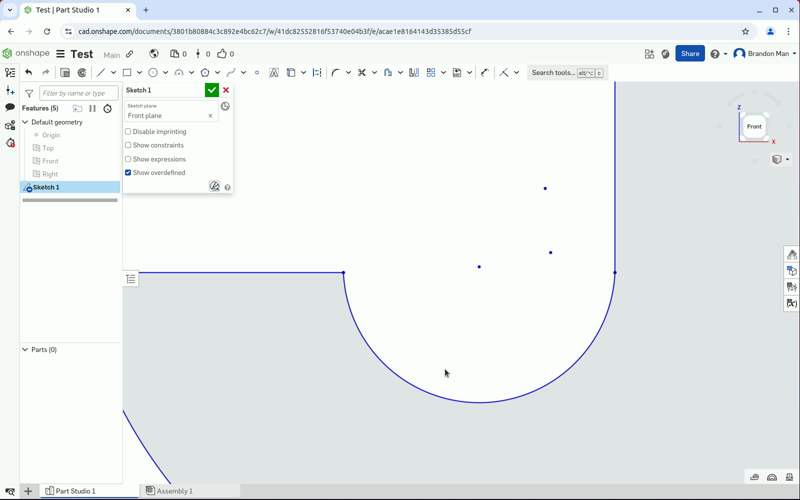
scroll(-6)
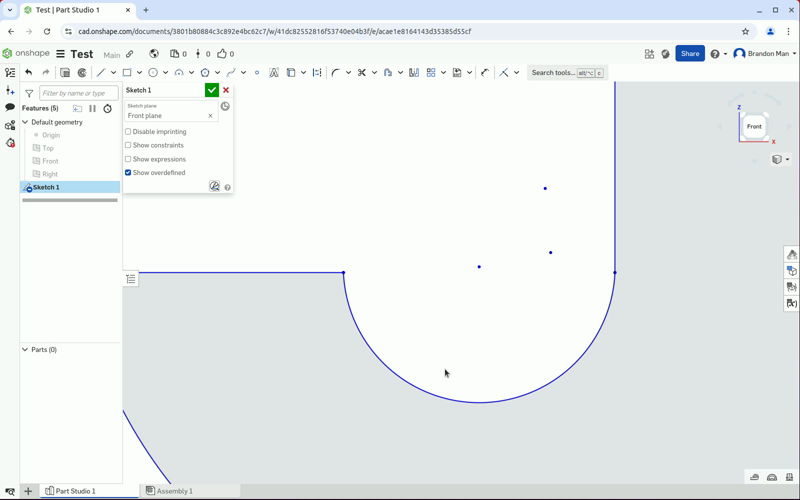
scroll(-6)
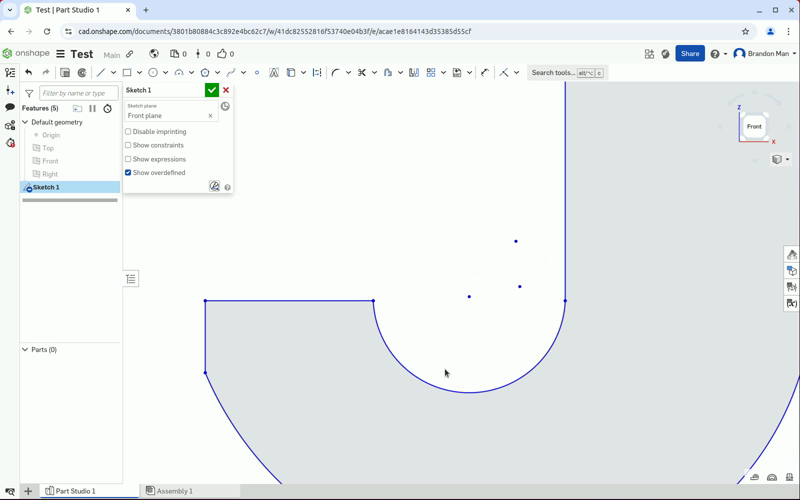
scroll(-6)
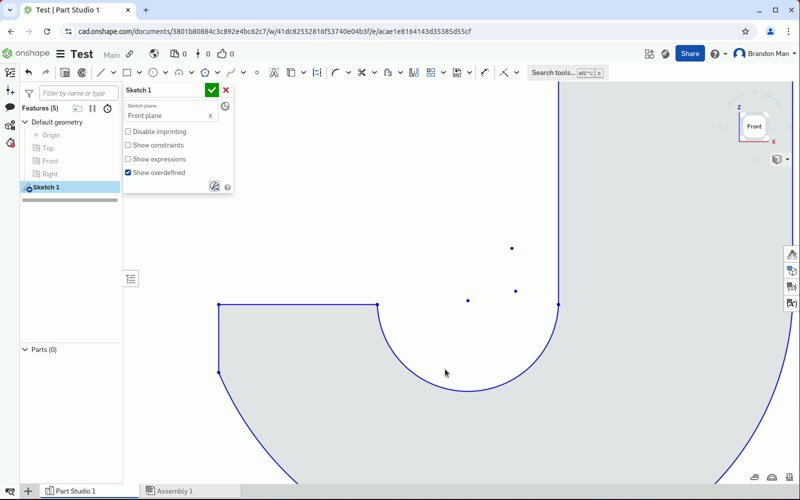
scroll(-6)
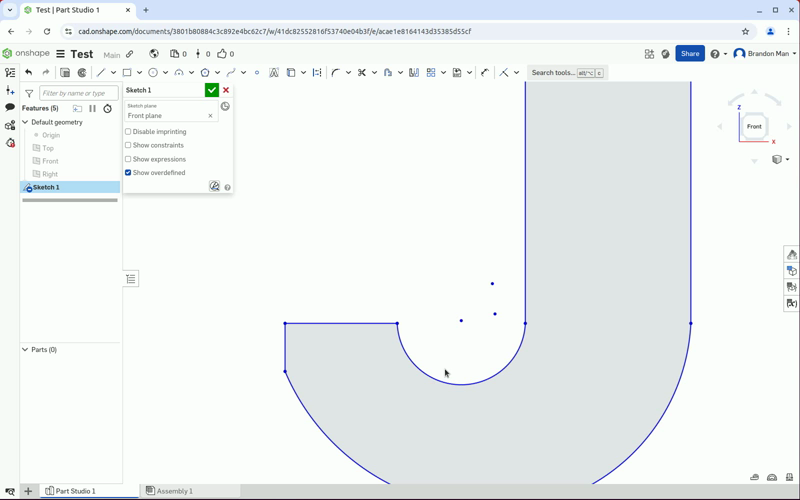
scroll(-6)
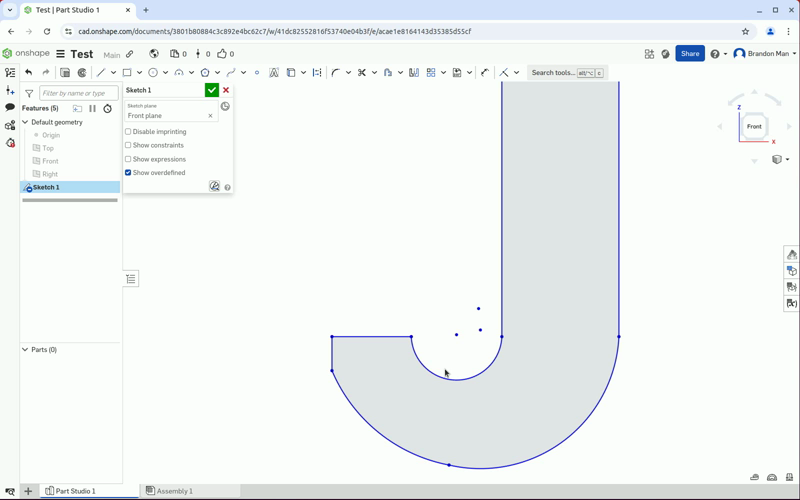
scroll(-6)
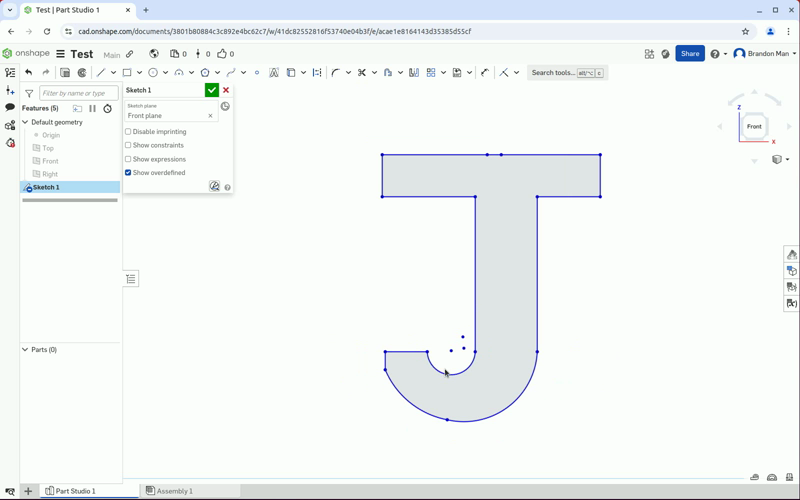
scroll(-6)
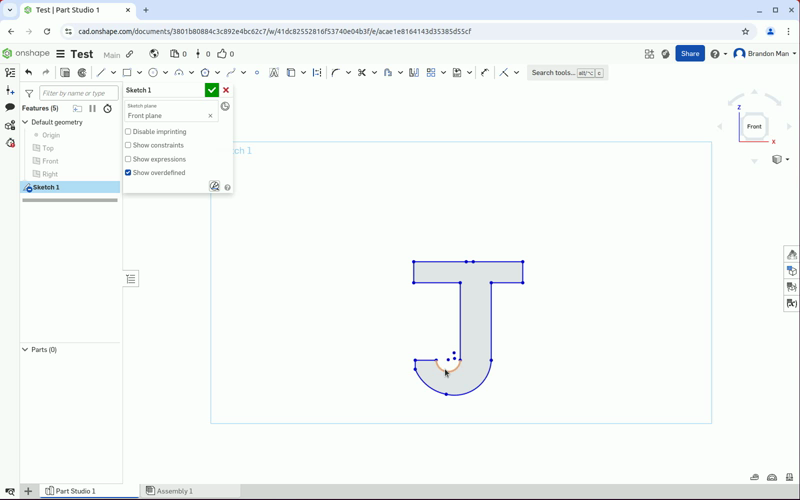
mouse_move(73, 352)
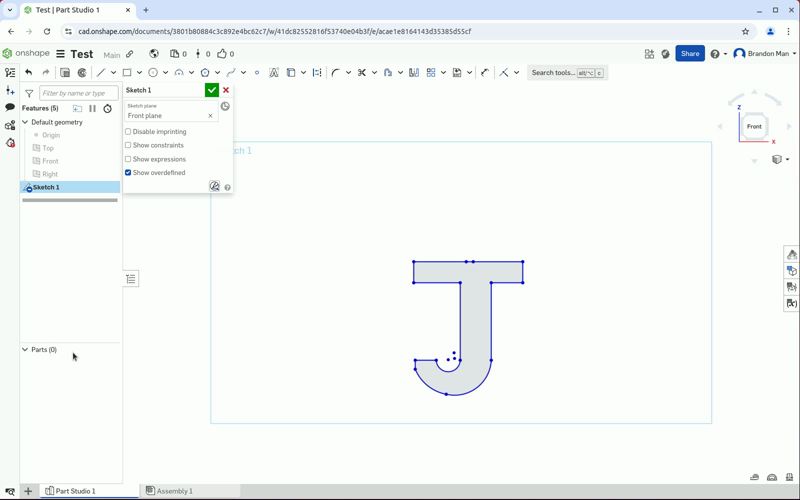
key(shift+y)
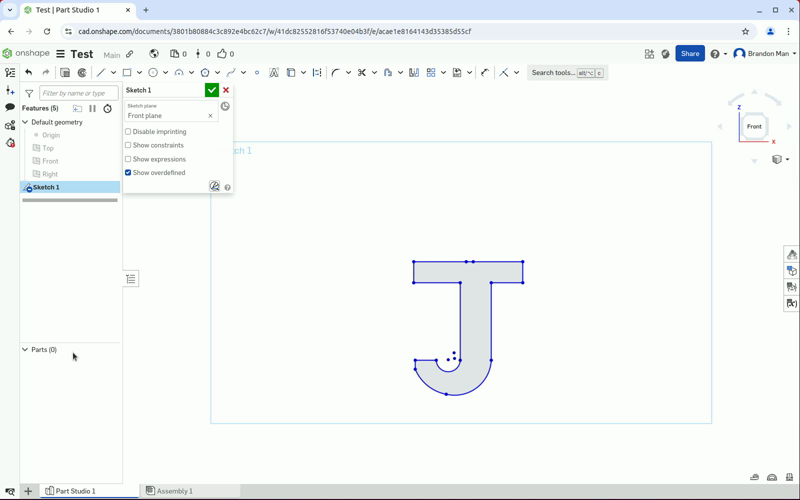
key(shift+e)
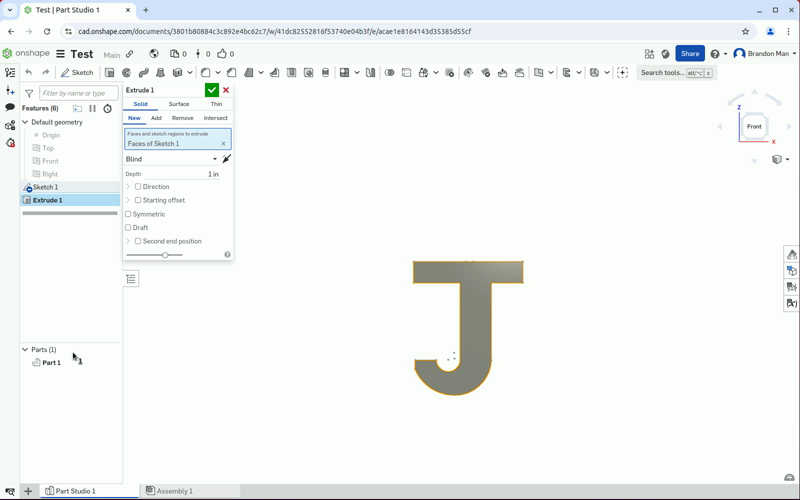
mouse_move(143, 106)
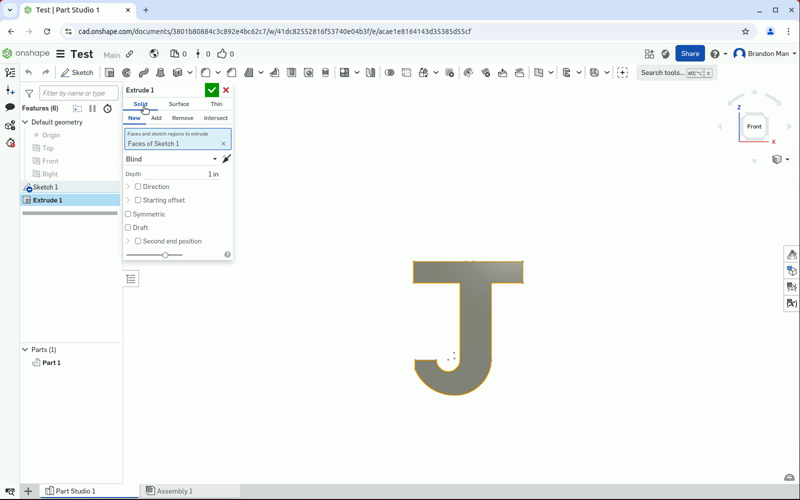
click(143, 106)
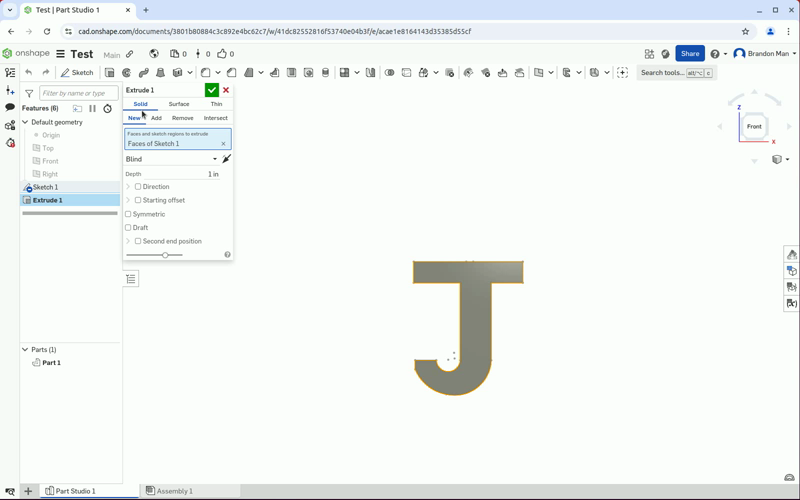
mouse_move(137, 120)
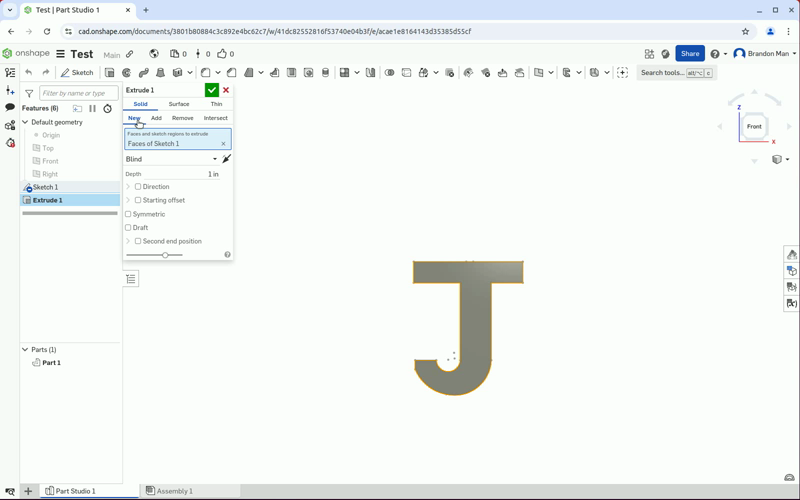
click(137, 120)
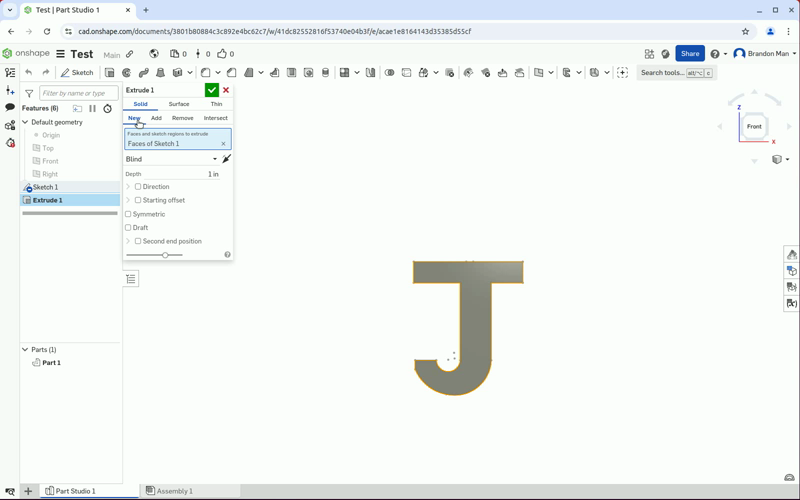
key(tab, 4)
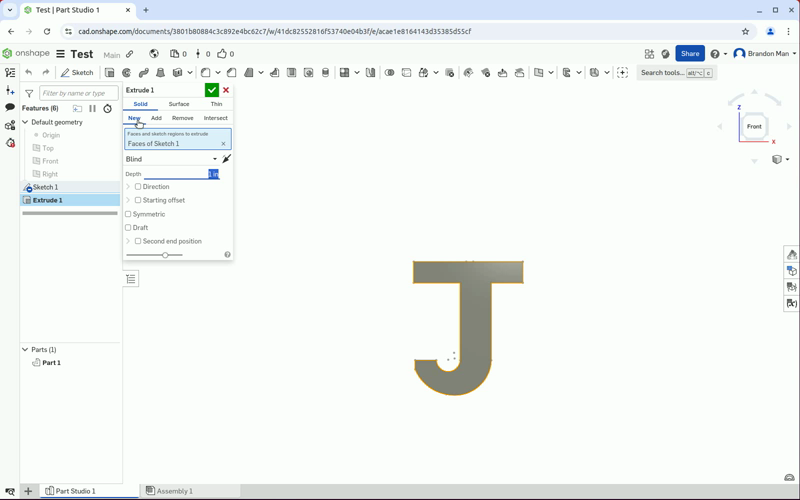
text(6.74)
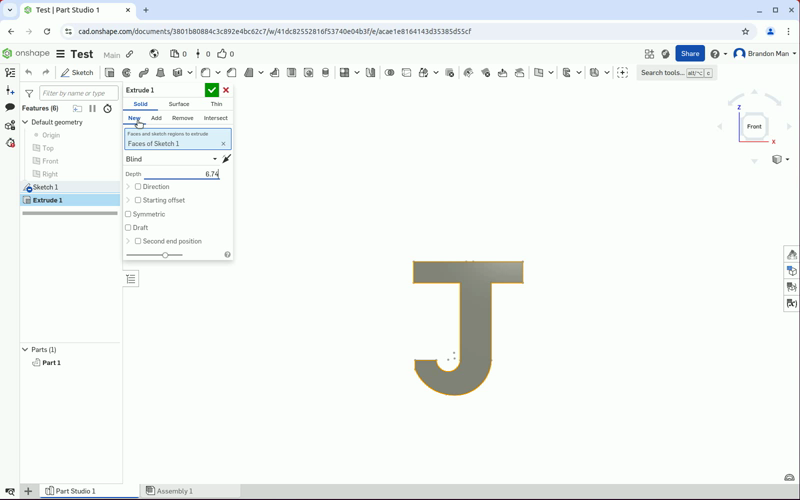
key(enter)
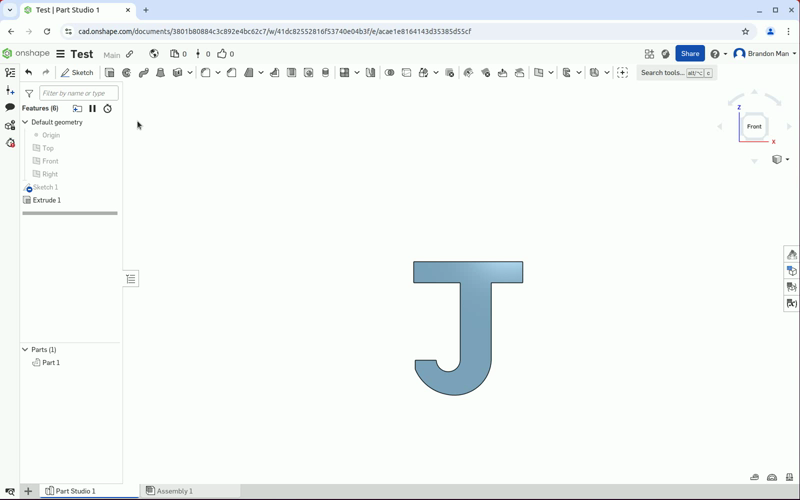
key(shift+h)
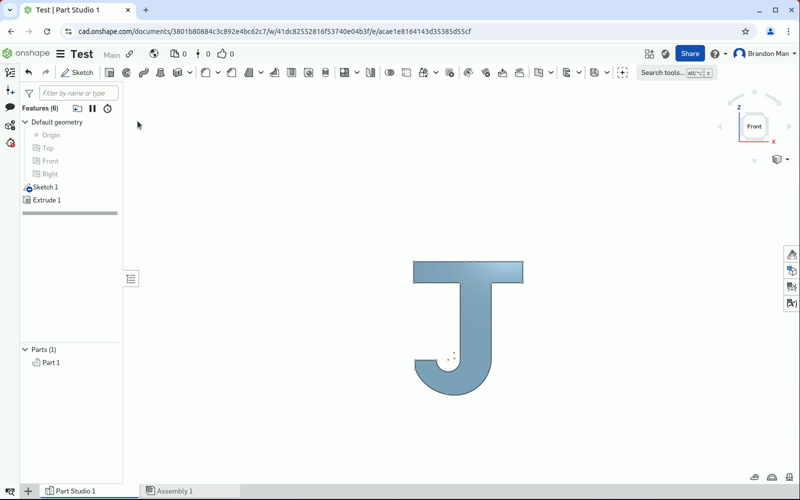
key(shift+h)
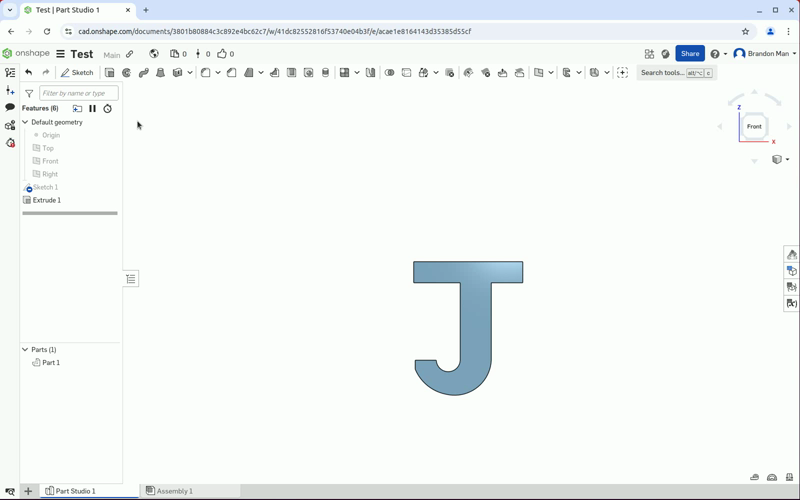
mouse_move(73, 189)
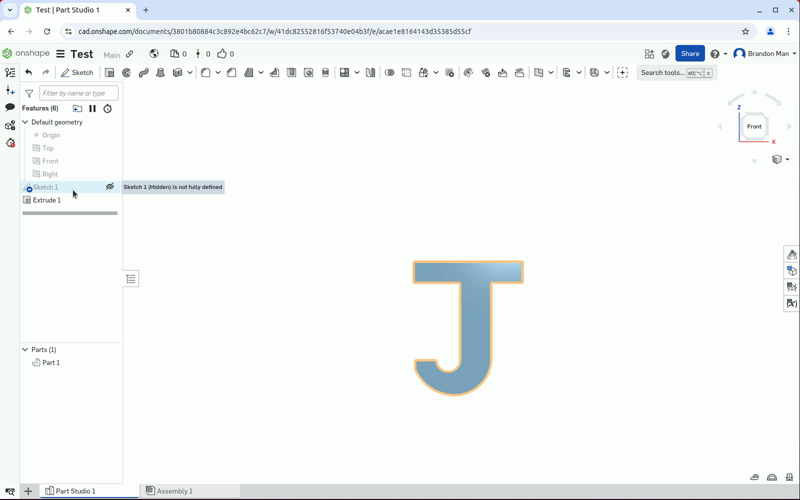
click(73, 189)
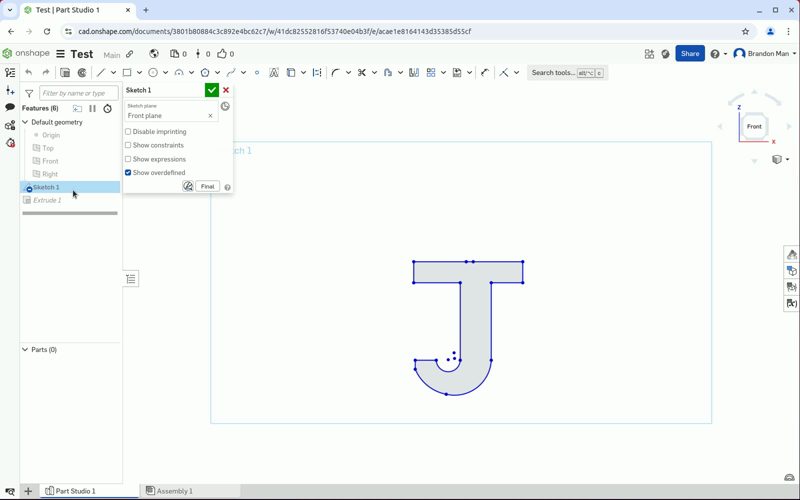
mouse_move(229, 92)
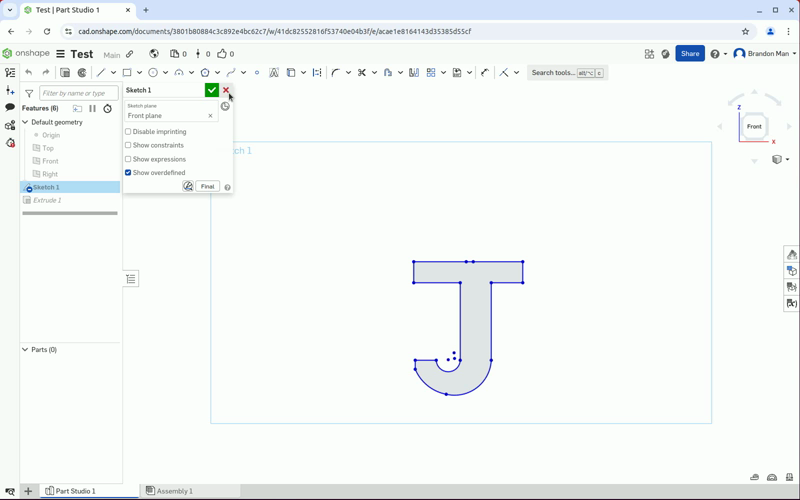
click(229, 92)
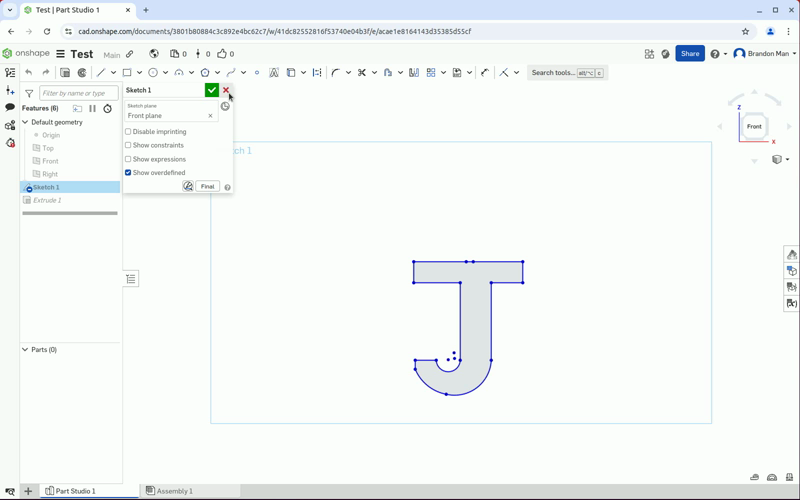
key(shift+s)
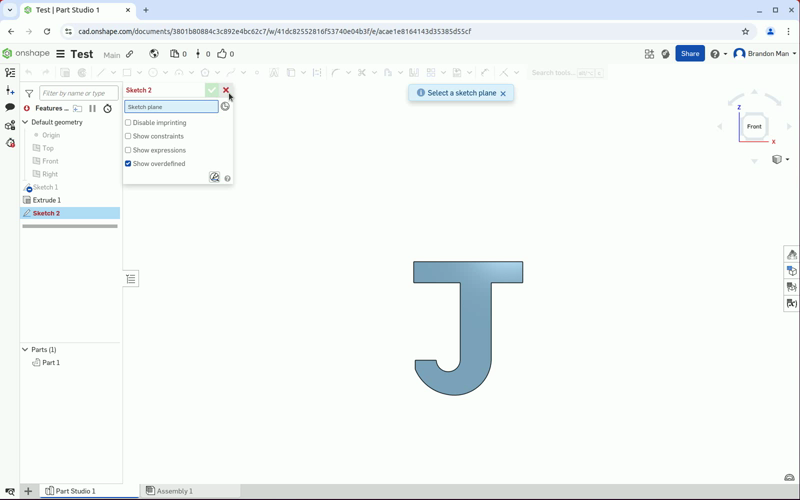
mouse_move(73, 163)
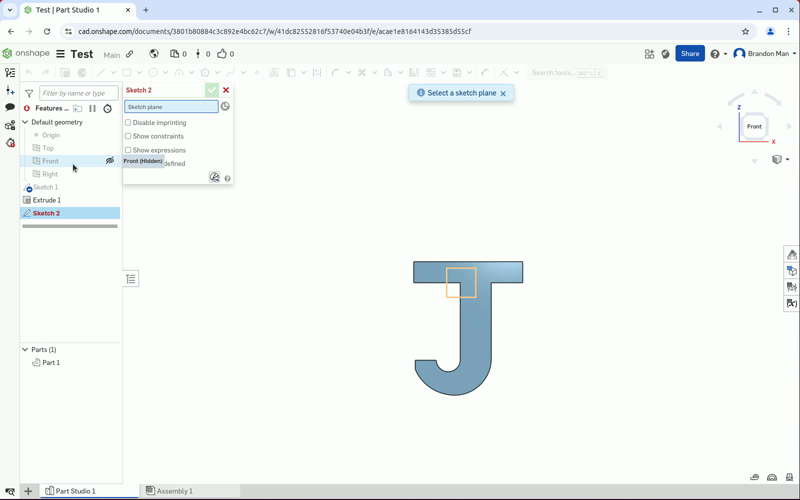
click(73, 163)
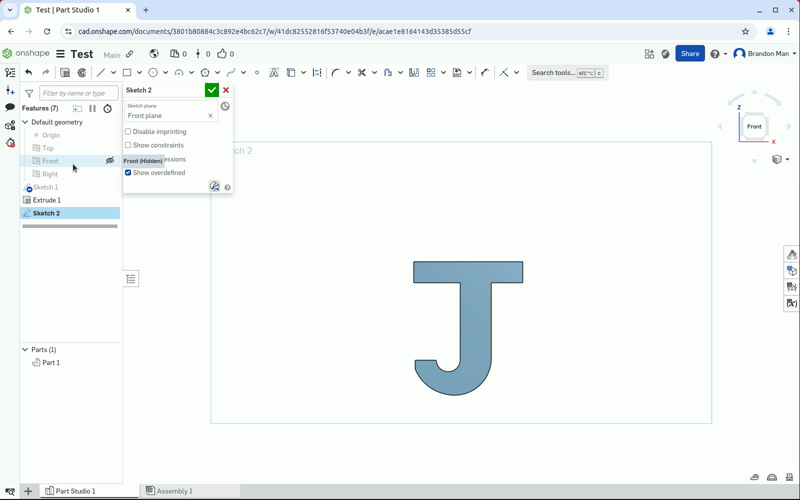
mouse_move(73, 352)
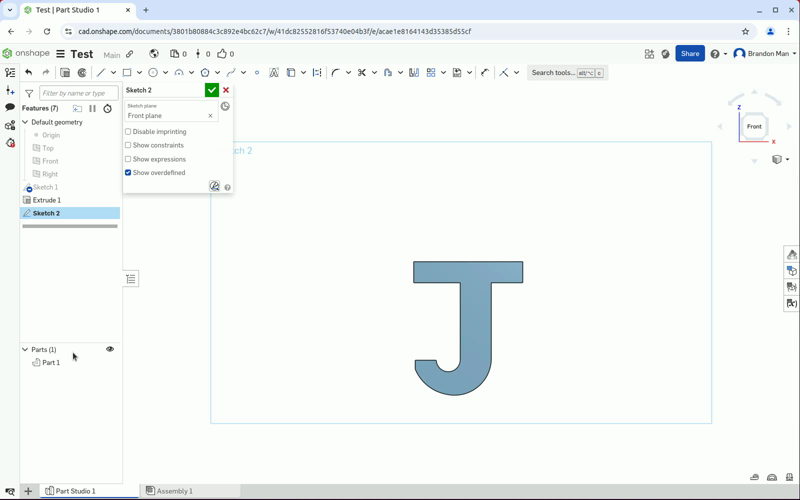
key(y)
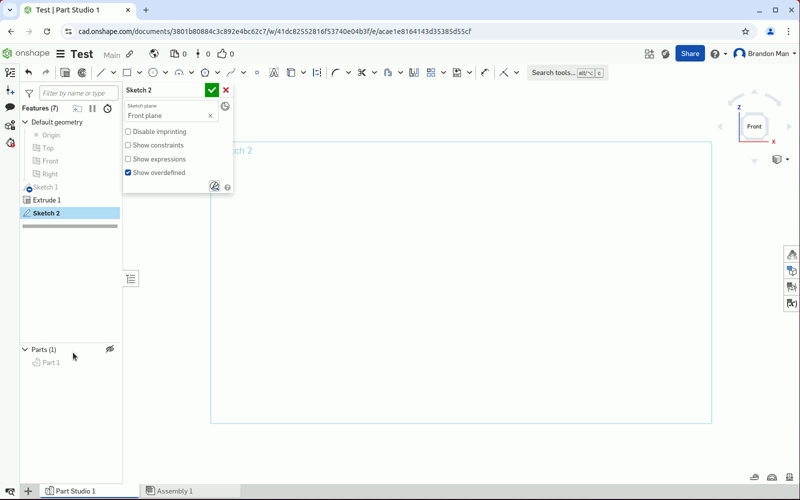
key(l)
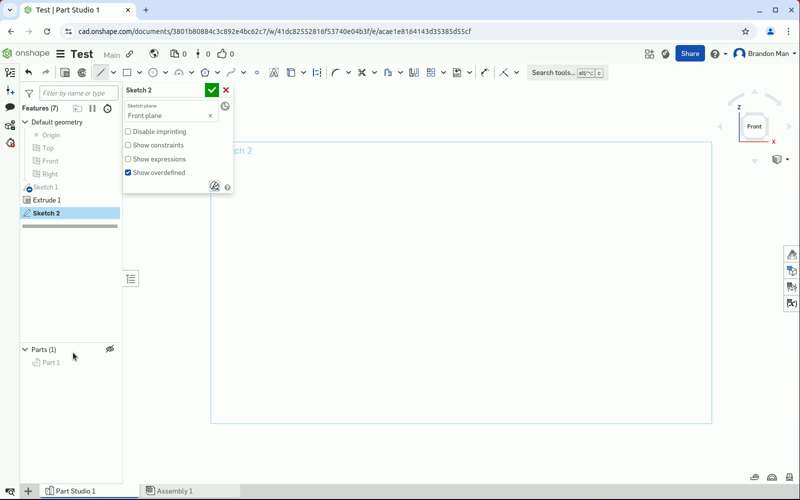
key_down(shift)
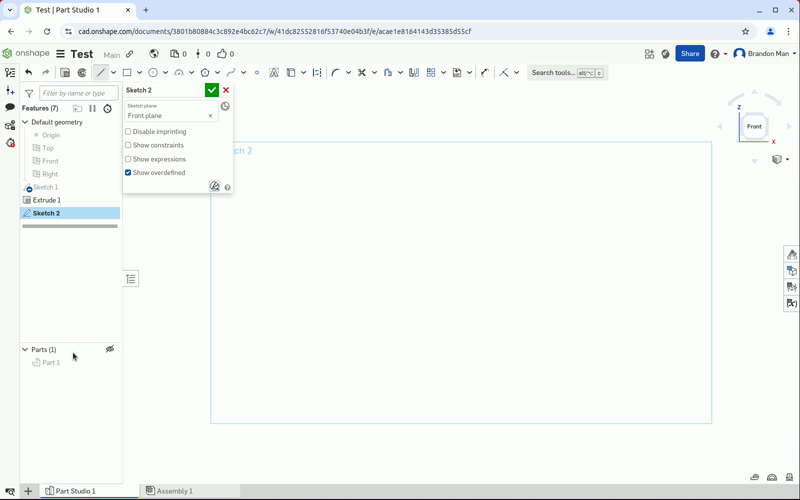
mouse_move(465, 260)
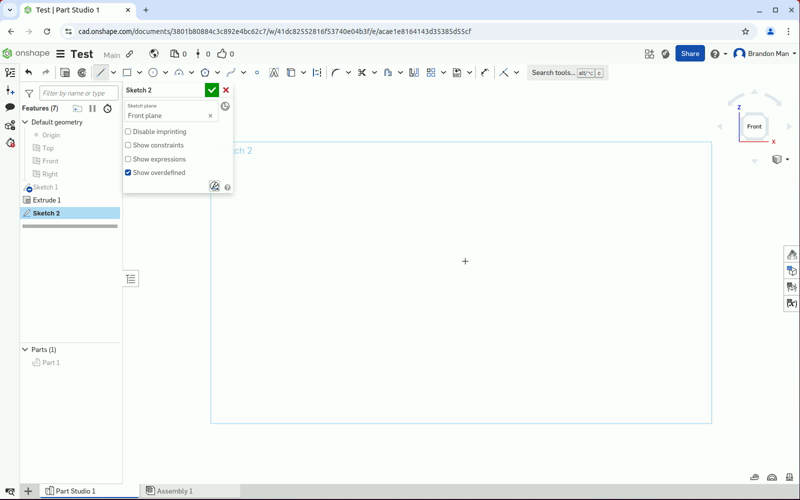
click(465, 260)
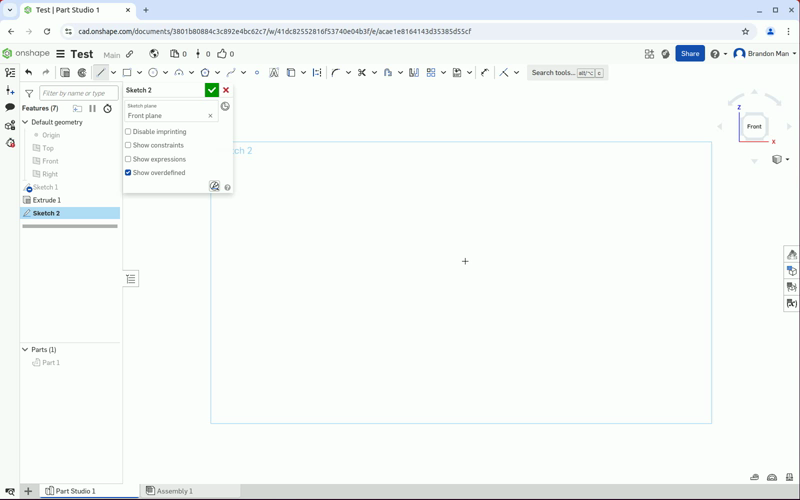
key_up(shift)
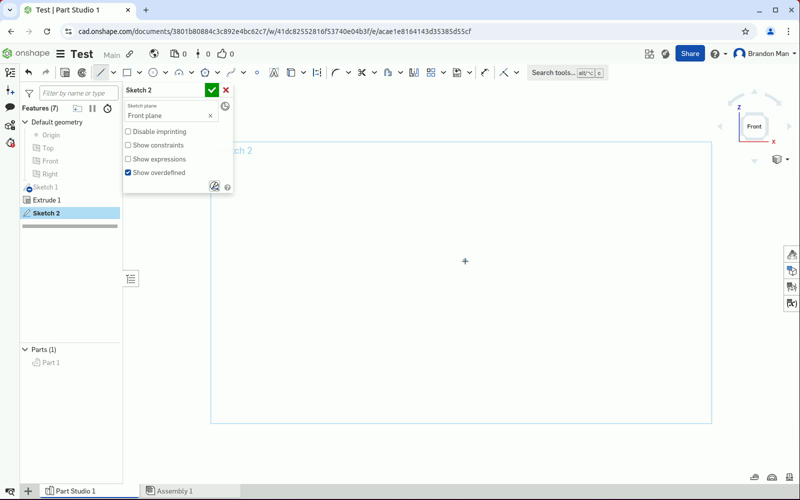
key_down(shift)
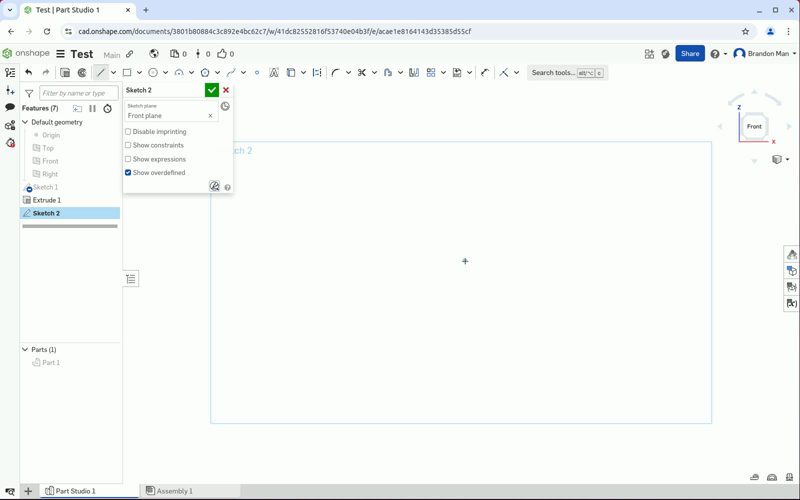
mouse_move(495, 260)
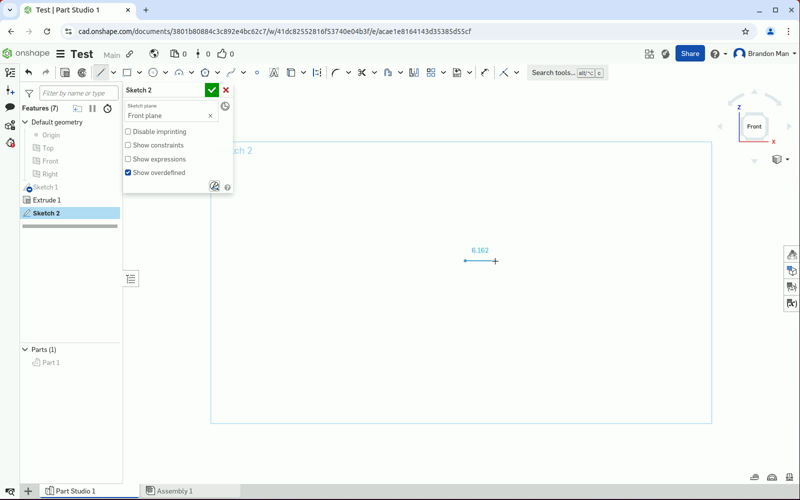
mouse_move(474, 260)
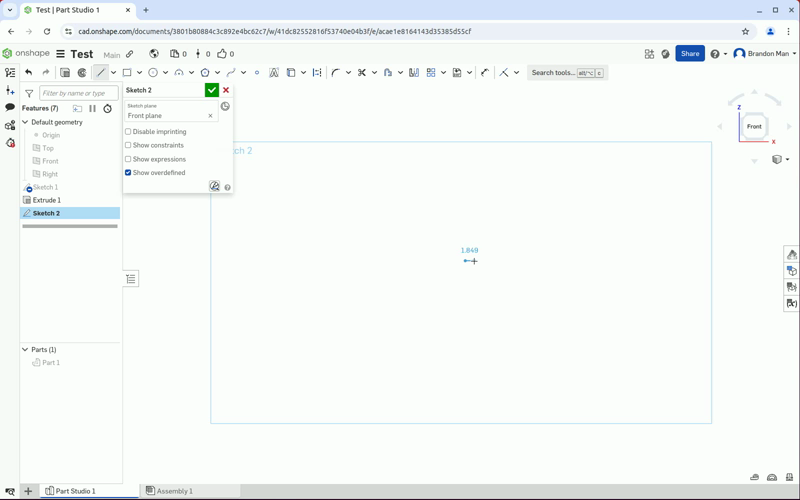
click(474, 260)
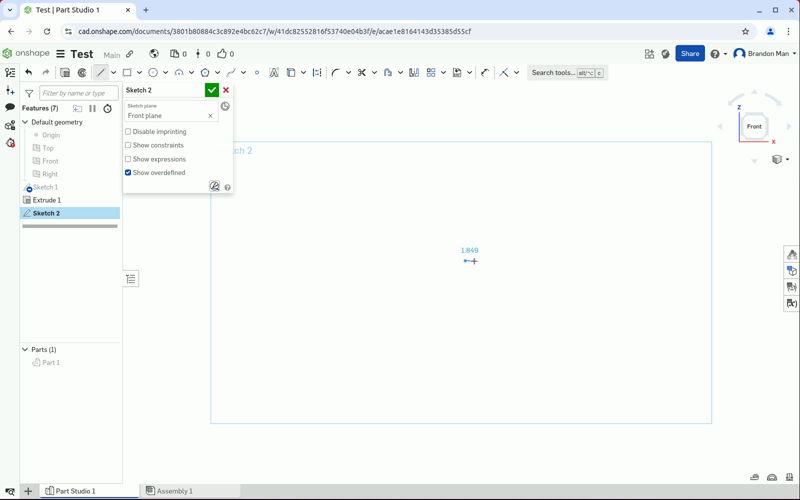
key_up(shift)
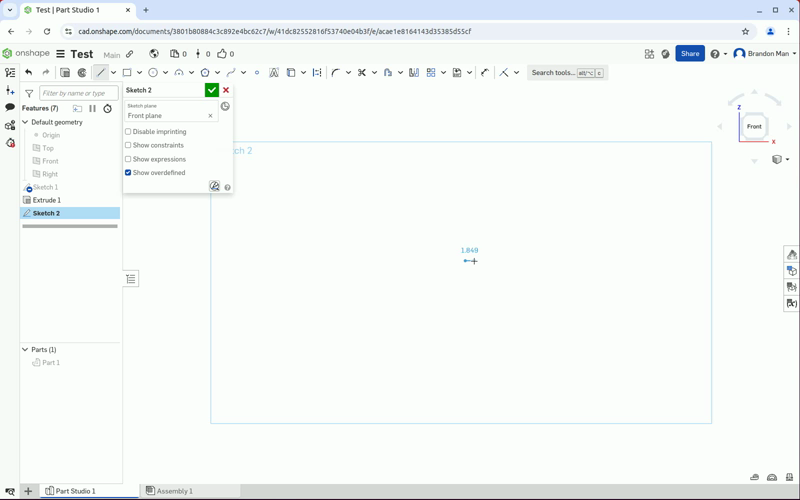
key_down(shift)
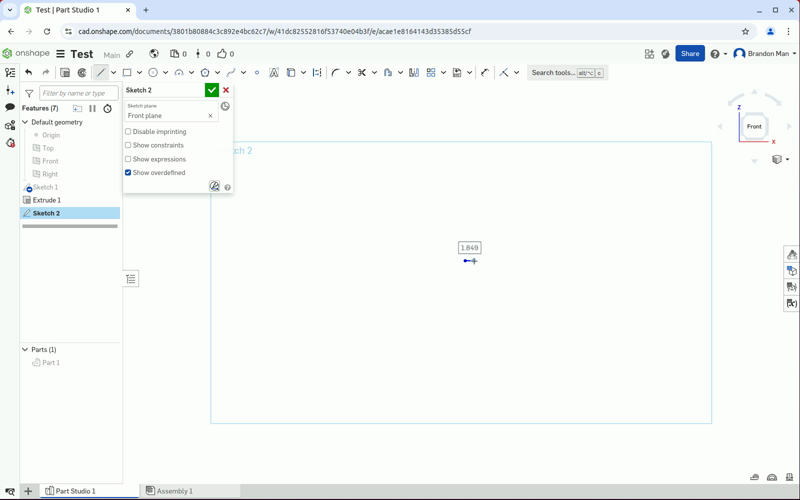
mouse_move(504, 260)
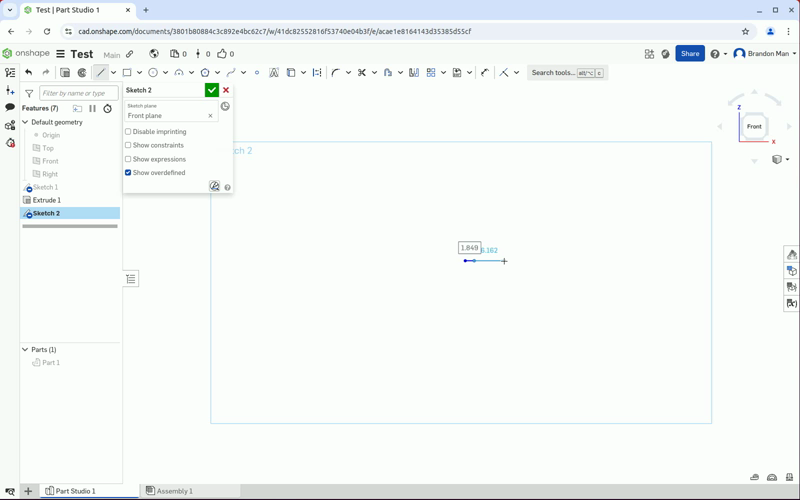
mouse_move(474, 247)
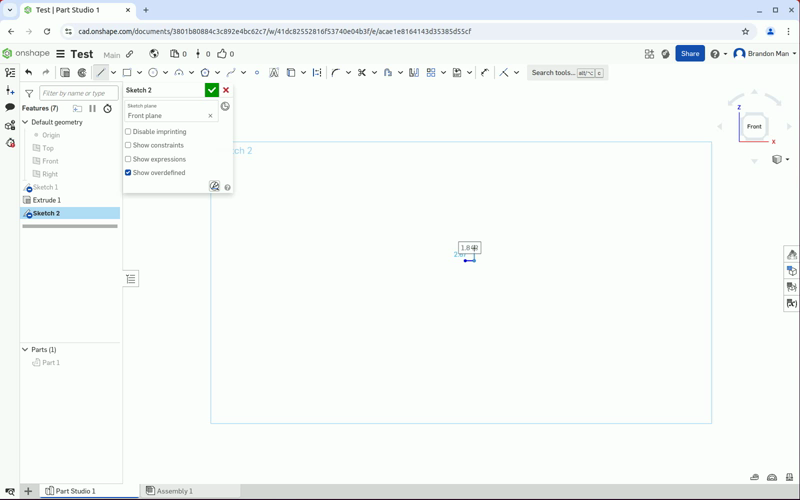
click(474, 247)
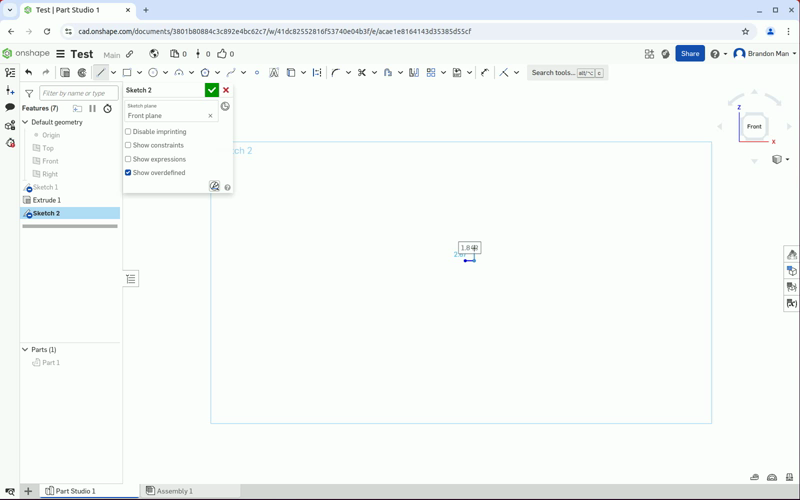
key_up(shift)
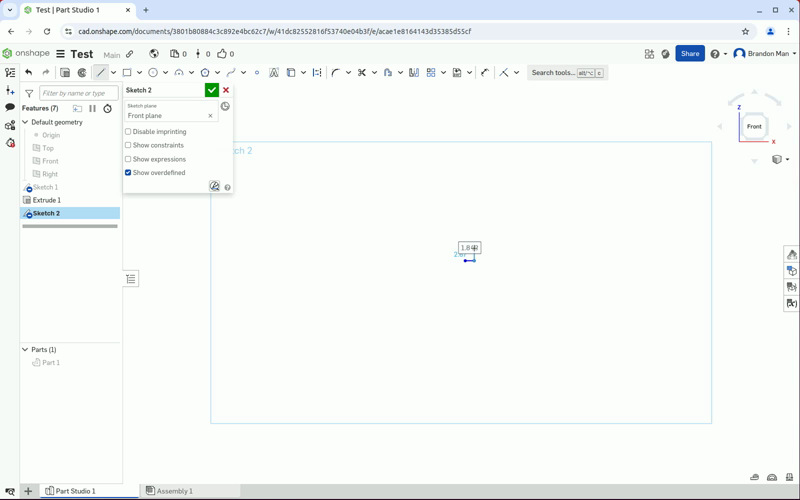
key_down(shift)
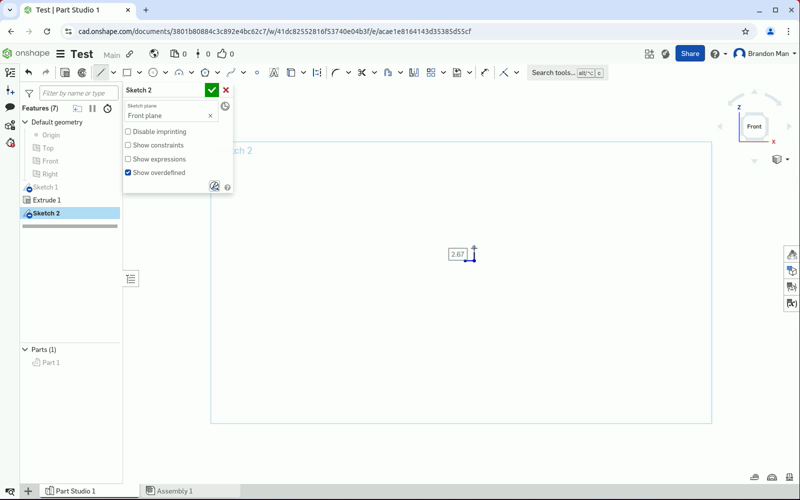
mouse_move(504, 247)
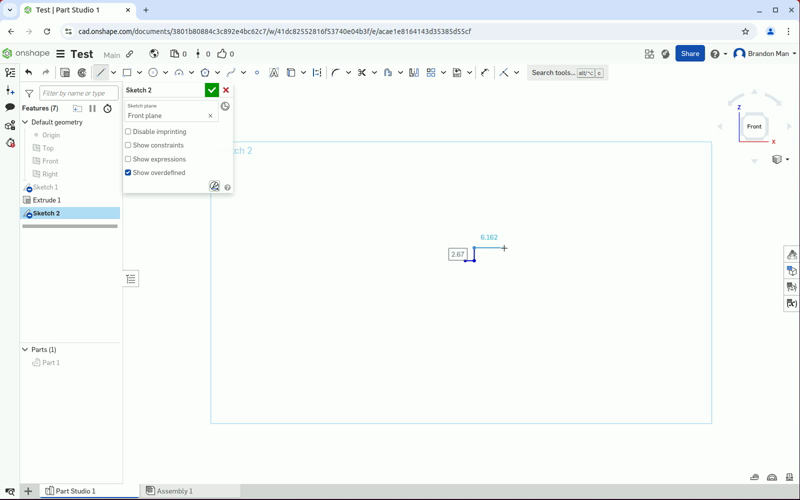
mouse_move(472, 247)
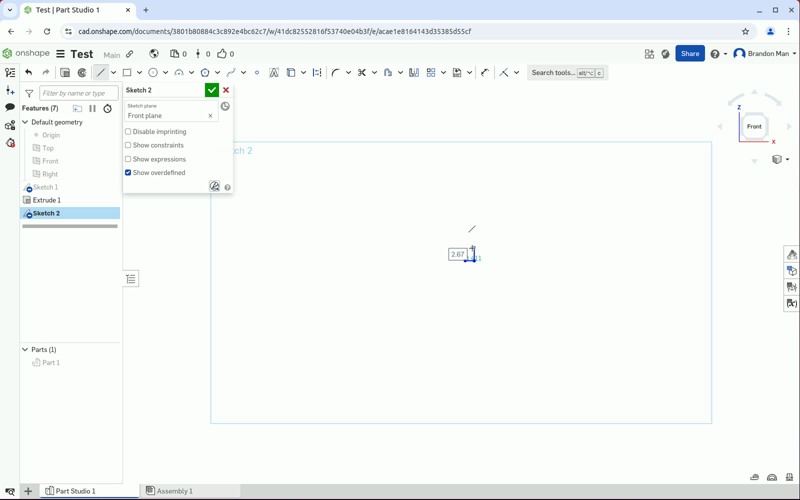
scroll(6)
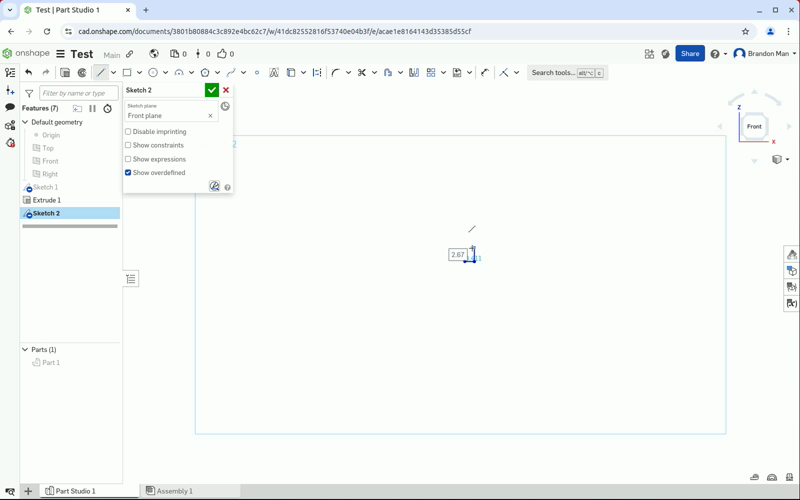
scroll(6)
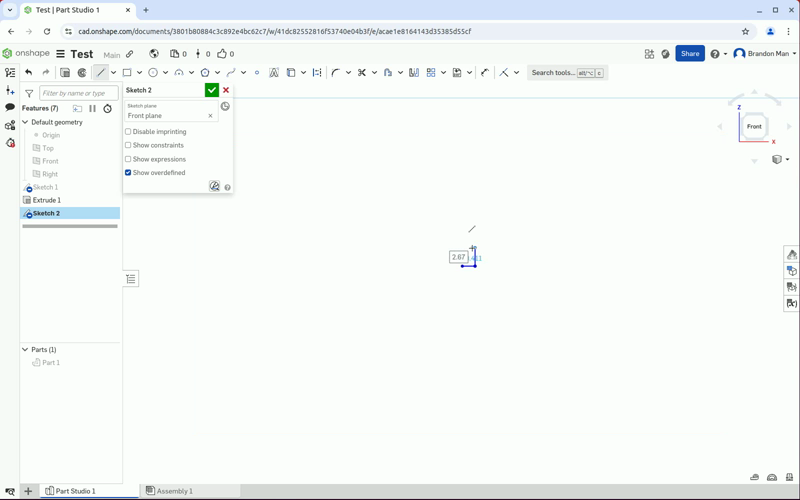
scroll(6)
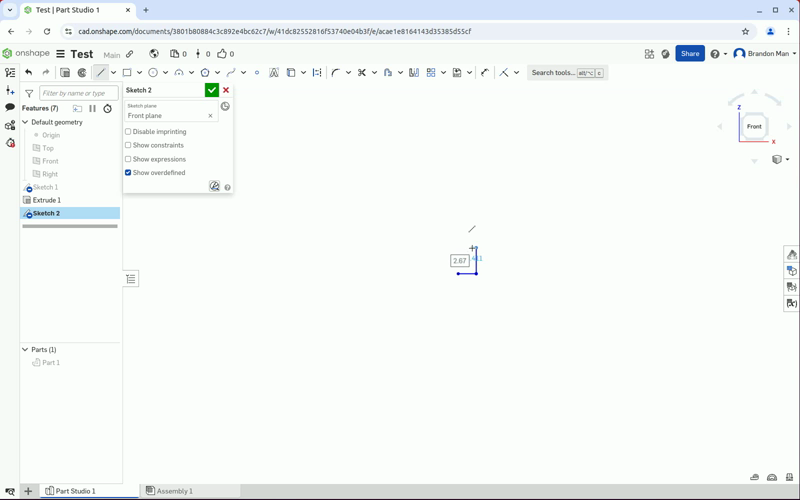
scroll(6)
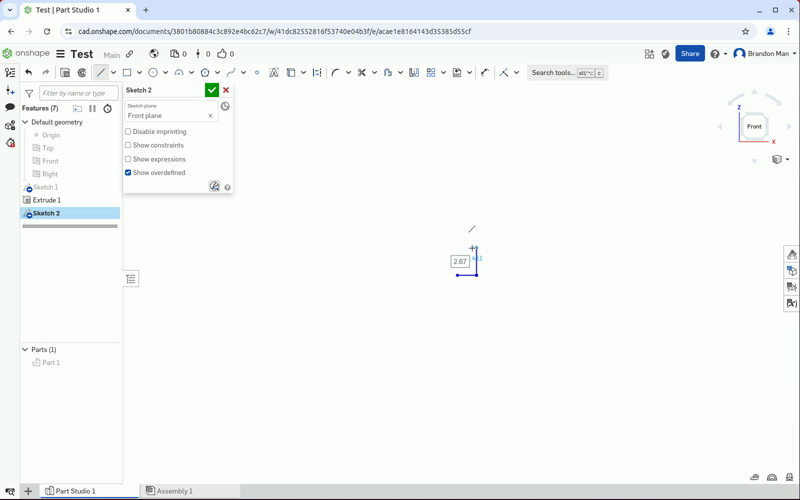
scroll(6)
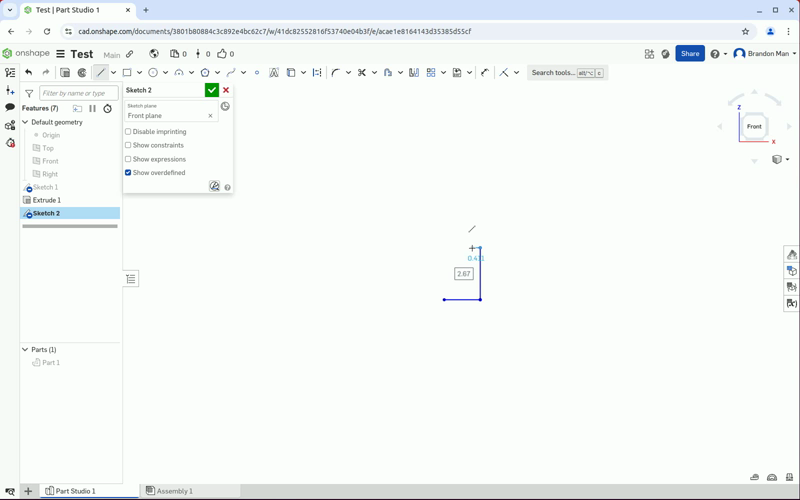
scroll(6)
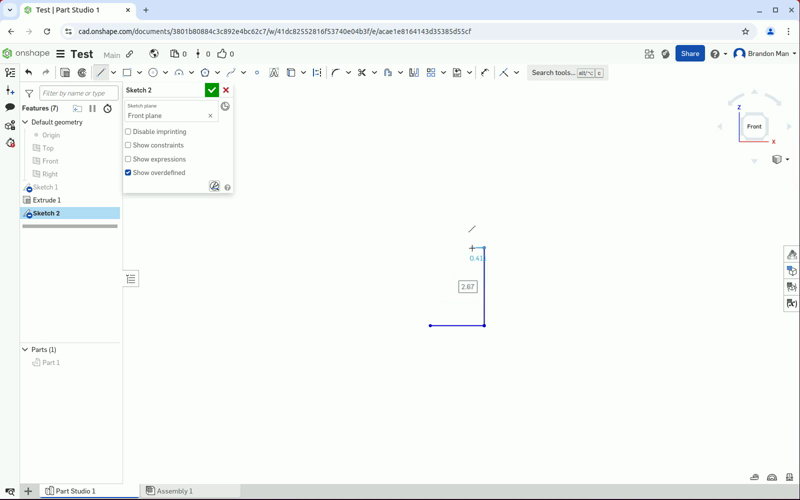
scroll(6)
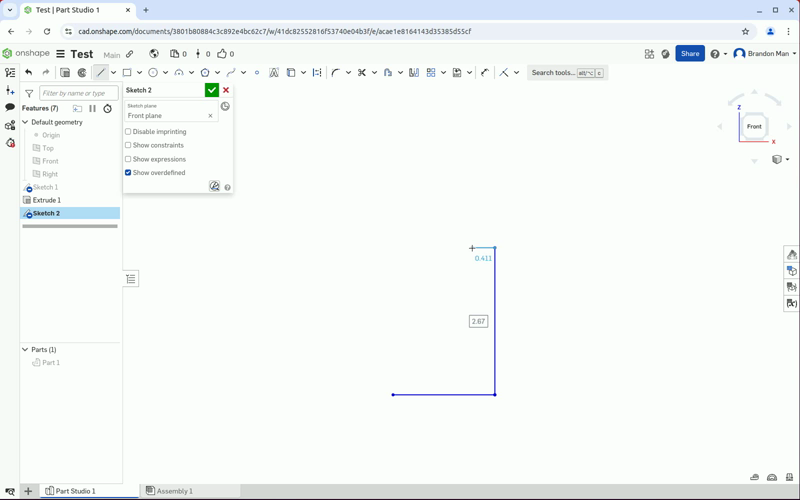
click(472, 247)
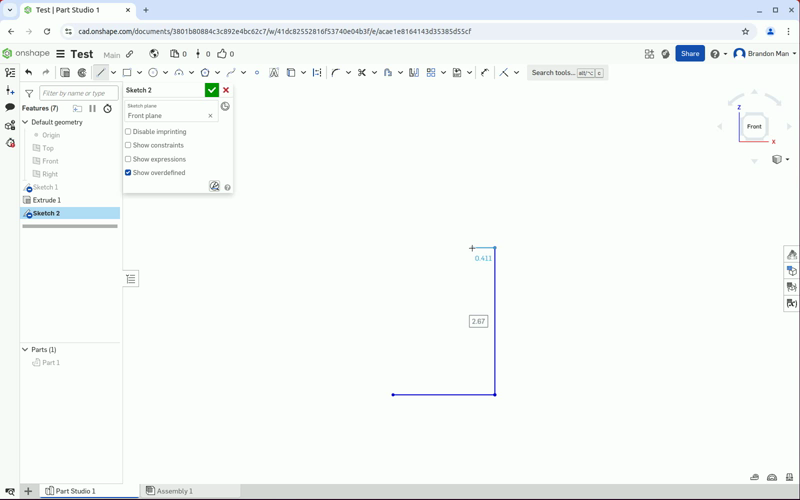
scroll(-6)
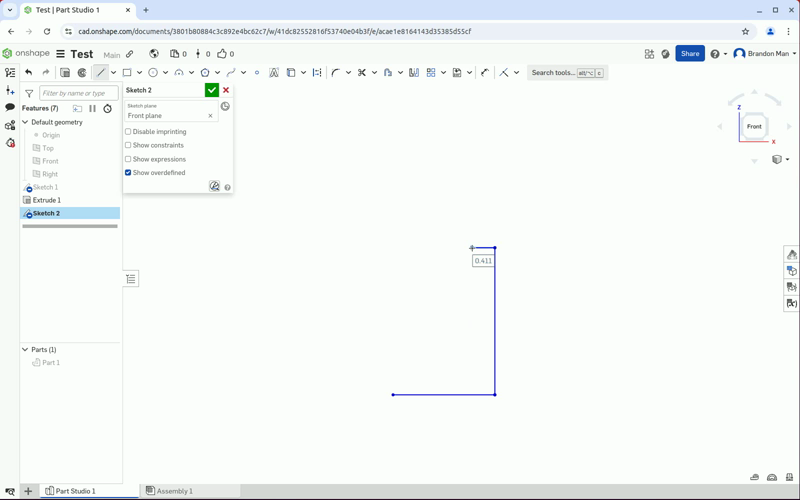
scroll(-6)
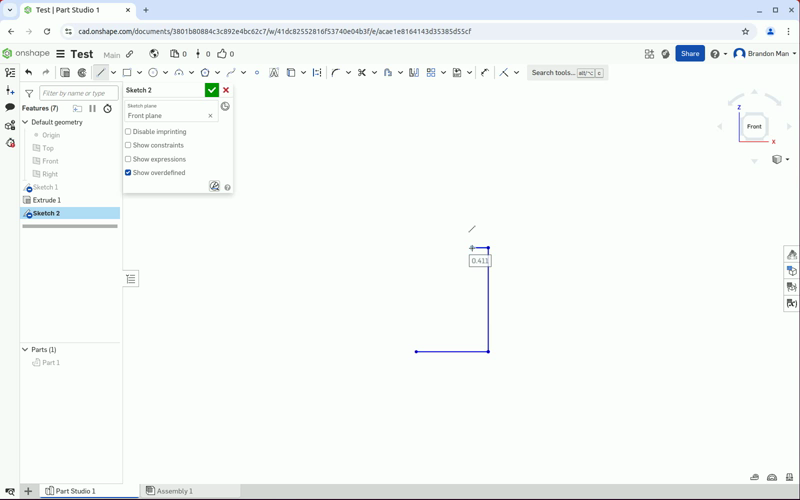
scroll(-6)
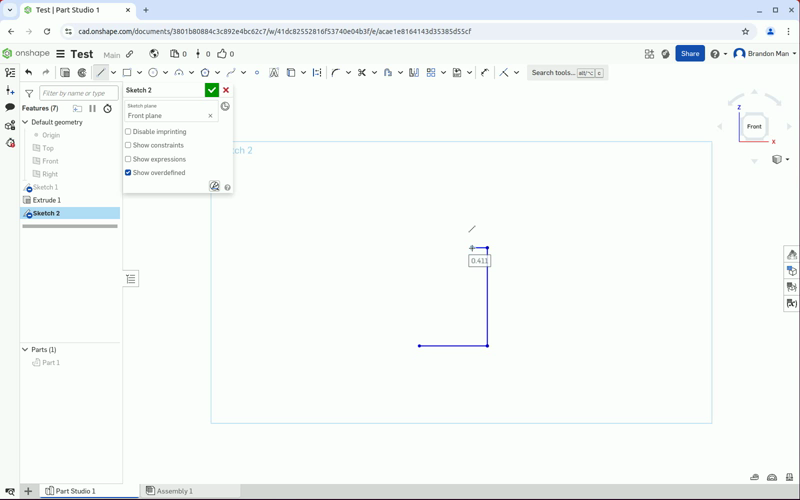
scroll(-6)
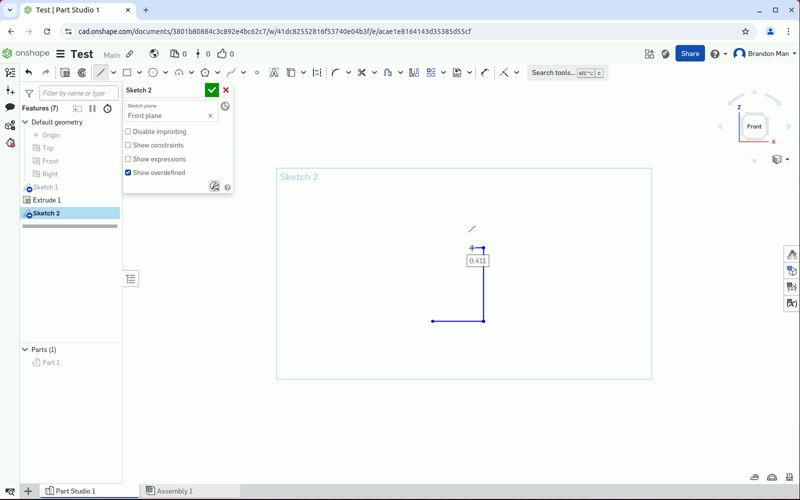
scroll(-6)
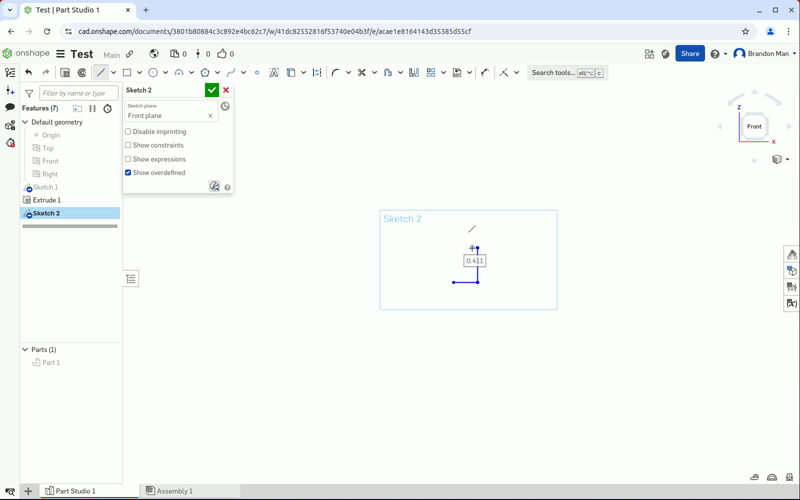
scroll(-6)
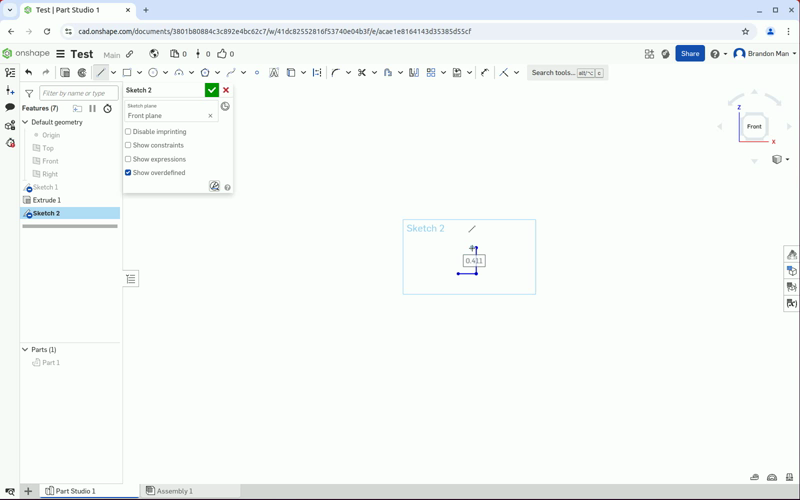
scroll(-6)
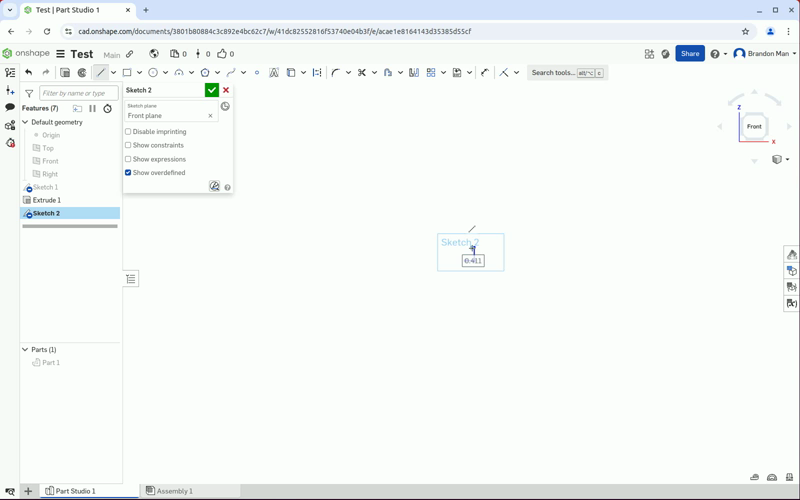
key_up(shift)
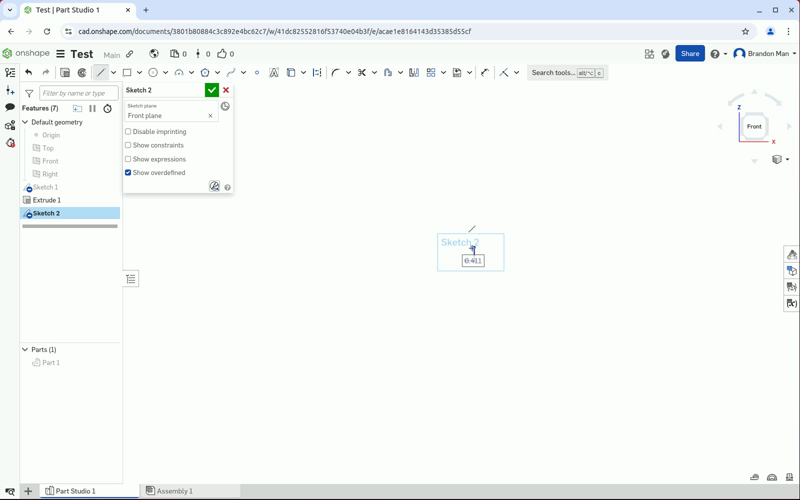
key(esc)
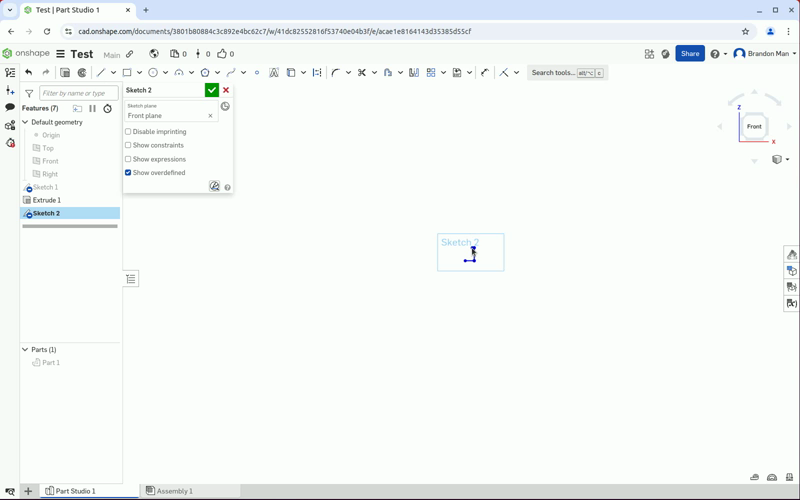
key(a)
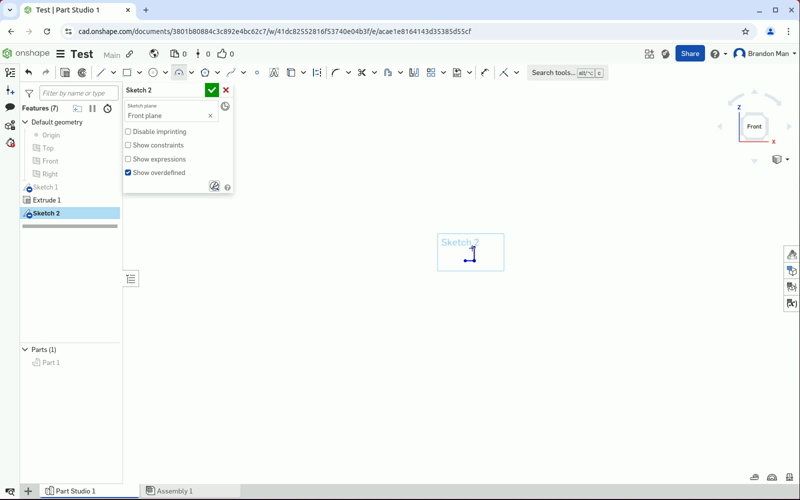
mouse_move(472, 247)
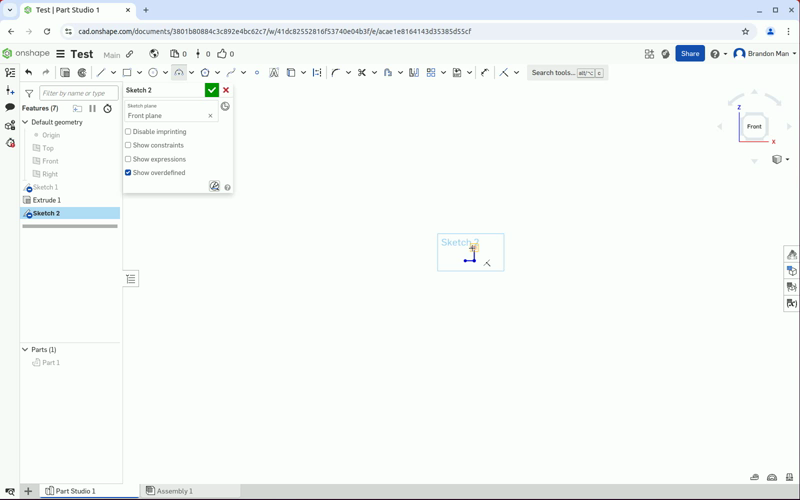
scroll(6)
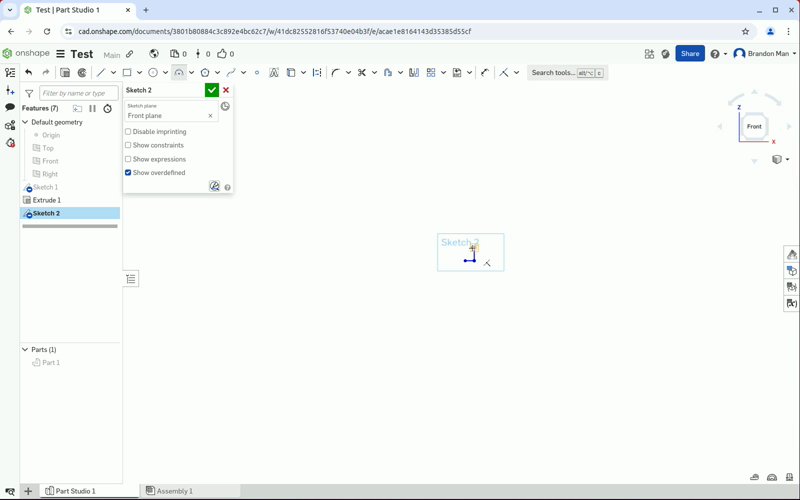
scroll(6)
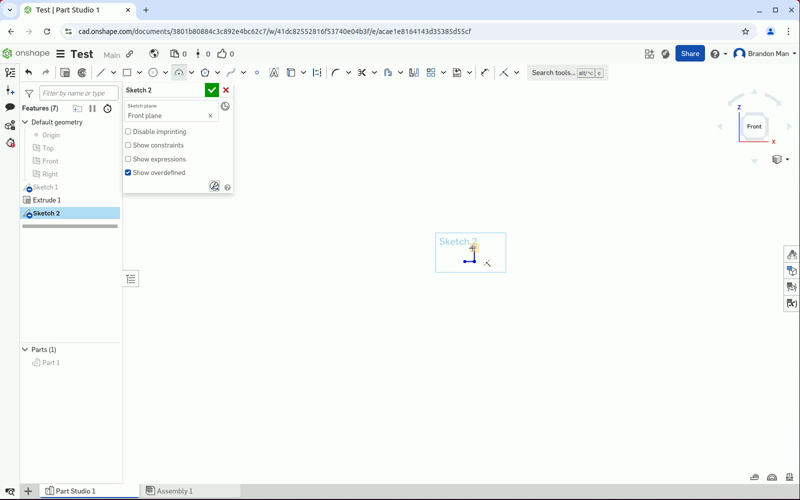
scroll(6)
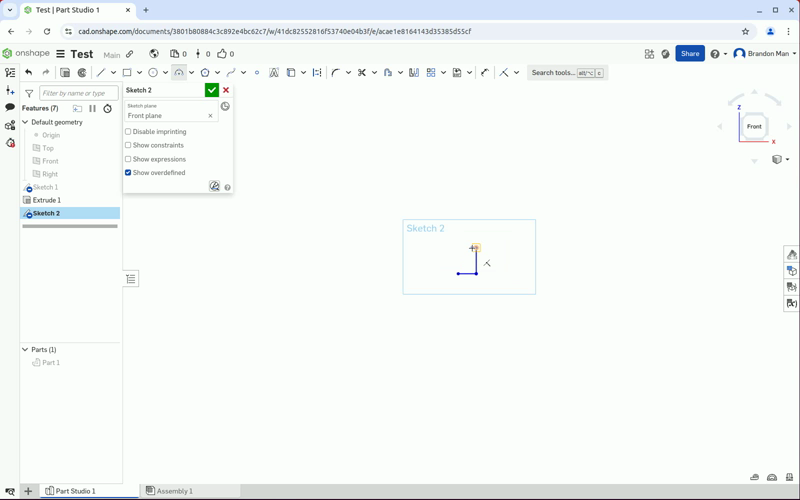
scroll(6)
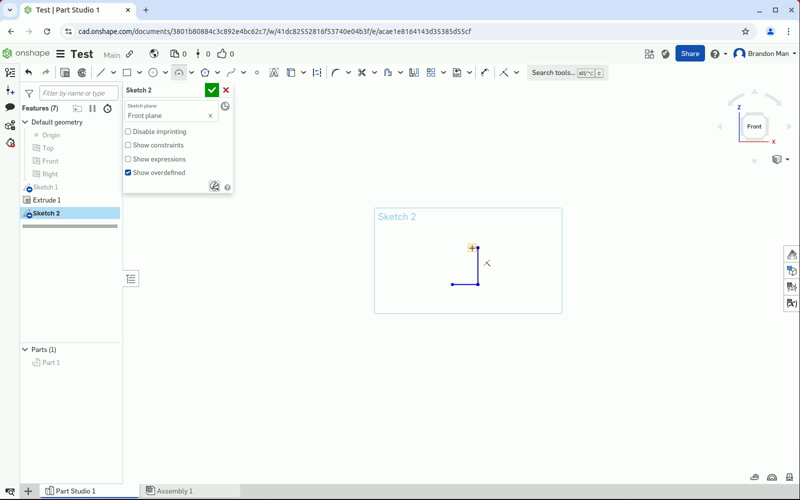
scroll(6)
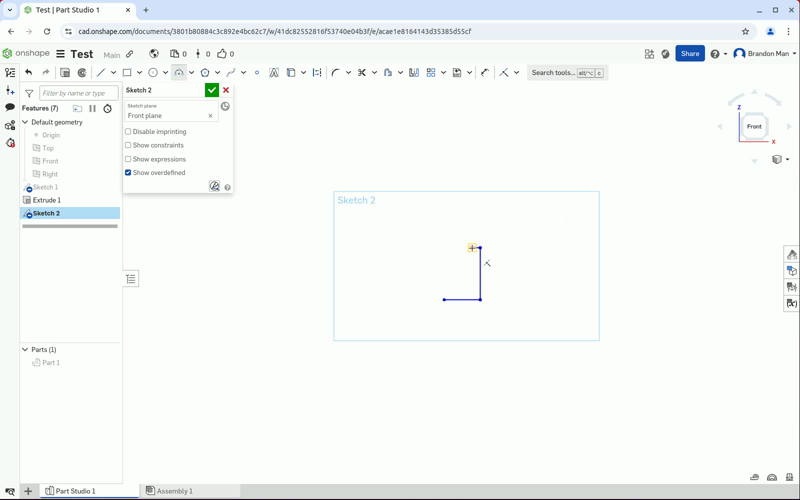
scroll(6)
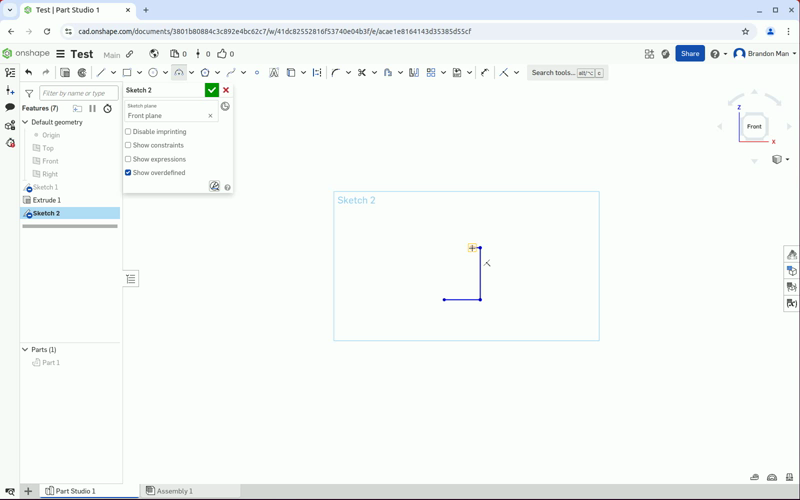
scroll(6)
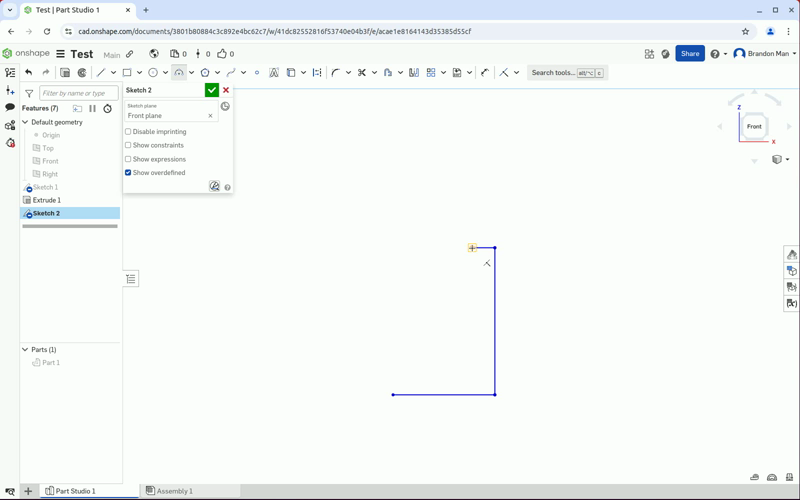
click(472, 247)
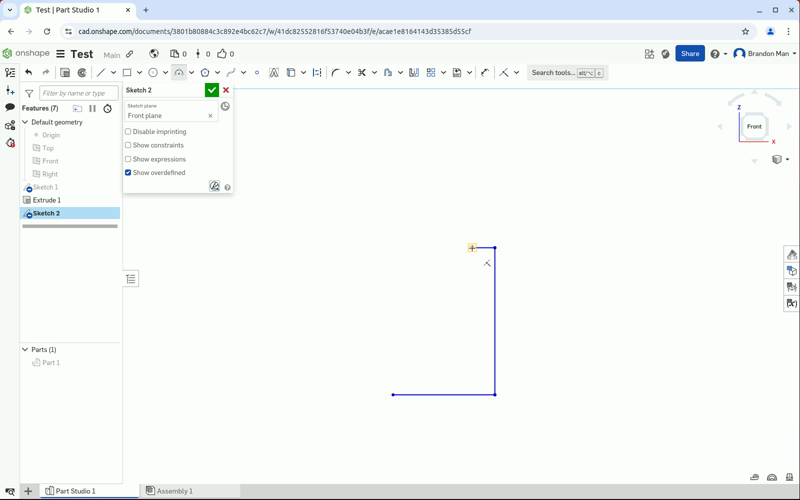
scroll(-6)
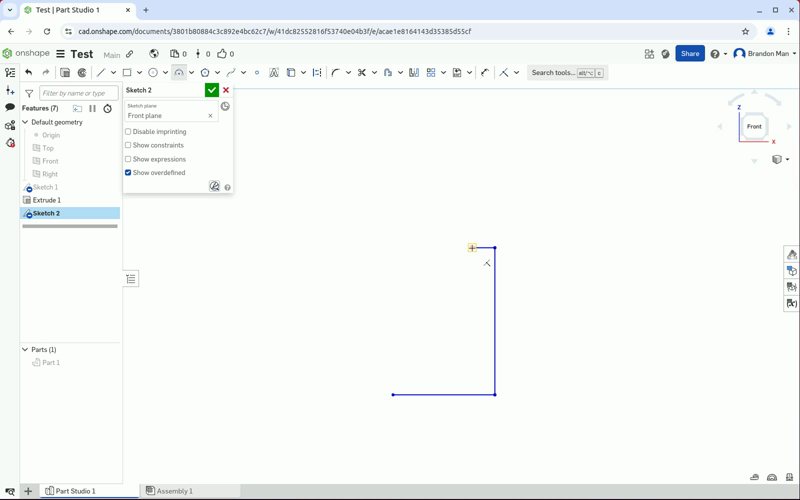
scroll(-6)
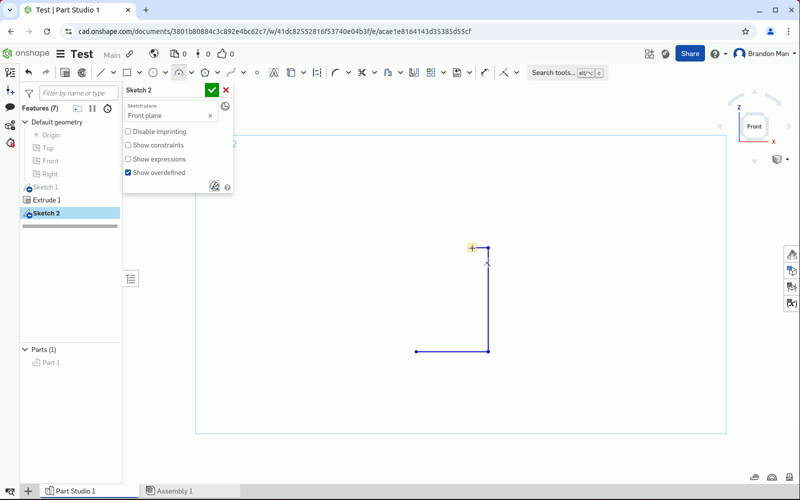
scroll(-6)
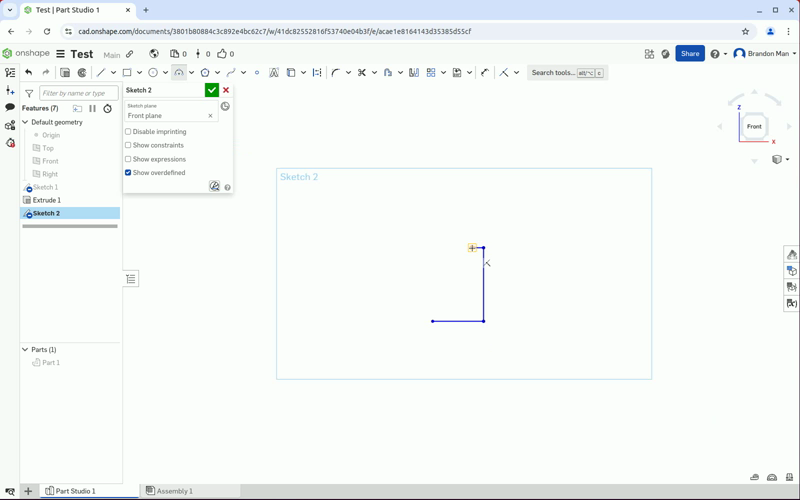
scroll(-6)
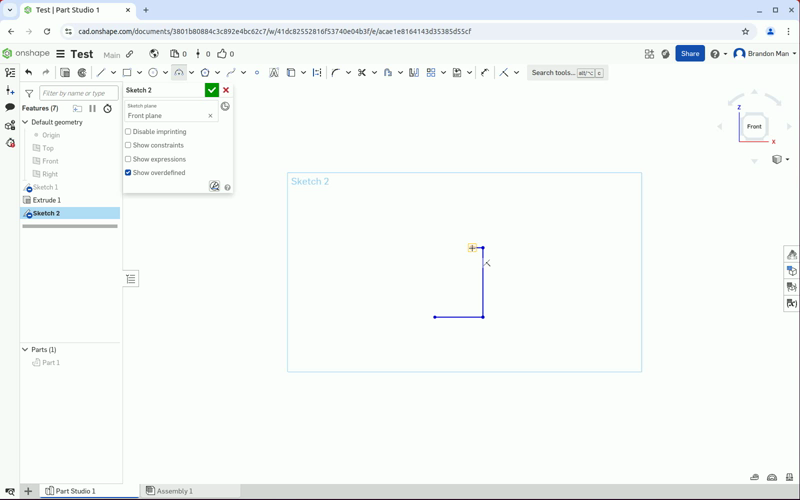
scroll(-6)
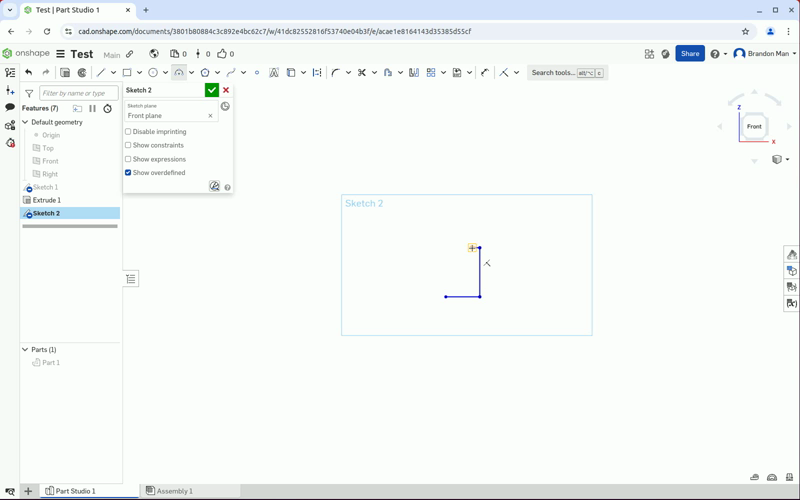
scroll(-6)
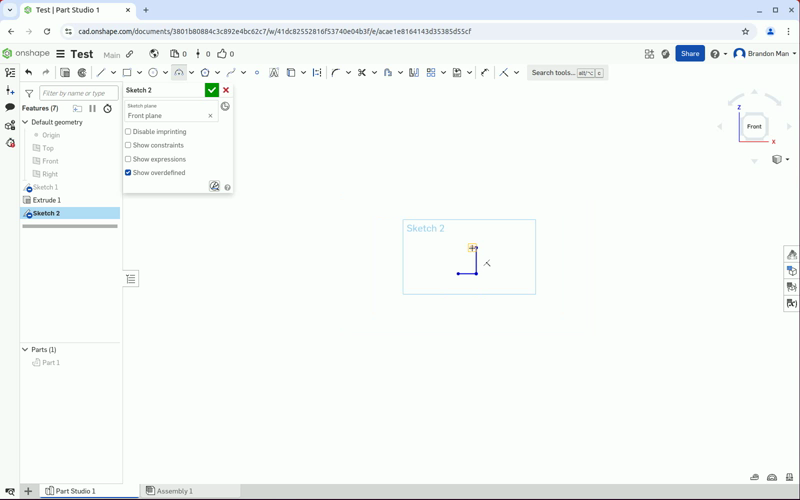
scroll(-6)
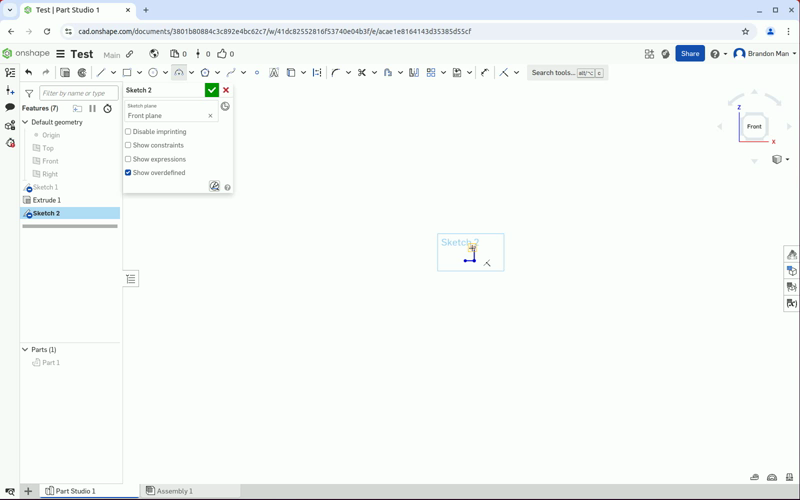
key_down(shift)
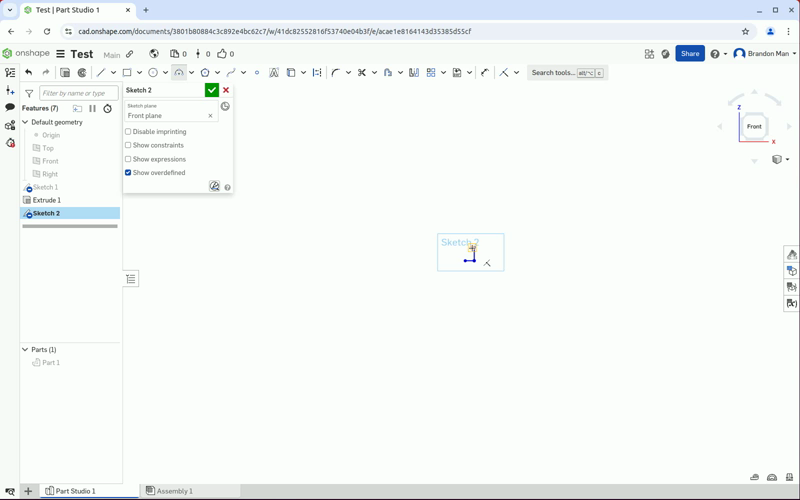
mouse_move(465, 247)
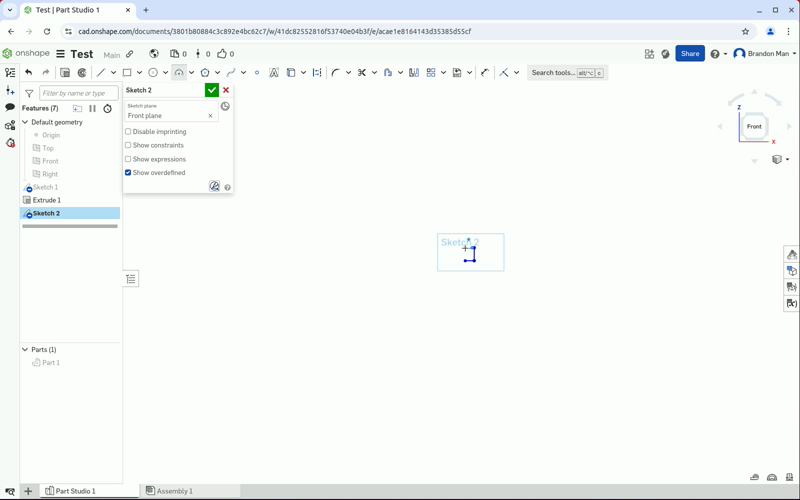
scroll(6)
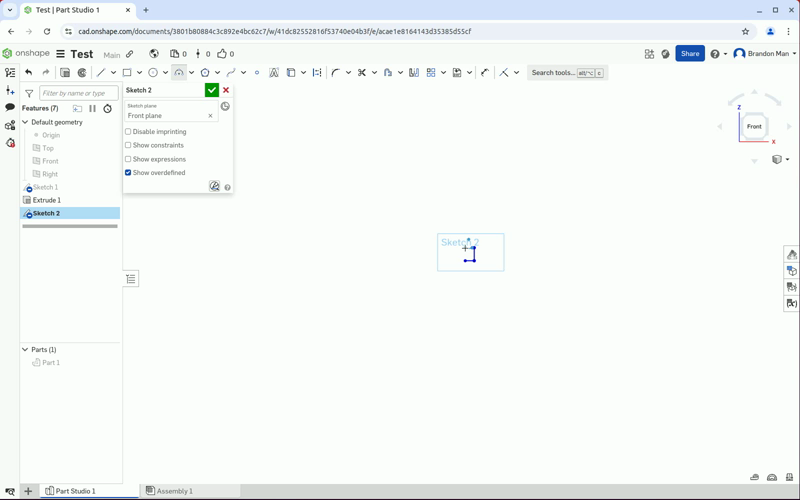
scroll(6)
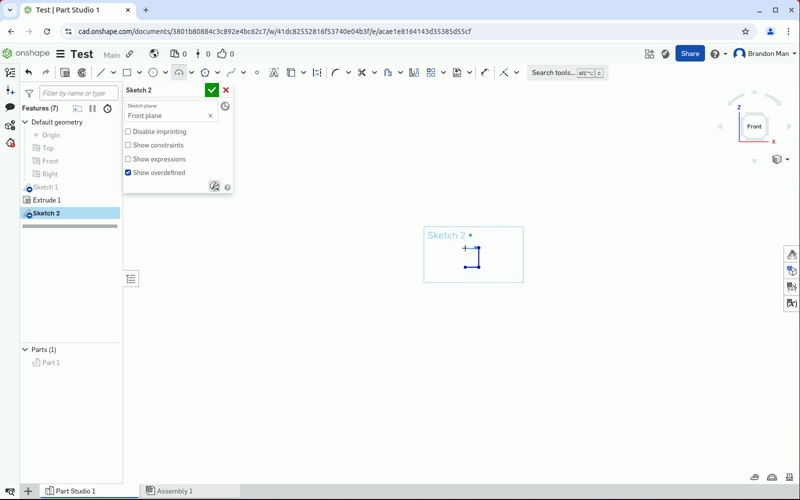
scroll(6)
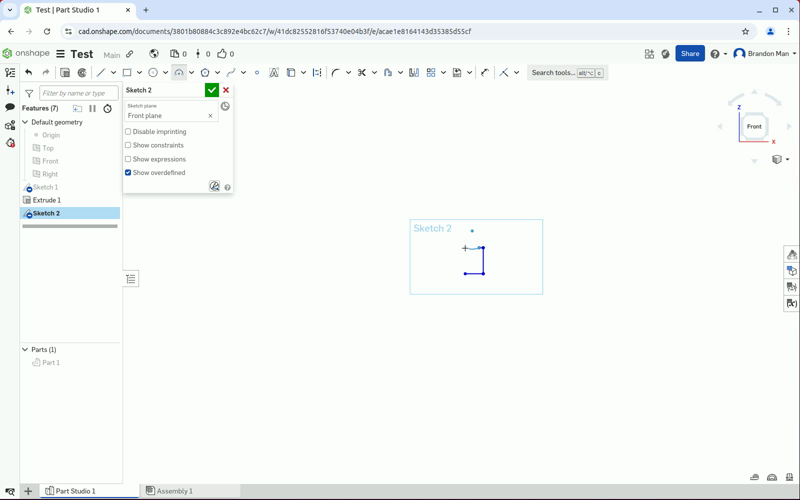
scroll(6)
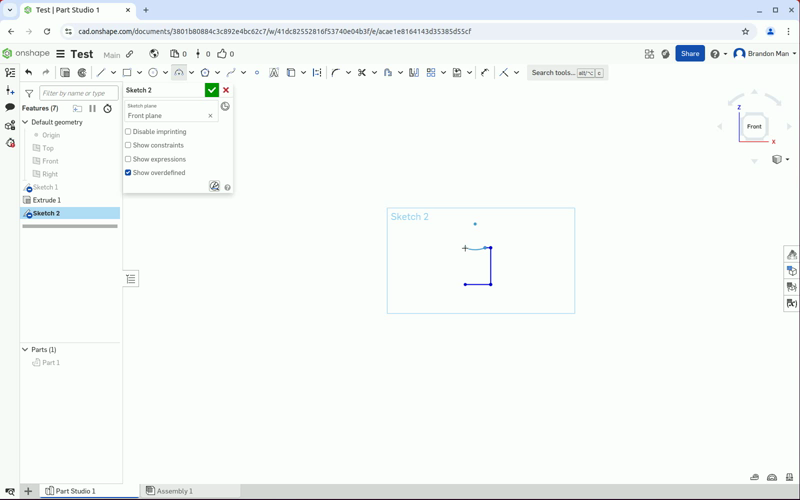
scroll(6)
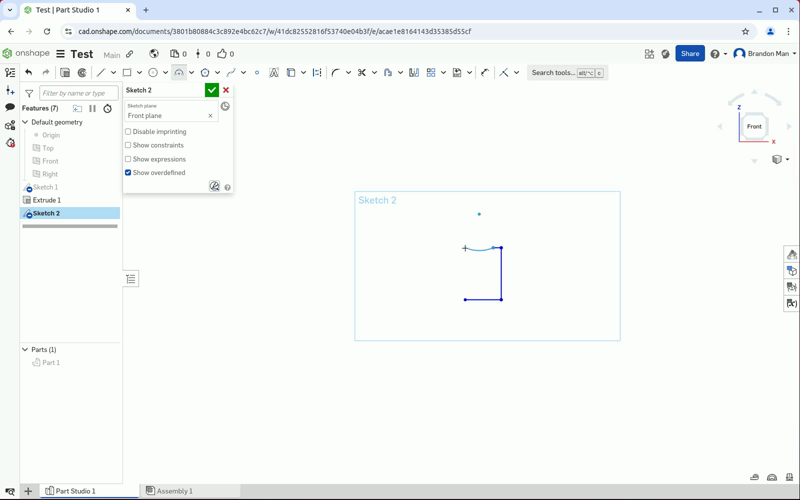
scroll(6)
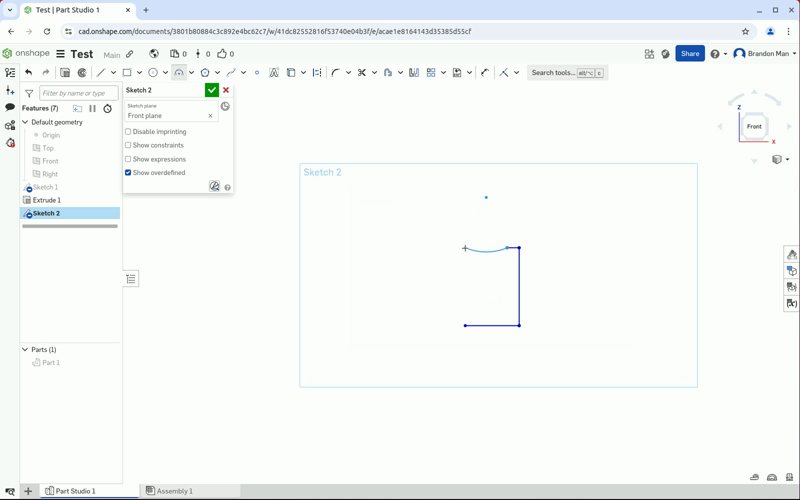
scroll(6)
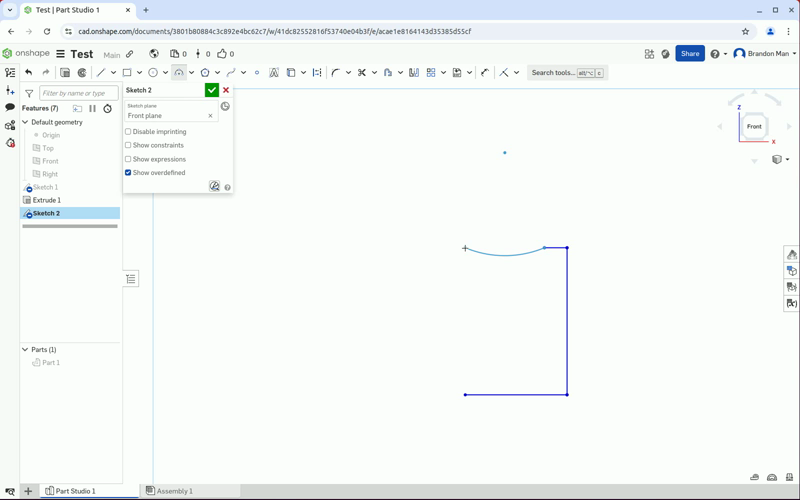
click(465, 247)
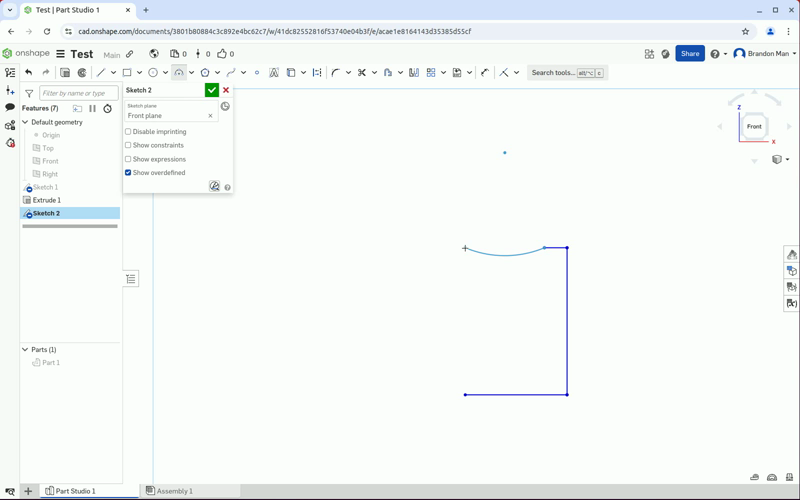
scroll(-6)
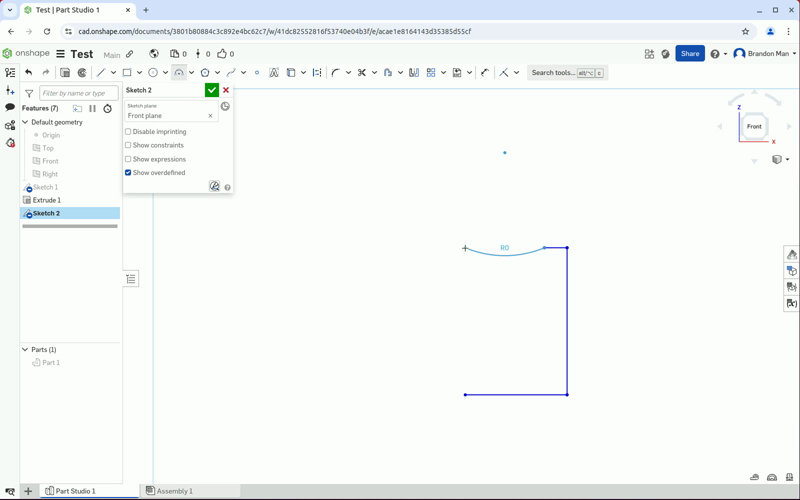
scroll(-6)
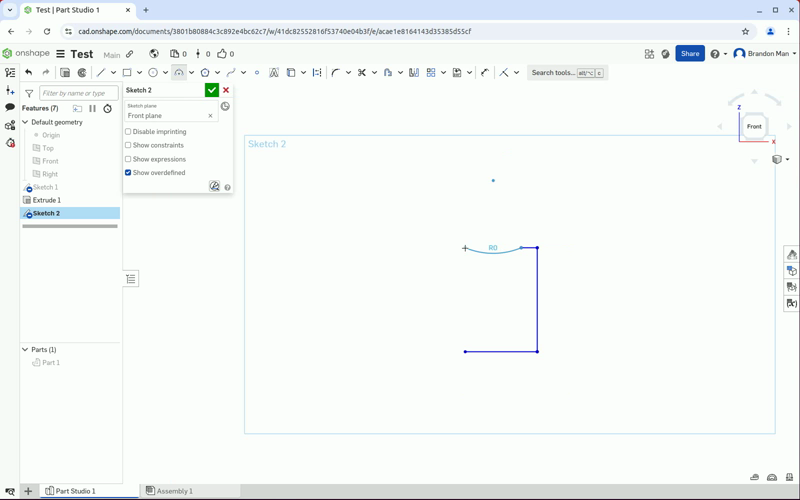
scroll(-6)
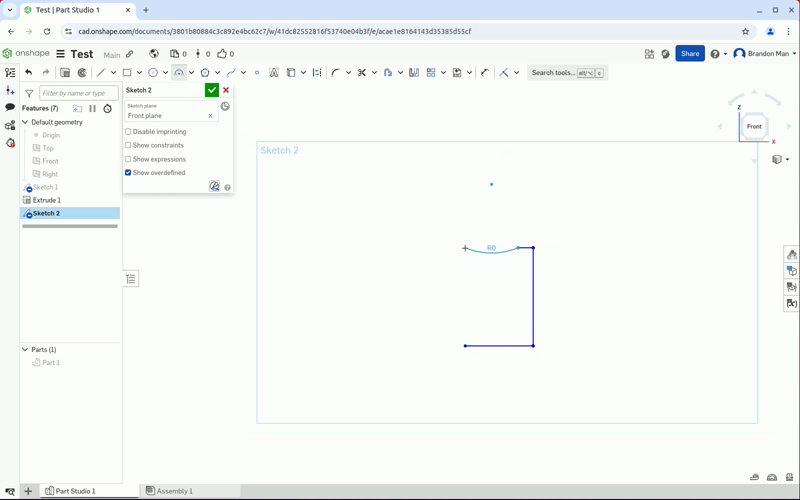
scroll(-6)
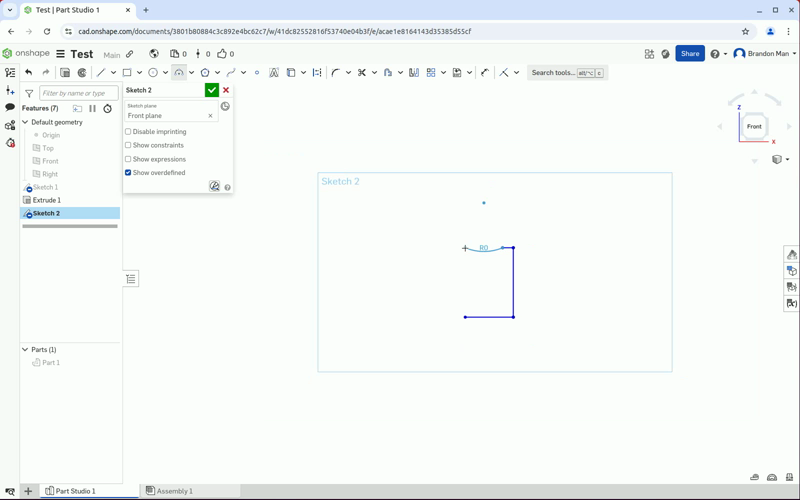
scroll(-6)
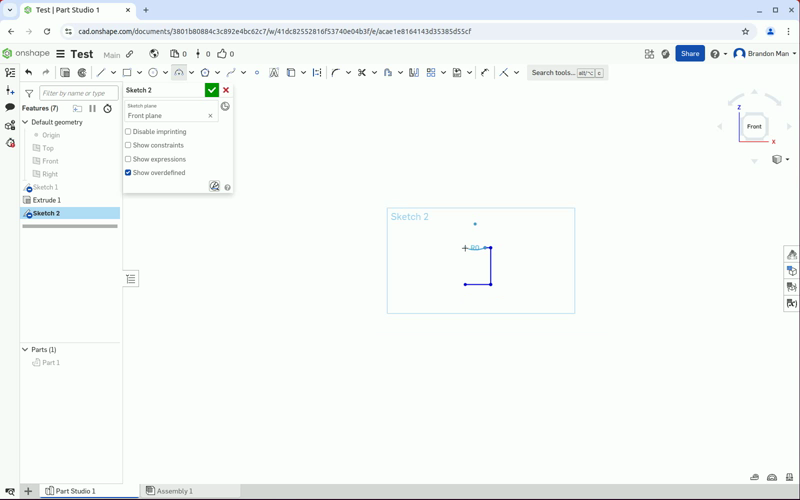
scroll(-6)
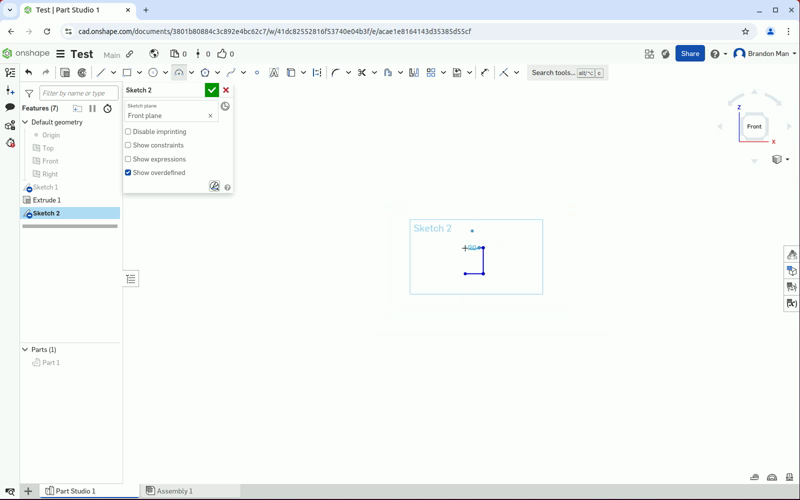
scroll(-6)
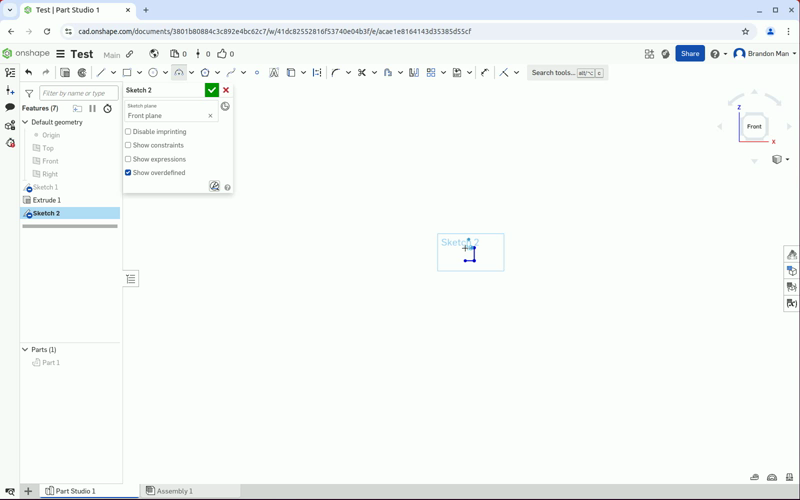
mouse_move(468, 248)
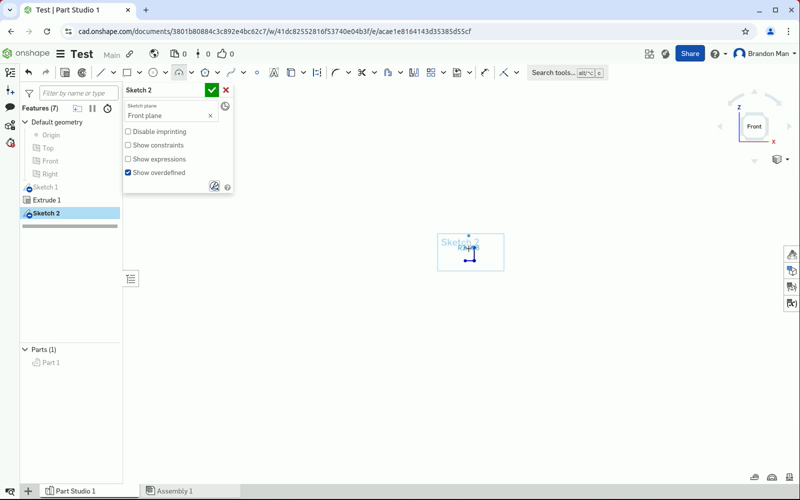
scroll(6)
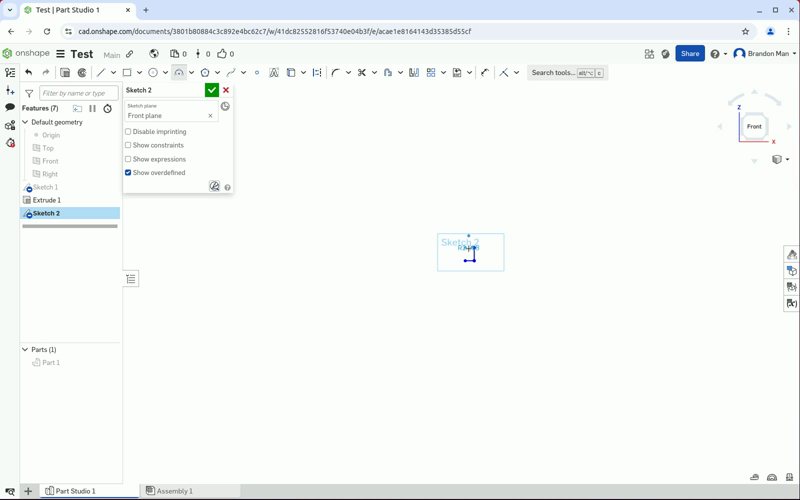
scroll(6)
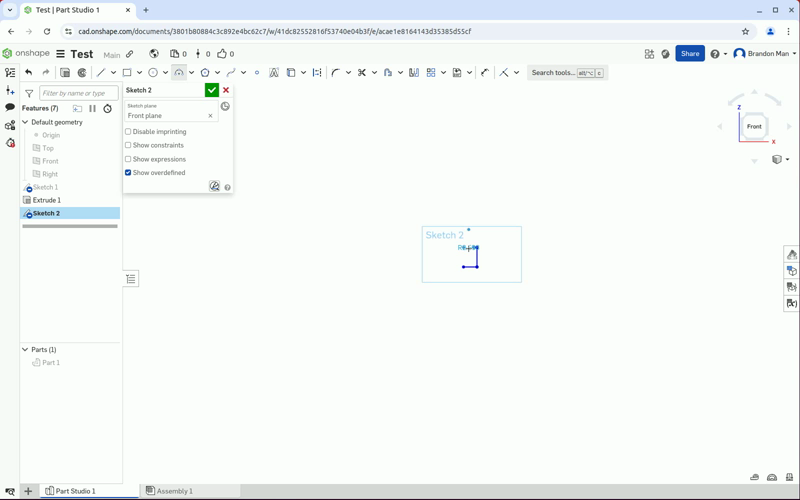
scroll(6)
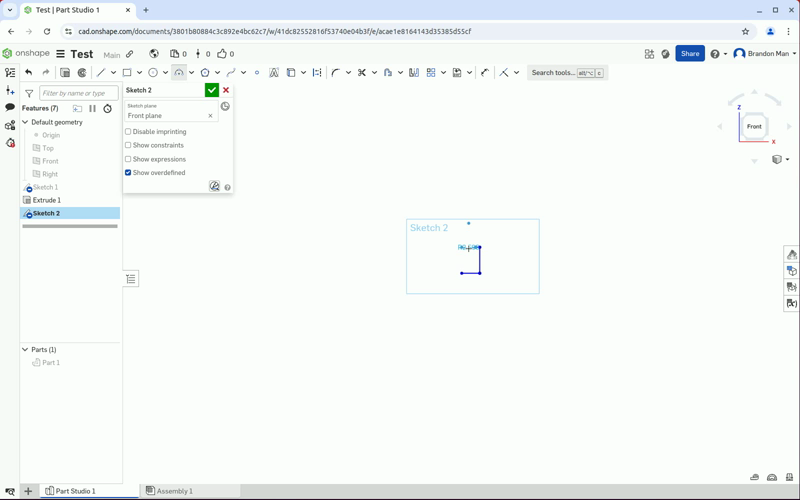
scroll(6)
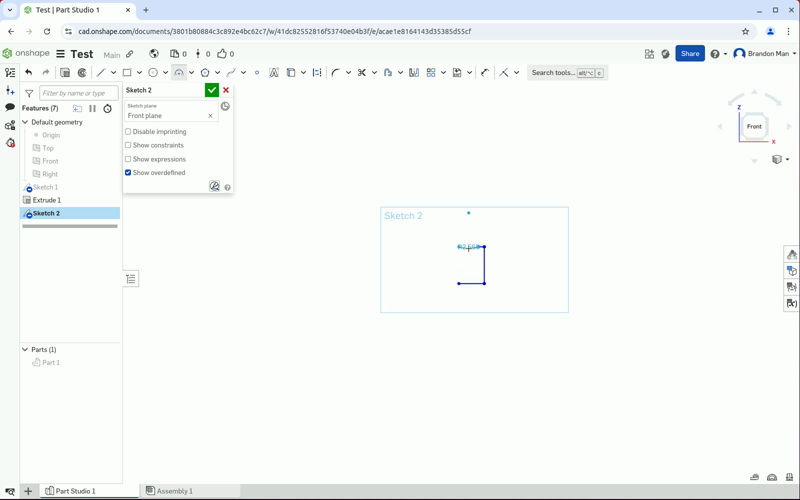
scroll(6)
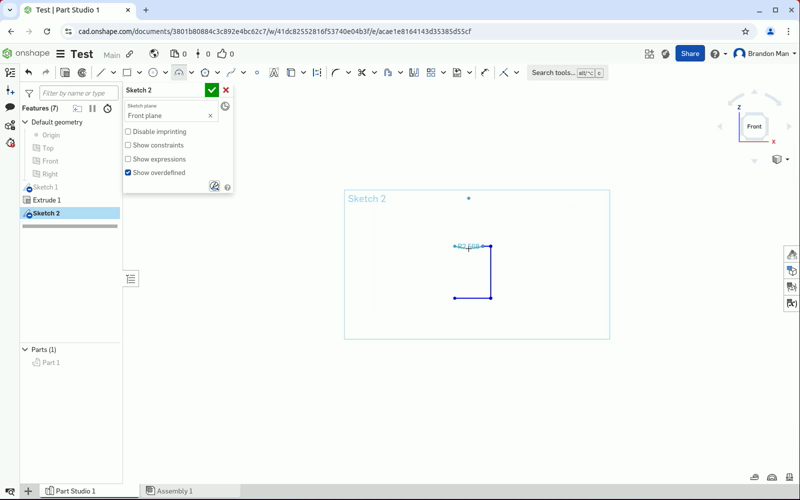
scroll(6)
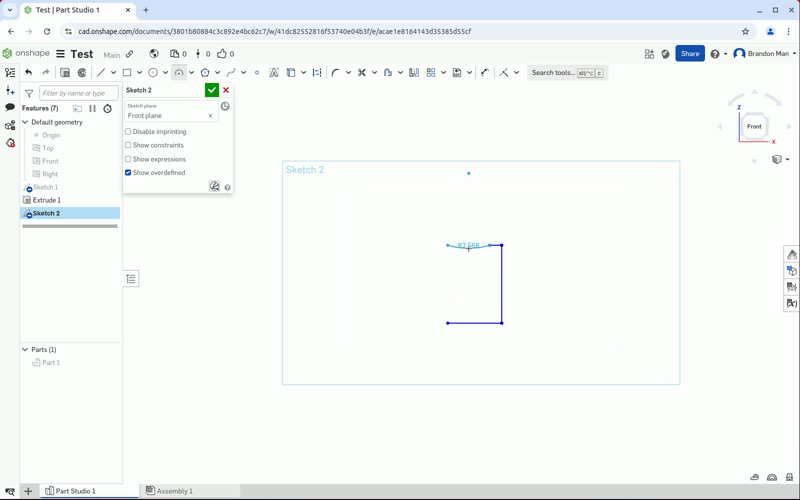
scroll(6)
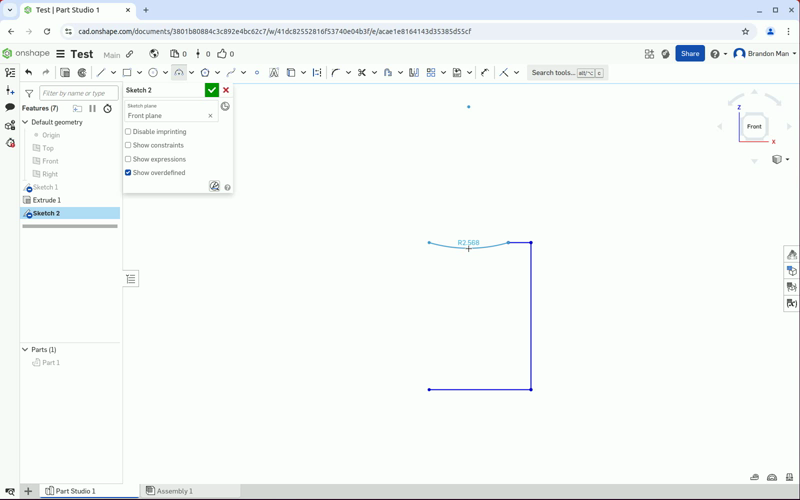
click(468, 248)
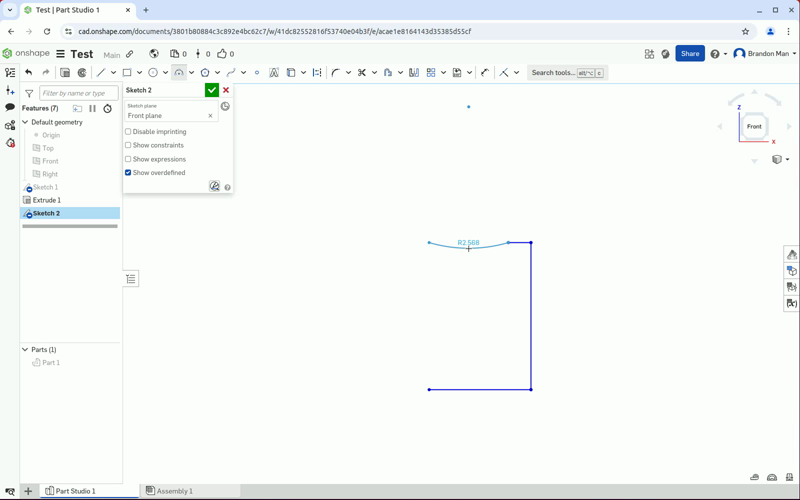
scroll(-6)
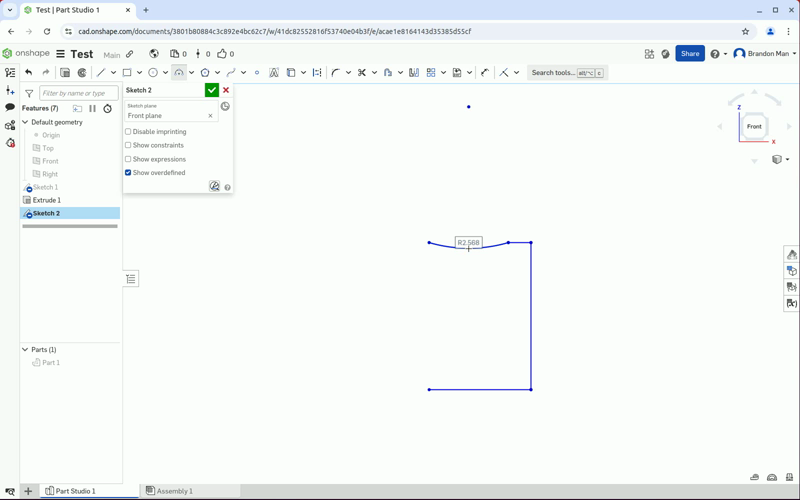
scroll(-6)
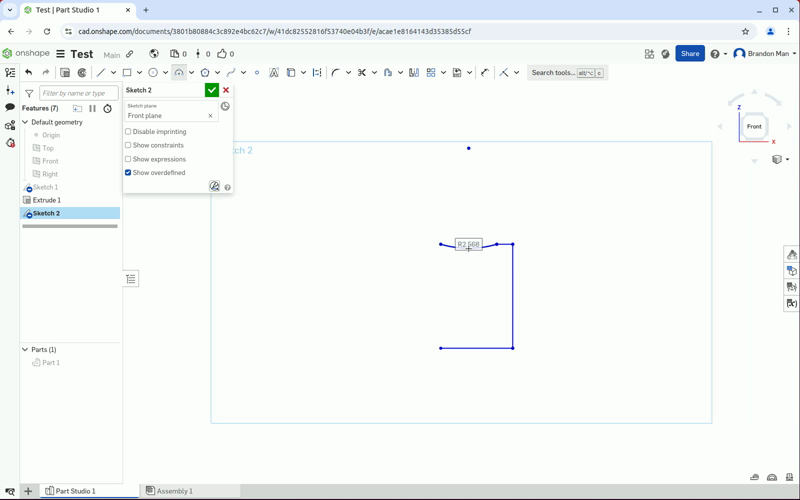
scroll(-6)
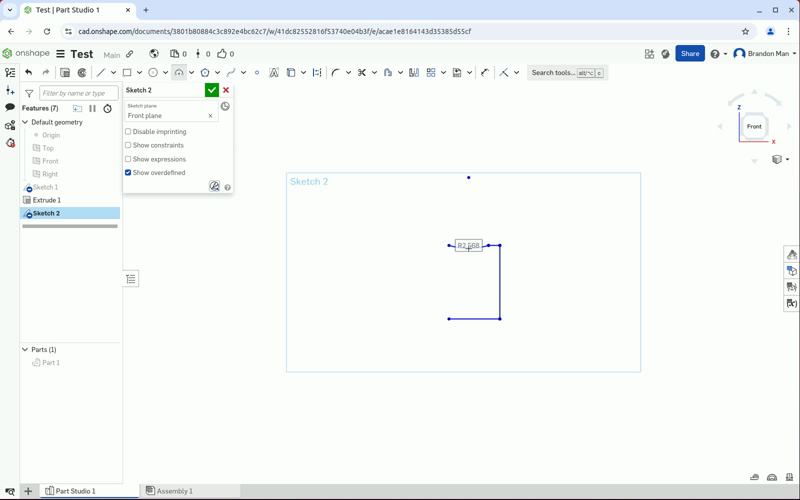
scroll(-6)
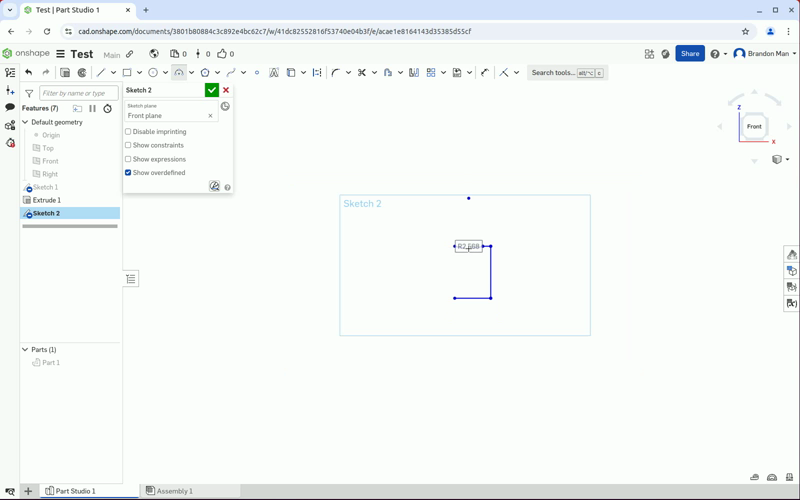
scroll(-6)
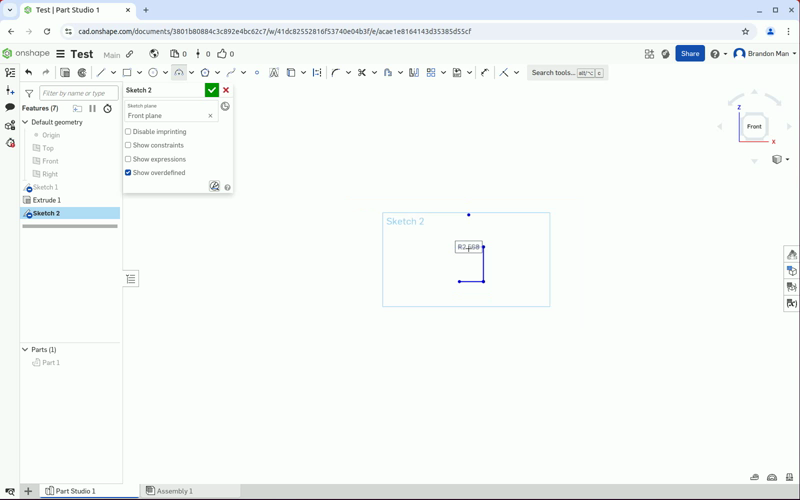
scroll(-6)
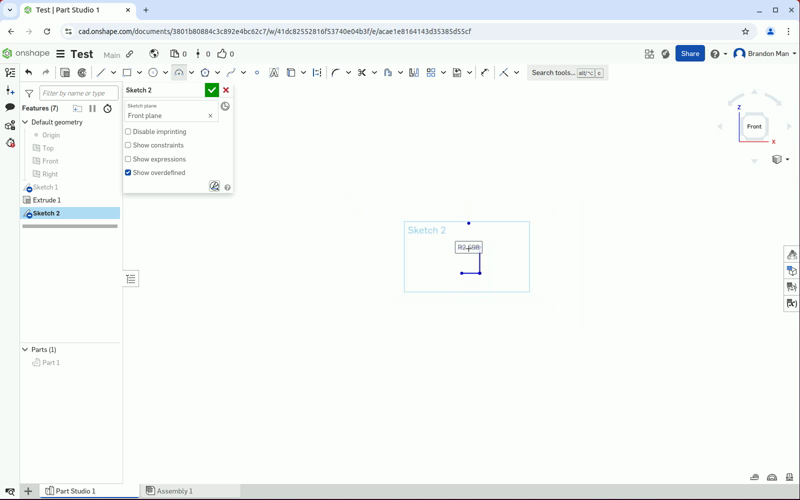
scroll(-6)
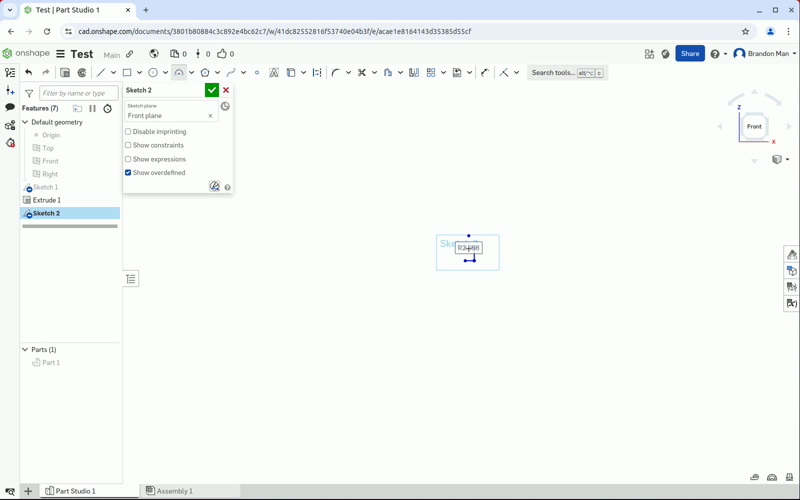
key_up(shift)
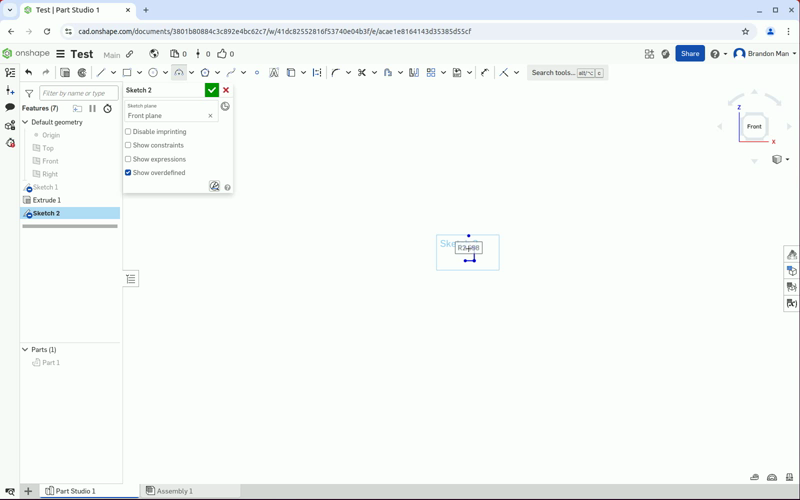
key(esc)
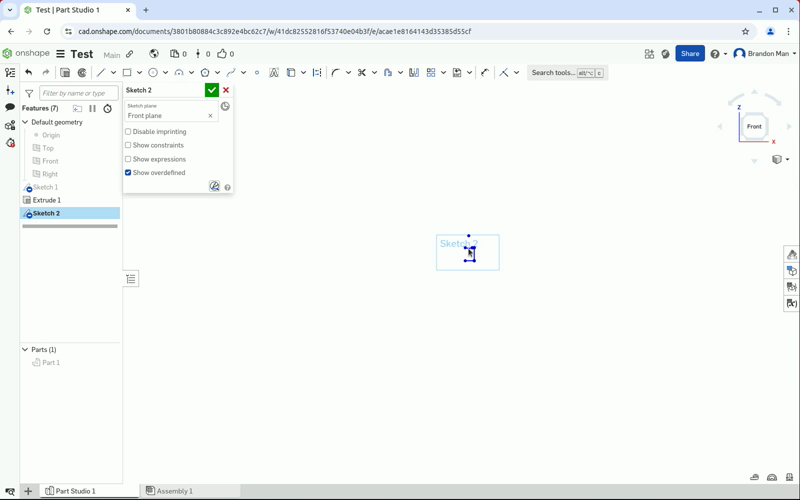
key(l)
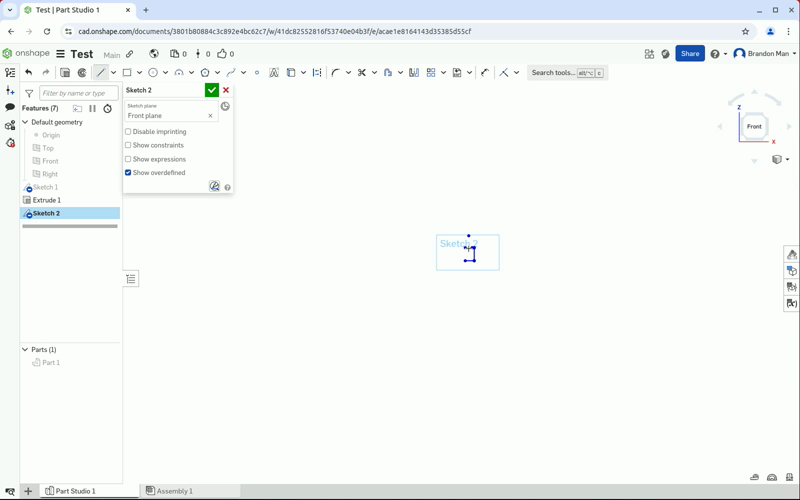
mouse_move(465, 247)
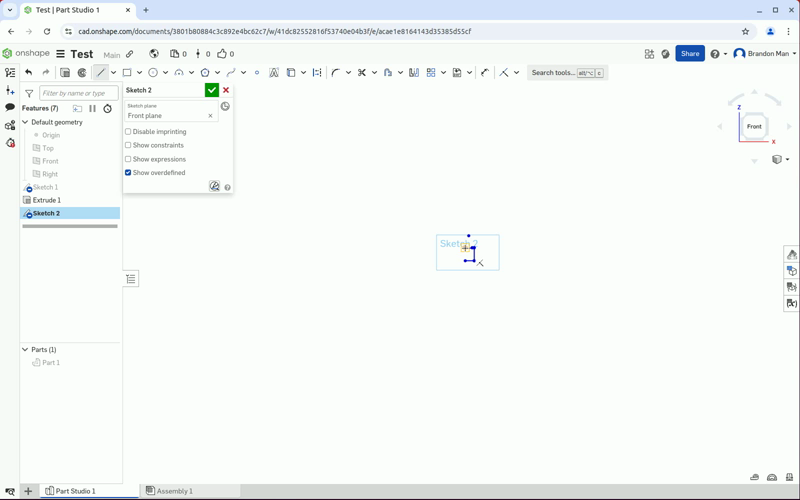
scroll(6)
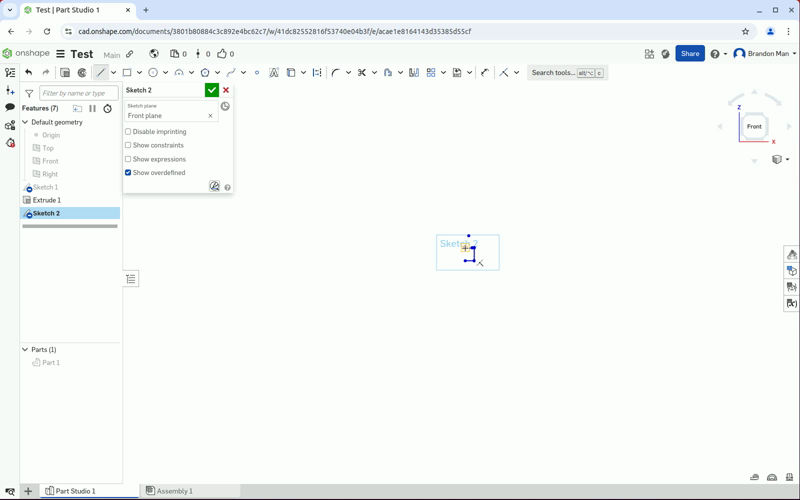
scroll(6)
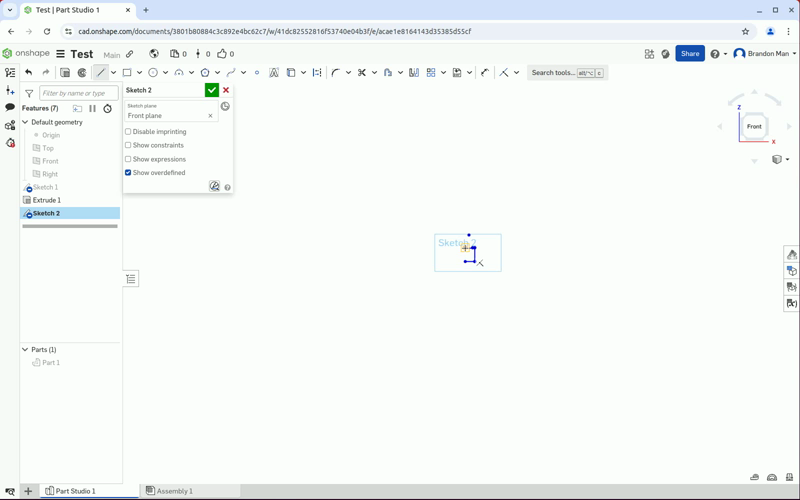
scroll(6)
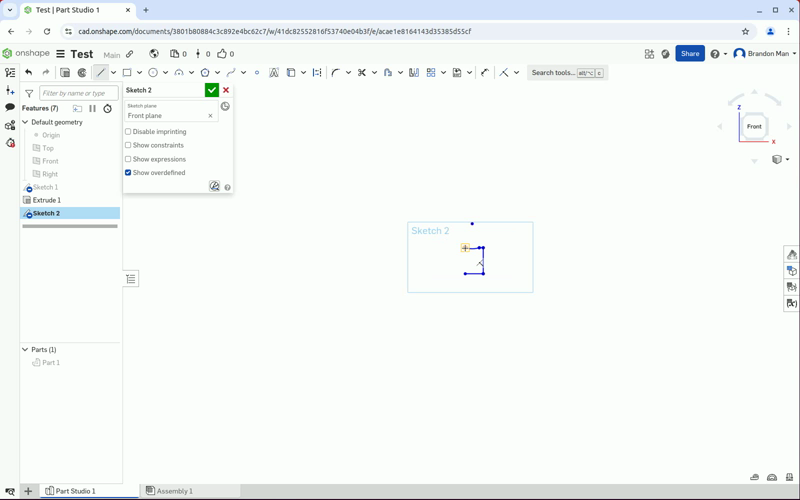
scroll(6)
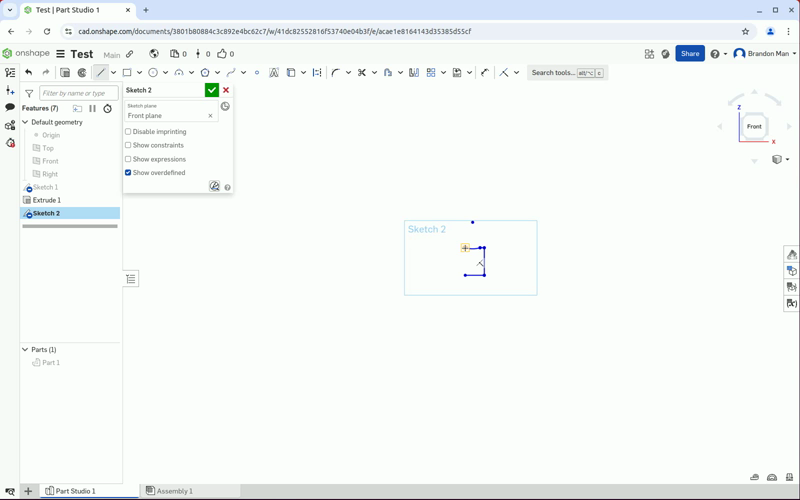
scroll(6)
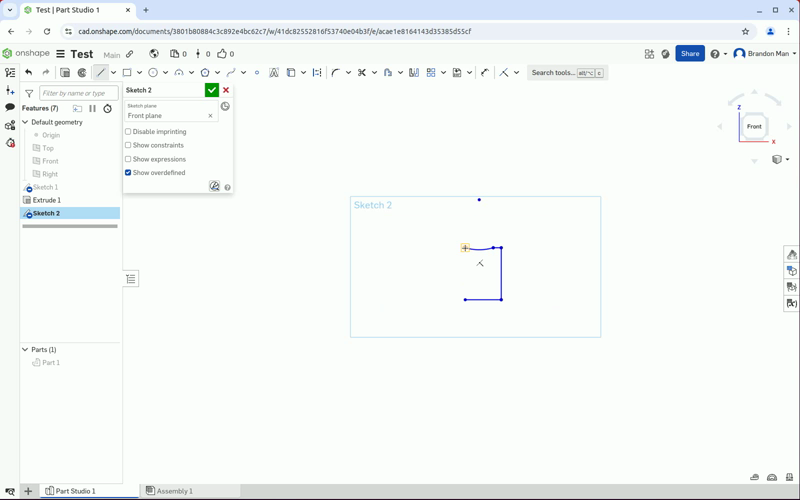
scroll(6)
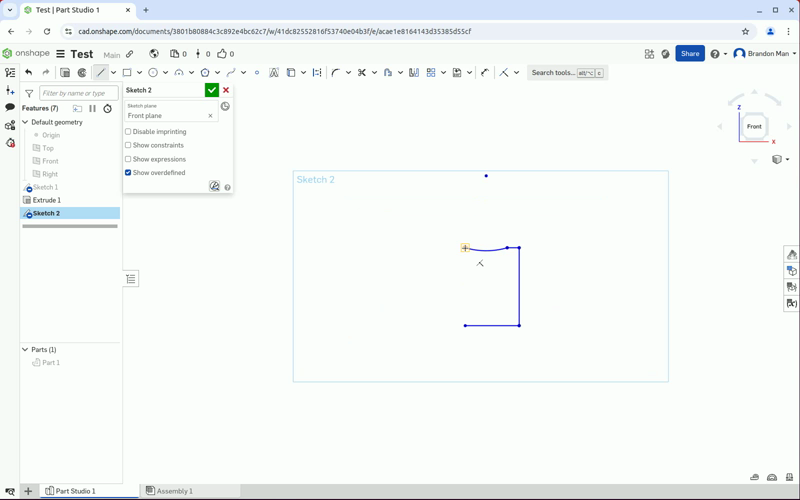
scroll(6)
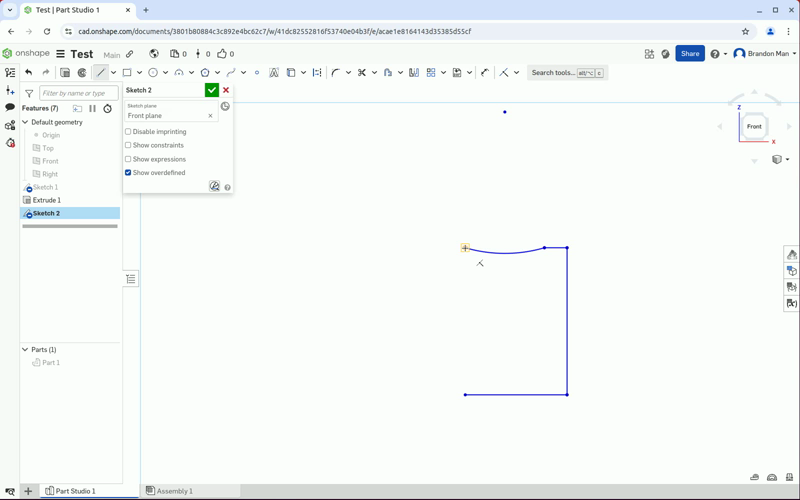
click(465, 247)
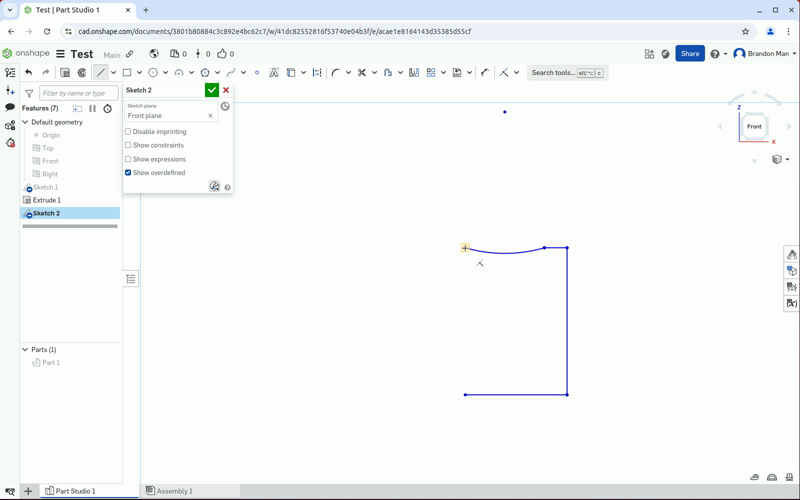
scroll(-6)
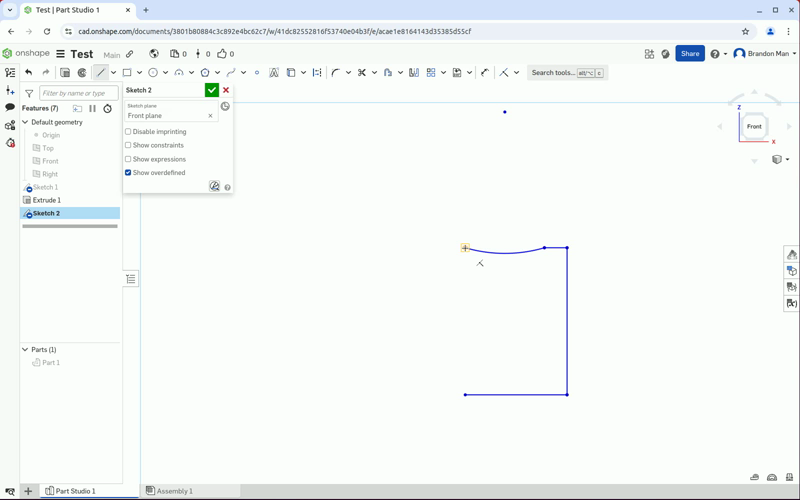
scroll(-6)
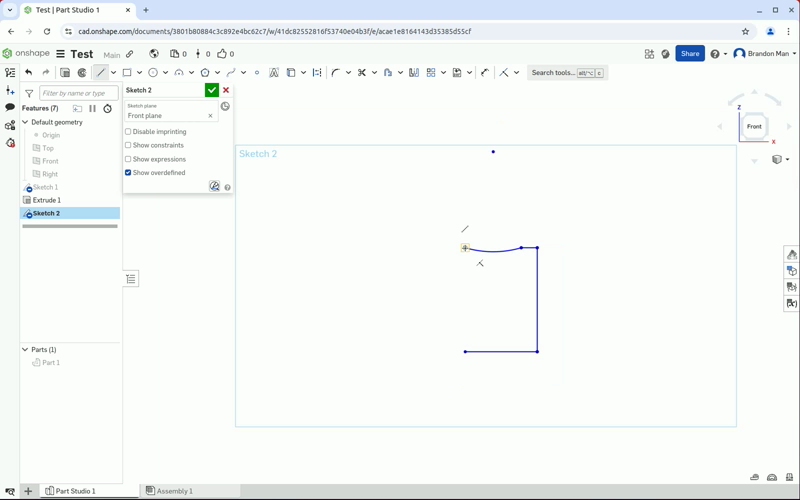
scroll(-6)
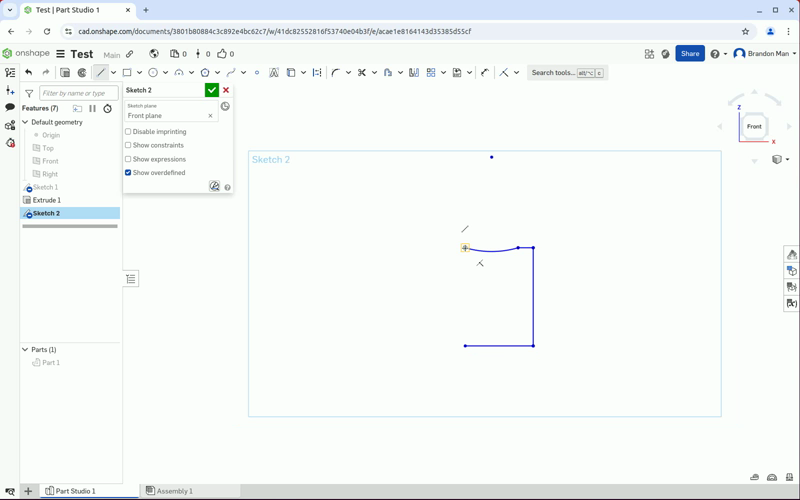
scroll(-6)
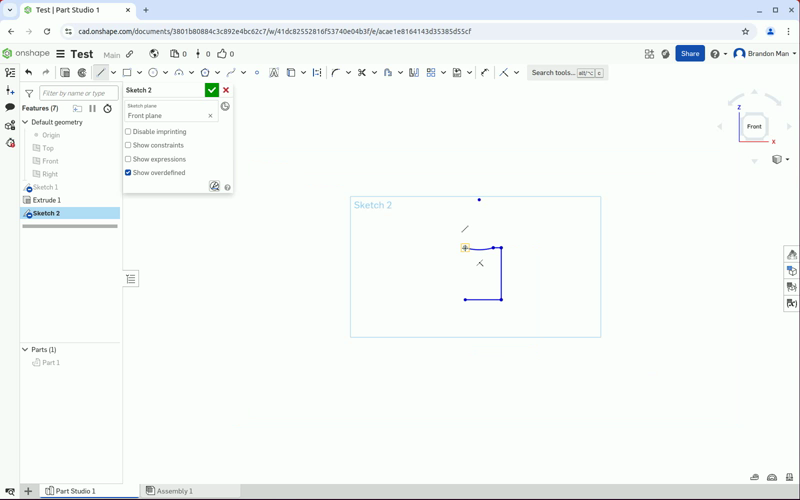
scroll(-6)
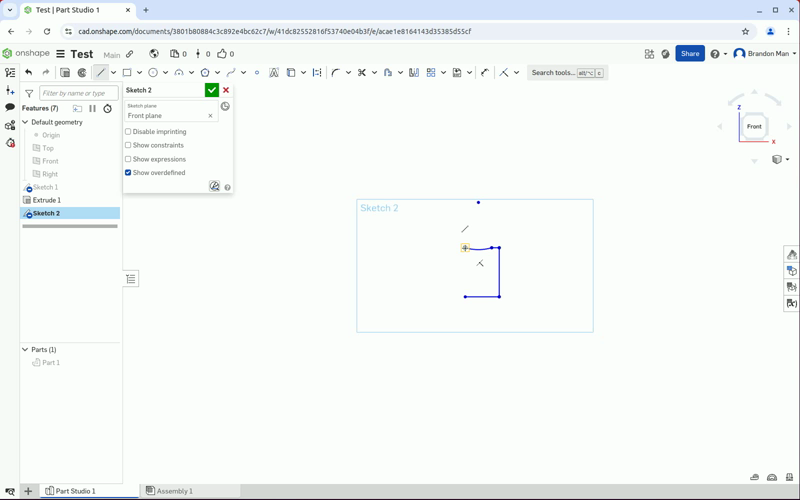
scroll(-6)
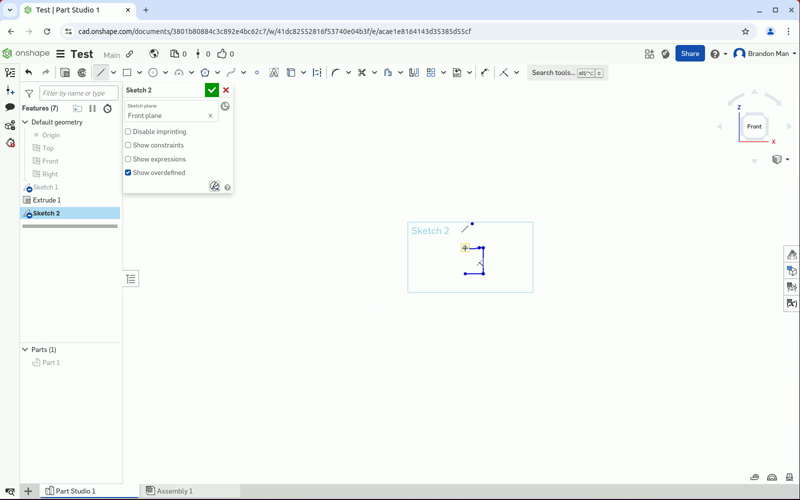
scroll(-6)
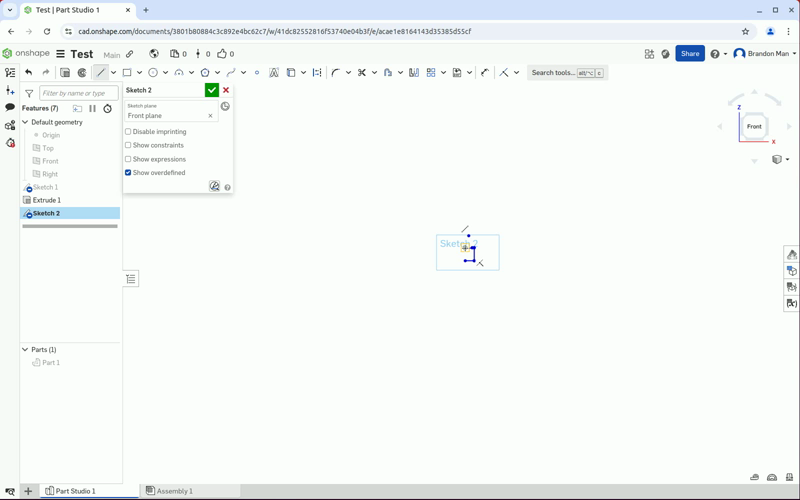
mouse_move(495, 247)
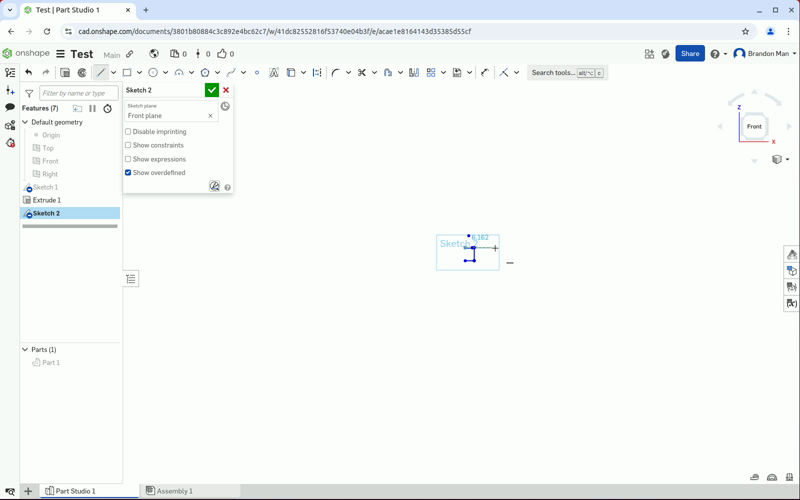
key_down(shift)
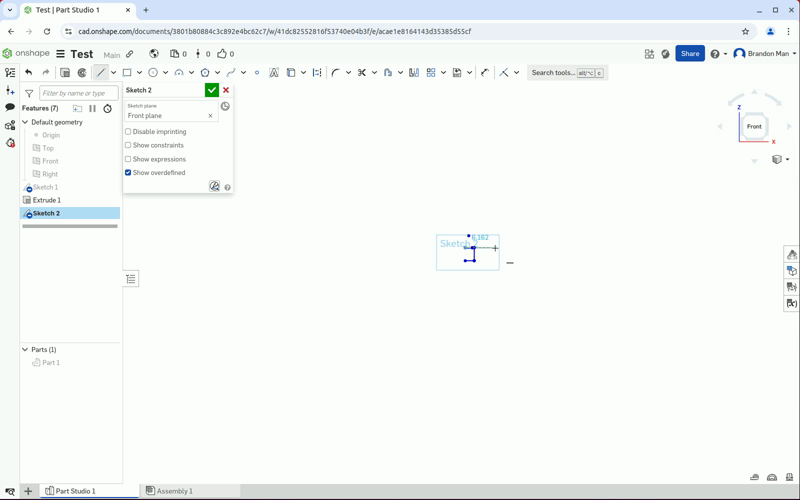
mouse_move(465, 260)
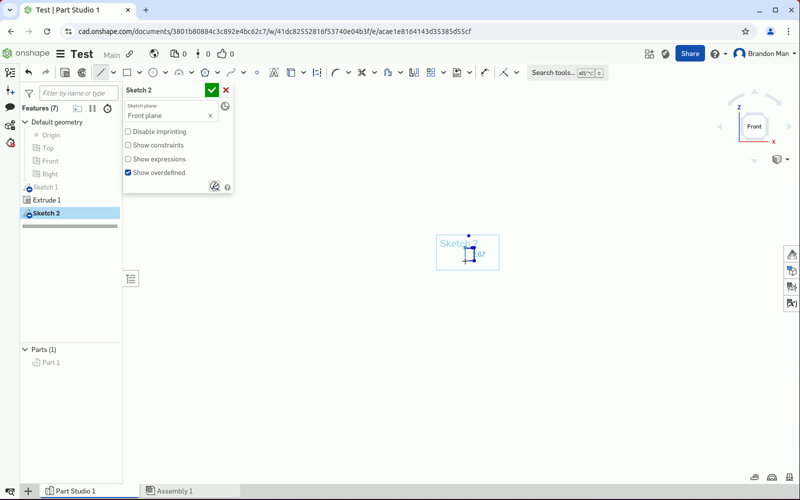
key_up(shift)
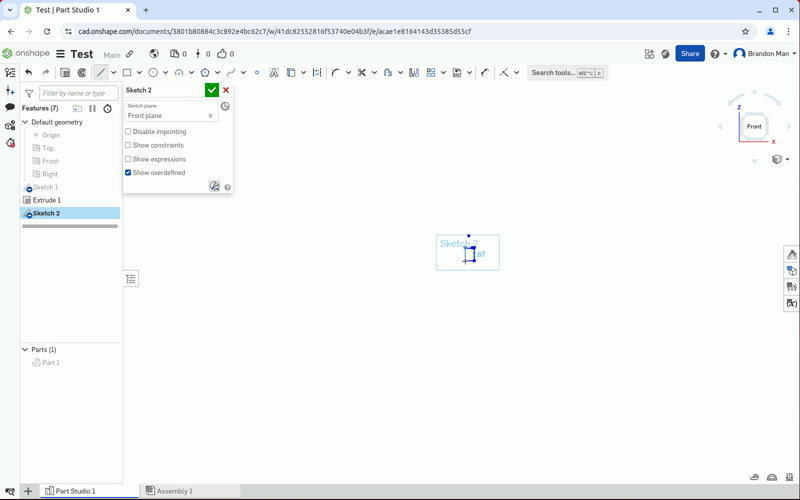
click(465, 260)
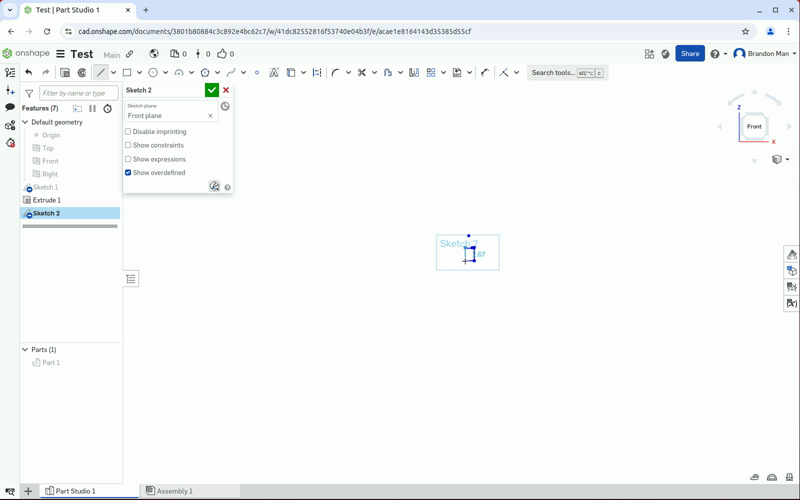
key(esc)
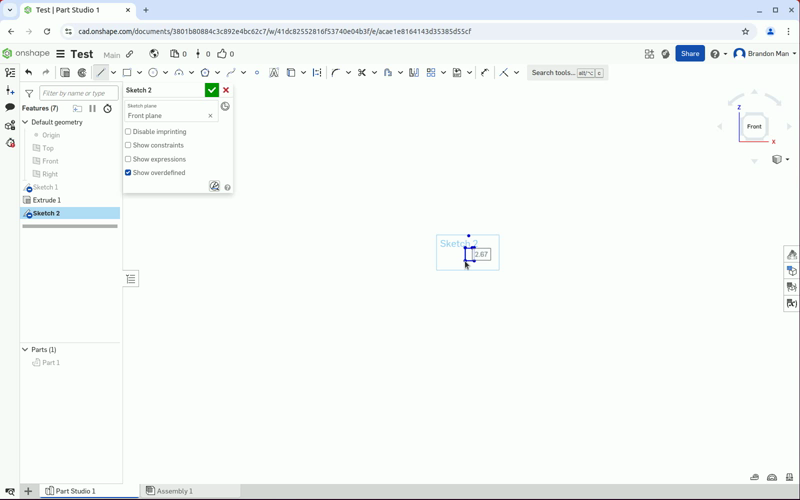
mouse_move(466, 253)
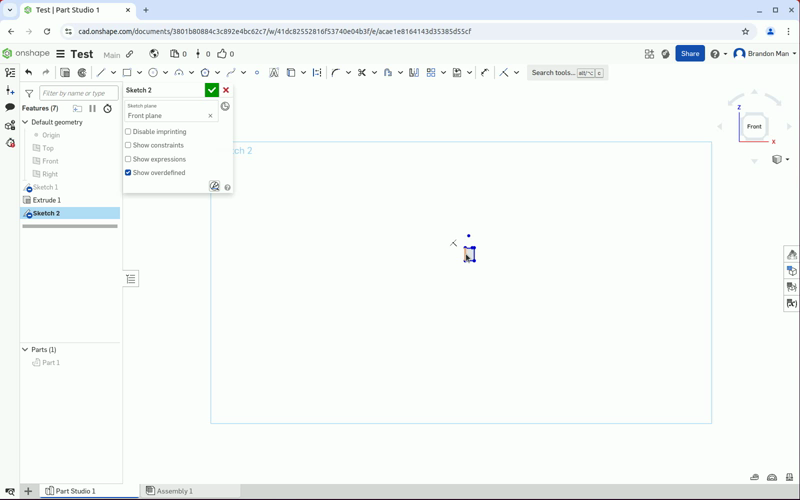
scroll(6)
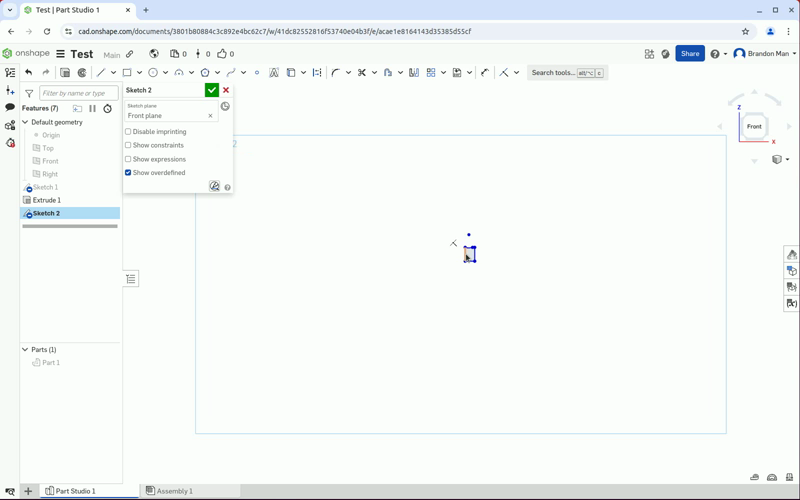
scroll(6)
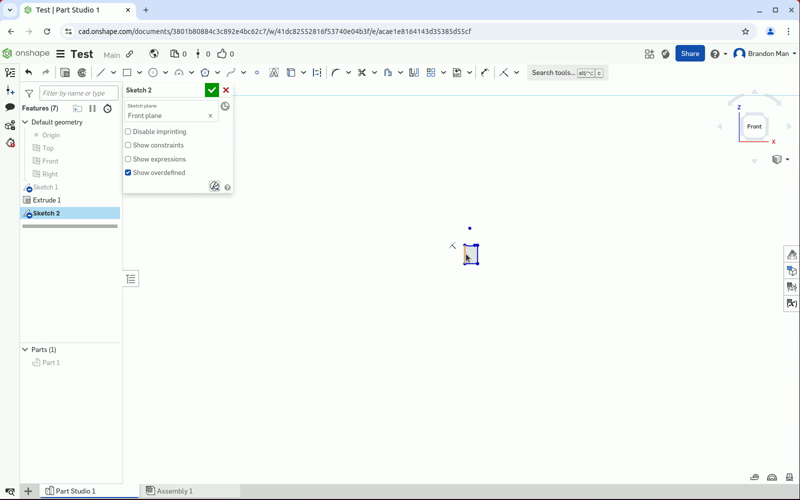
scroll(6)
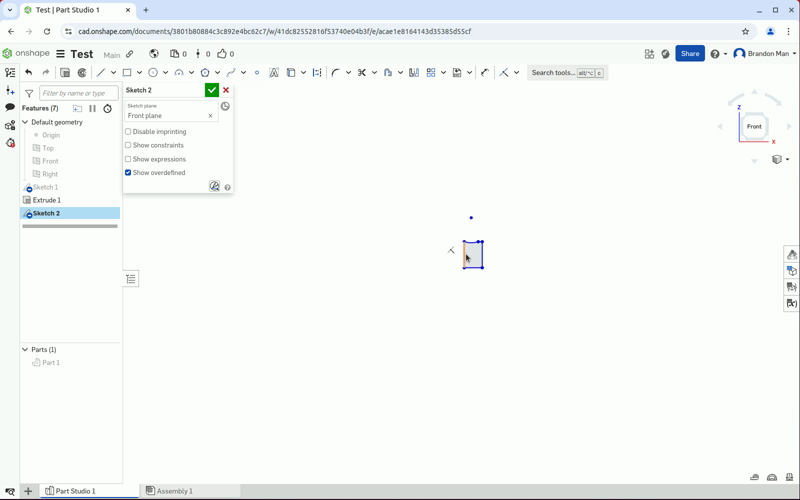
scroll(6)
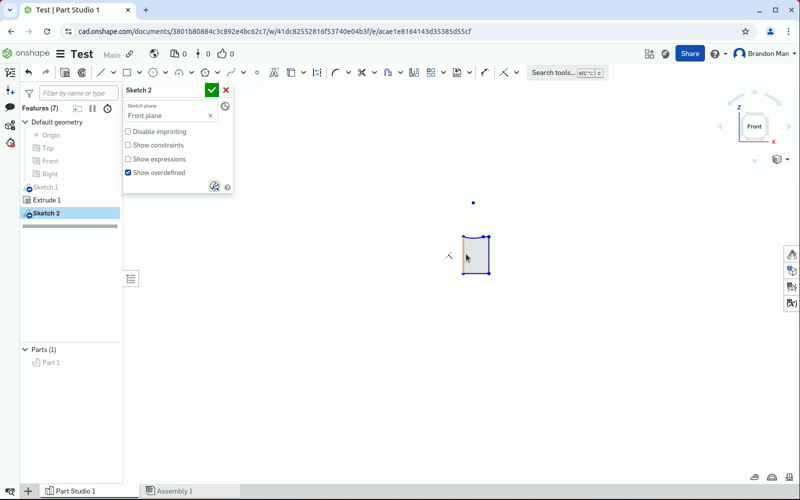
scroll(6)
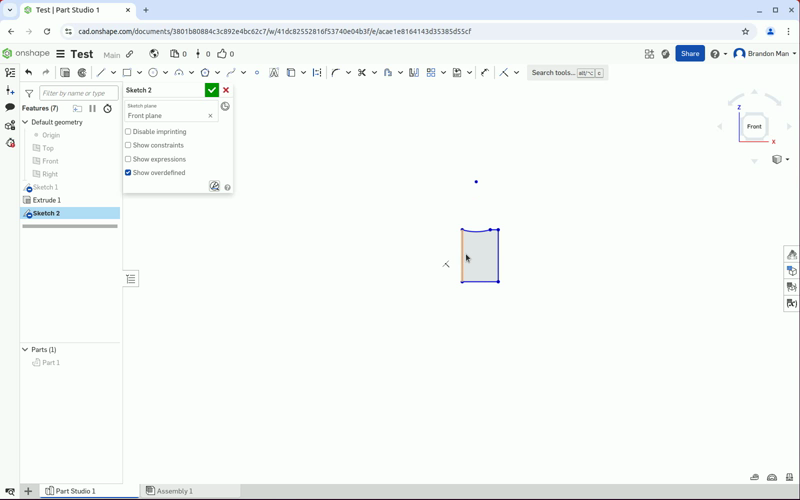
scroll(6)
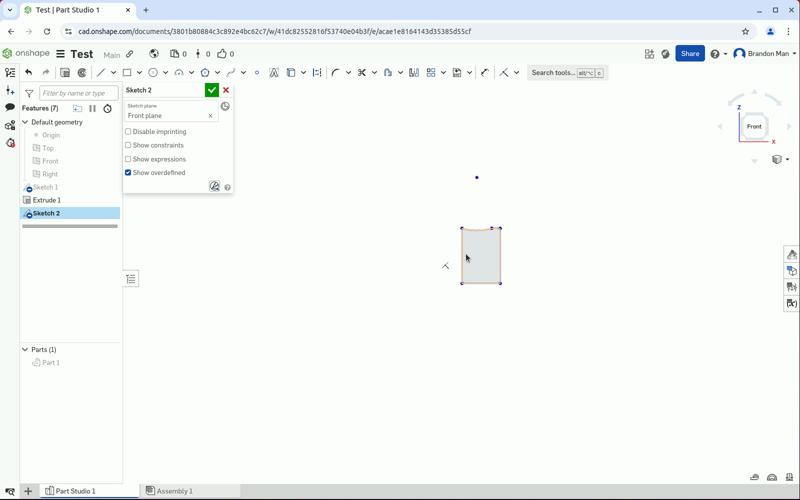
scroll(6)
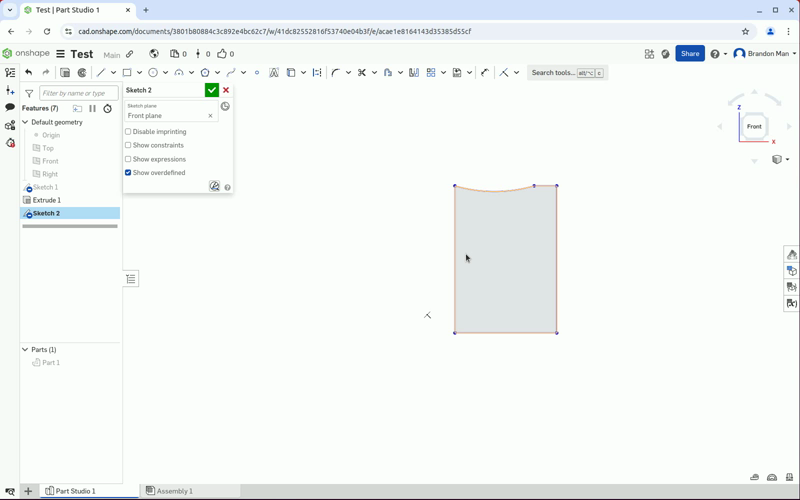
click(466, 253)
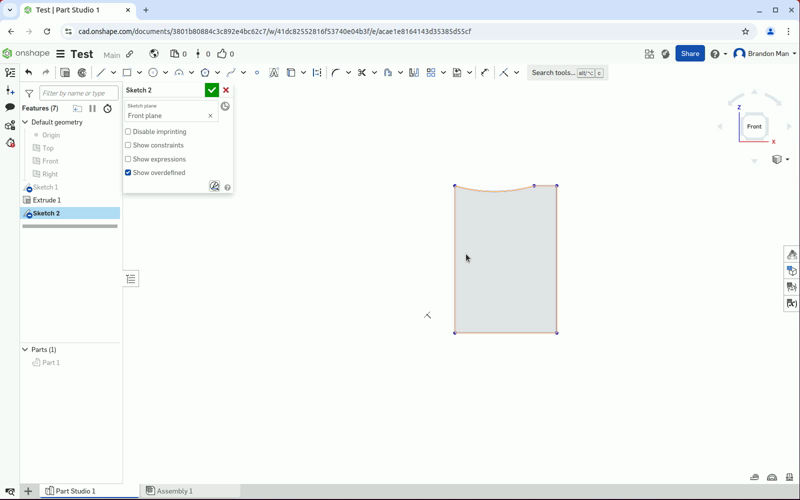
scroll(-6)
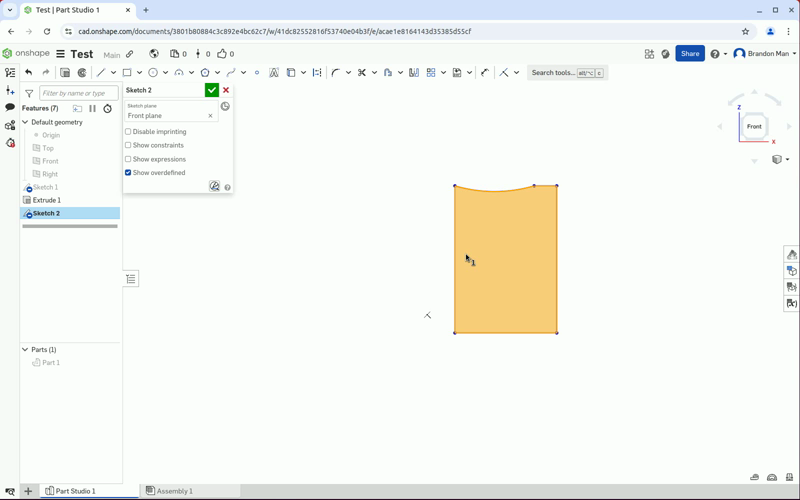
scroll(-6)
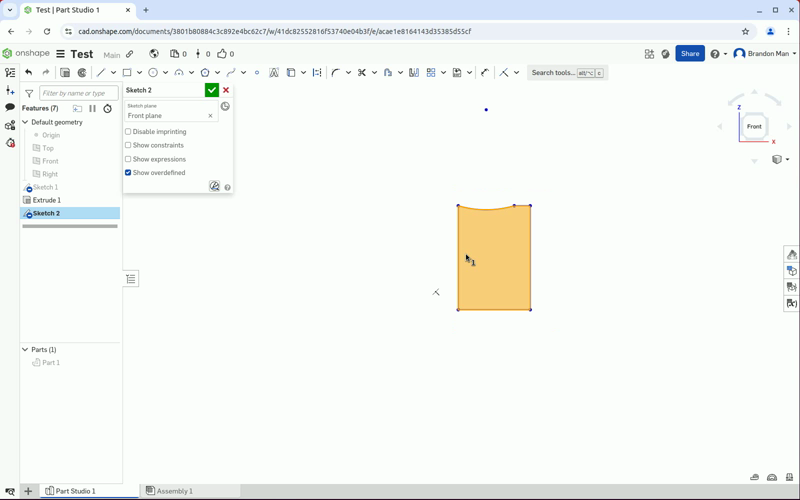
scroll(-6)
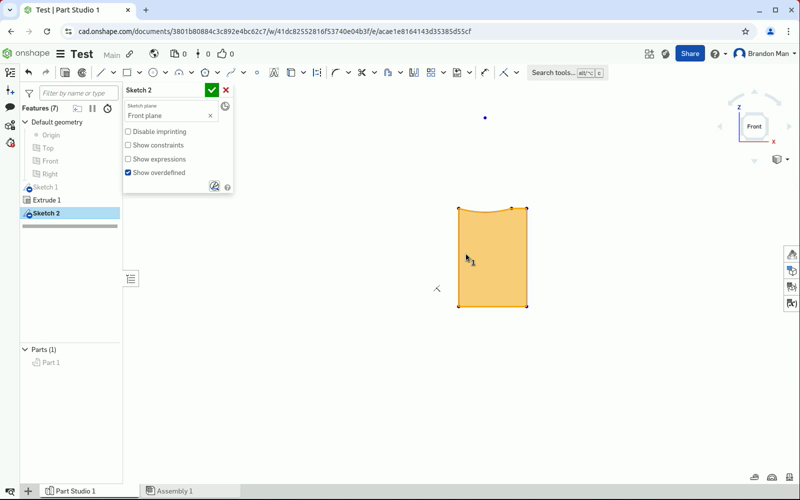
scroll(-6)
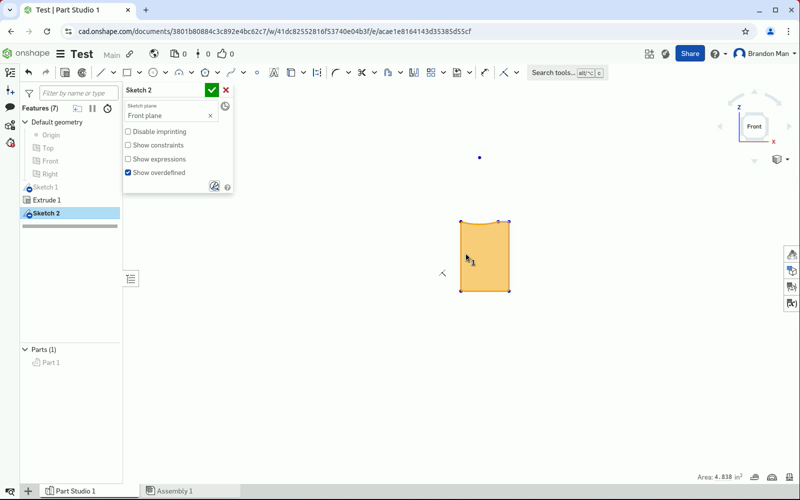
scroll(-6)
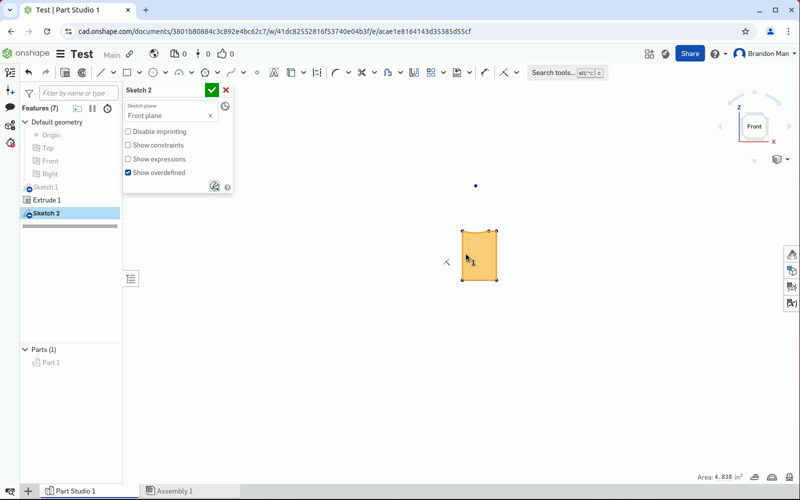
scroll(-6)
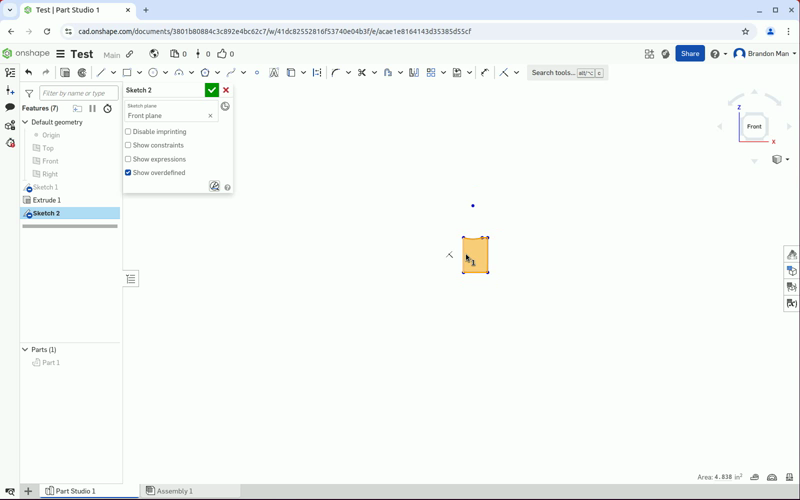
scroll(-6)
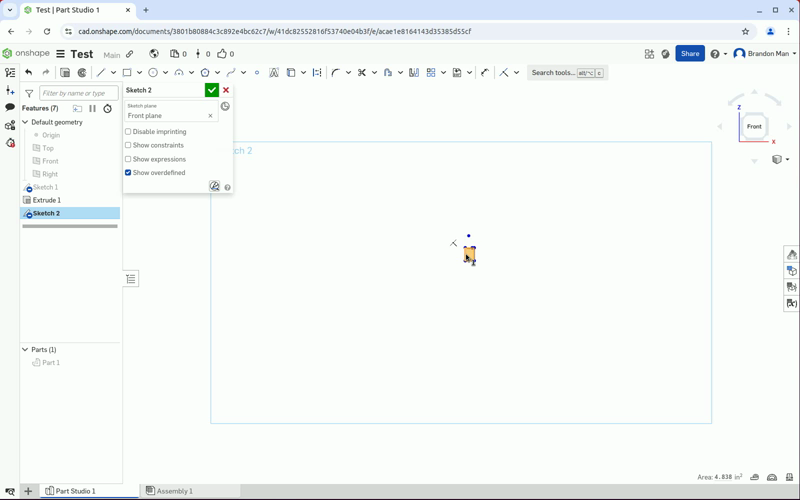
mouse_move(73, 352)
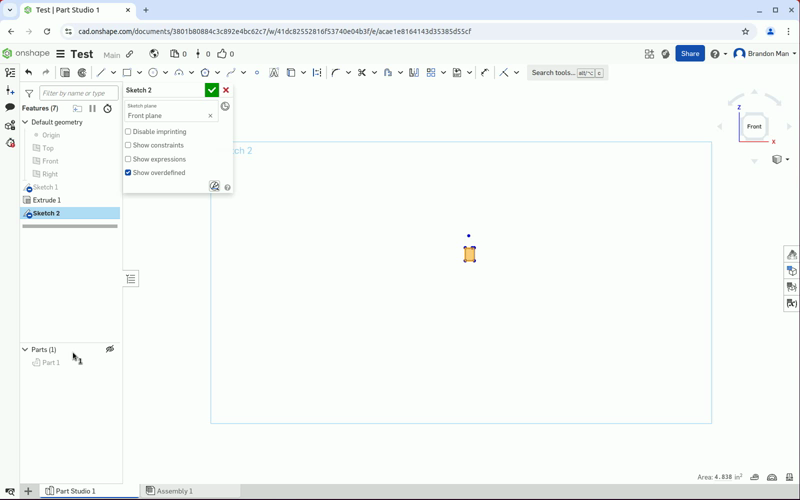
key(shift+y)
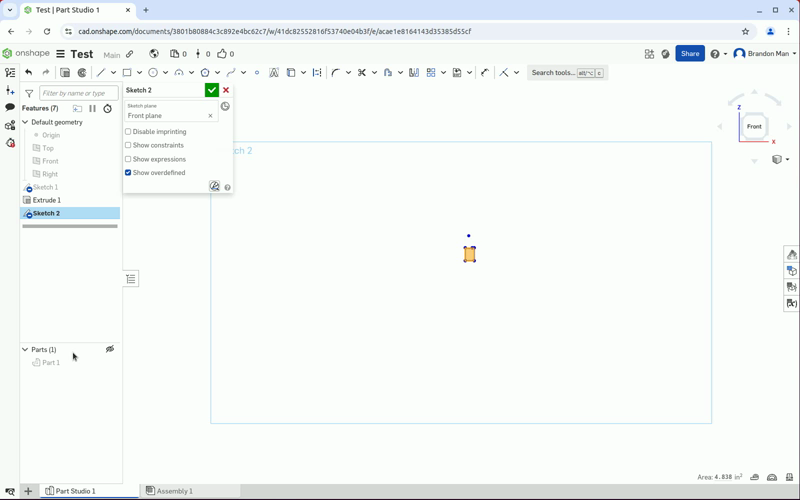
key(shift+e)
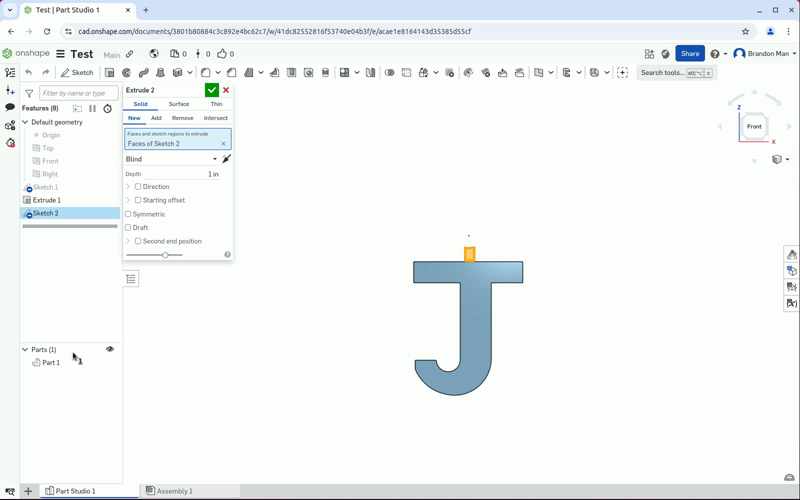
mouse_move(143, 106)
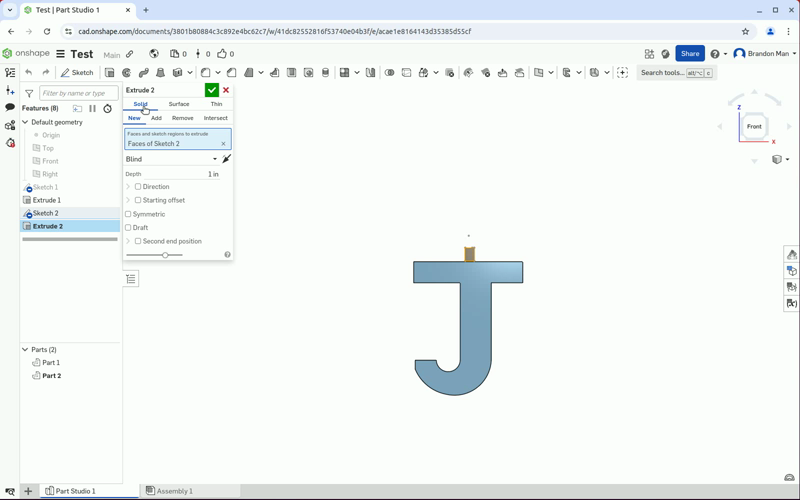
click(143, 106)
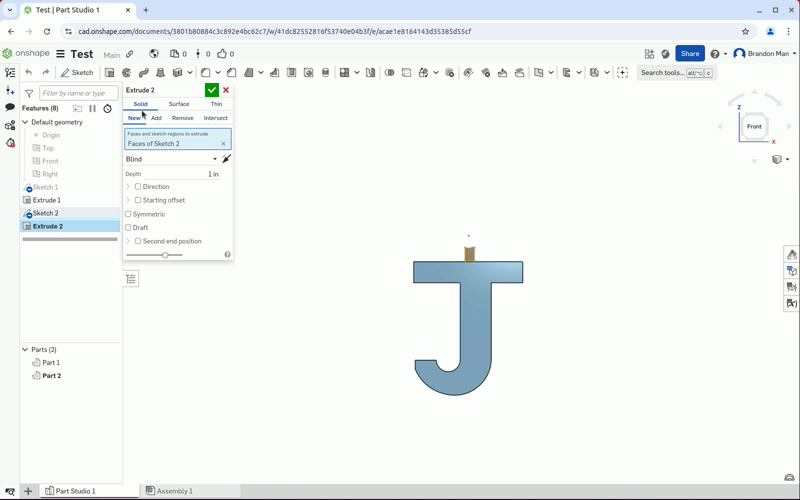
mouse_move(137, 120)
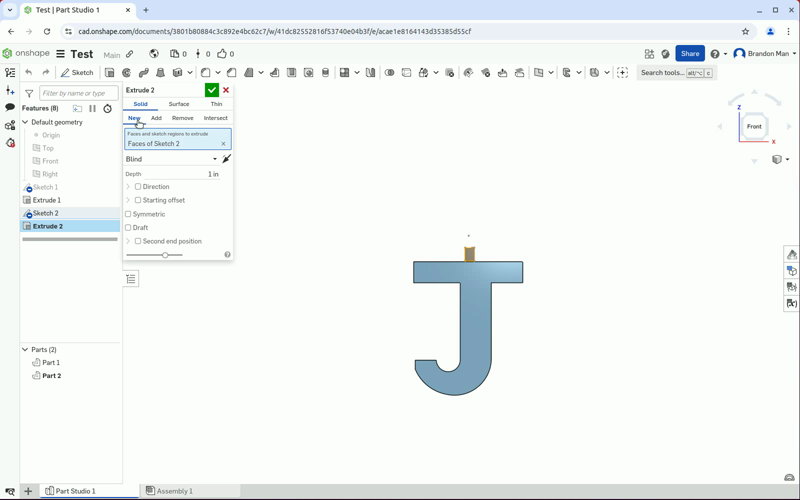
click(137, 120)
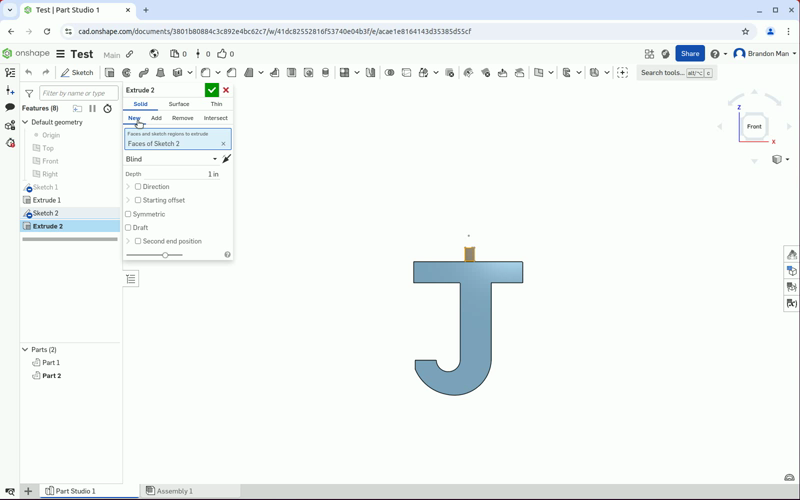
key(tab, 4)
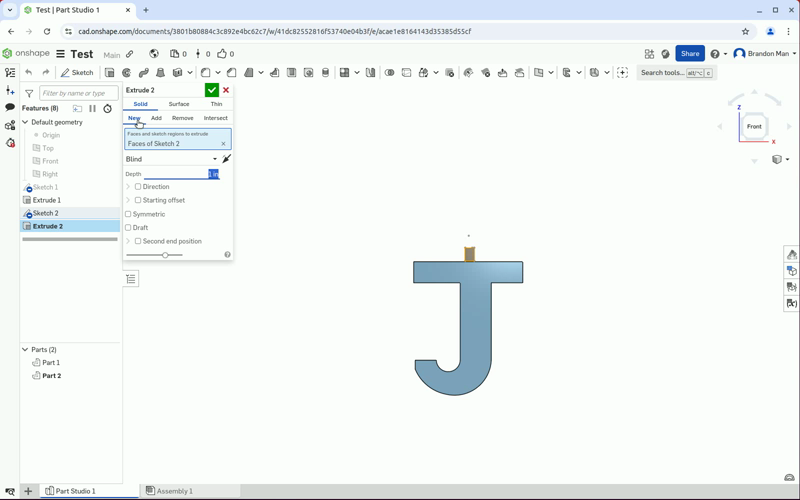
text(6.74)
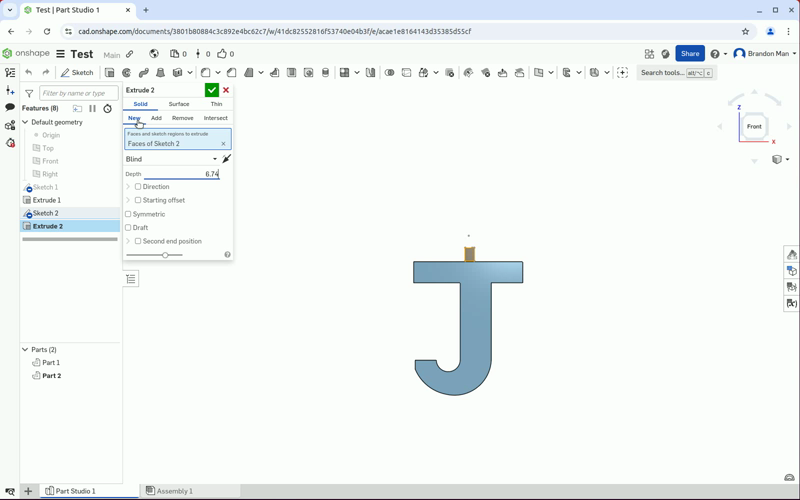
key(enter)
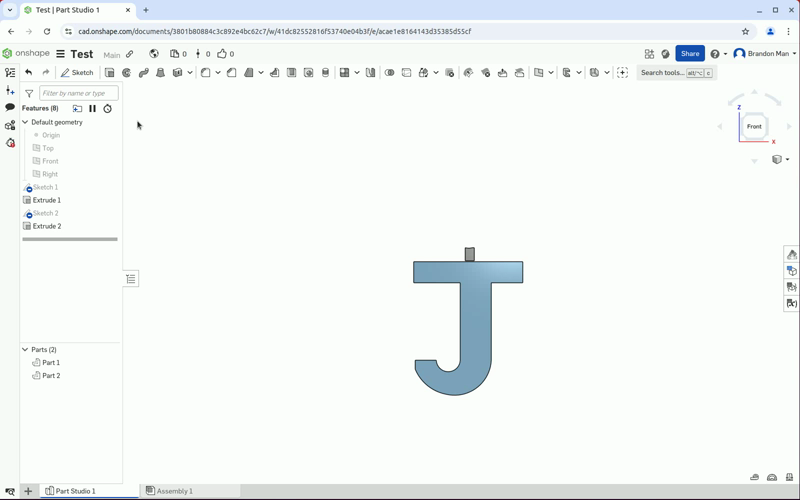
key(shift+h)
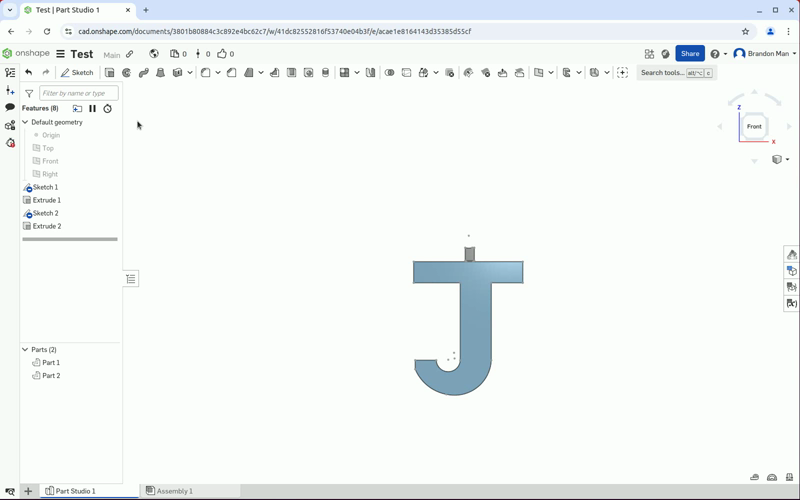
key(shift+h)
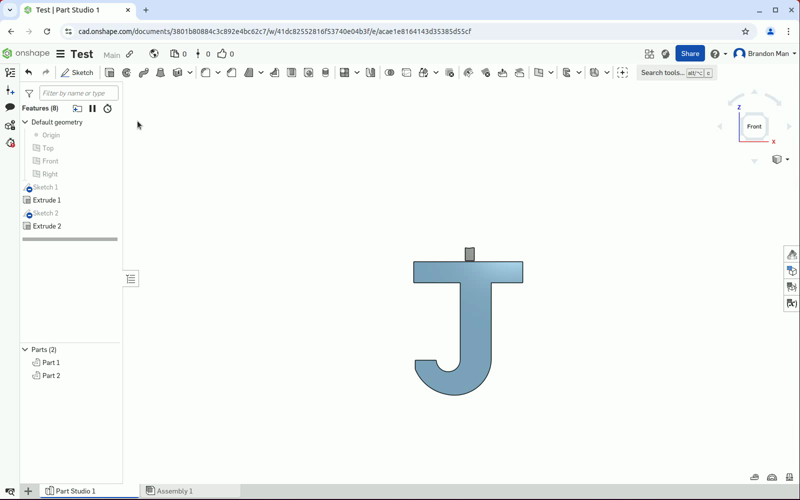
mouse_move(73, 189)
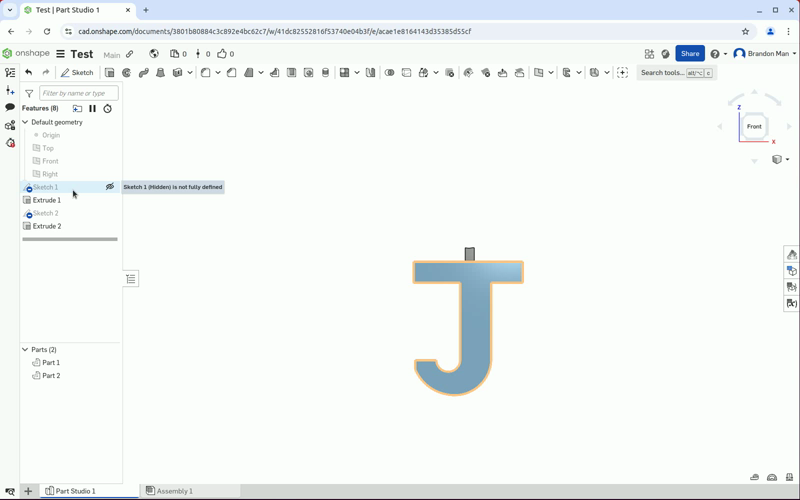
click(73, 189)
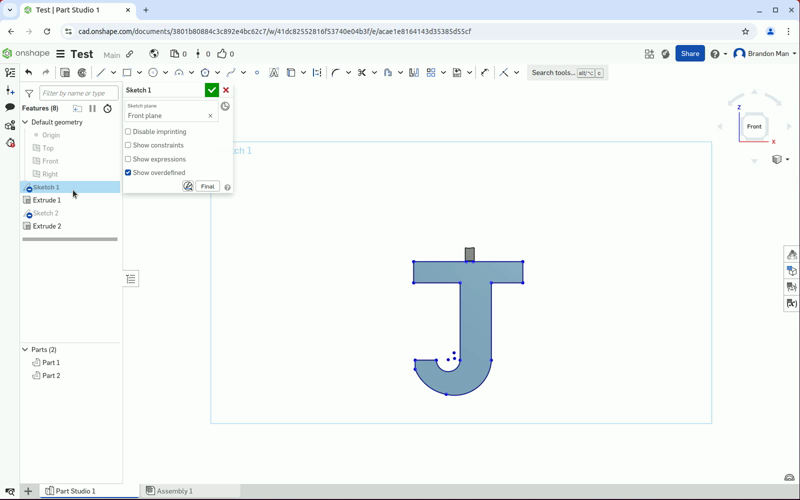
mouse_move(229, 92)
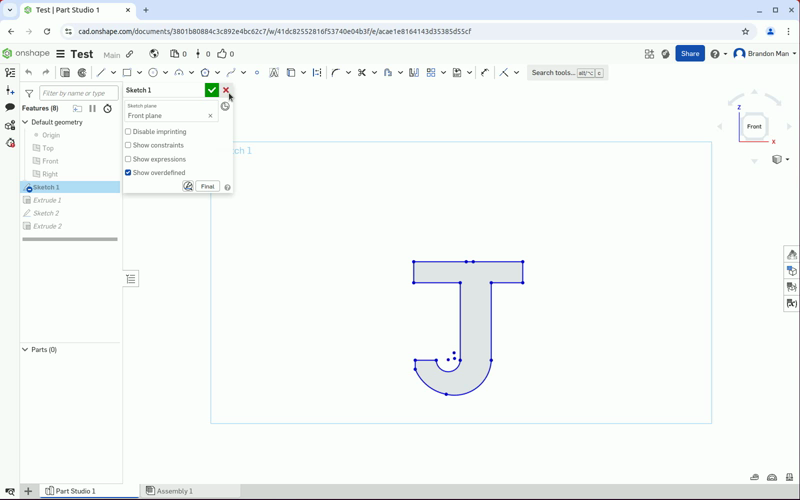
click(229, 92)
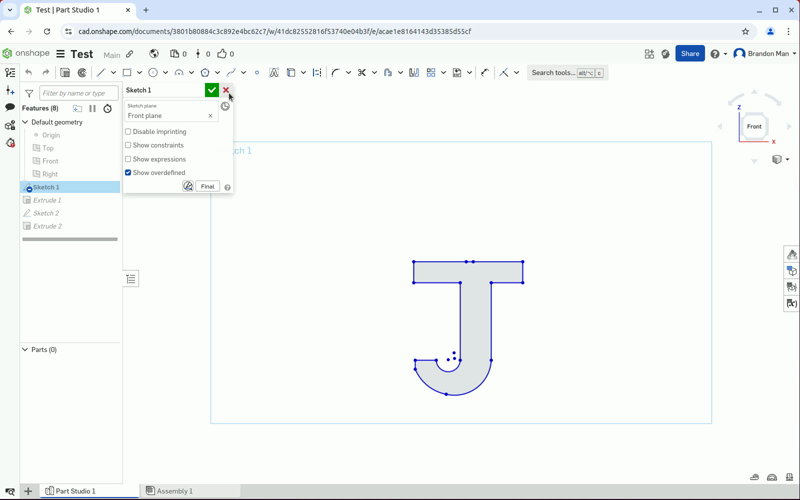
key(shift+s)
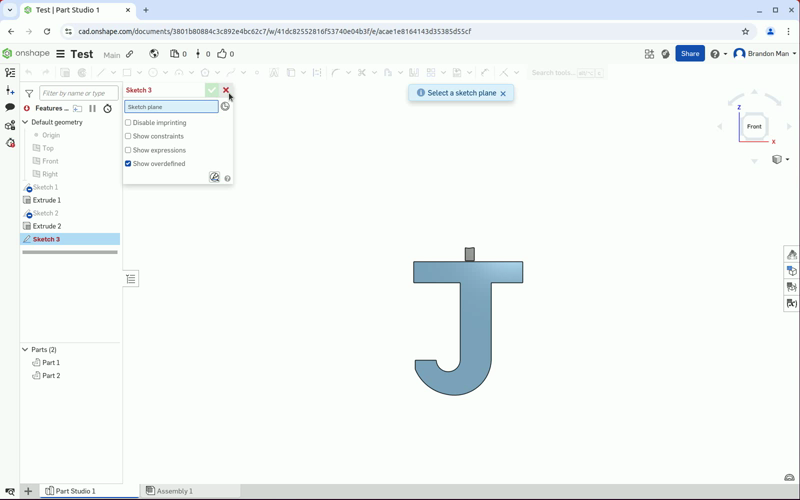
mouse_move(73, 163)
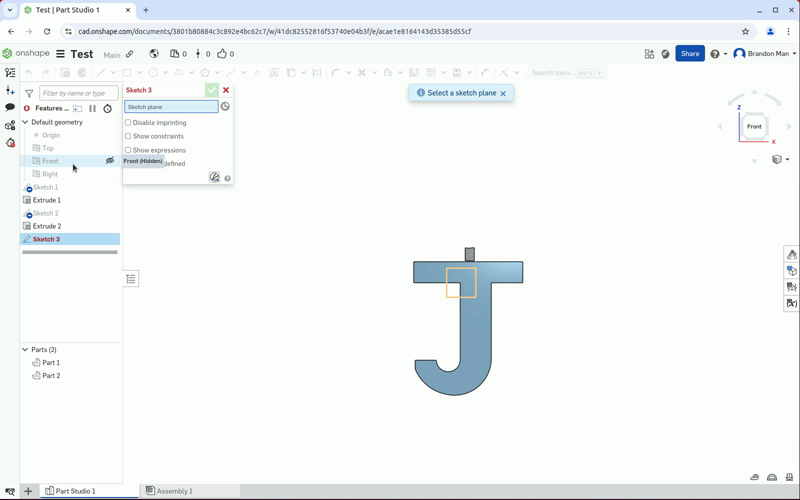
click(73, 163)
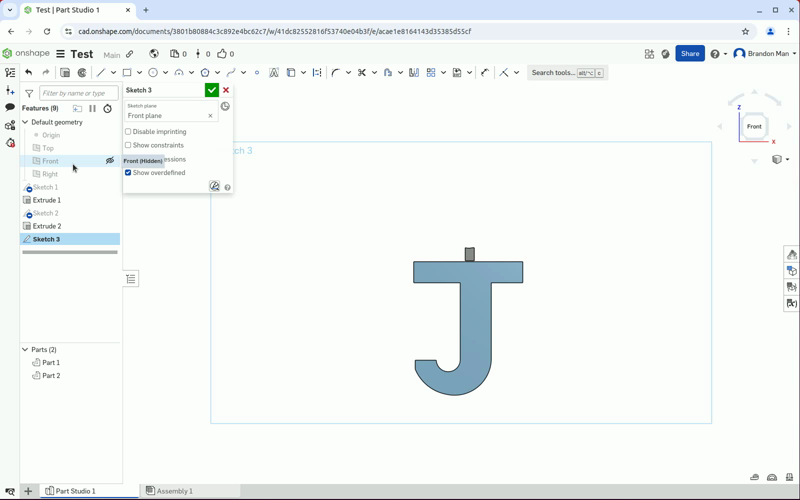
mouse_move(73, 352)
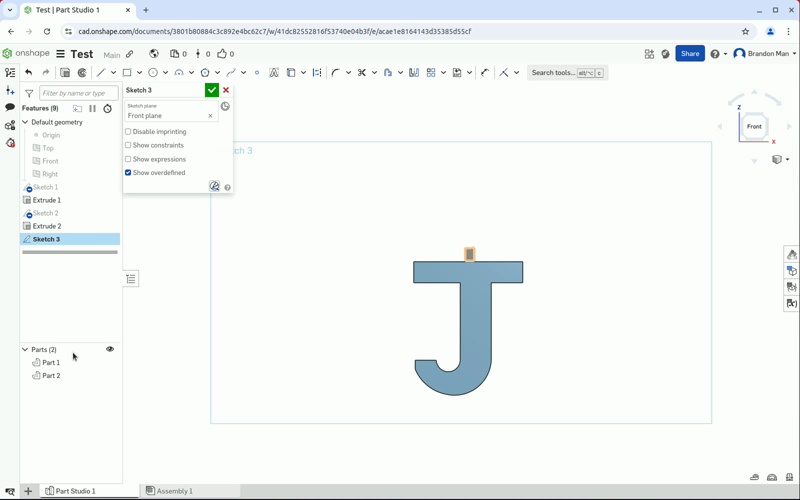
key(y)
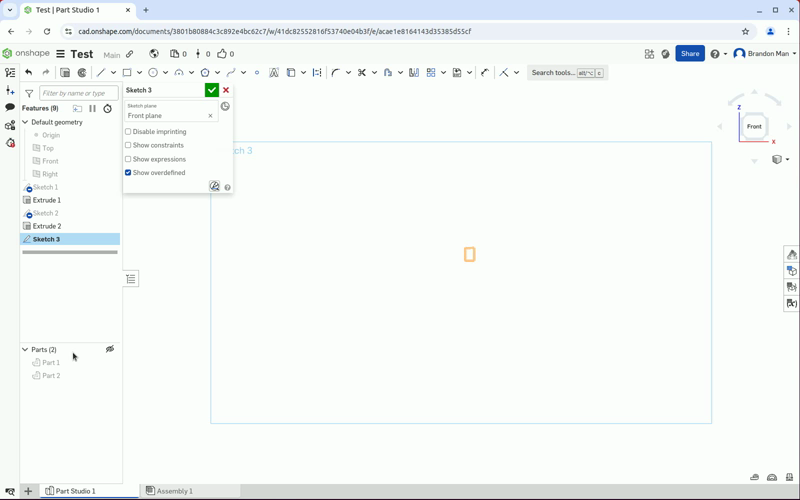
key(l)
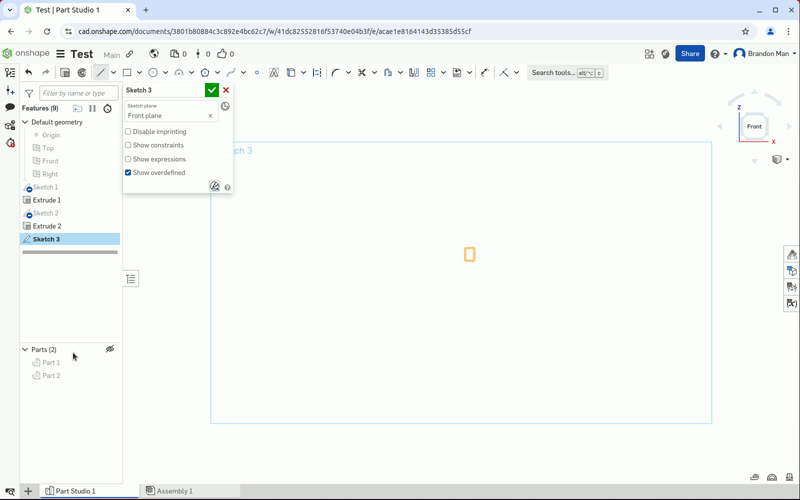
key_down(shift)
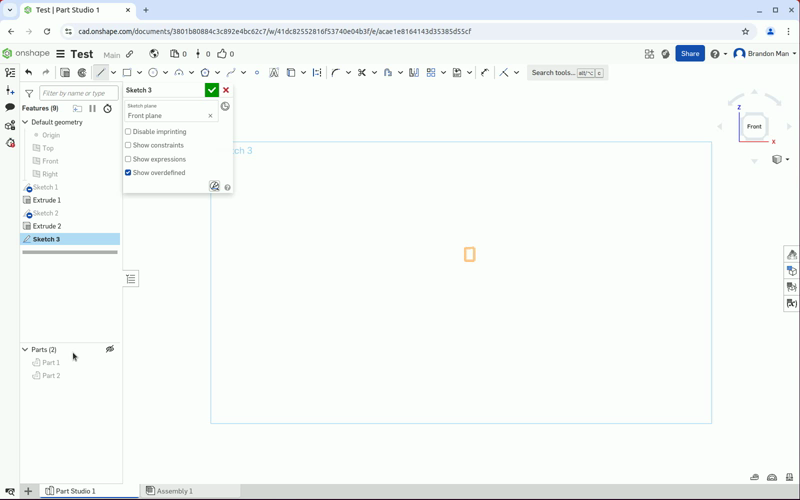
mouse_move(465, 250)
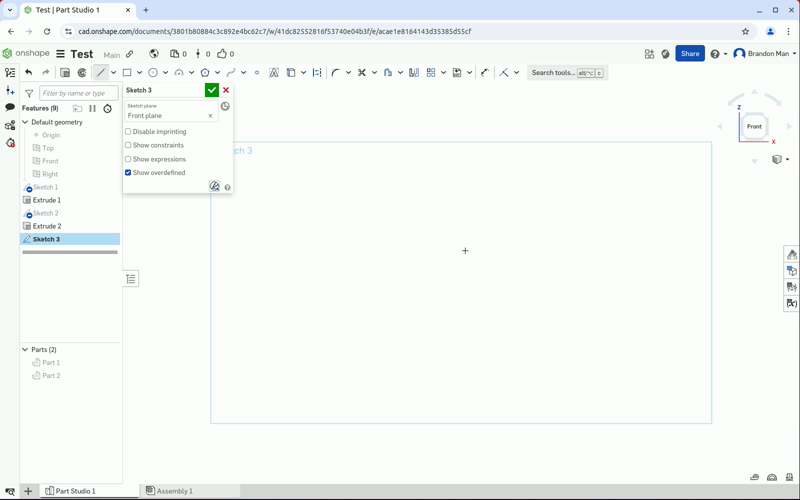
click(465, 250)
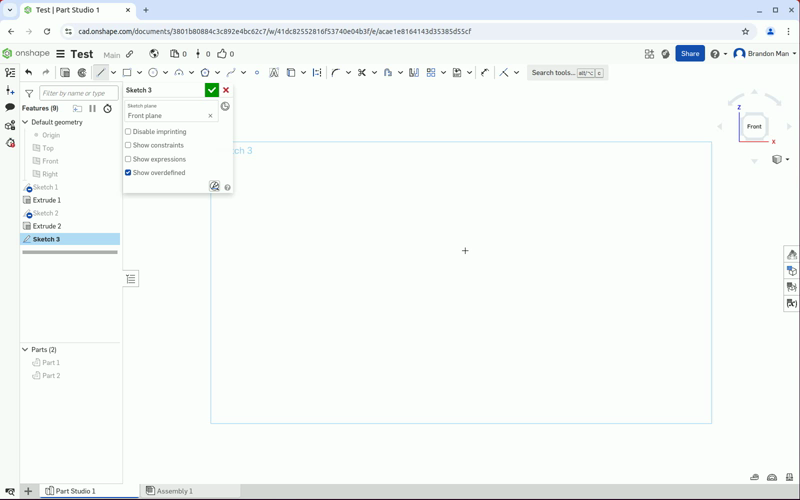
key_up(shift)
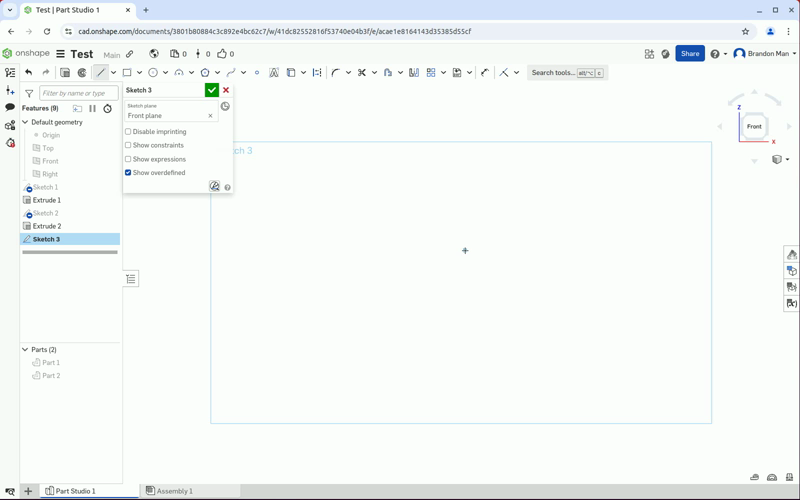
key_down(shift)
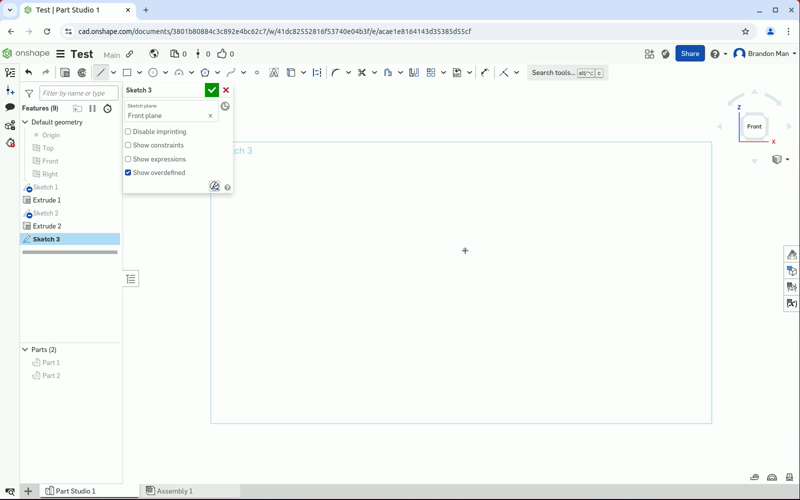
mouse_move(495, 250)
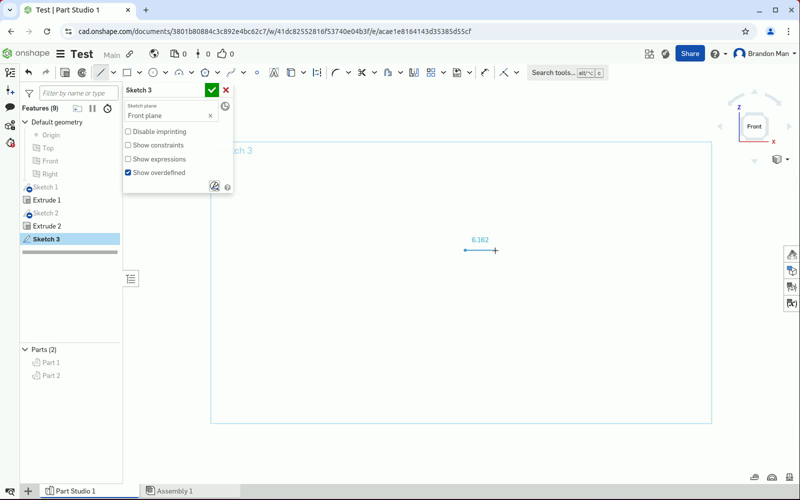
mouse_move(471, 250)
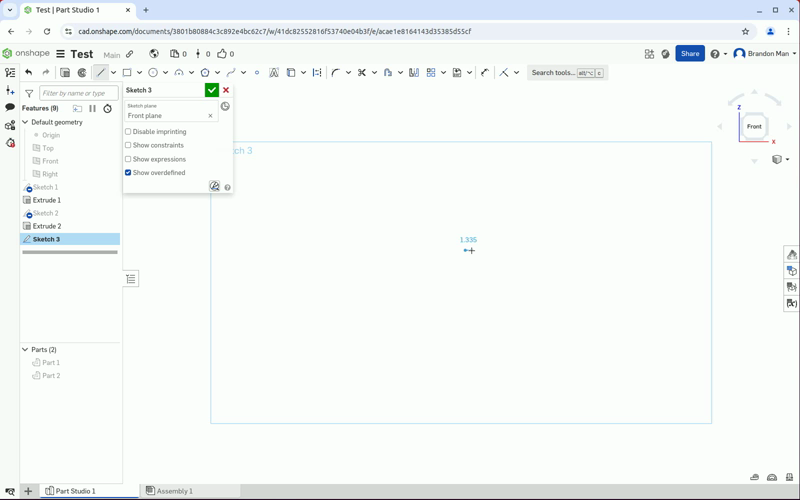
scroll(6)
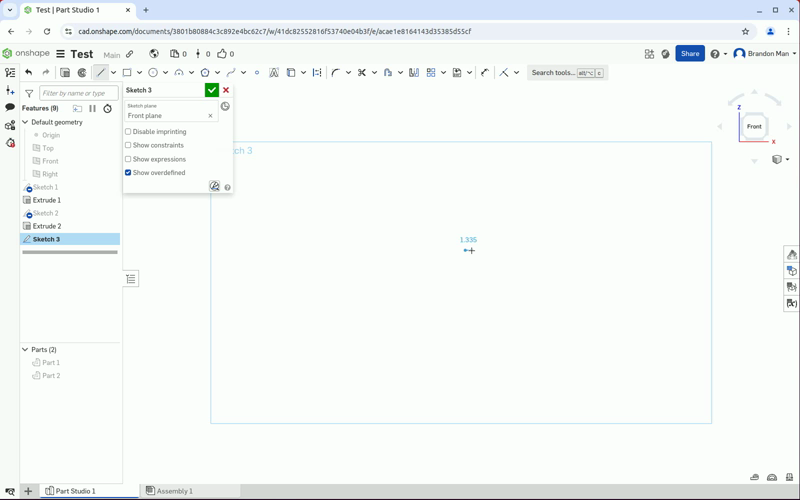
scroll(6)
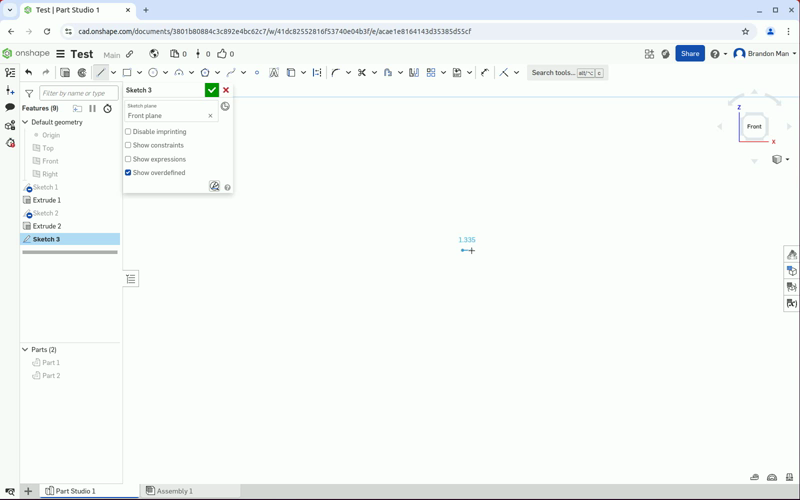
scroll(6)
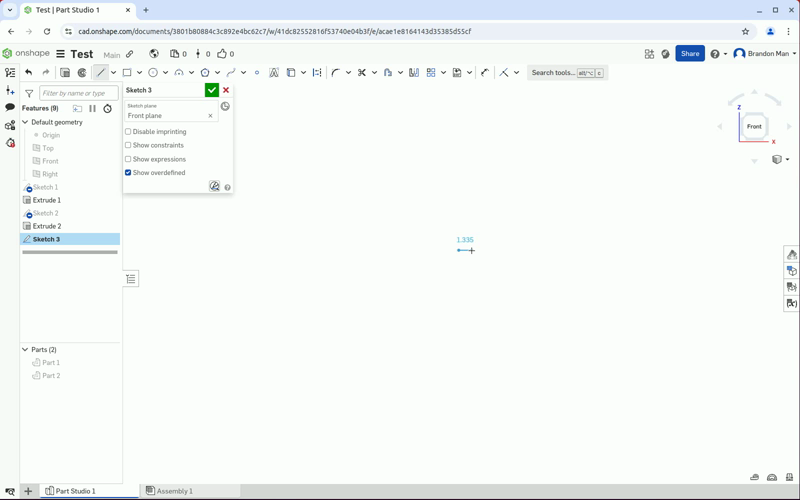
scroll(6)
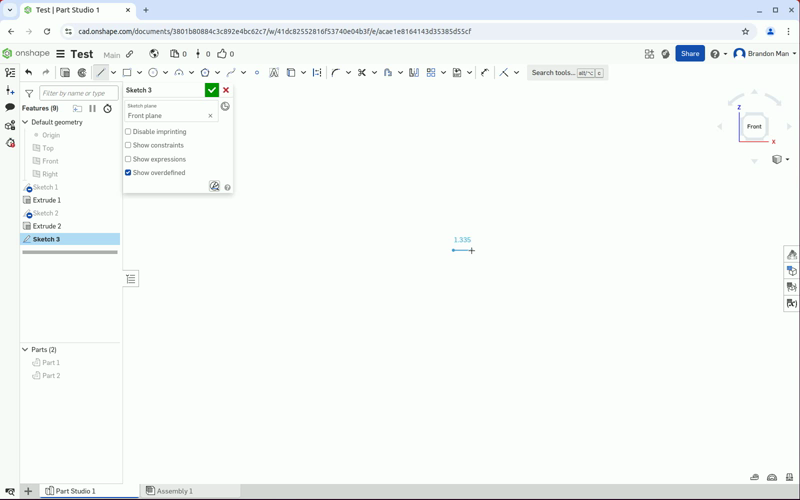
scroll(6)
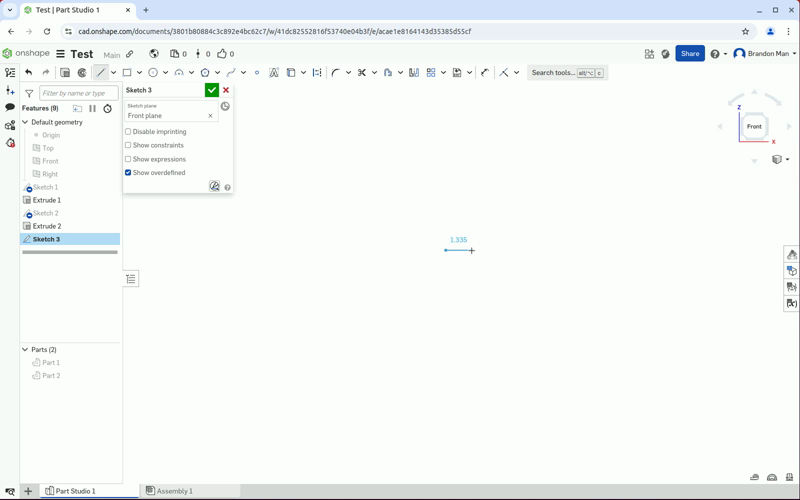
scroll(6)
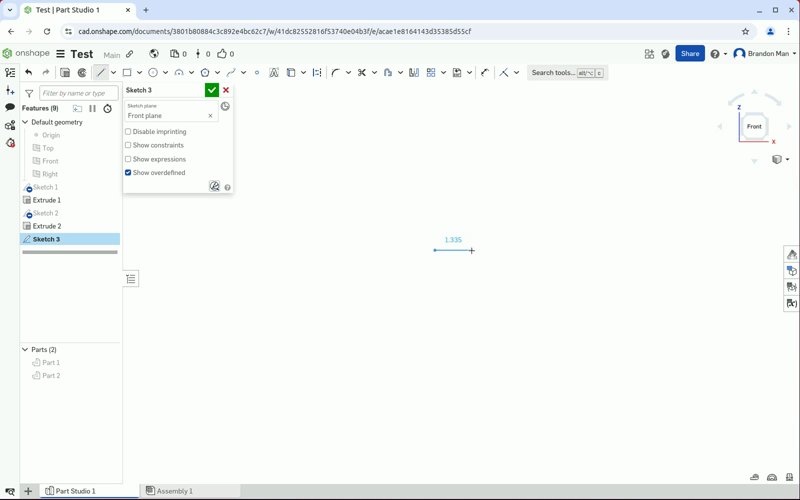
scroll(6)
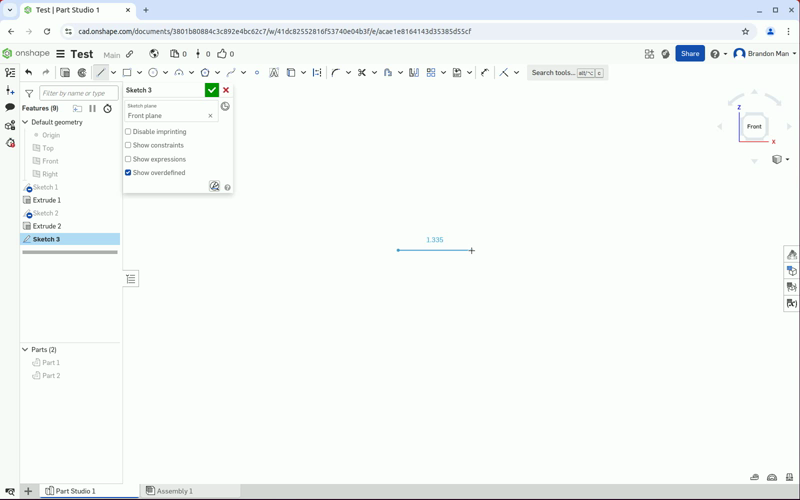
click(471, 250)
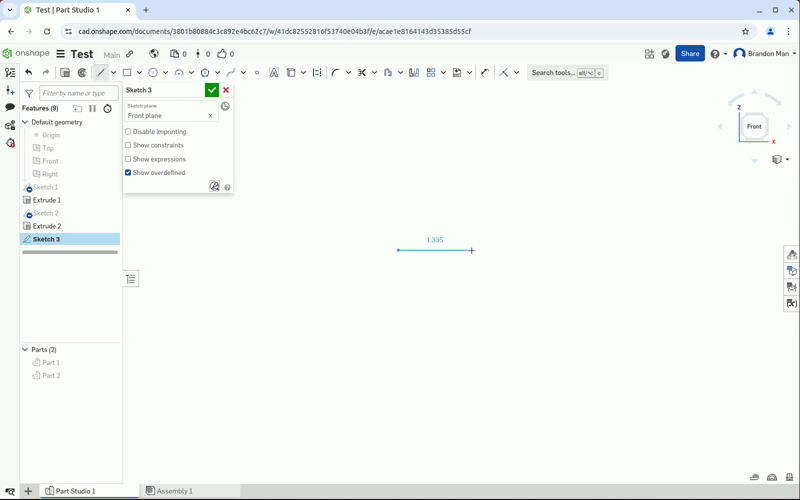
scroll(-6)
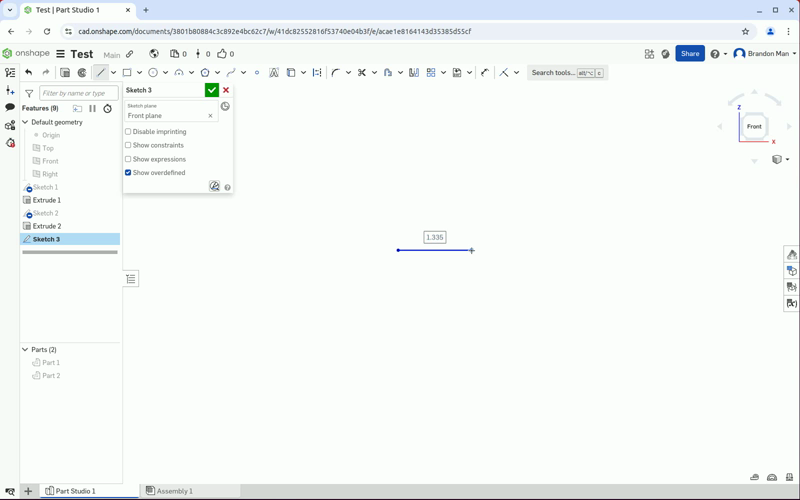
scroll(-6)
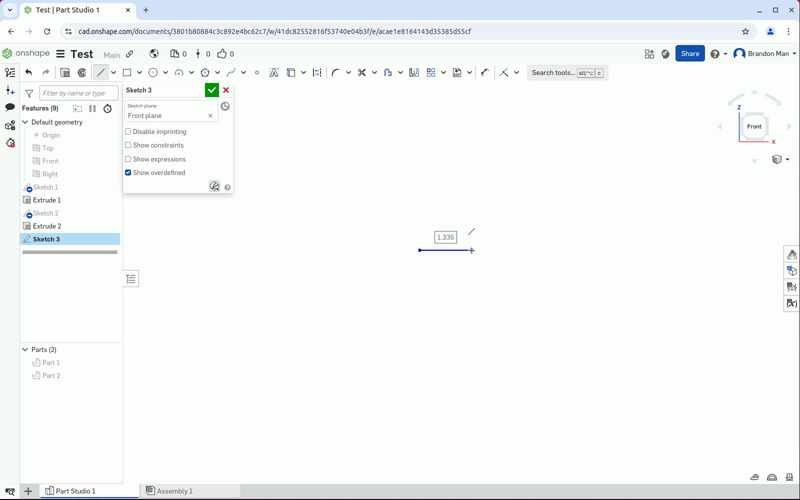
scroll(-6)
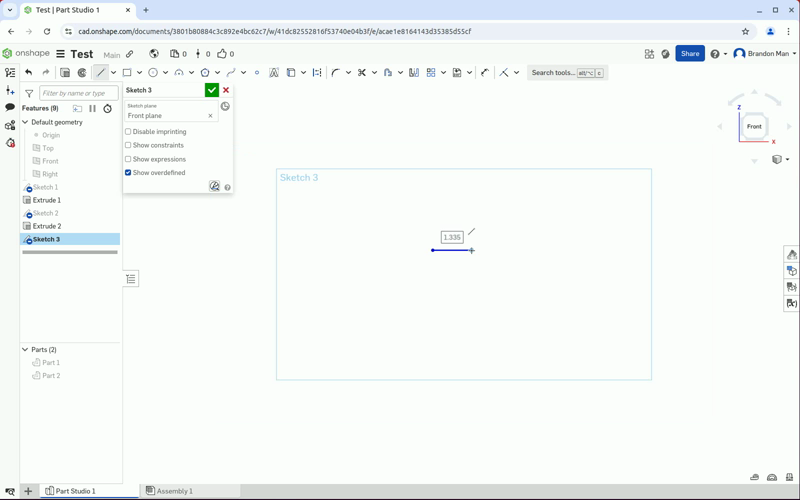
scroll(-6)
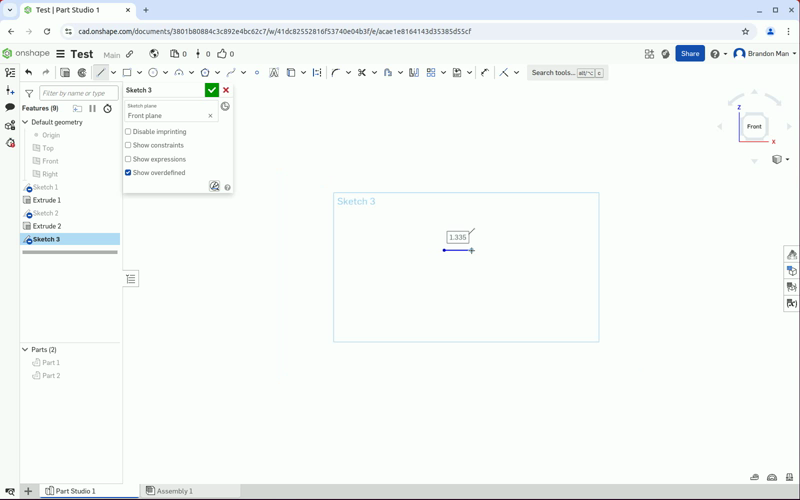
scroll(-6)
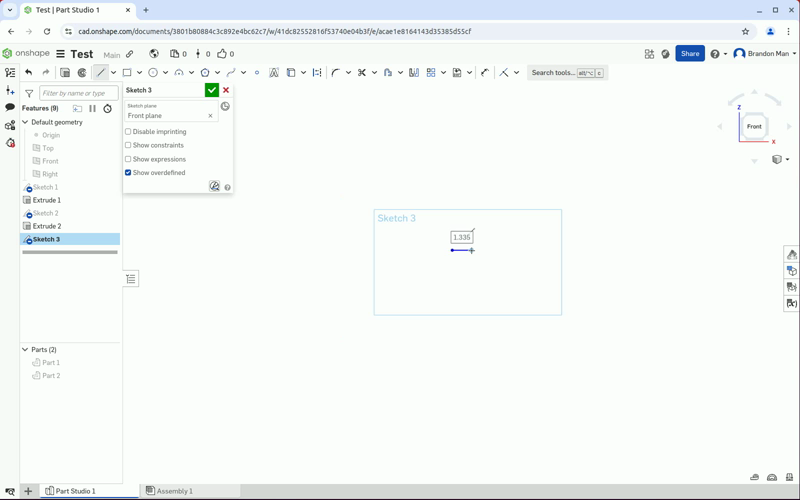
scroll(-6)
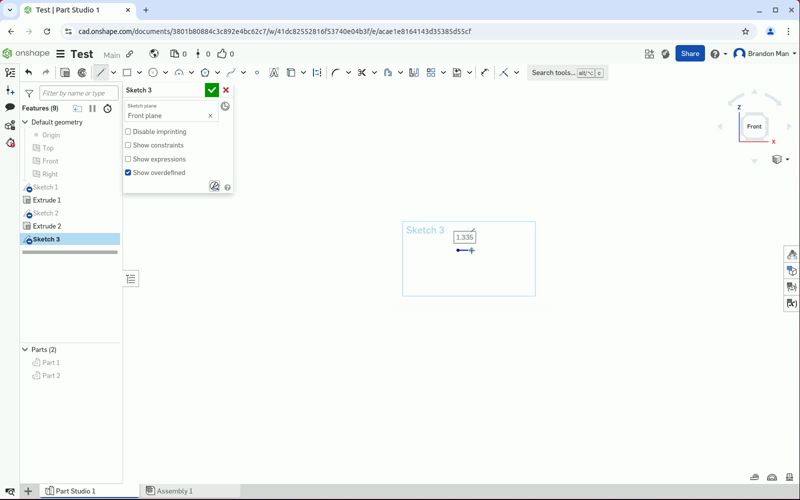
scroll(-6)
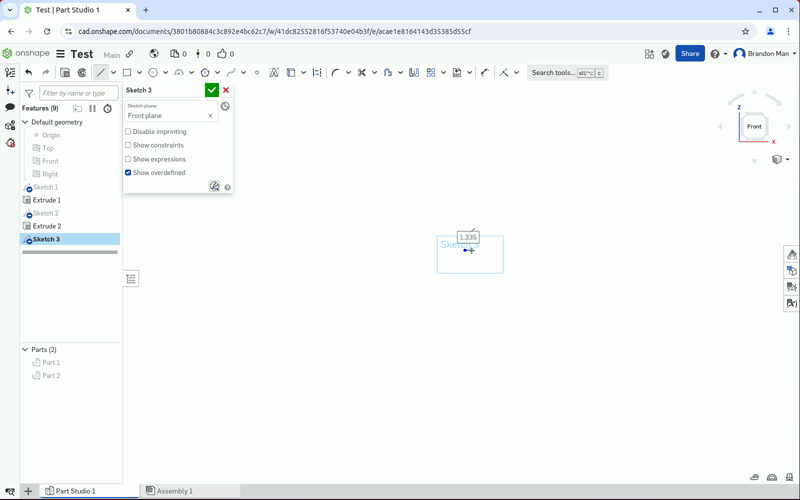
key_up(shift)
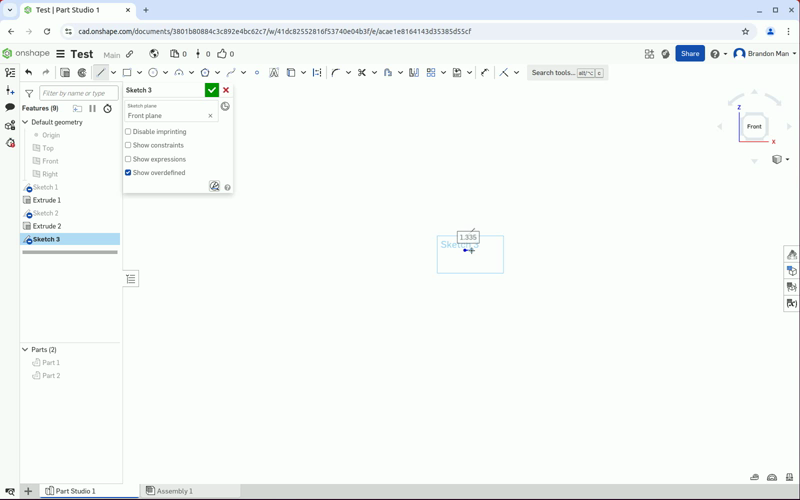
key(esc)
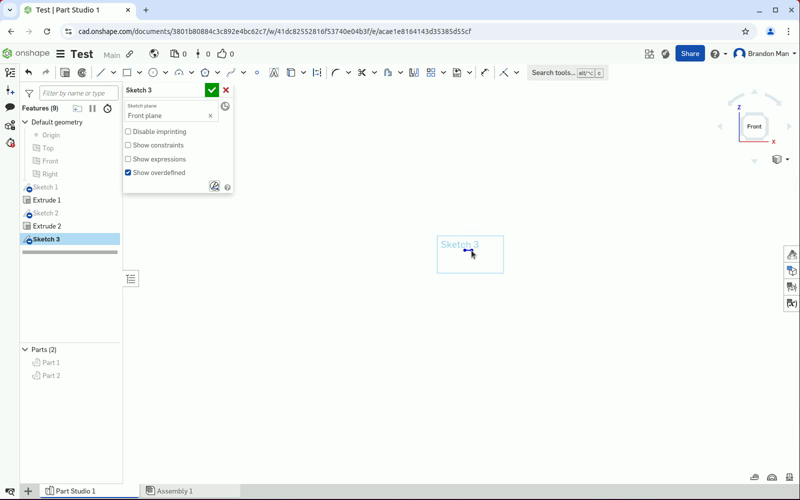
key(a)
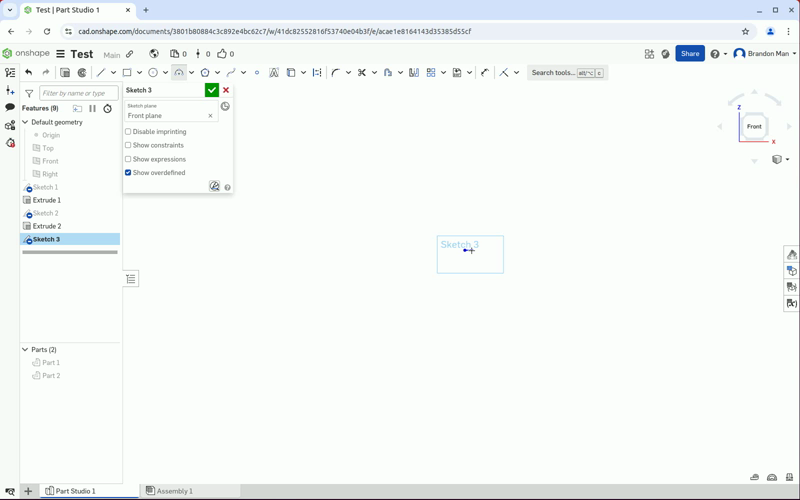
mouse_move(471, 250)
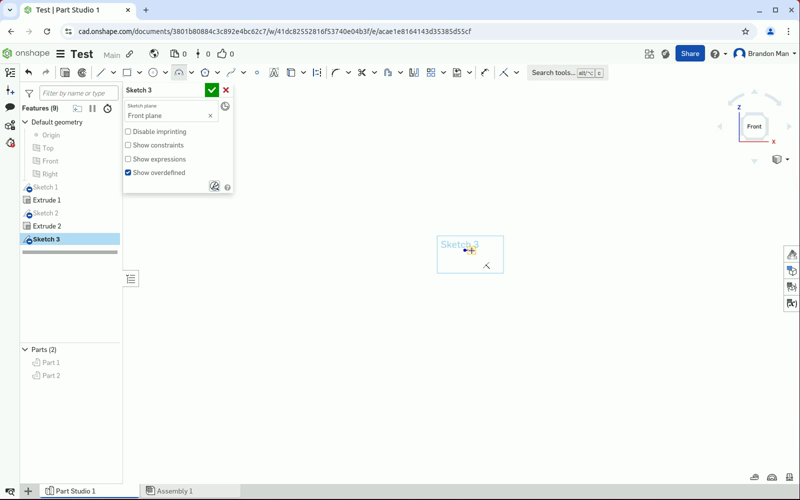
click(471, 250)
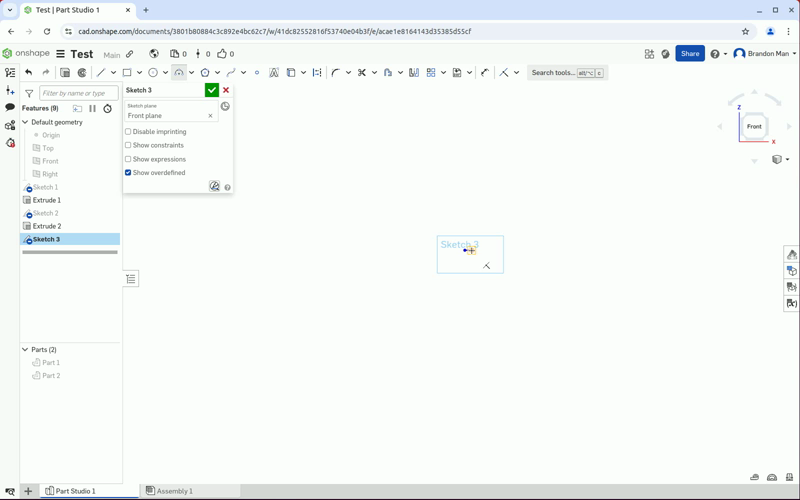
mouse_move(465, 250)
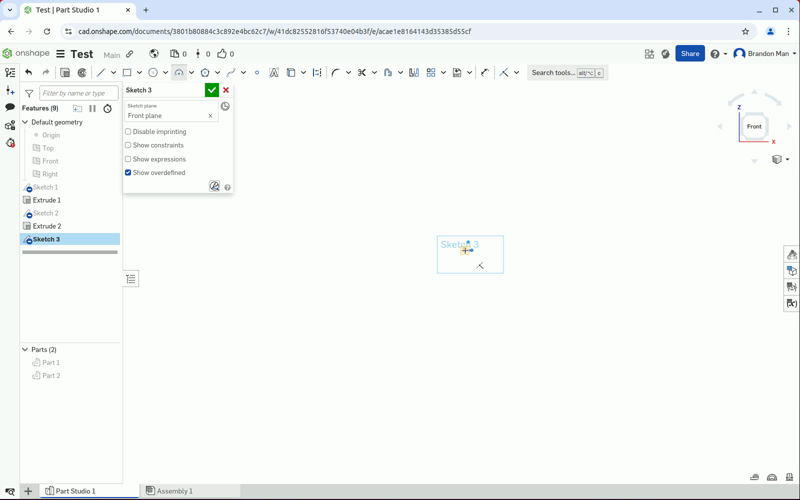
scroll(6)
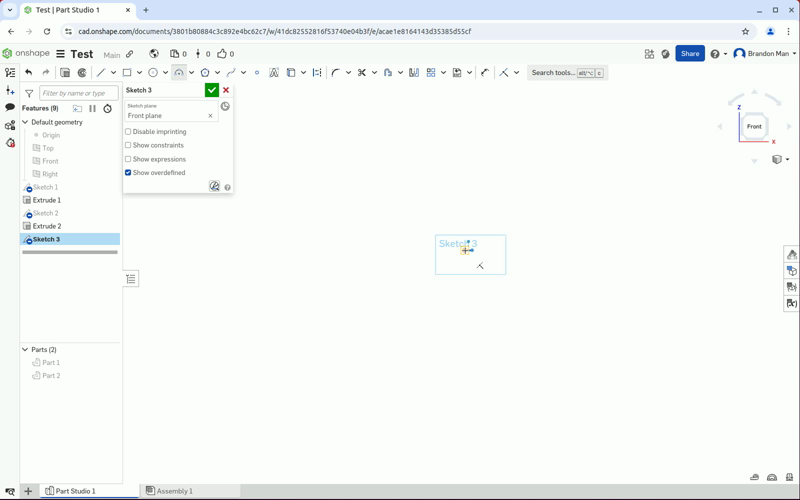
scroll(6)
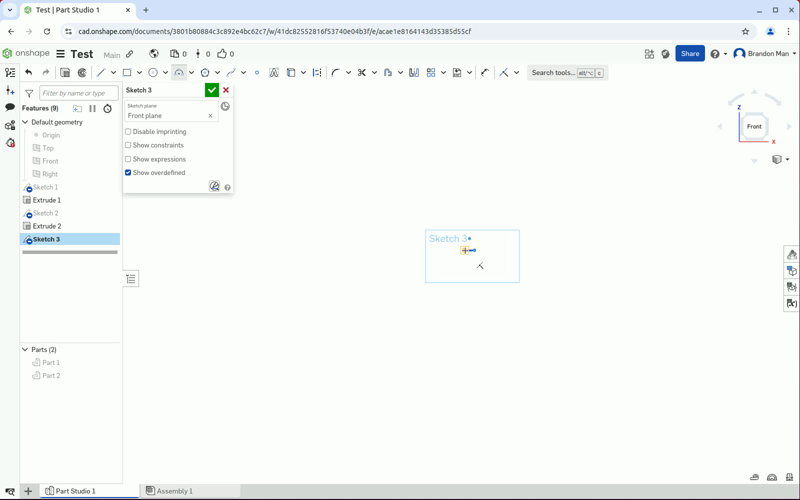
scroll(6)
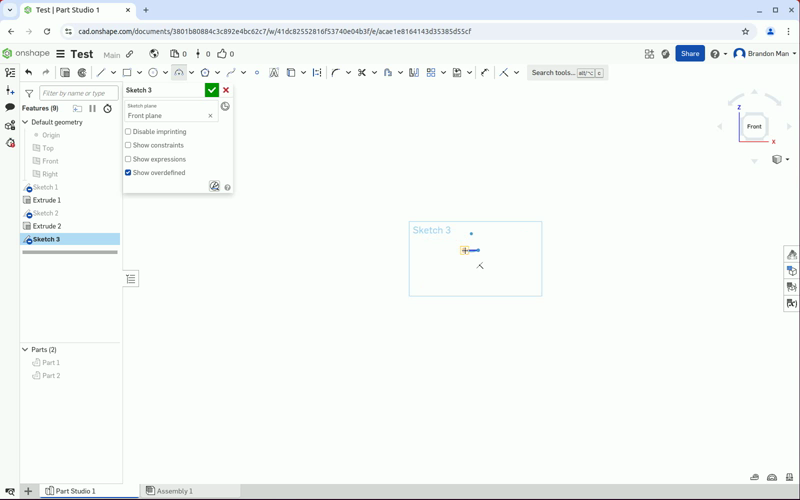
scroll(6)
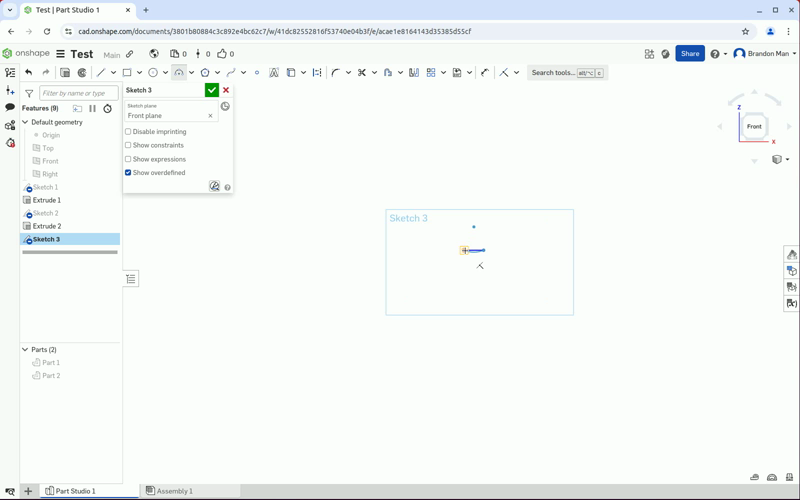
scroll(6)
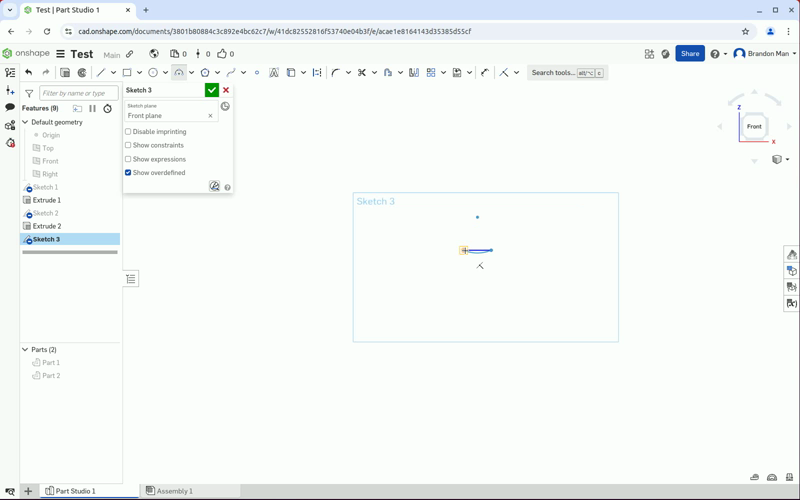
scroll(6)
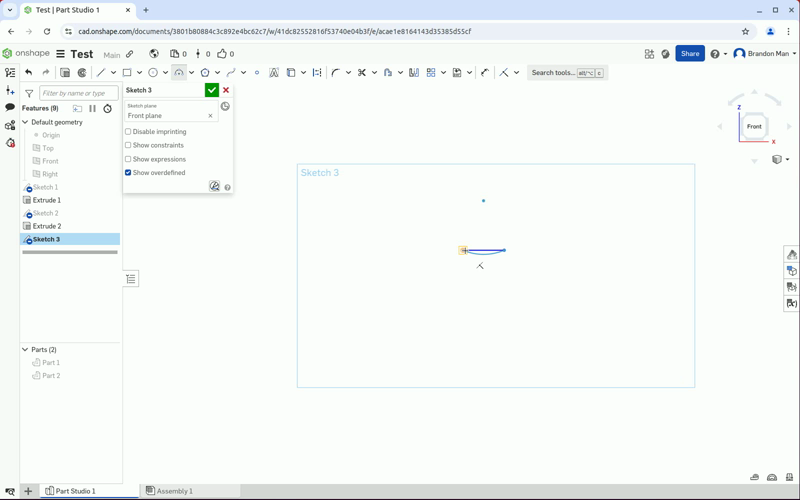
scroll(6)
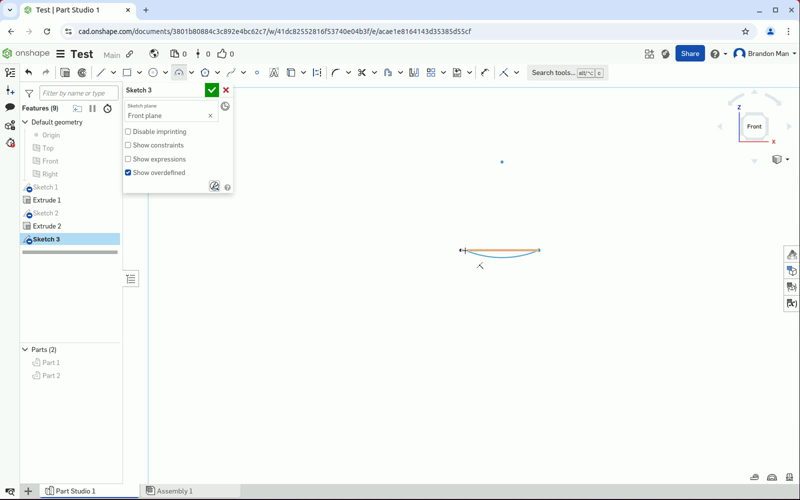
click(465, 250)
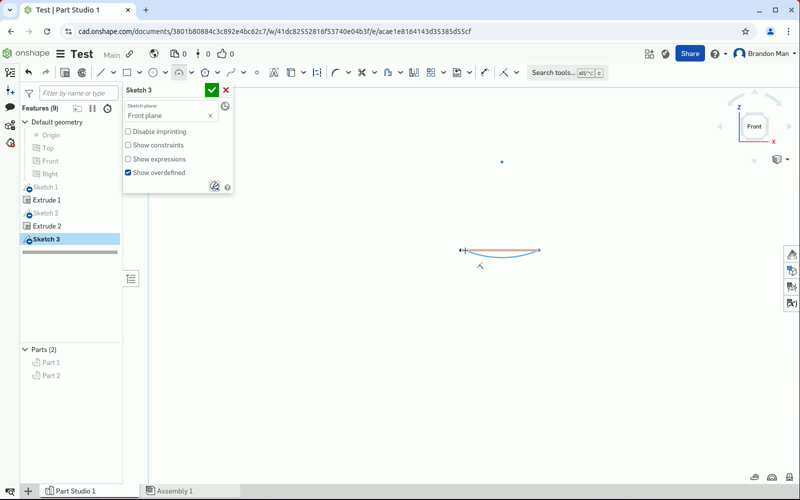
scroll(-6)
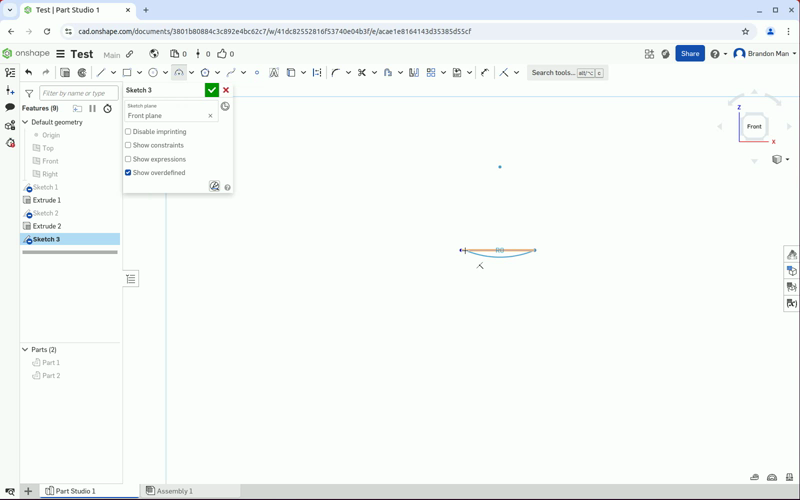
scroll(-6)
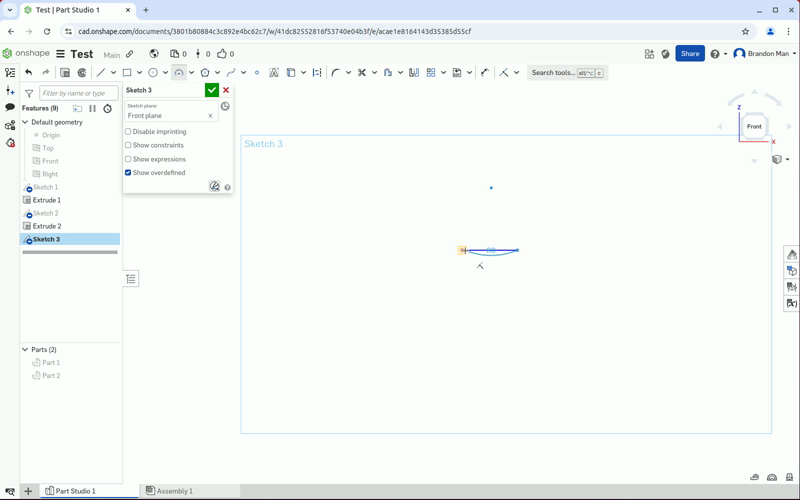
scroll(-6)
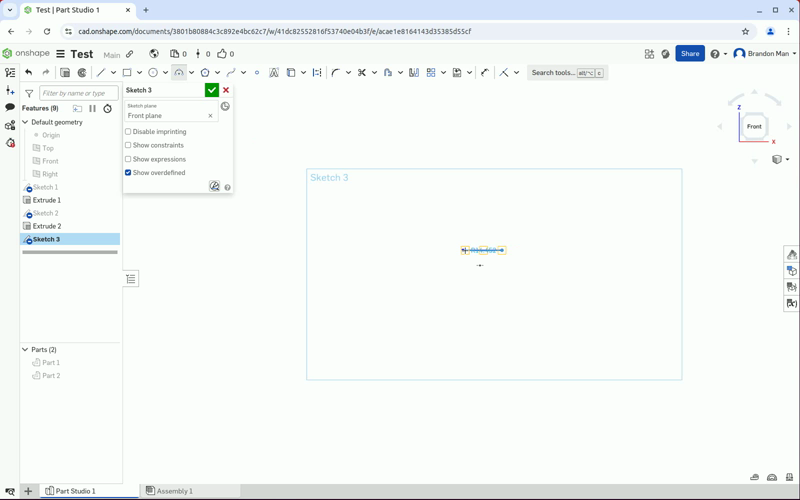
scroll(-6)
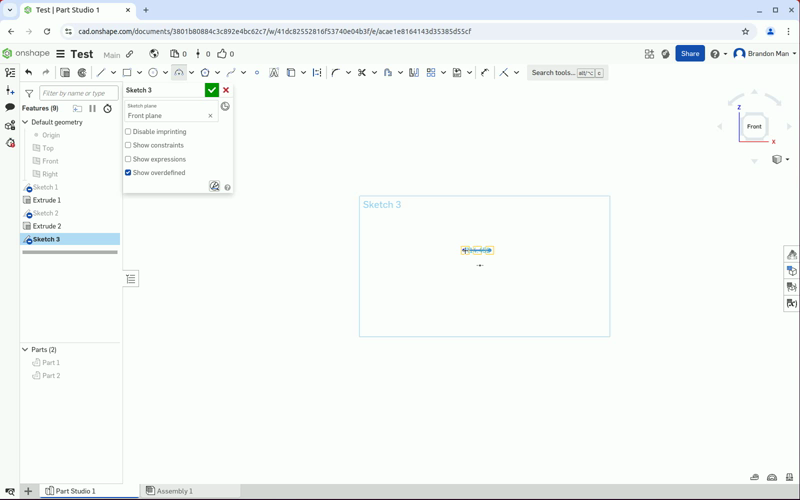
scroll(-6)
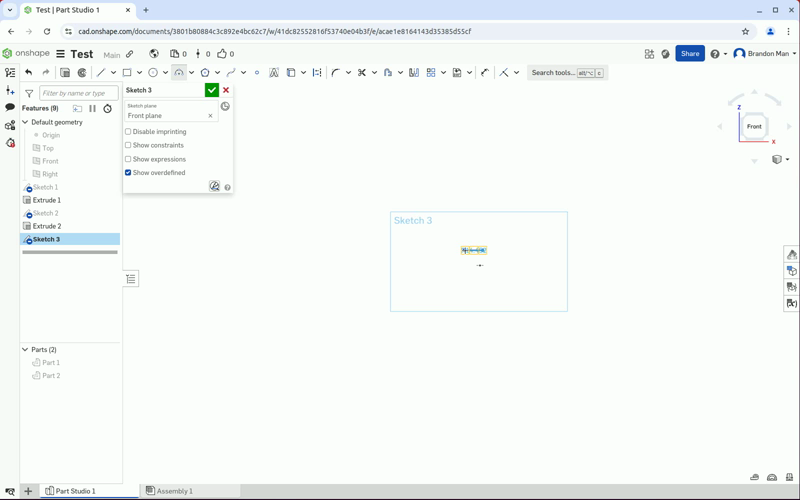
scroll(-6)
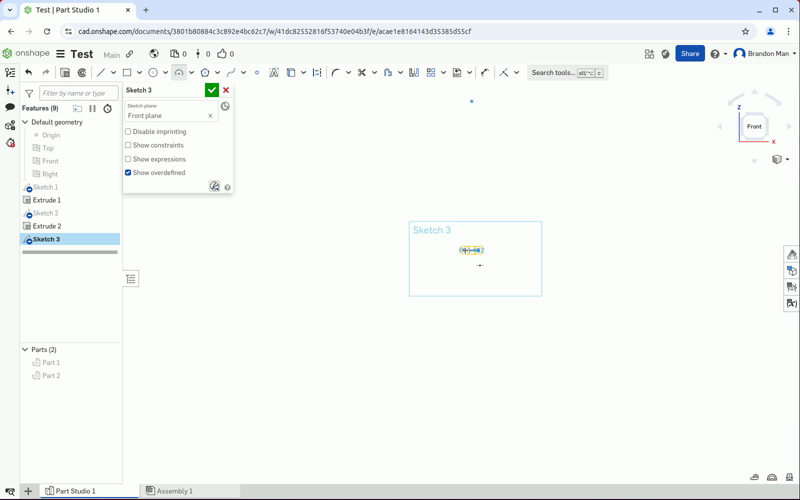
scroll(-6)
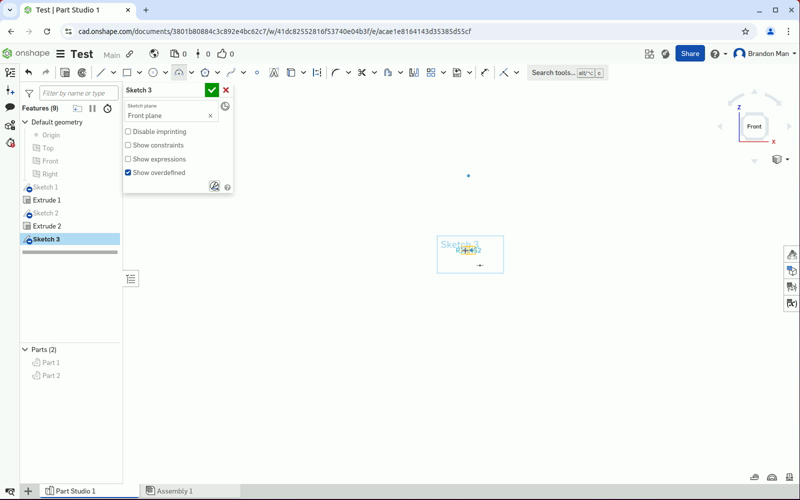
key_down(shift)
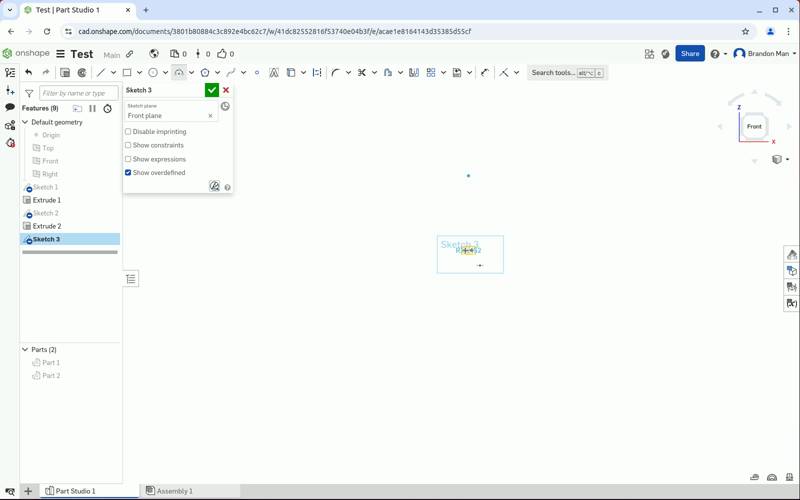
mouse_move(468, 227)
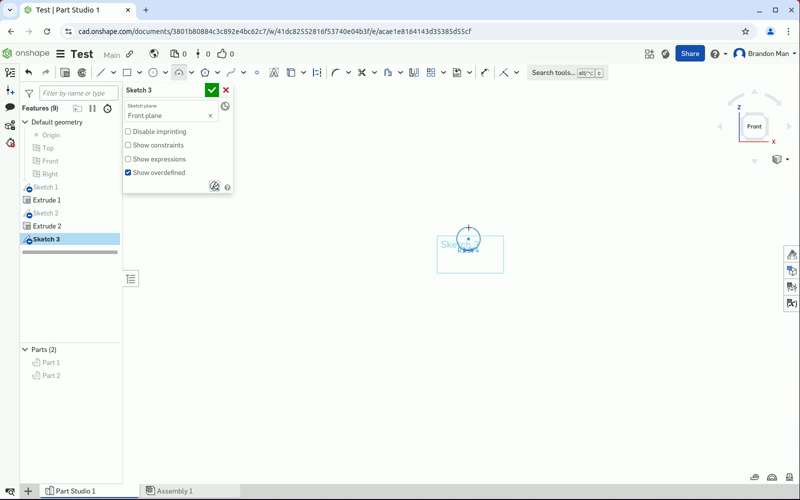
scroll(6)
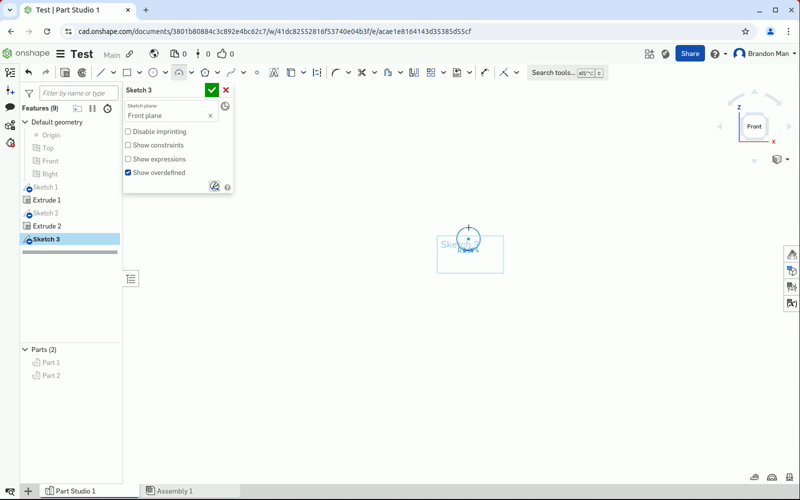
scroll(6)
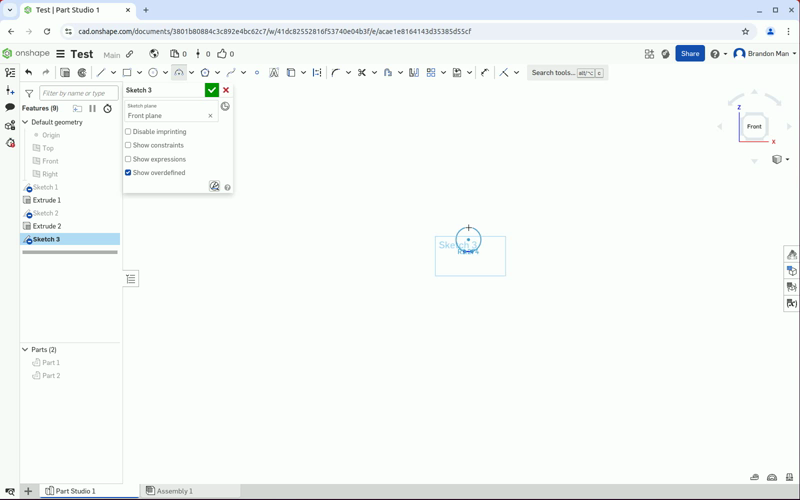
scroll(6)
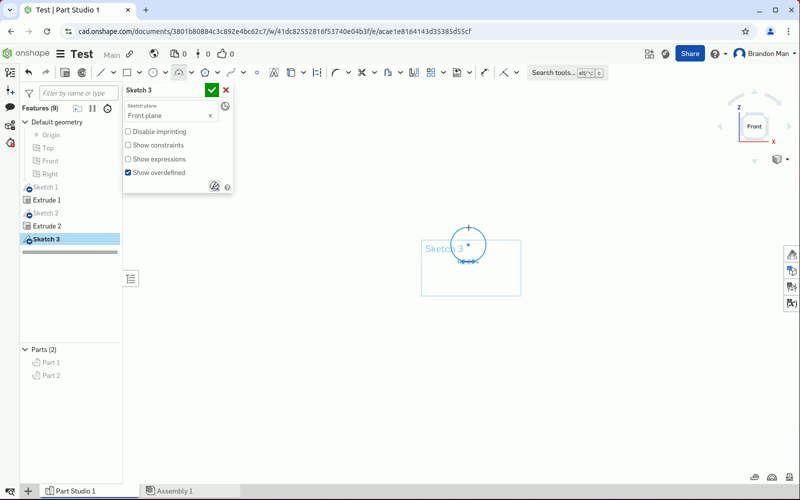
scroll(6)
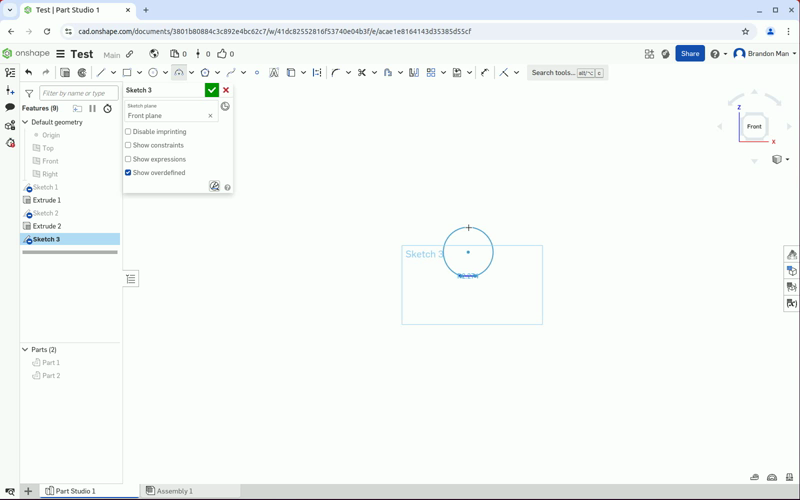
scroll(6)
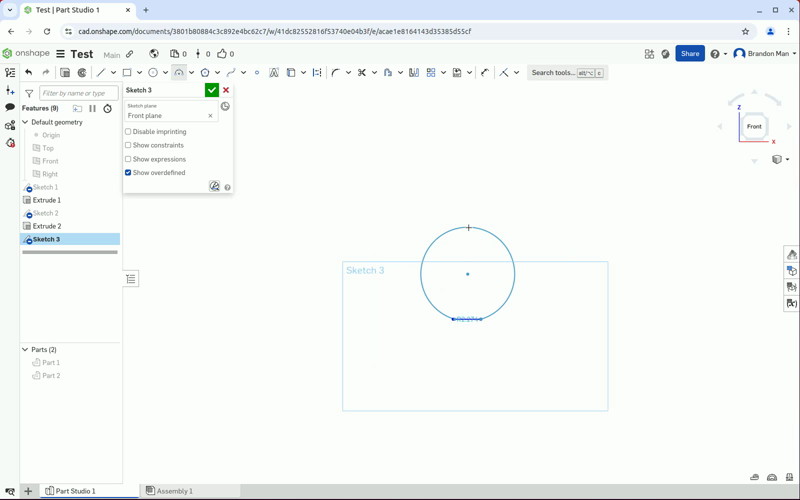
scroll(6)
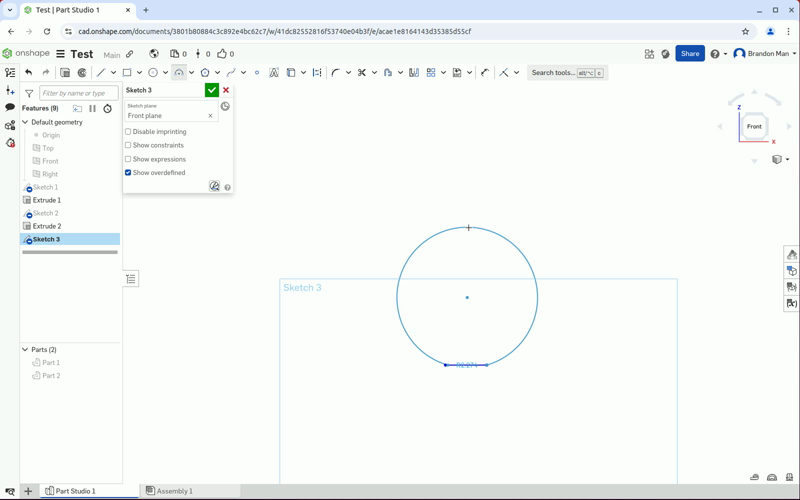
scroll(6)
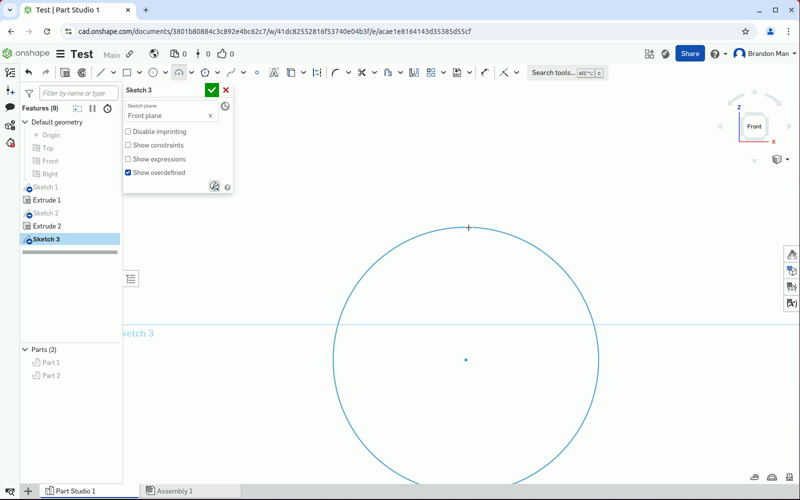
click(468, 227)
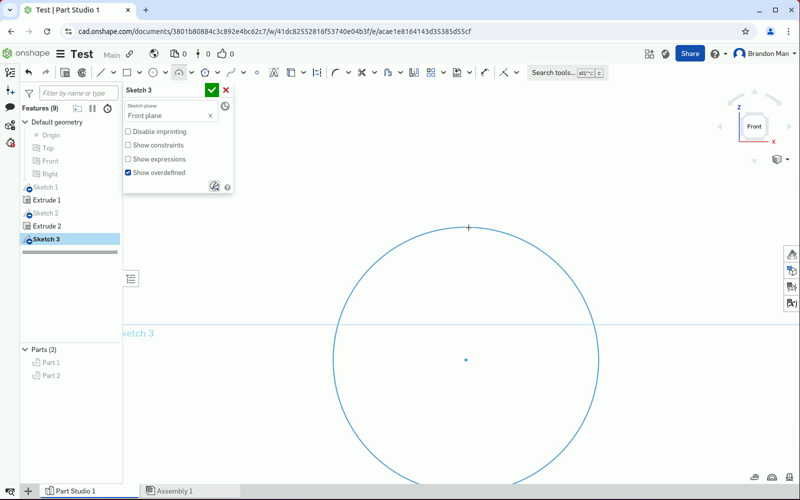
scroll(-6)
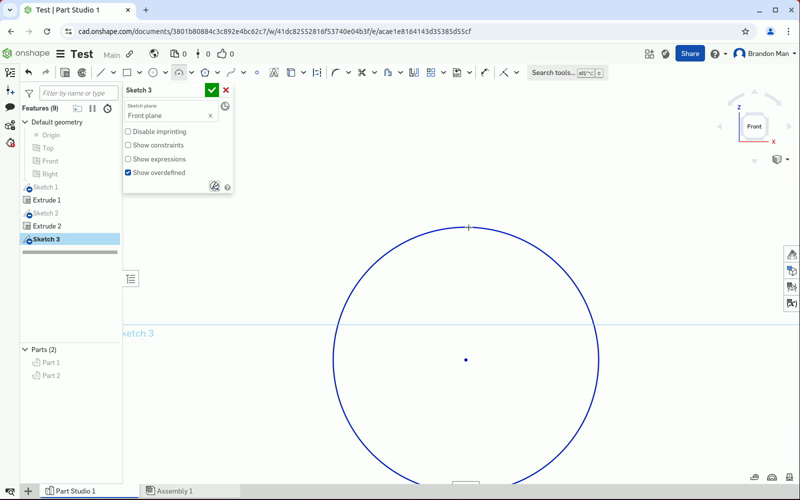
scroll(-6)
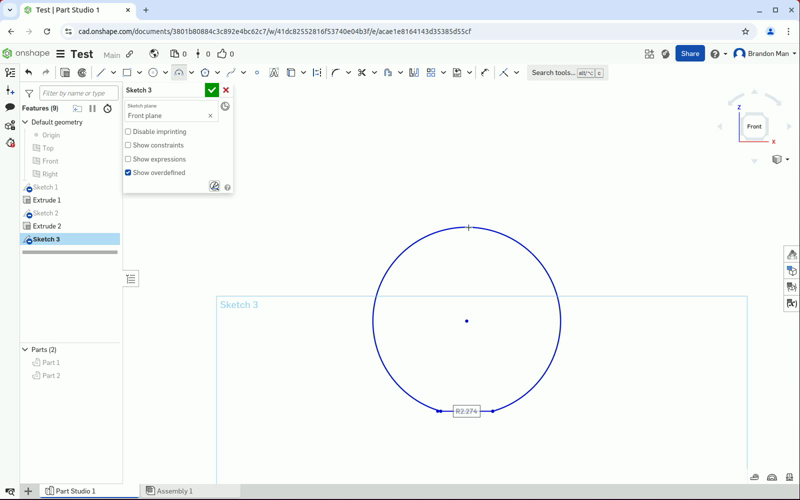
scroll(-6)
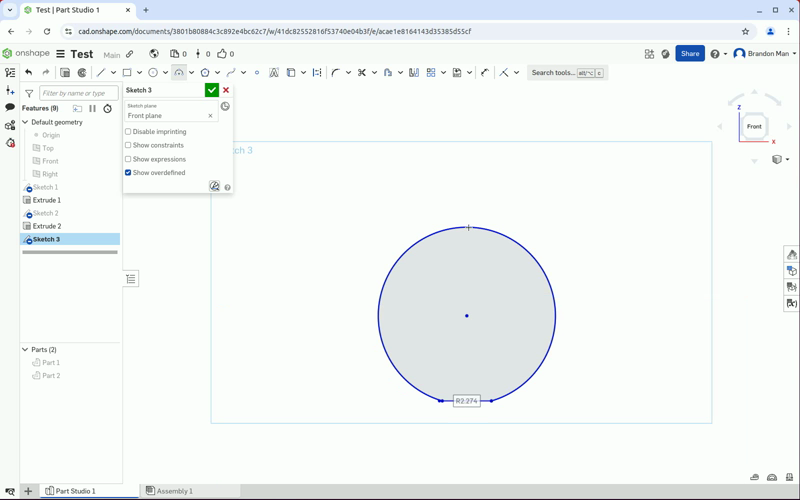
scroll(-6)
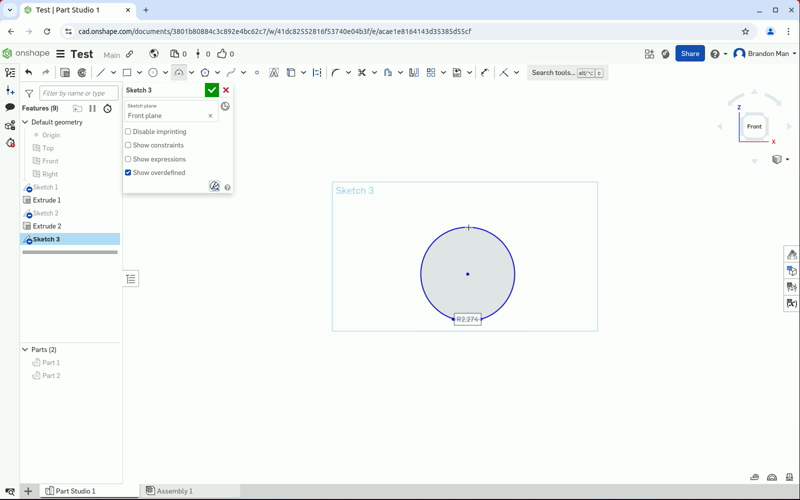
scroll(-6)
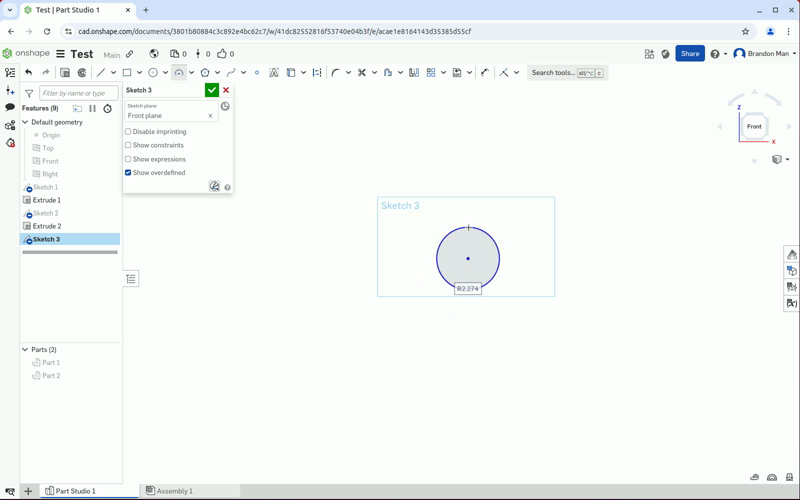
scroll(-6)
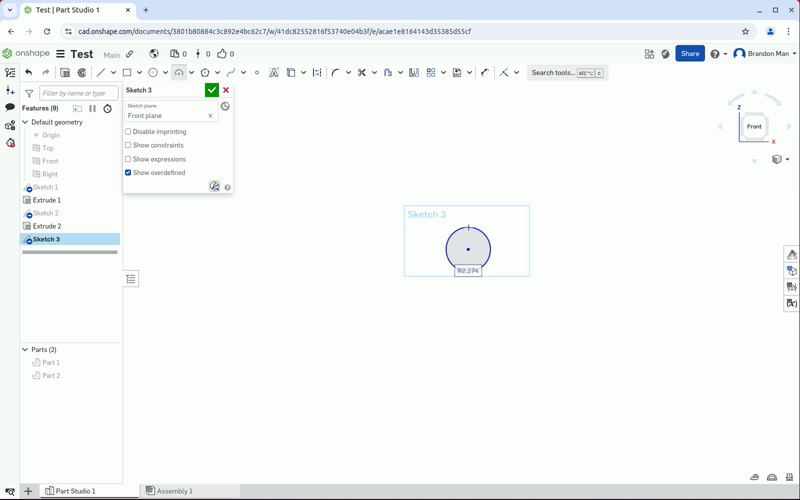
scroll(-6)
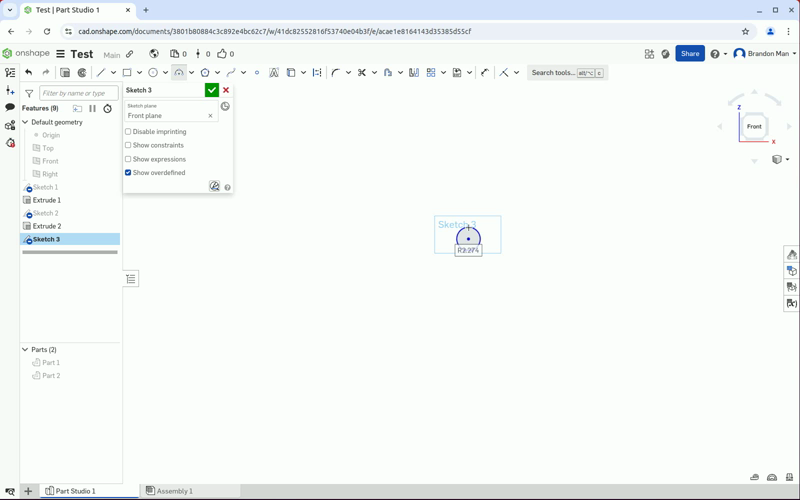
key_up(shift)
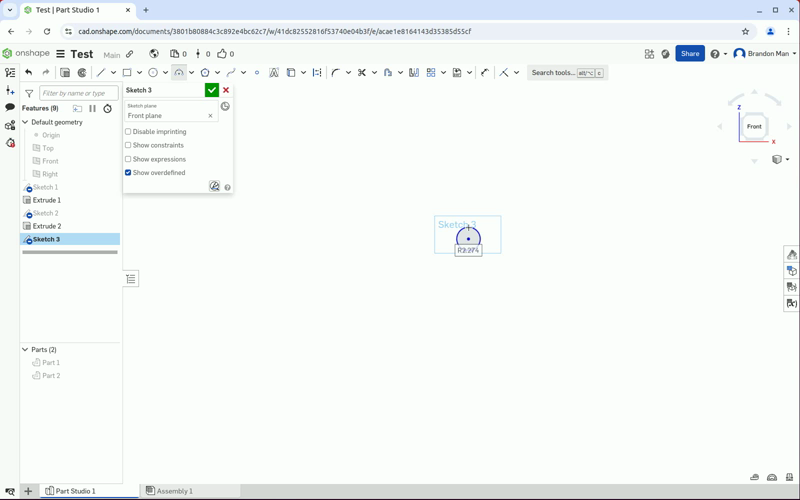
key(esc)
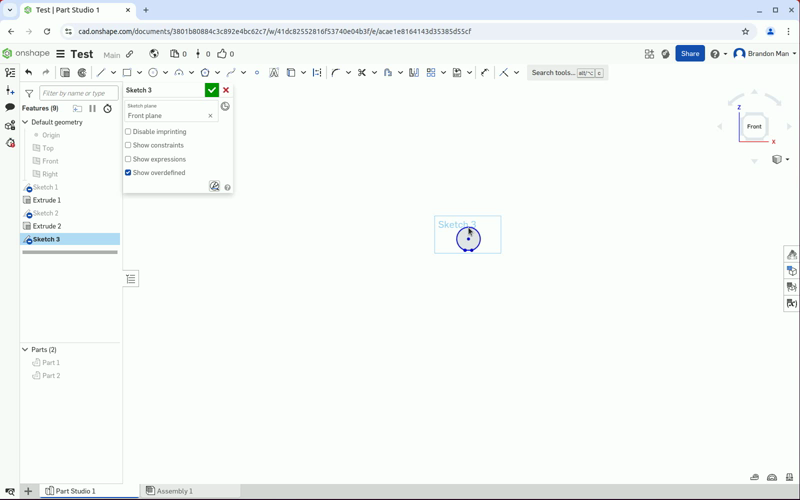
key(c)
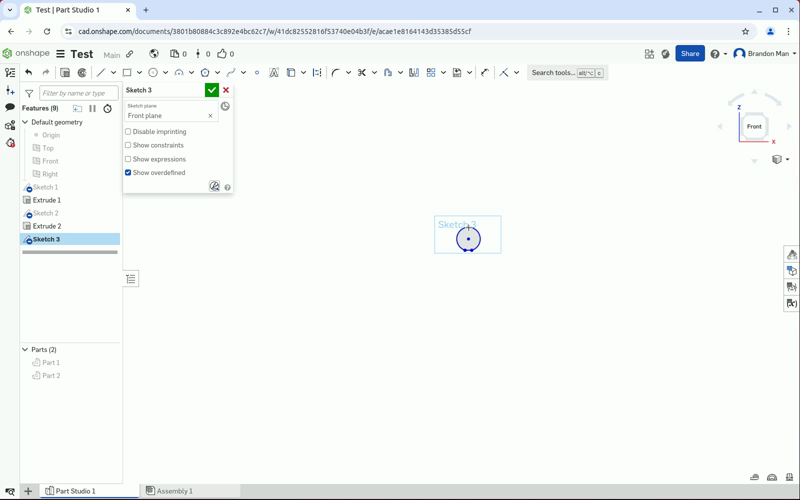
key_down(shift)
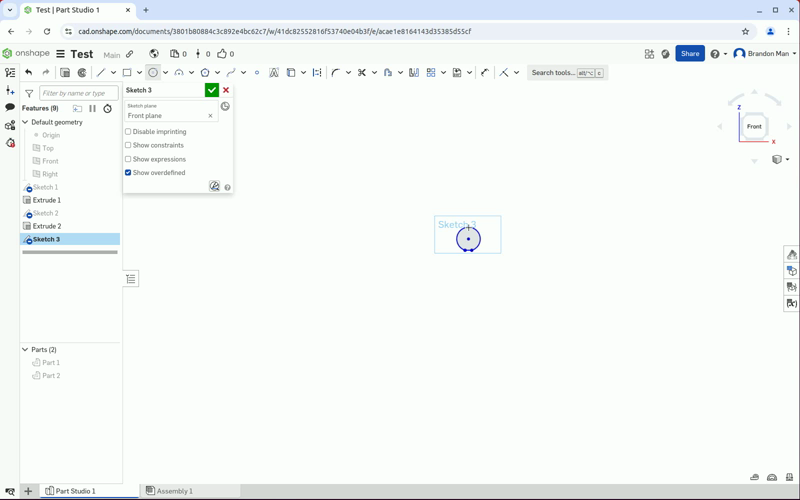
mouse_move(468, 239)
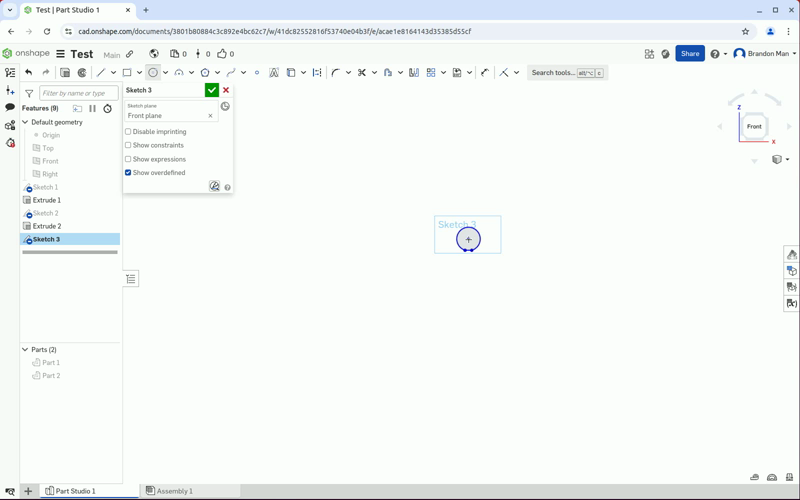
click(468, 239)
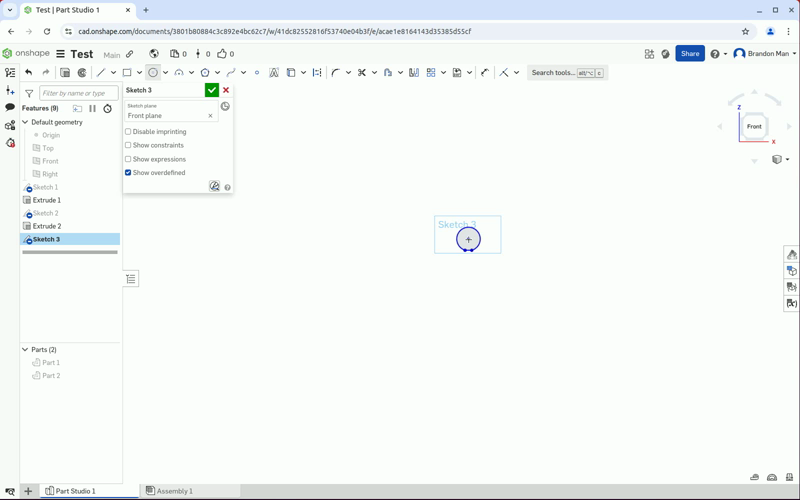
key_up(shift)
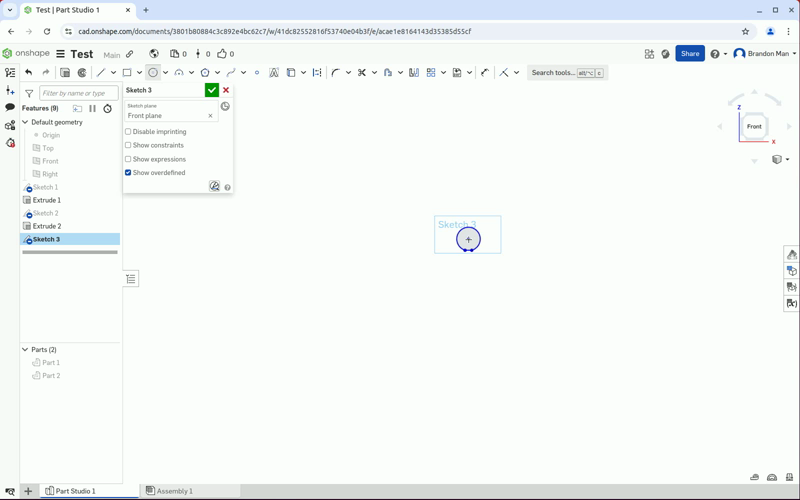
mouse_move(477, 239)
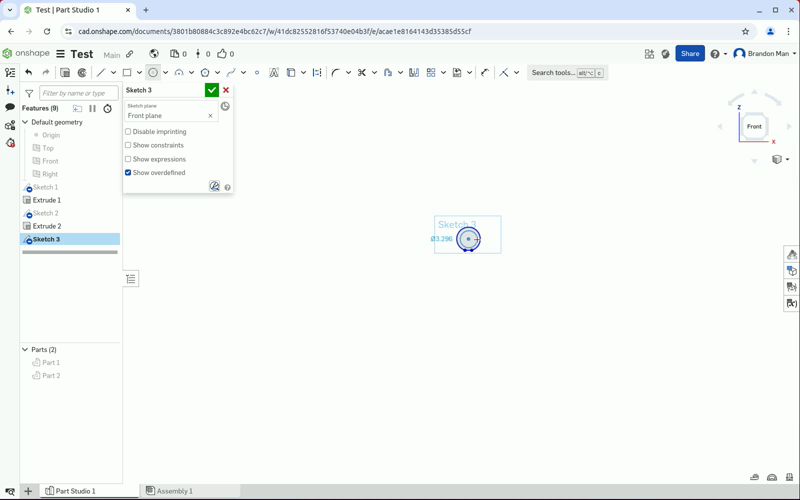
click(477, 239)
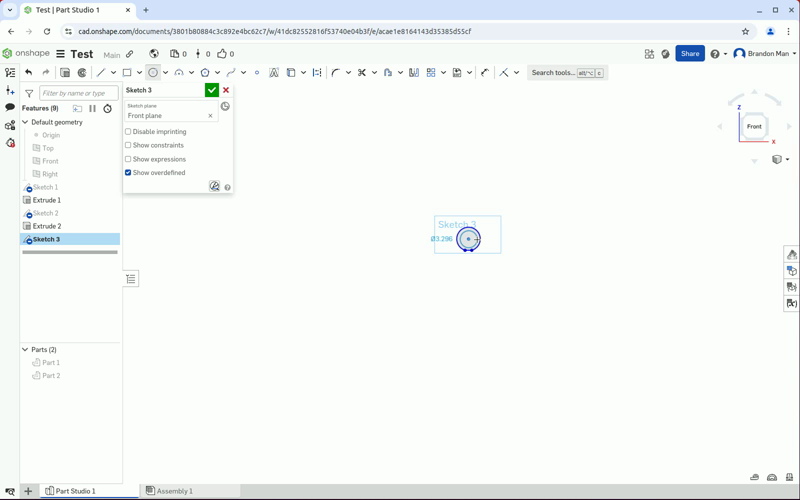
key(esc)
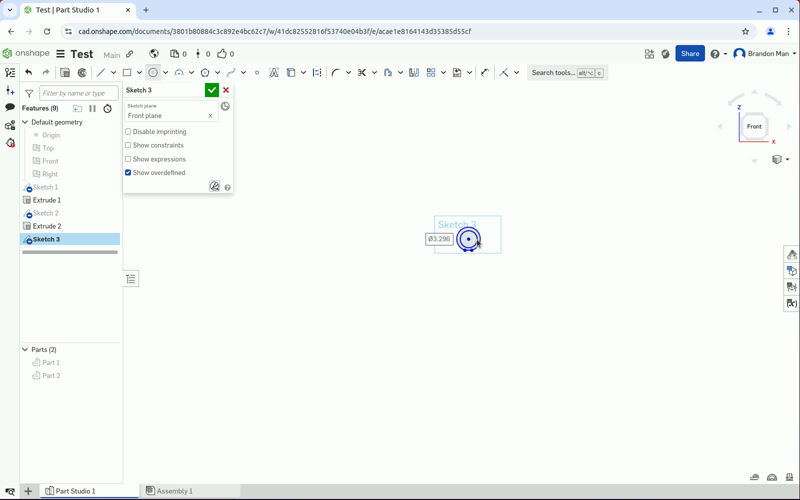
mouse_move(476, 234)
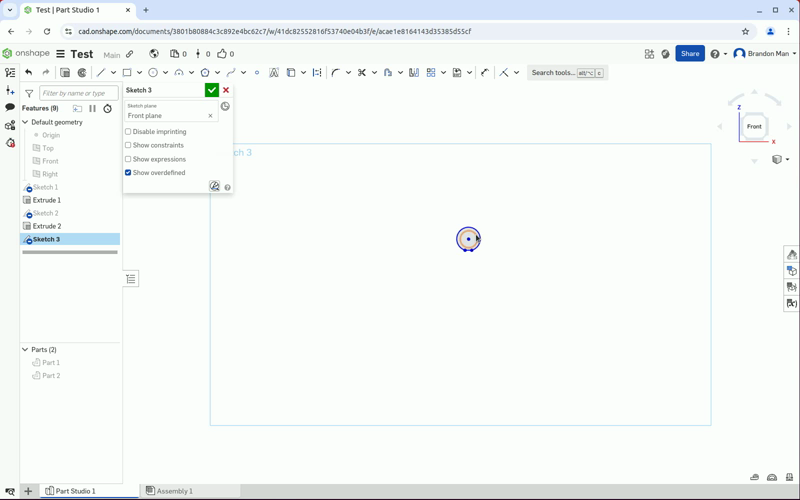
scroll(6)
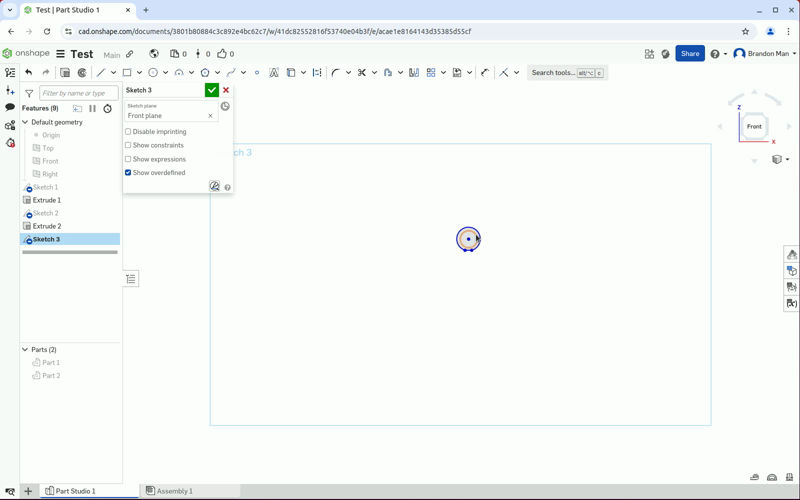
scroll(6)
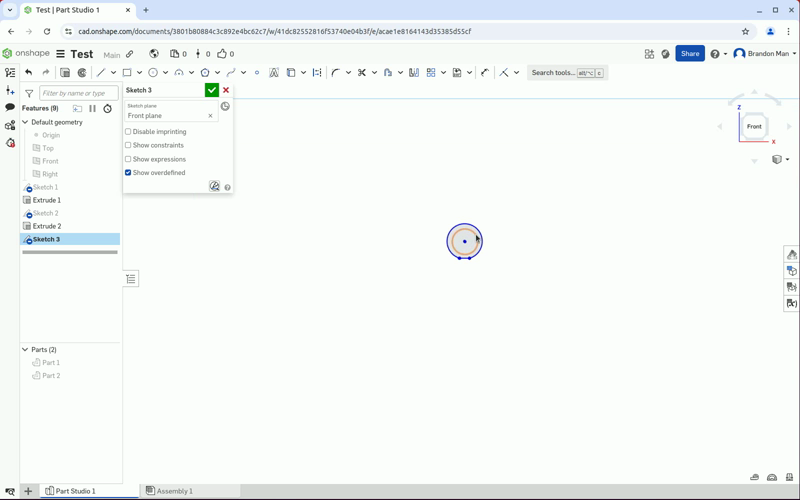
scroll(6)
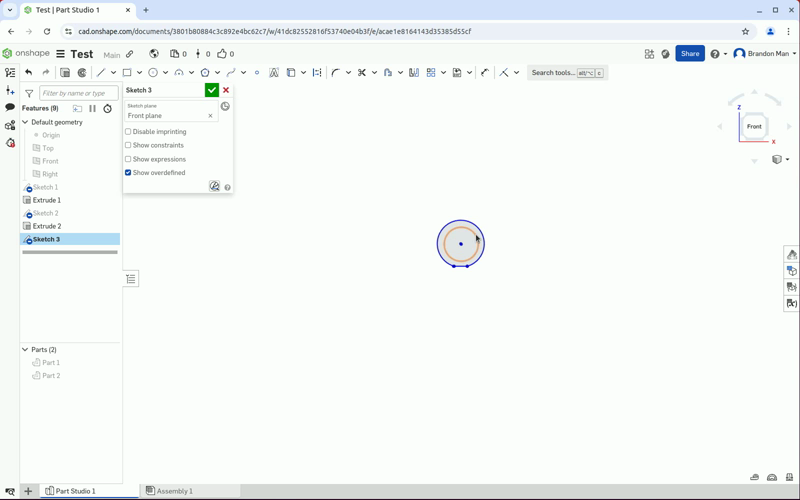
scroll(6)
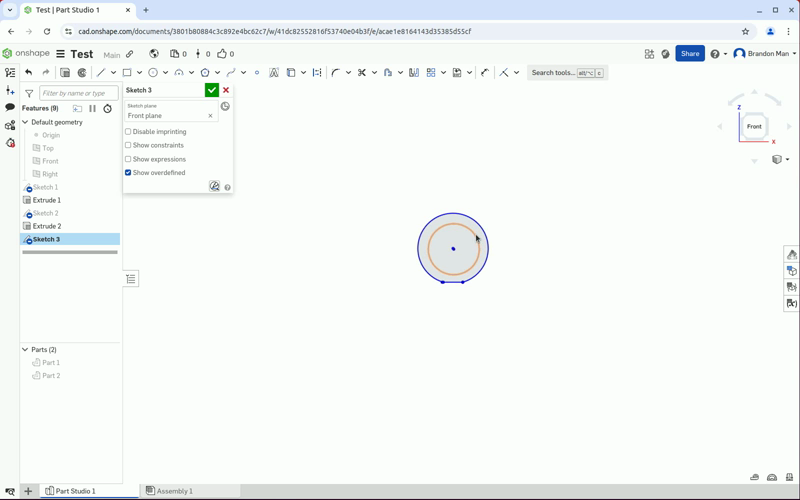
scroll(6)
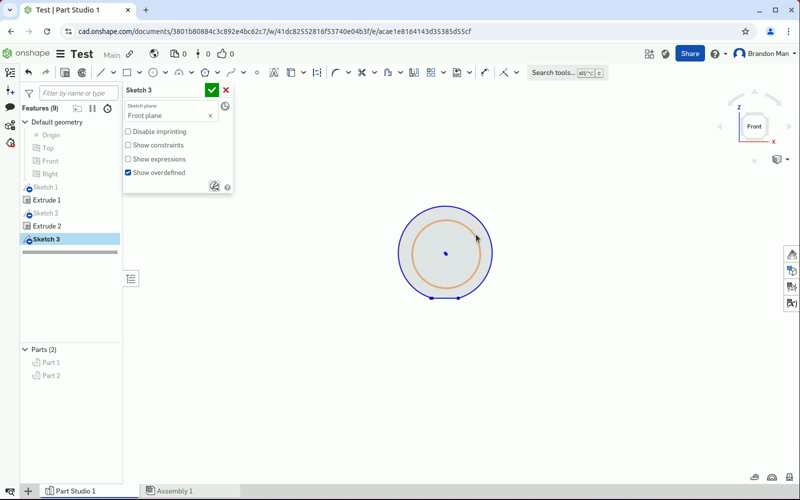
scroll(6)
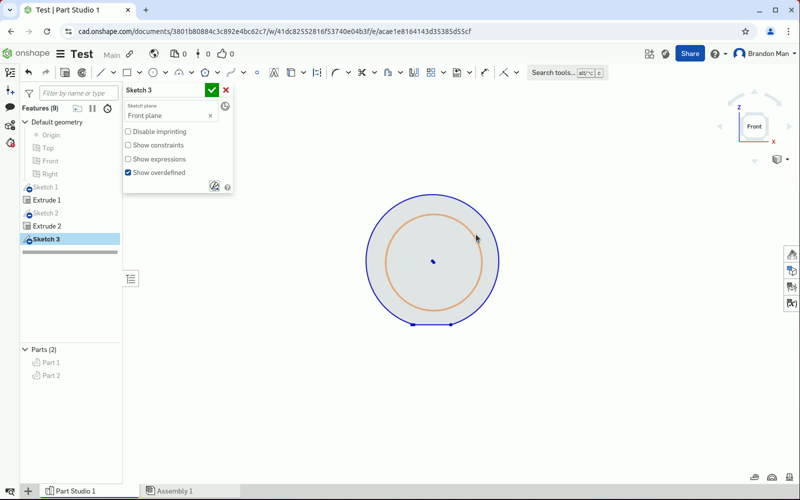
scroll(6)
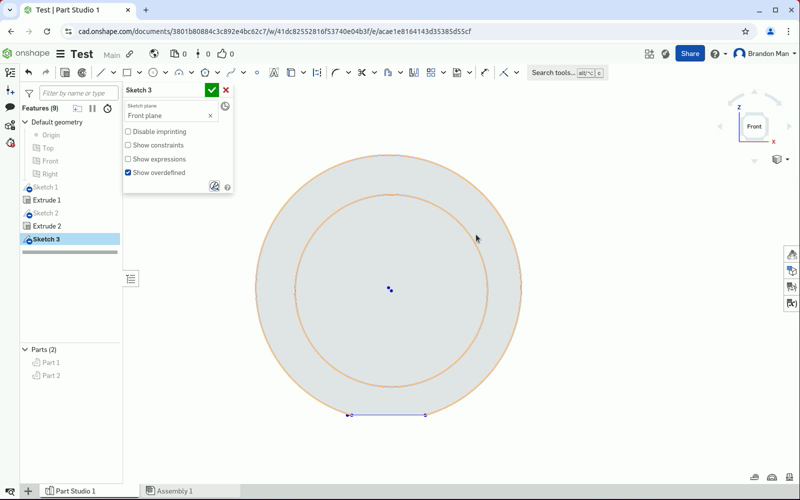
click(476, 234)
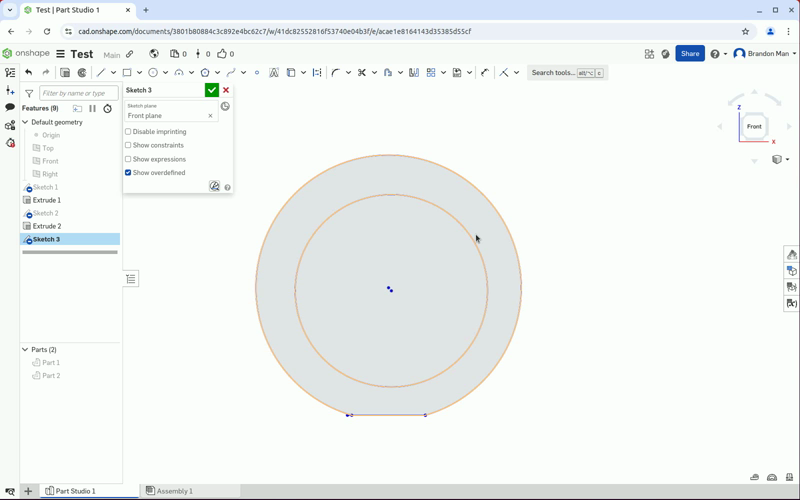
scroll(-6)
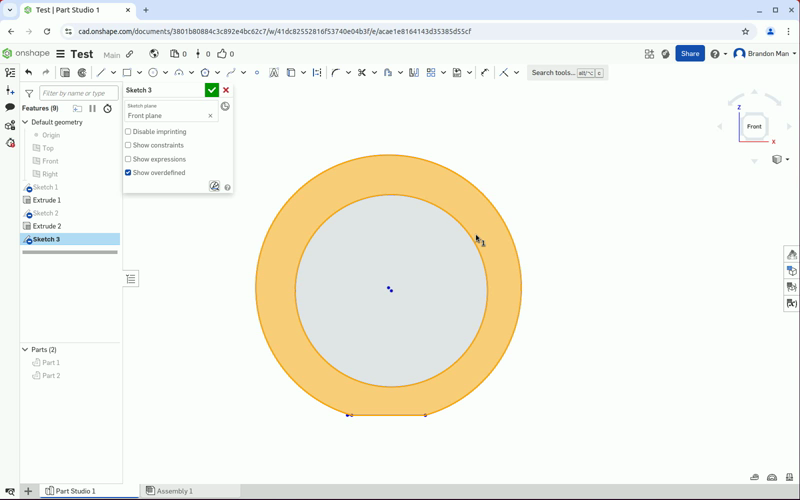
scroll(-6)
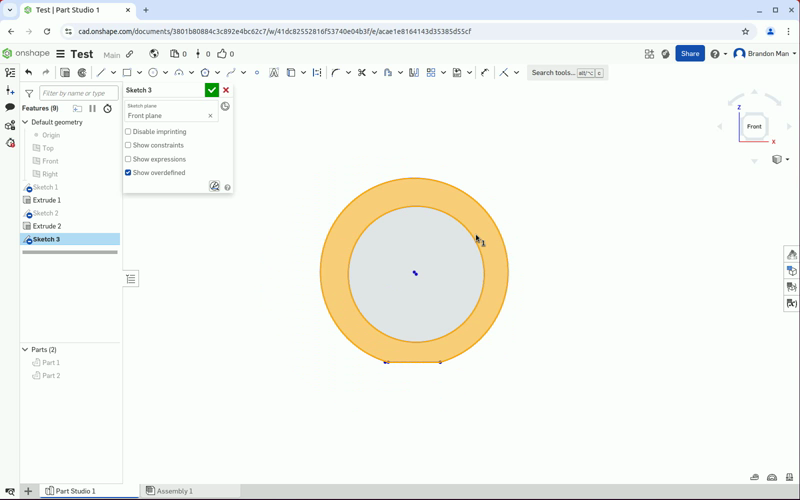
scroll(-6)
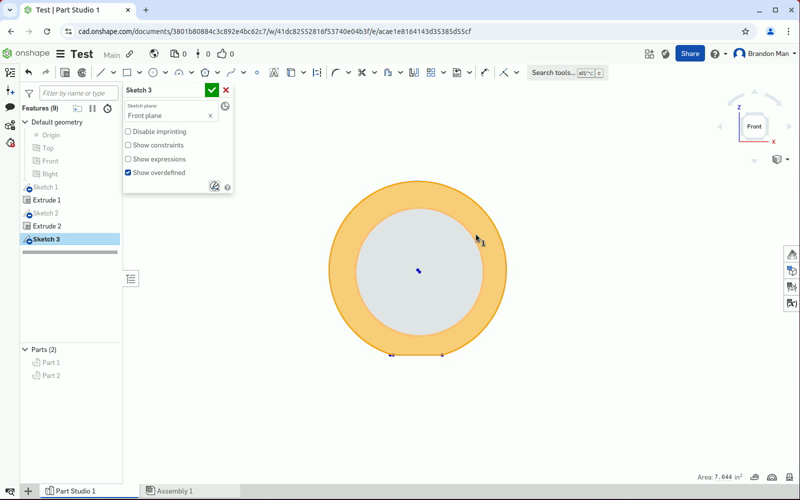
scroll(-6)
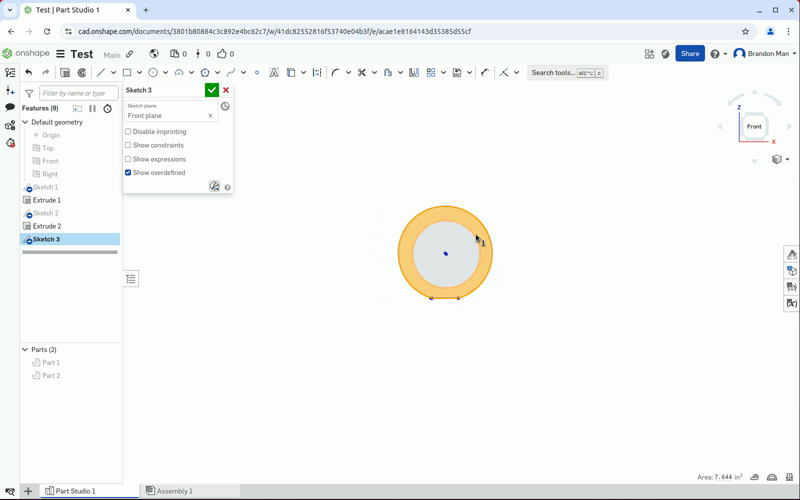
scroll(-6)
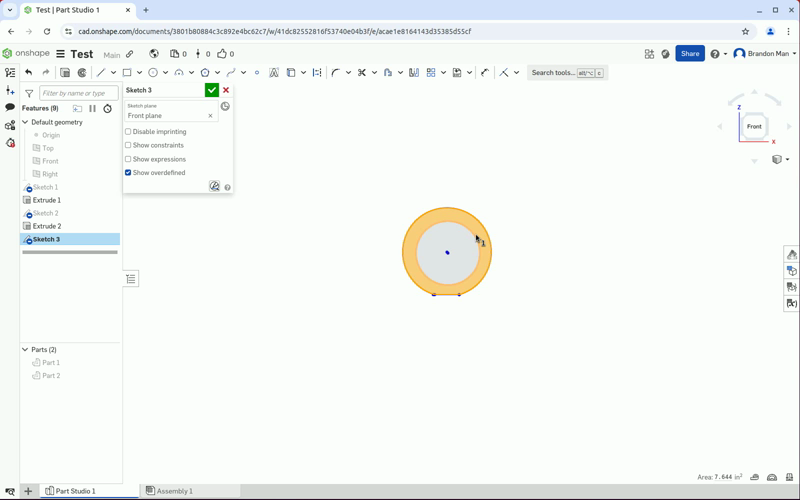
scroll(-6)
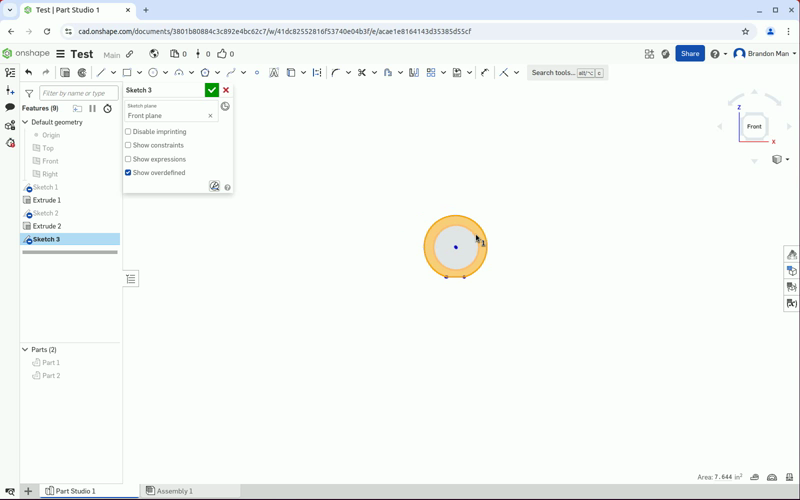
scroll(-6)
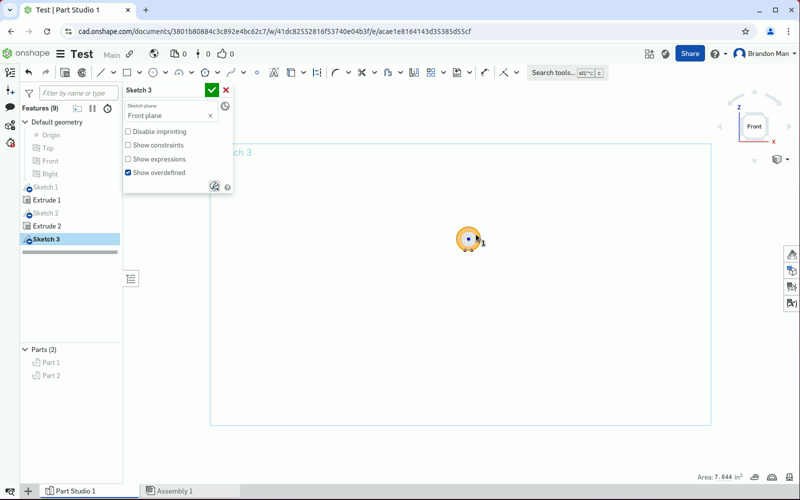
mouse_move(73, 352)
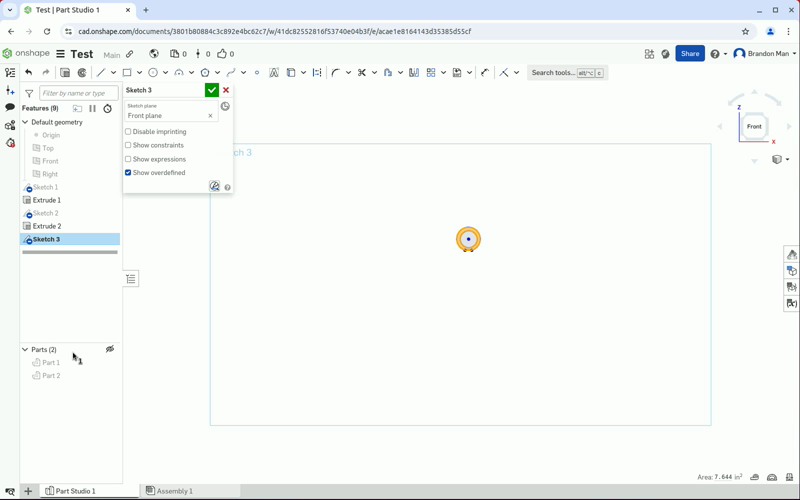
key(shift+y)
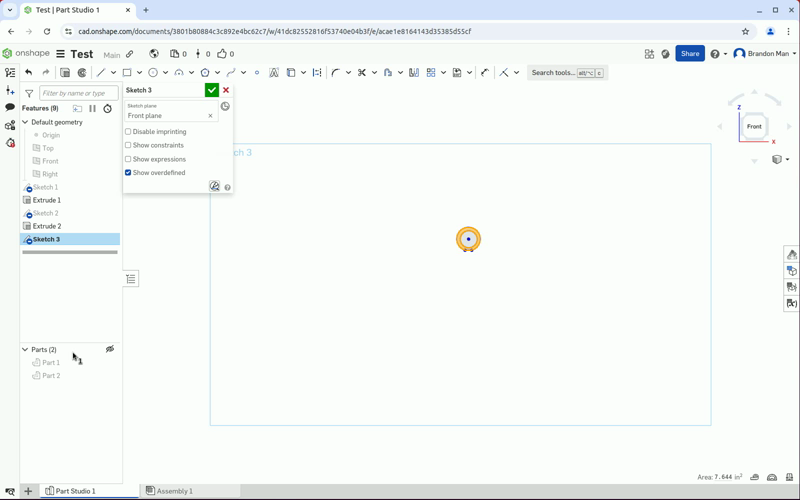
key(shift+e)
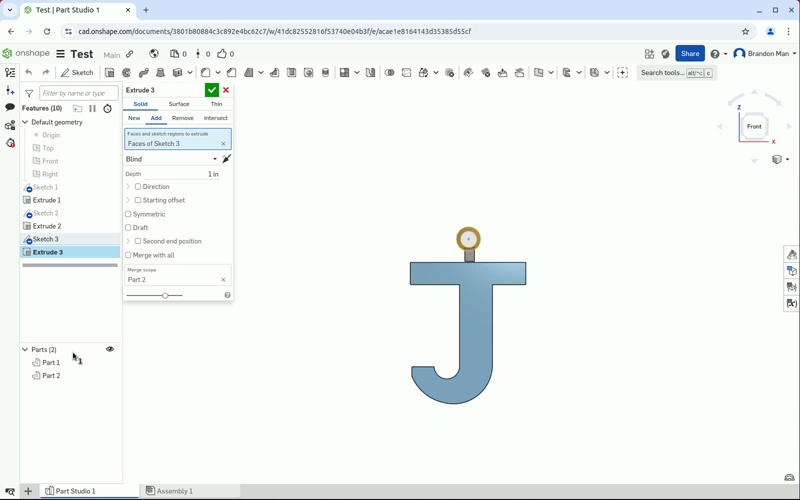
mouse_move(143, 106)
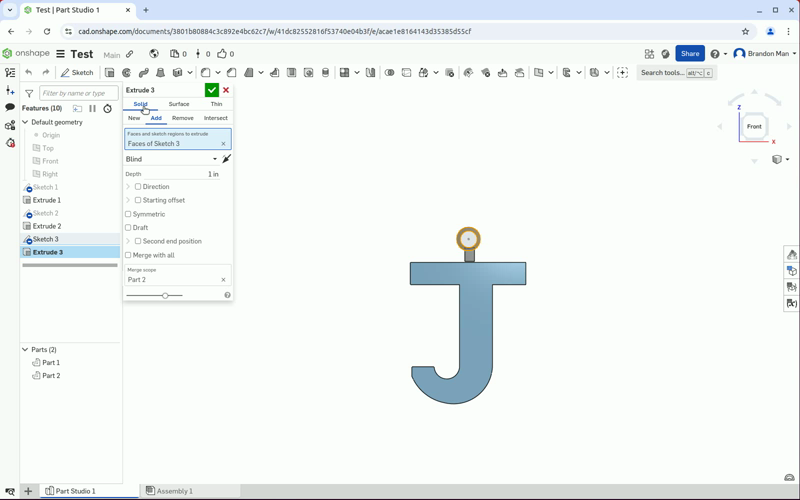
click(143, 106)
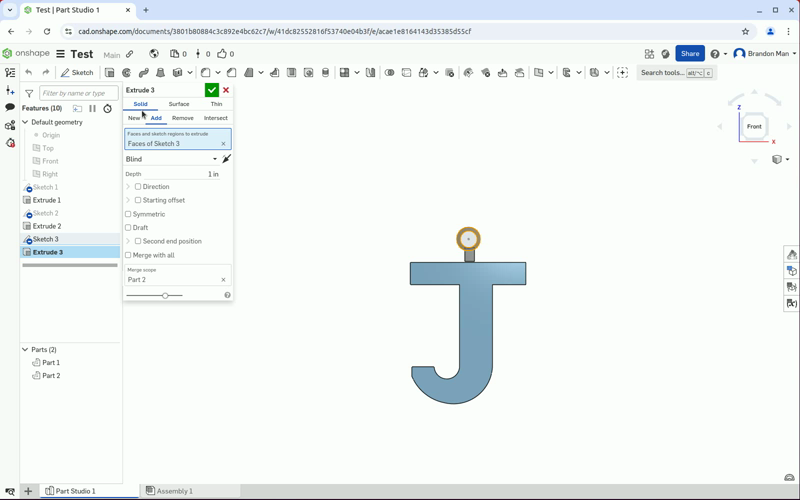
mouse_move(137, 120)
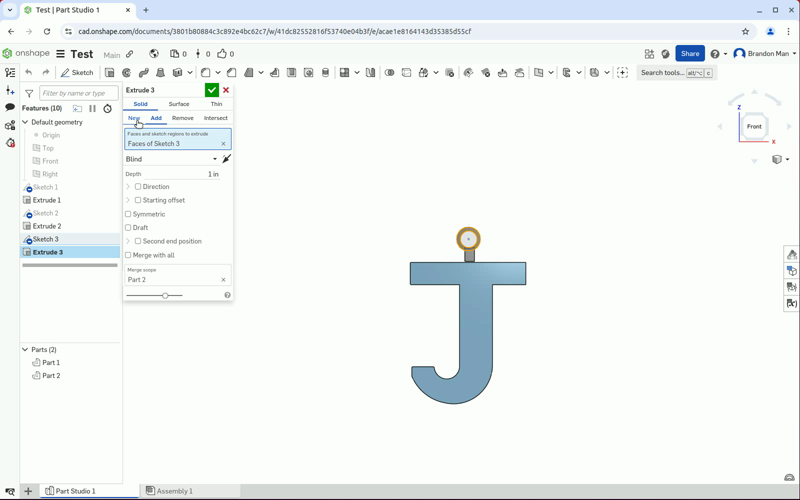
click(137, 120)
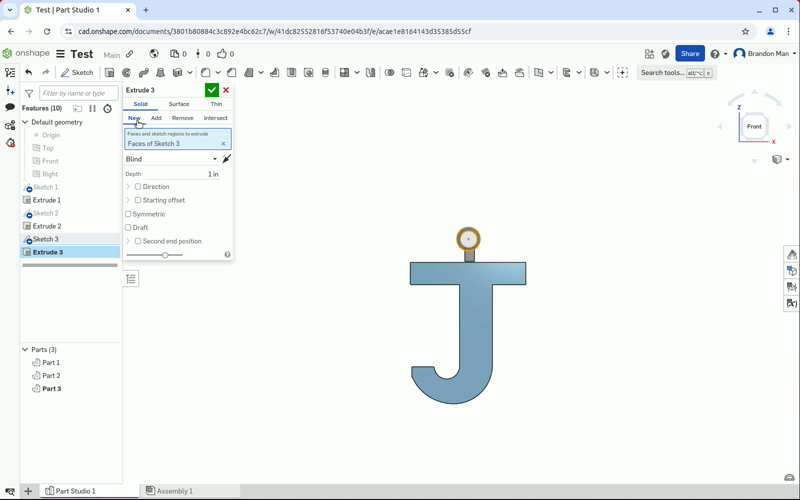
key(tab, 4)
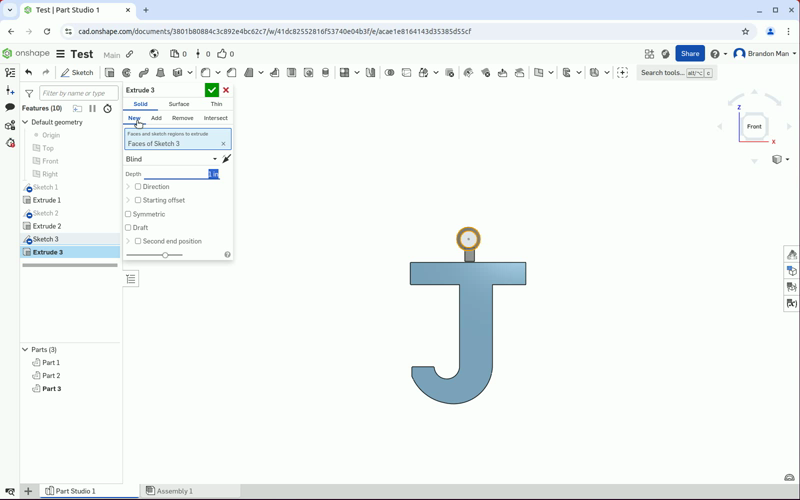
text(6.74)
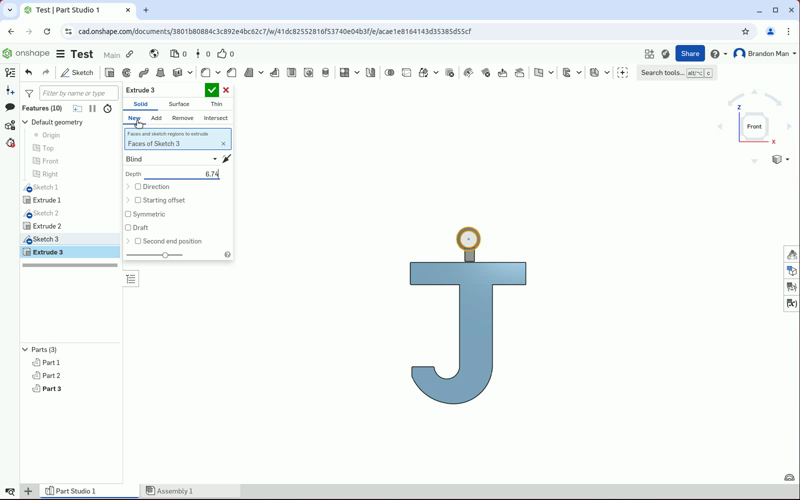
key(enter)
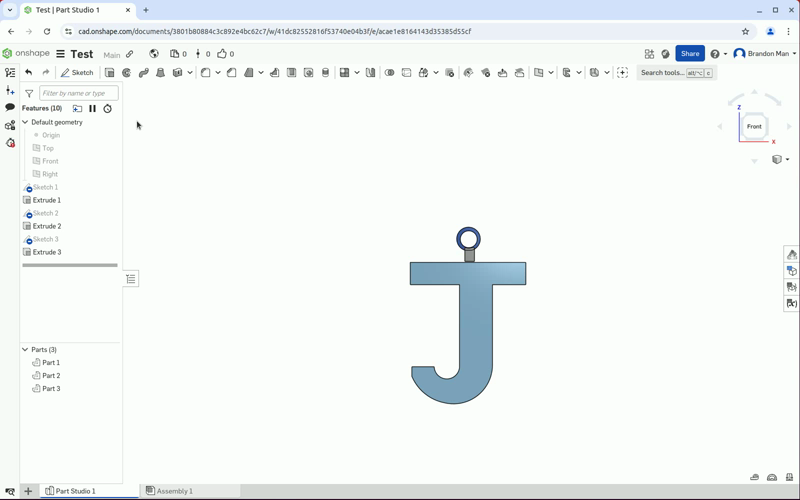
key(shift+h)
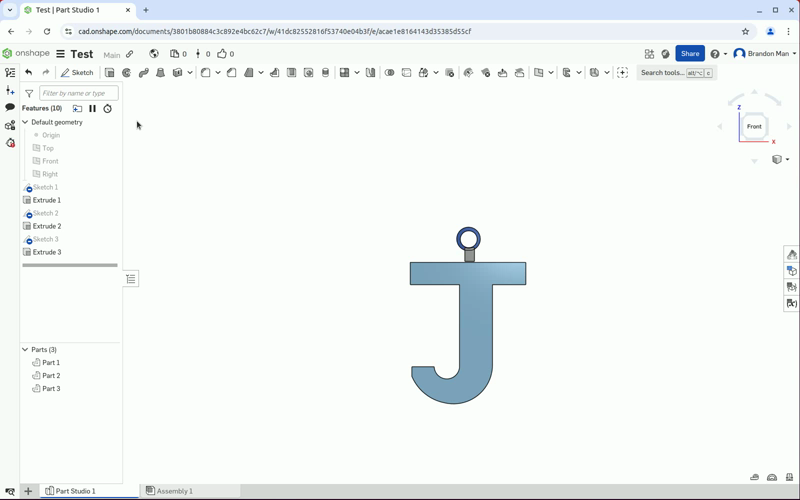
key(shift+h)
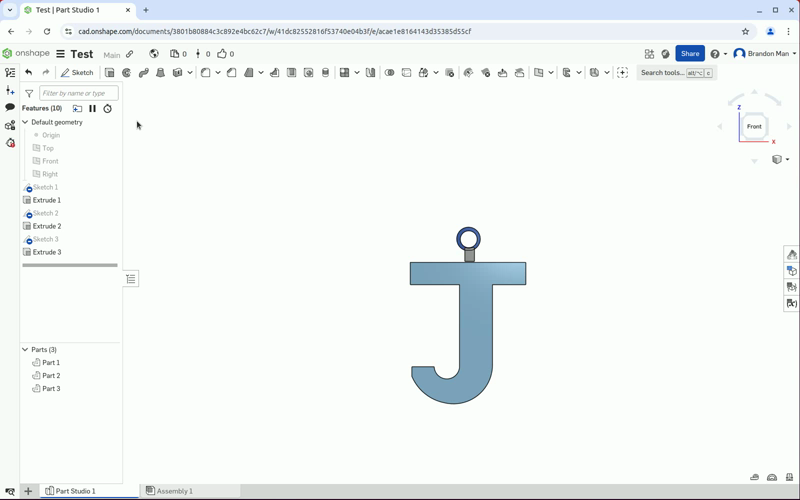
mouse_move(73, 189)
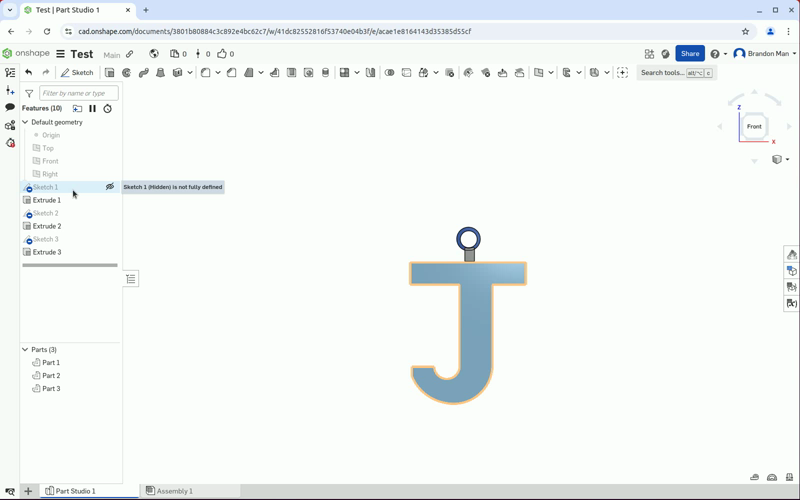
click(73, 189)
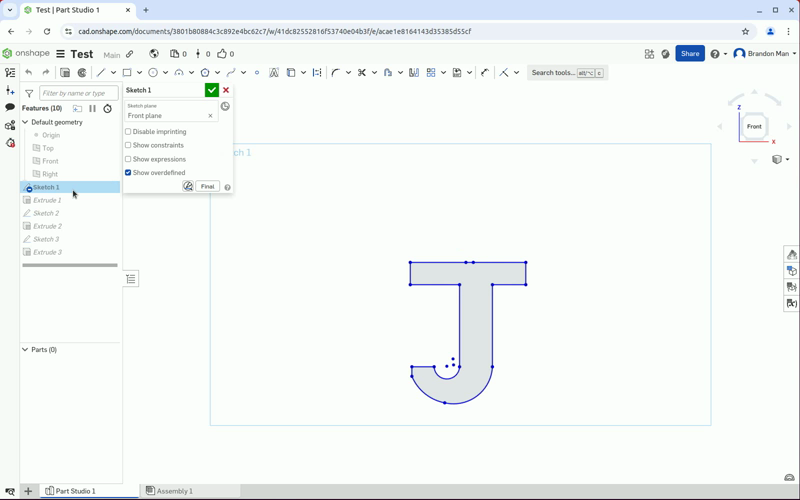
mouse_move(229, 92)
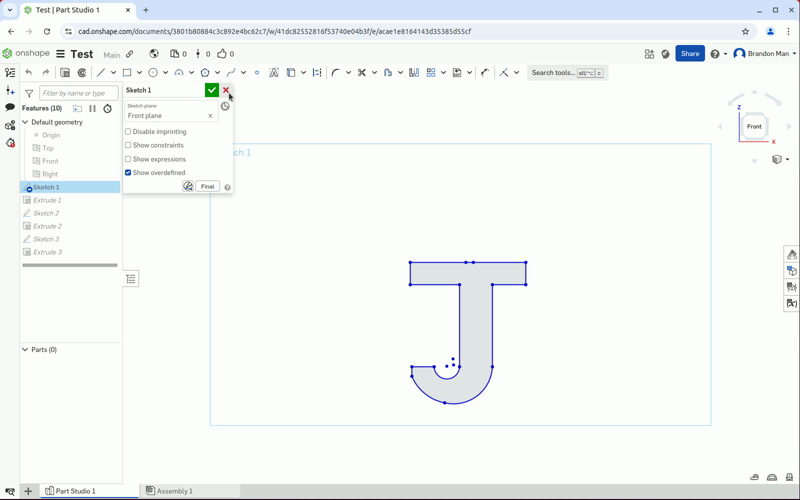
click(229, 92)
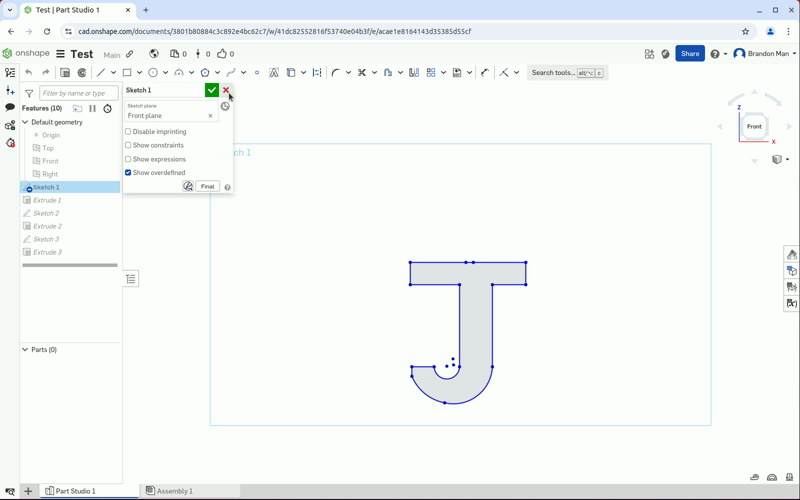
key(shift+s)
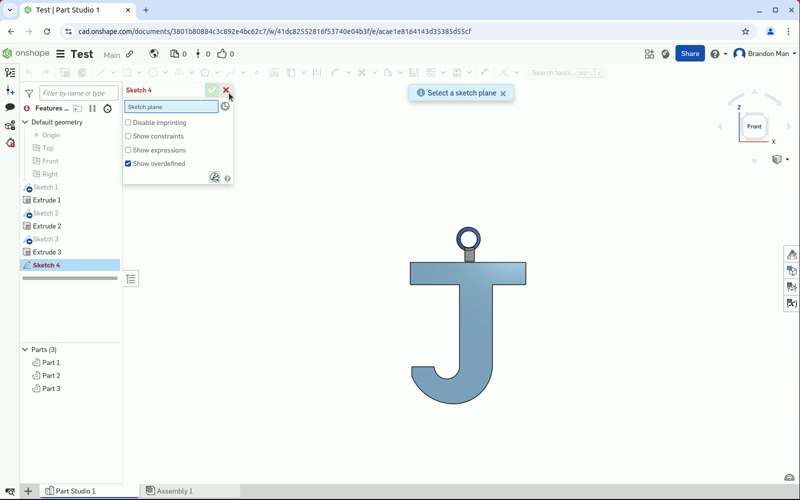
mouse_move(73, 163)
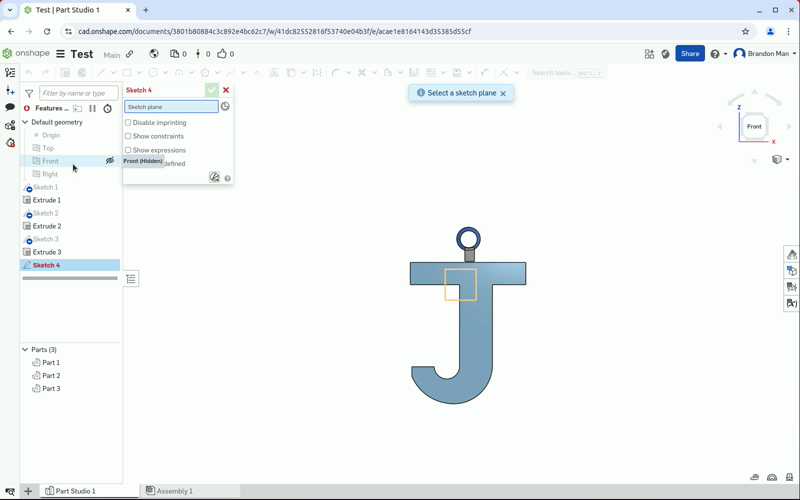
click(73, 163)
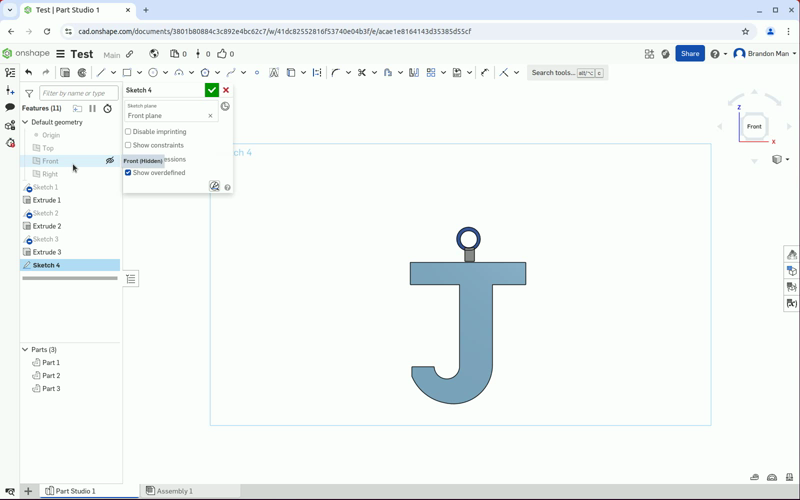
mouse_move(73, 352)
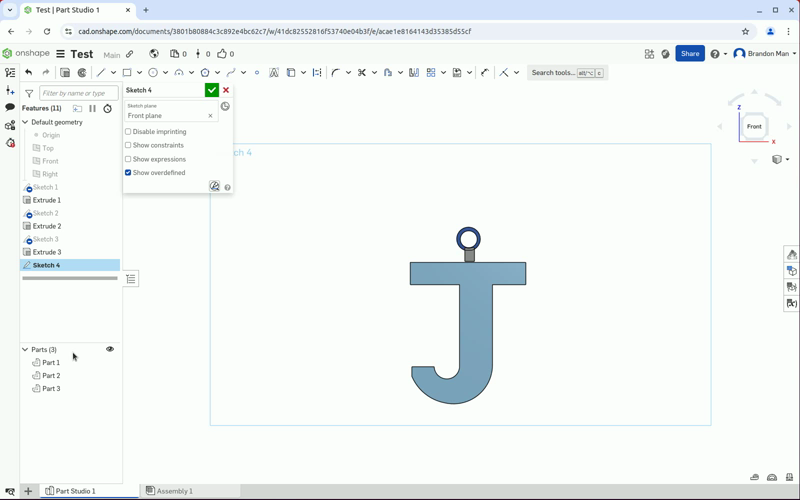
key(y)
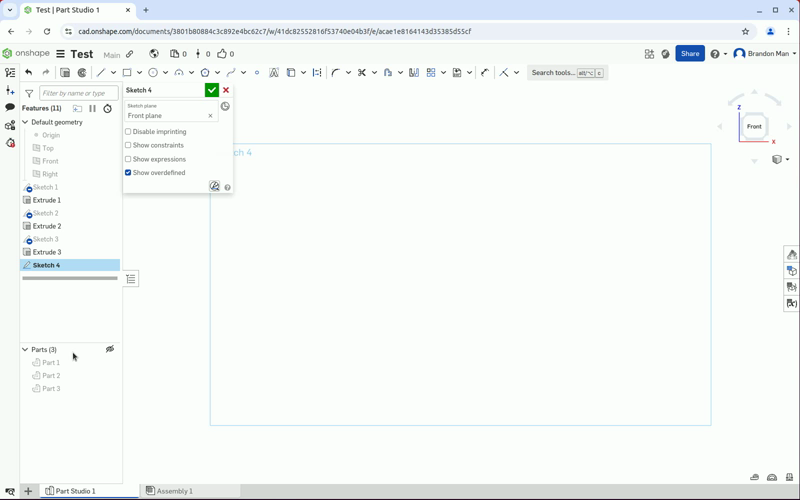
key(a)
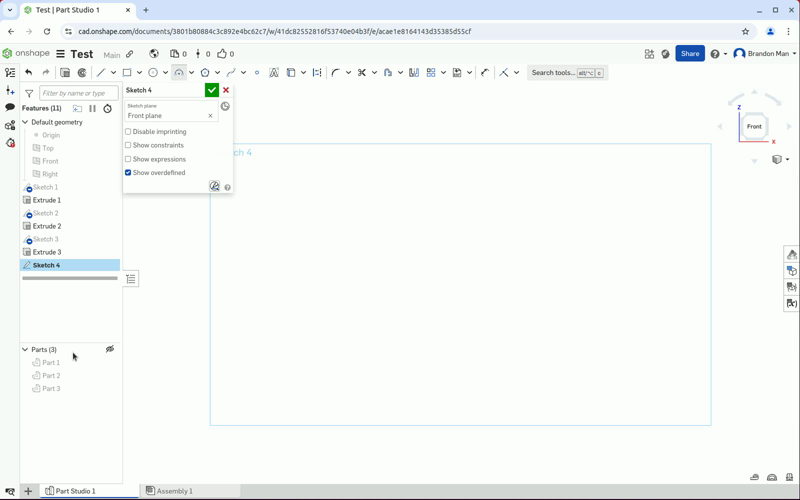
key_down(shift)
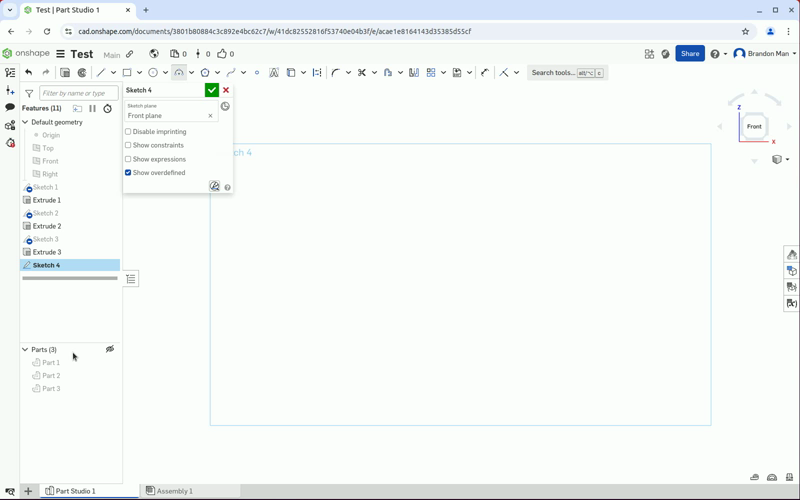
mouse_move(465, 250)
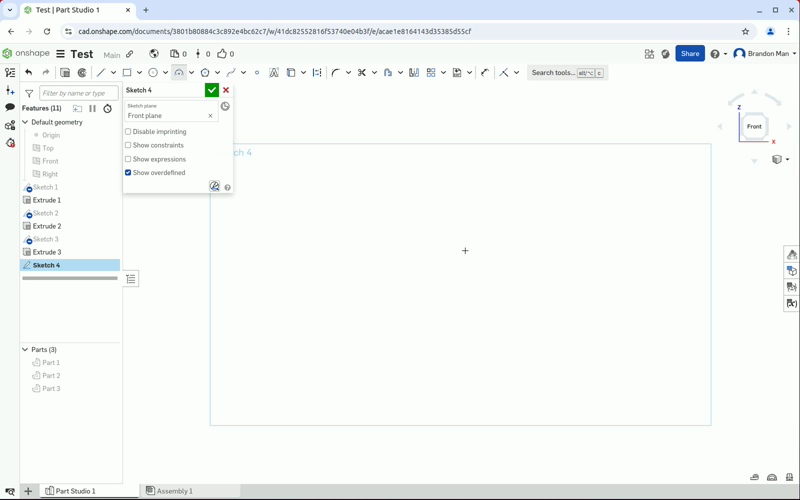
click(465, 250)
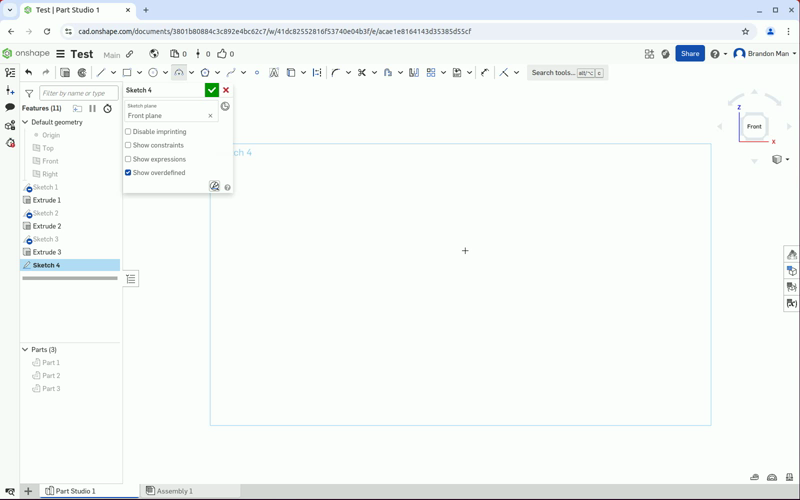
key_up(shift)
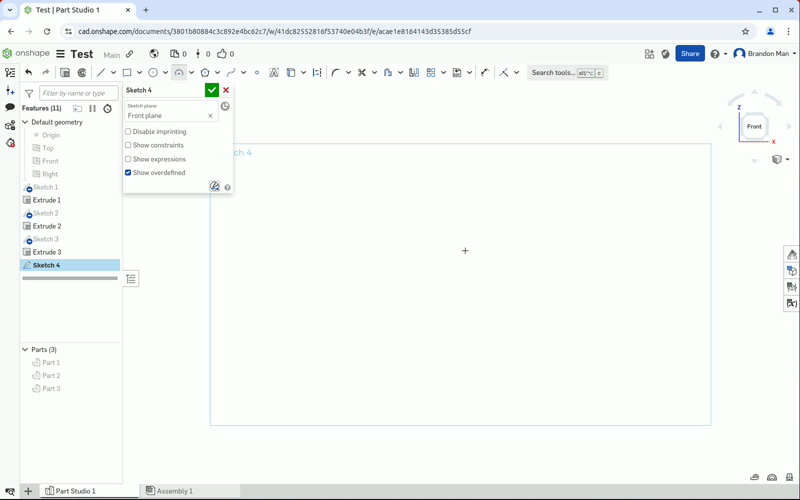
key_down(shift)
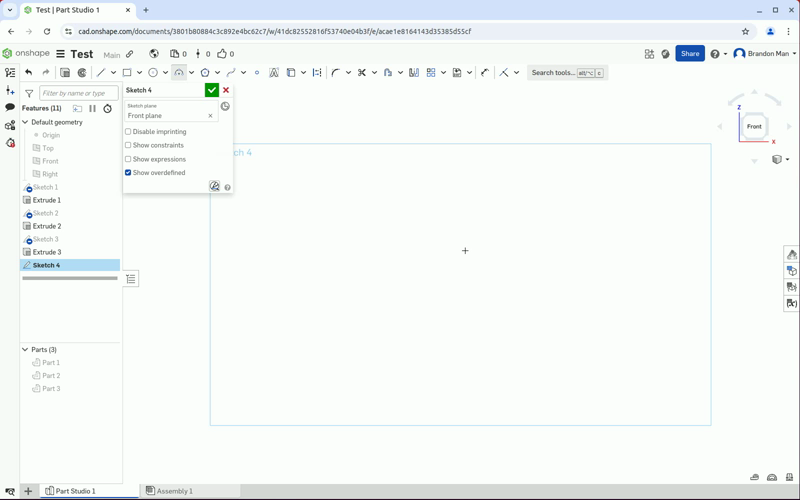
mouse_move(472, 250)
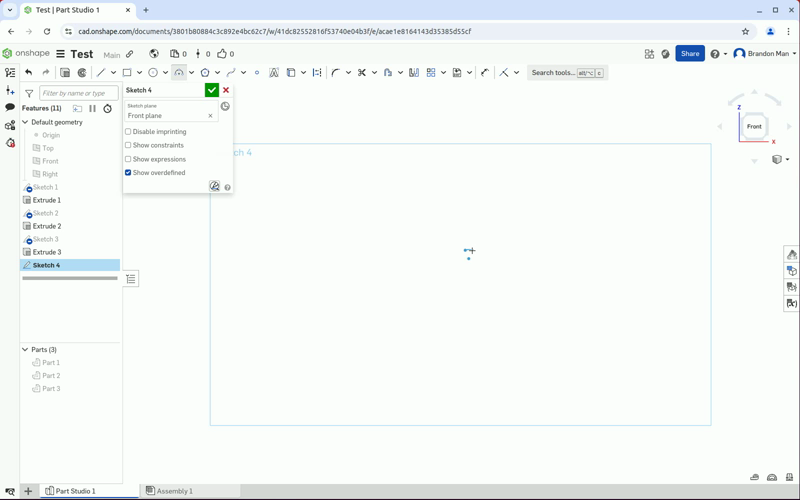
scroll(6)
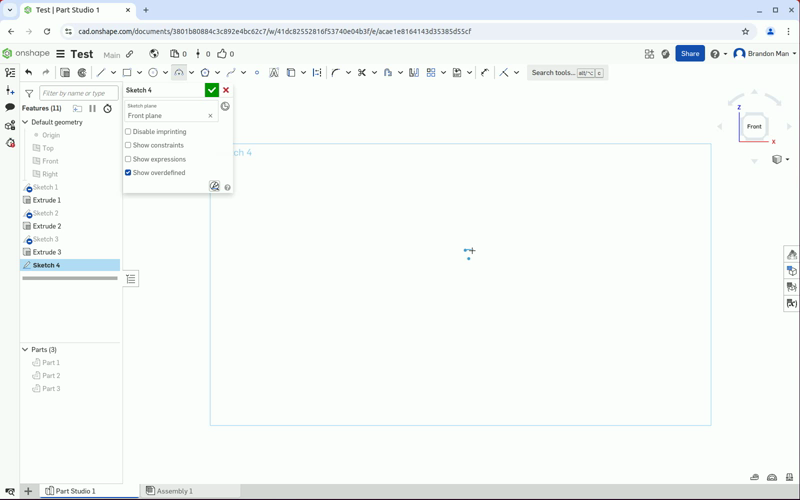
scroll(6)
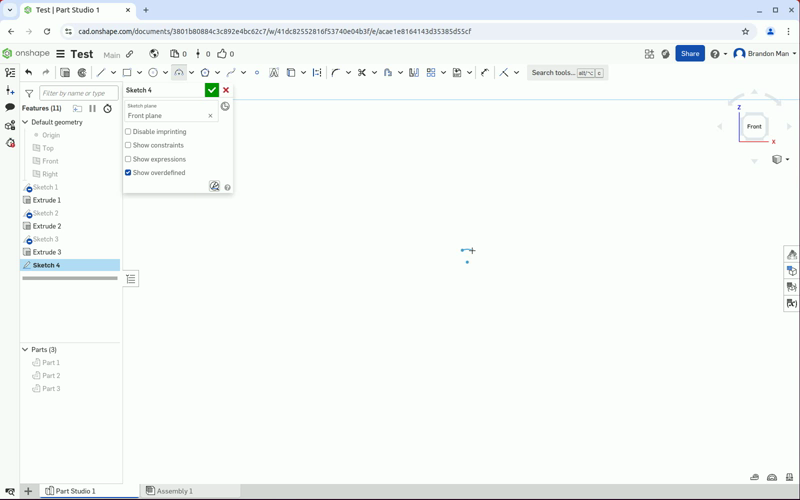
scroll(6)
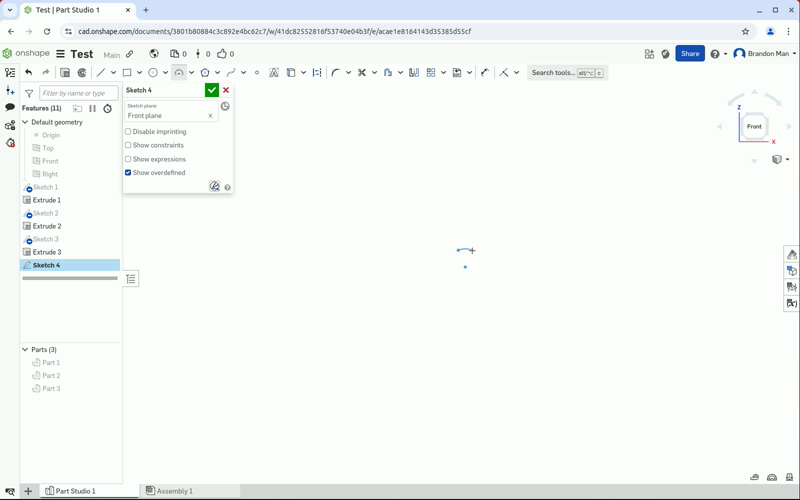
scroll(6)
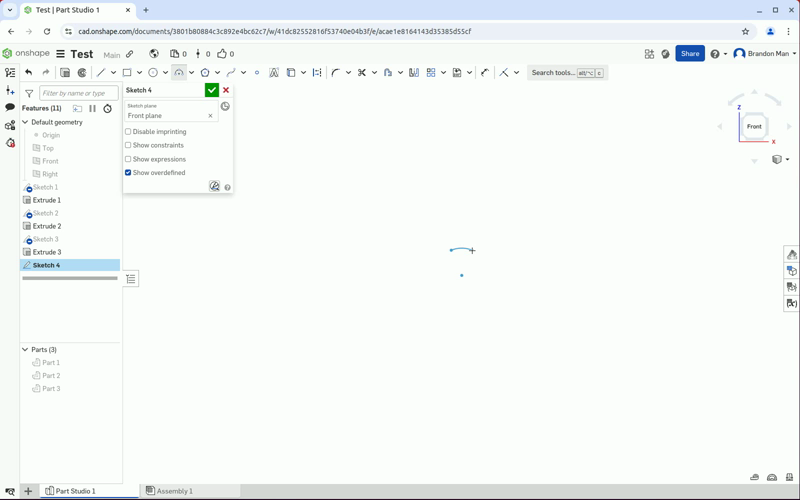
scroll(6)
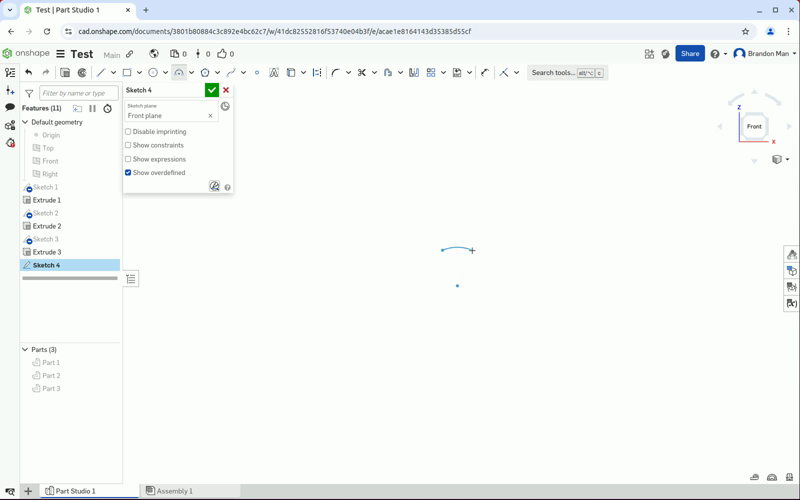
scroll(6)
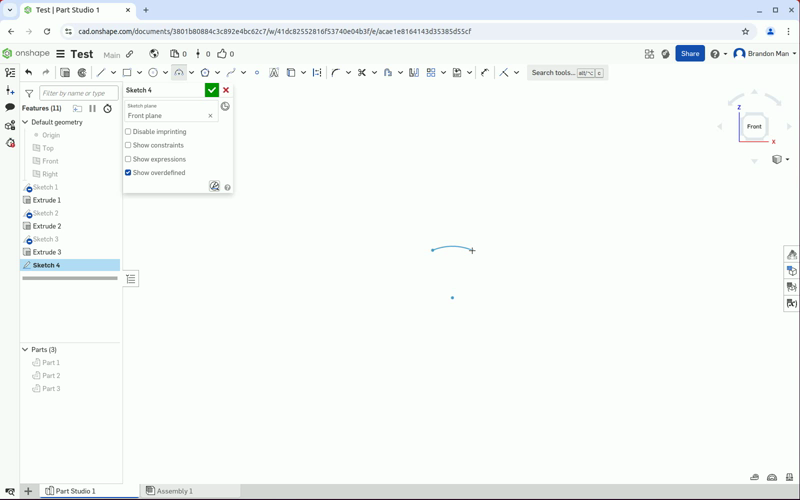
scroll(6)
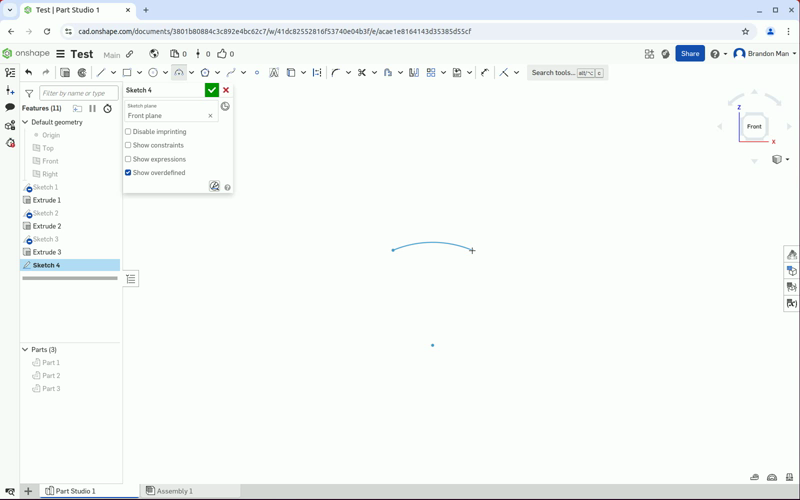
click(472, 250)
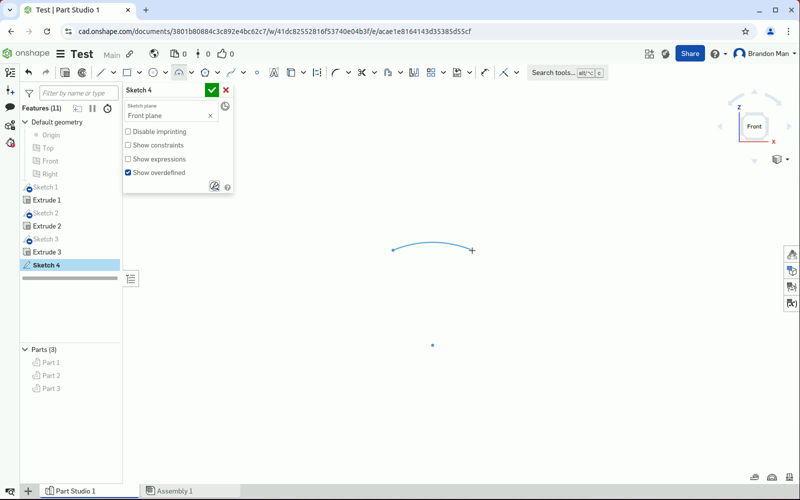
scroll(-6)
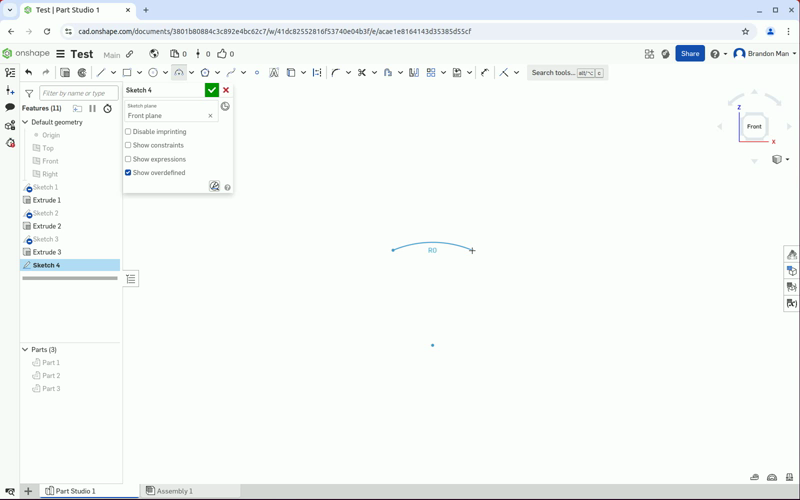
scroll(-6)
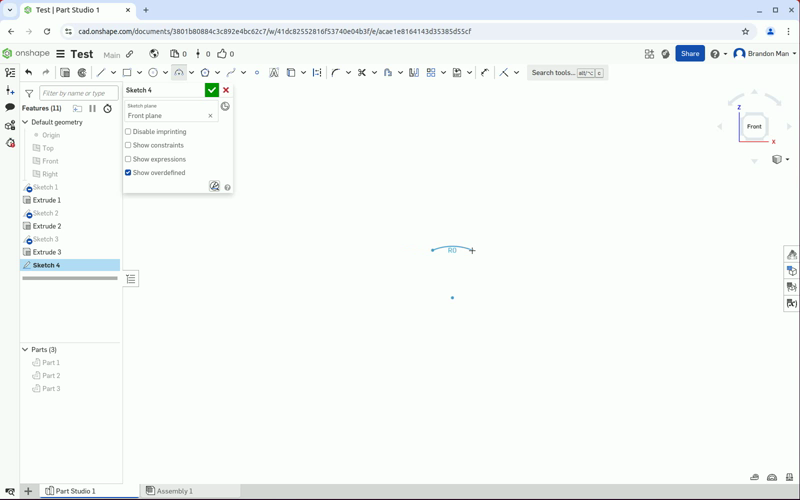
scroll(-6)
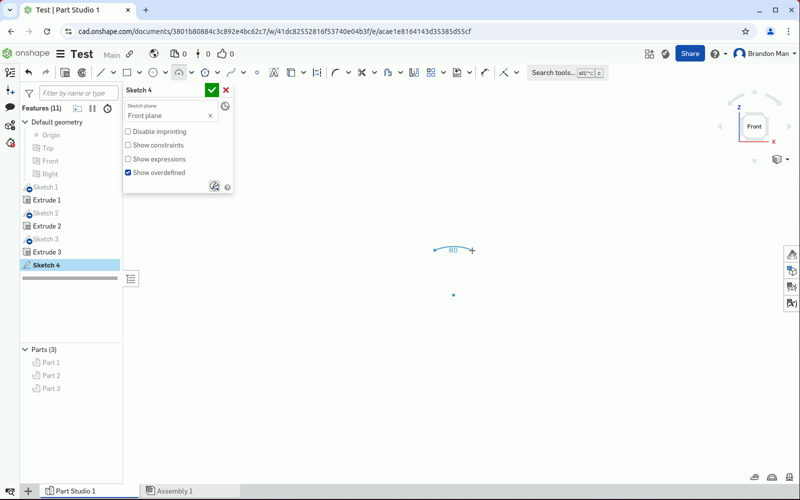
scroll(-6)
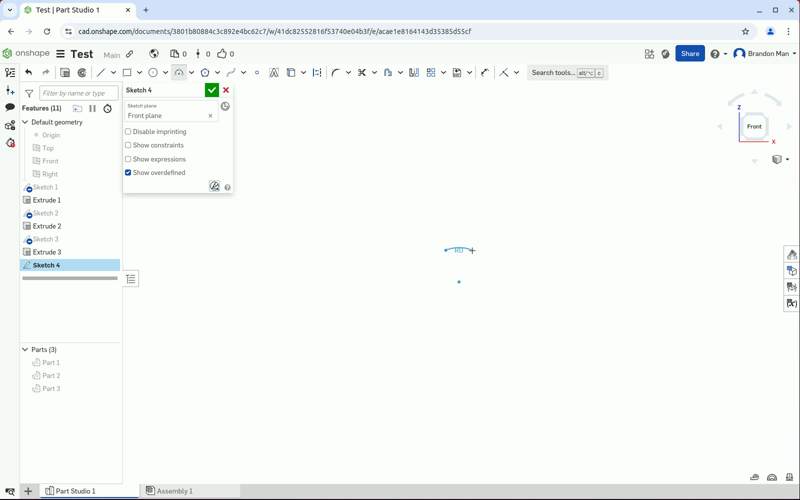
scroll(-6)
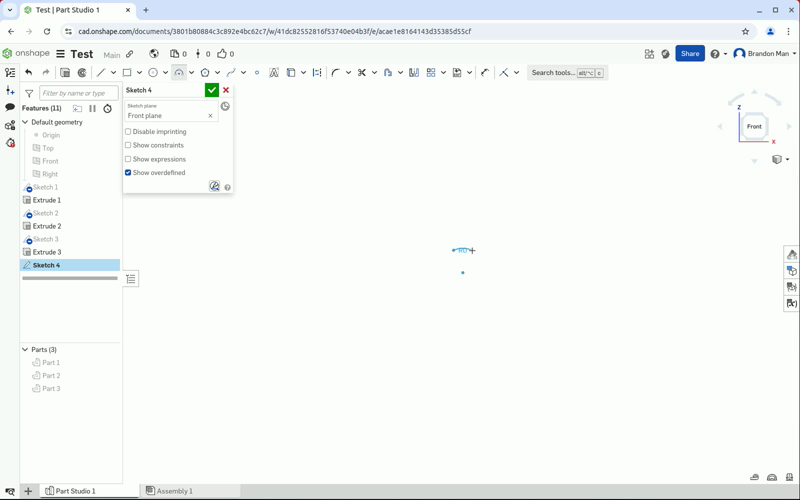
scroll(-6)
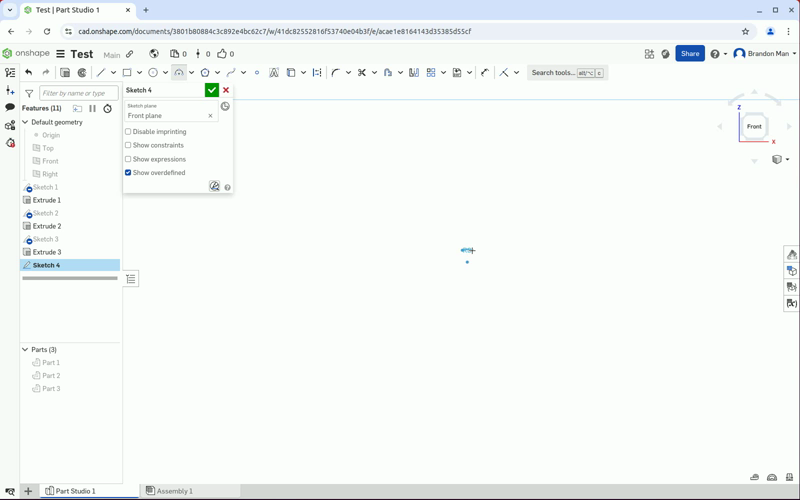
scroll(-6)
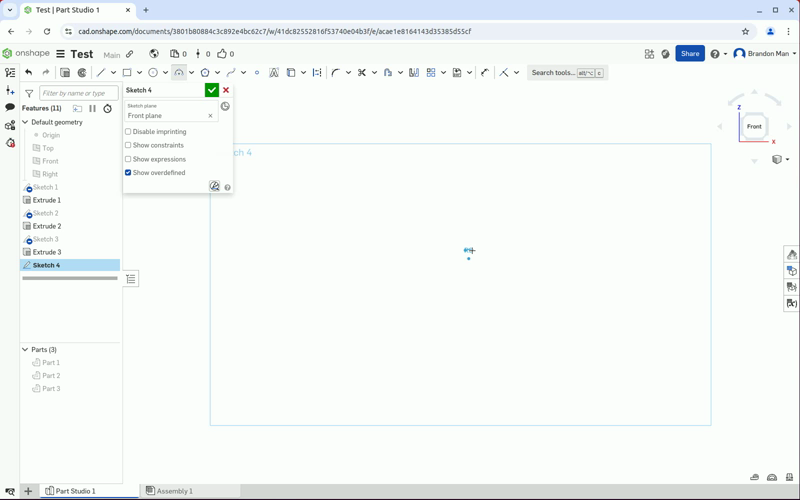
mouse_move(468, 251)
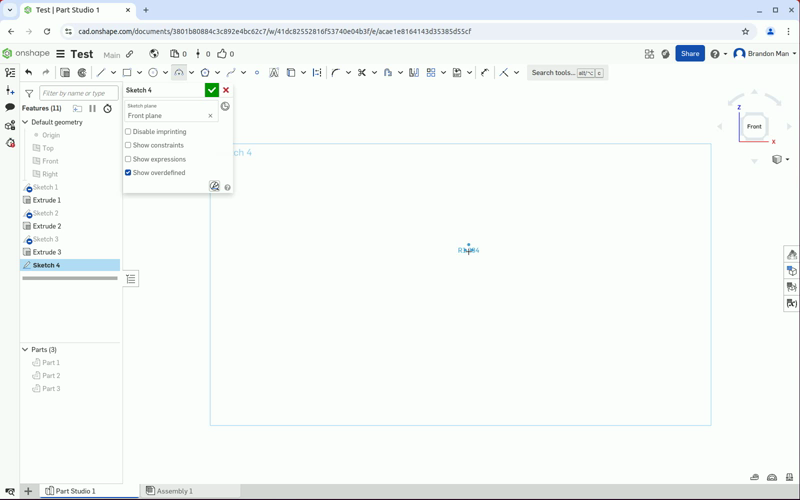
scroll(6)
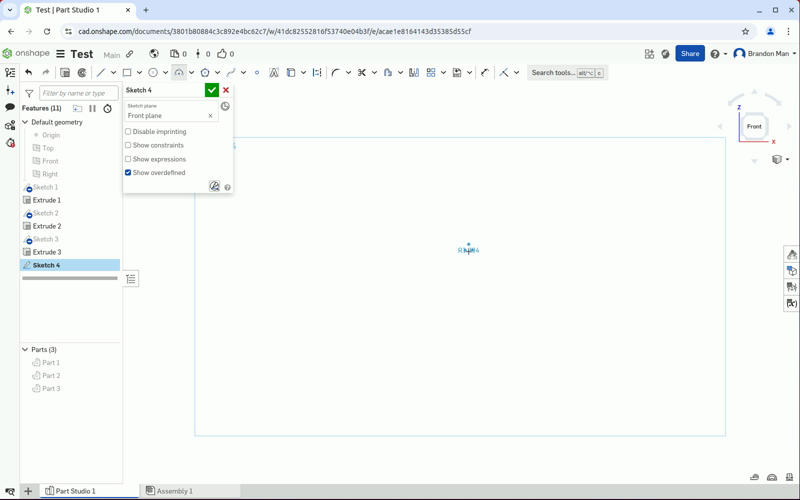
scroll(6)
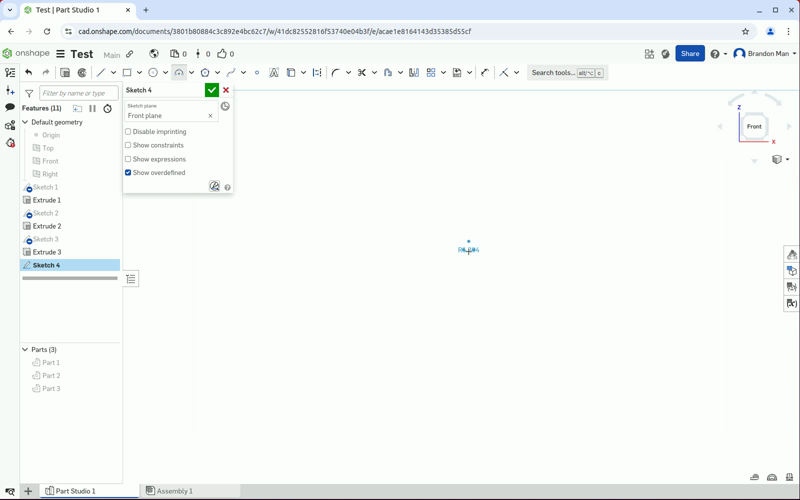
scroll(6)
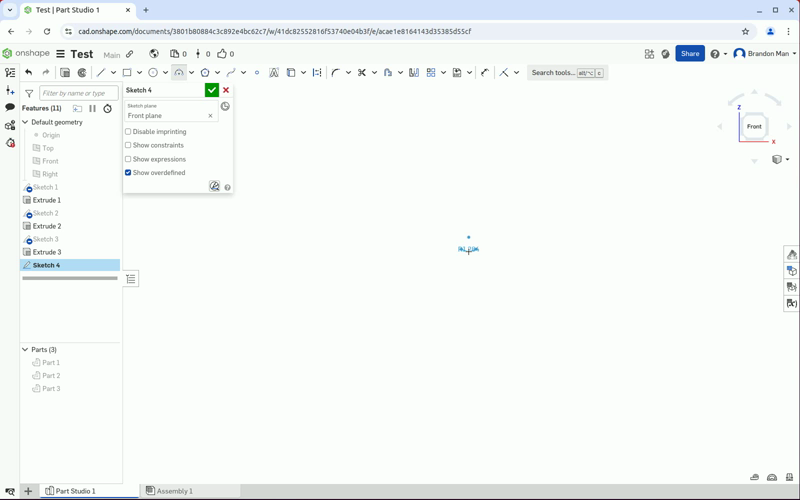
scroll(6)
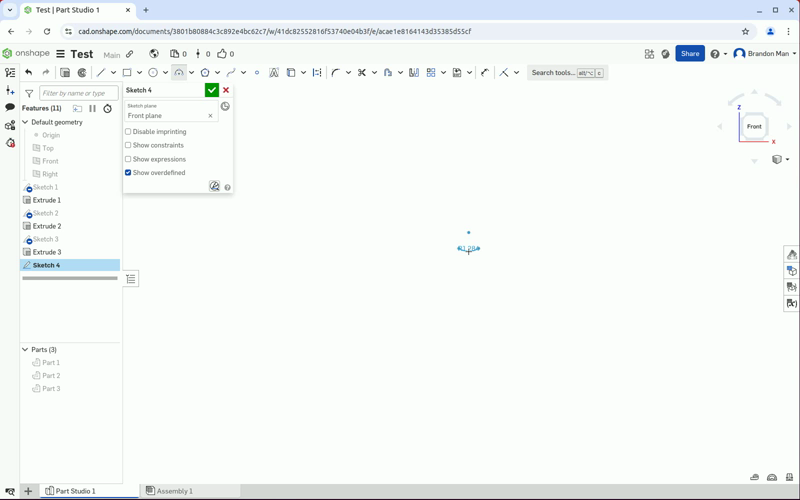
scroll(6)
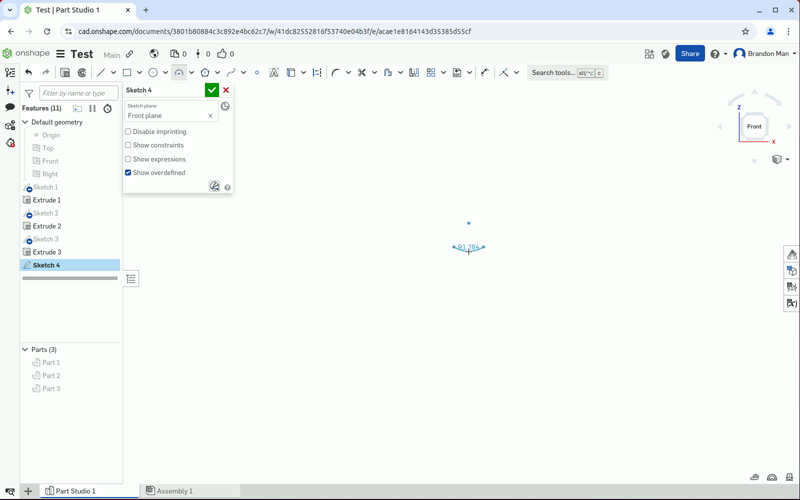
scroll(6)
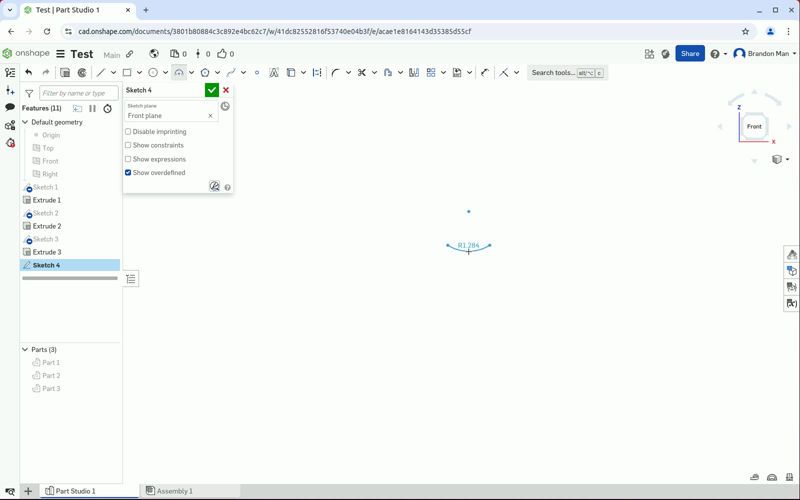
scroll(6)
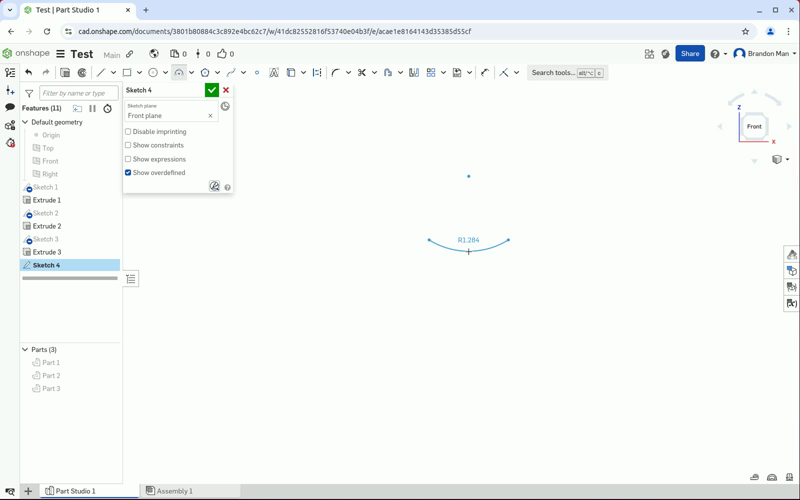
click(468, 251)
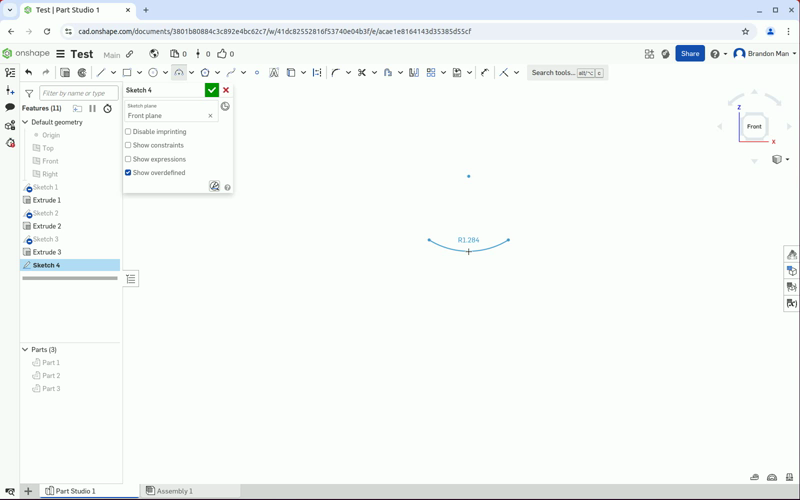
scroll(-6)
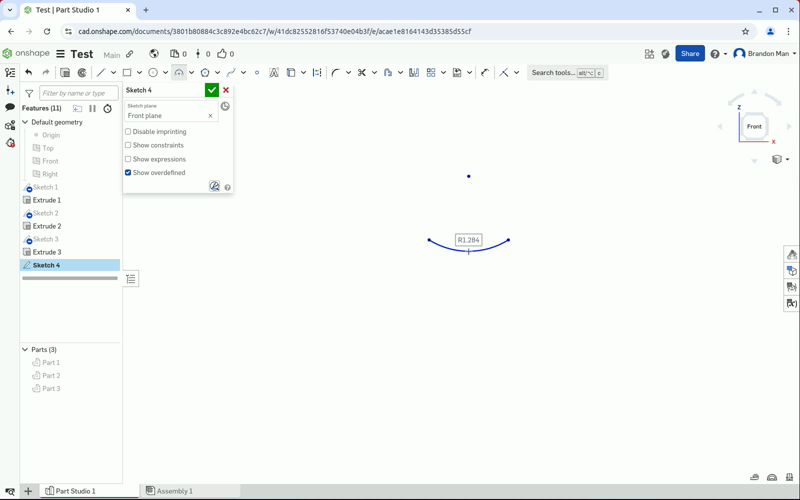
scroll(-6)
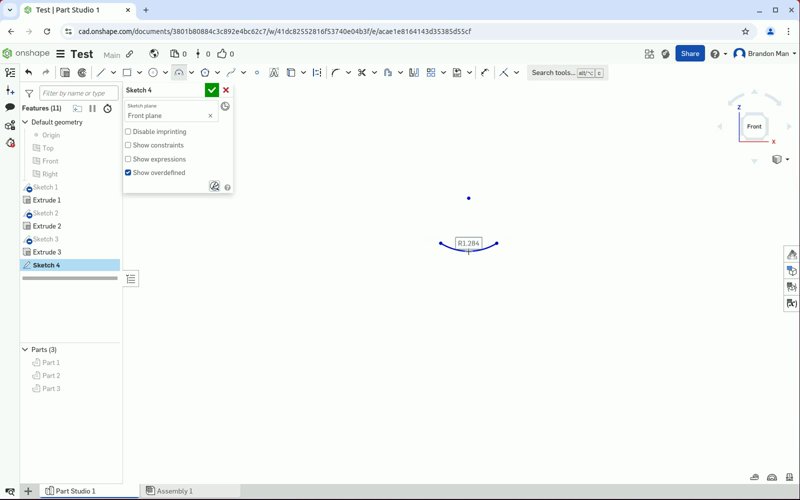
scroll(-6)
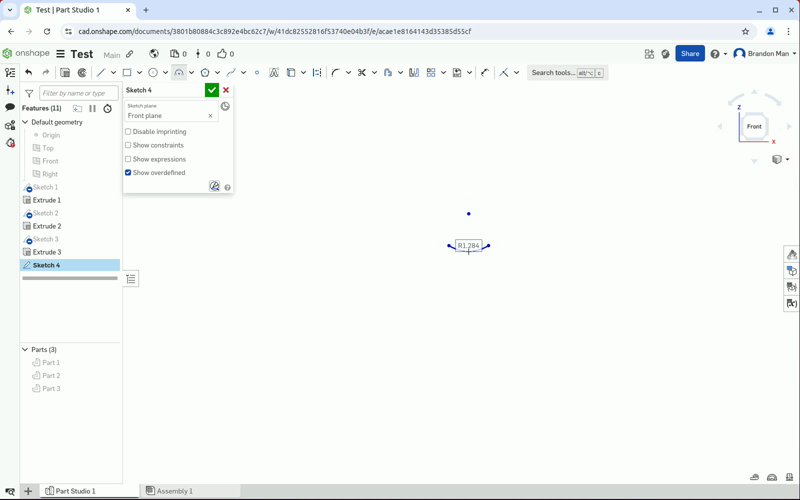
scroll(-6)
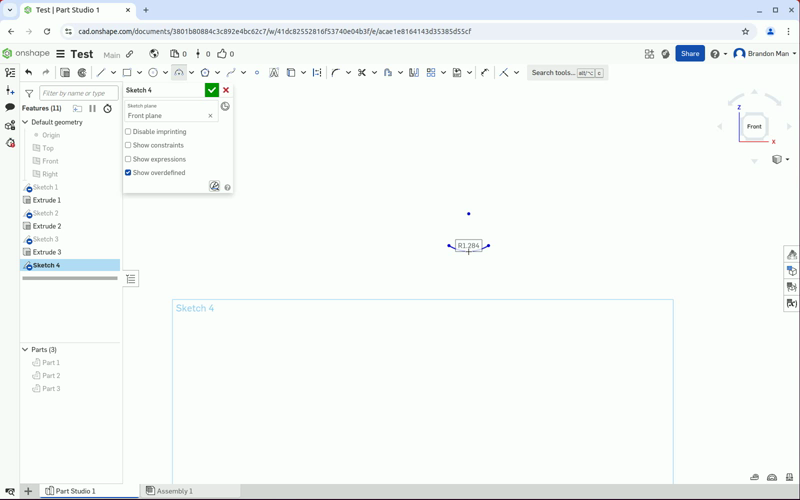
scroll(-6)
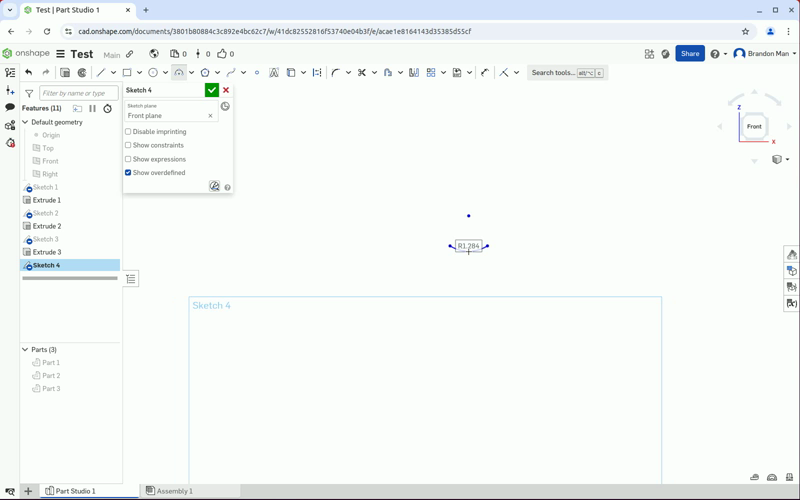
scroll(-6)
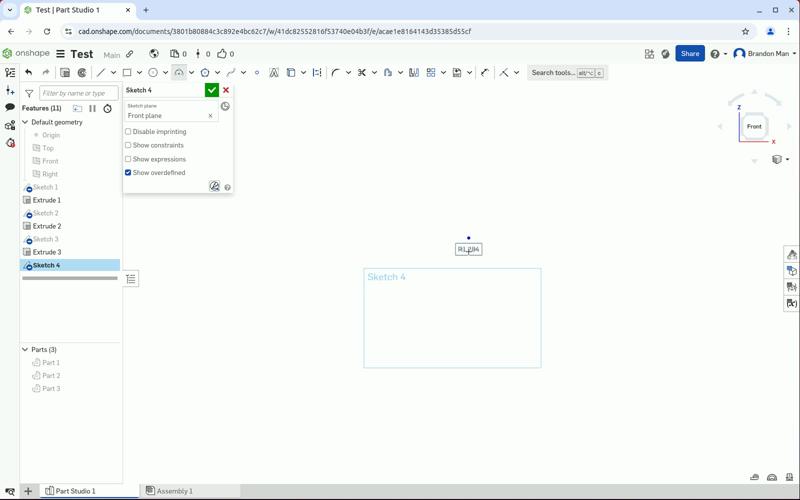
scroll(-6)
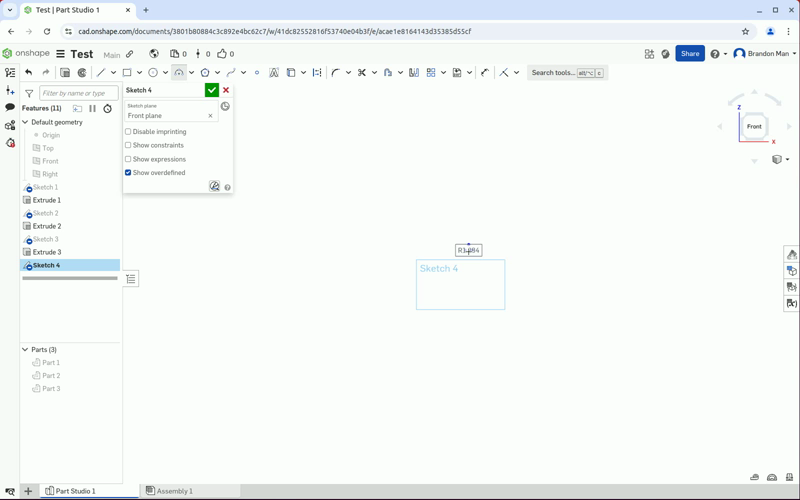
key_up(shift)
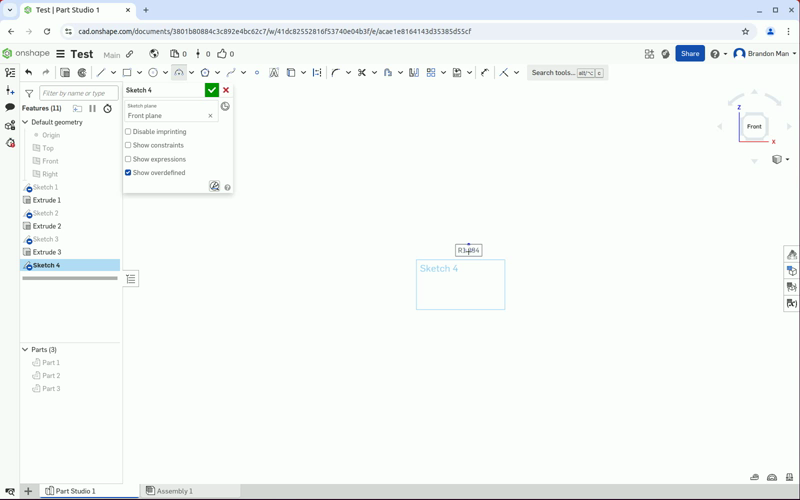
key(esc)
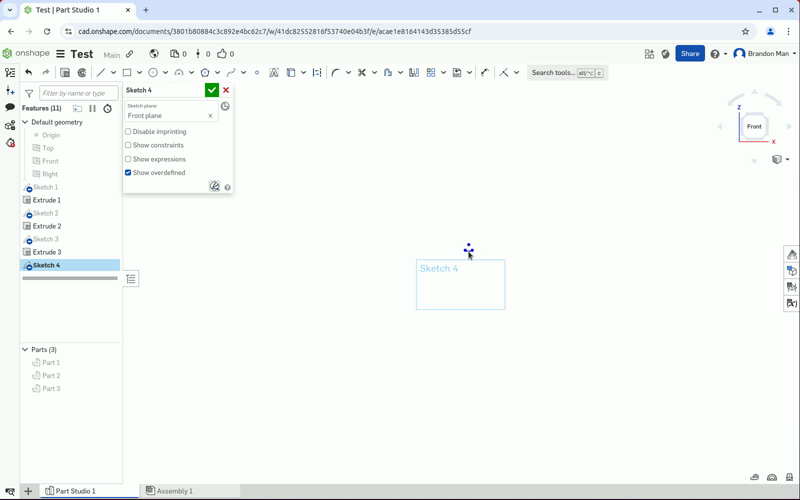
key(l)
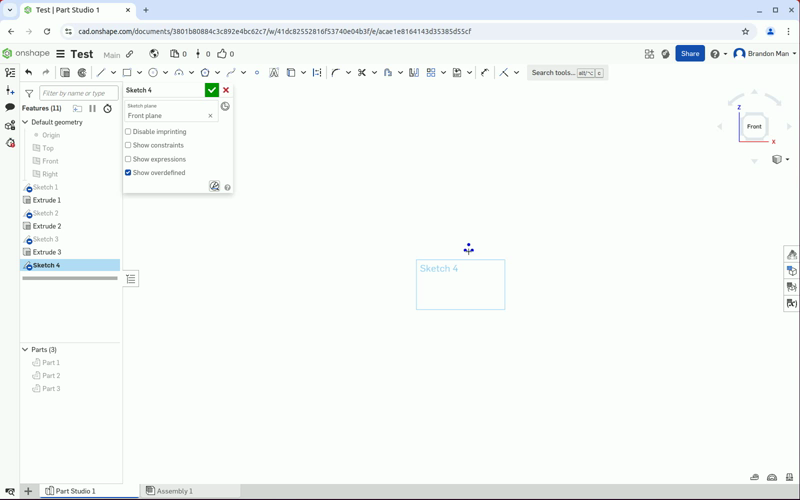
mouse_move(472, 250)
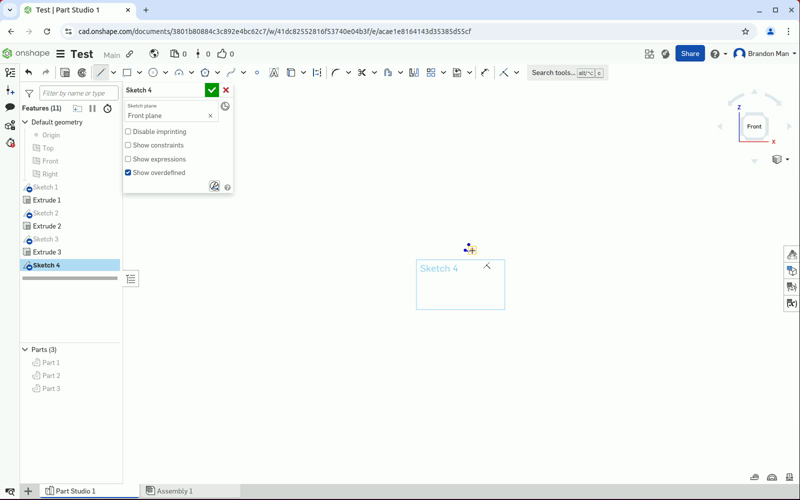
scroll(6)
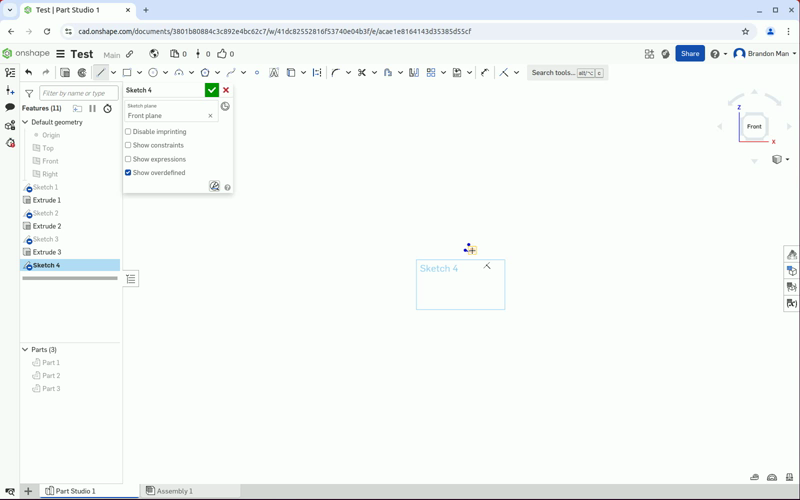
scroll(6)
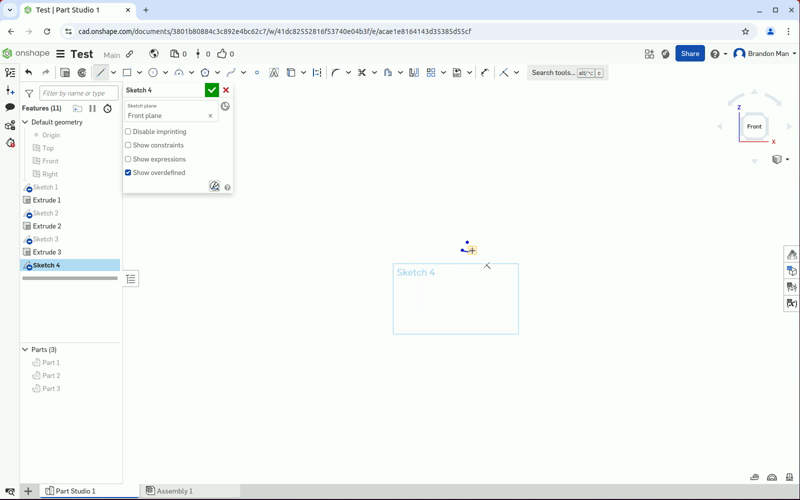
scroll(6)
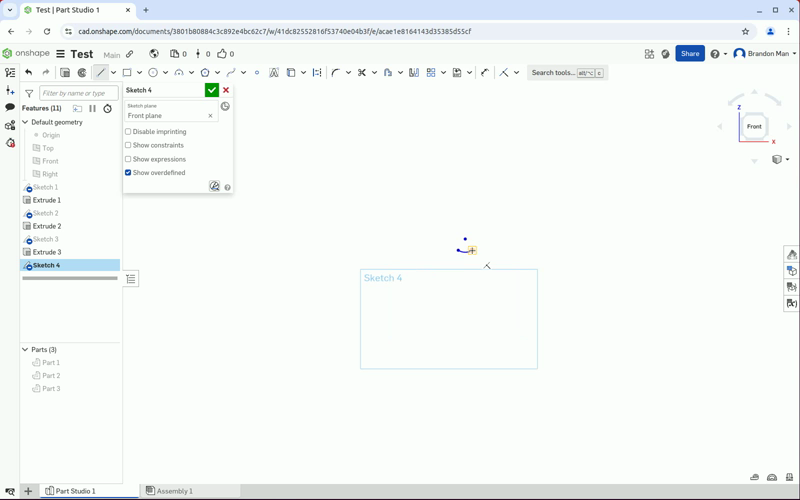
scroll(6)
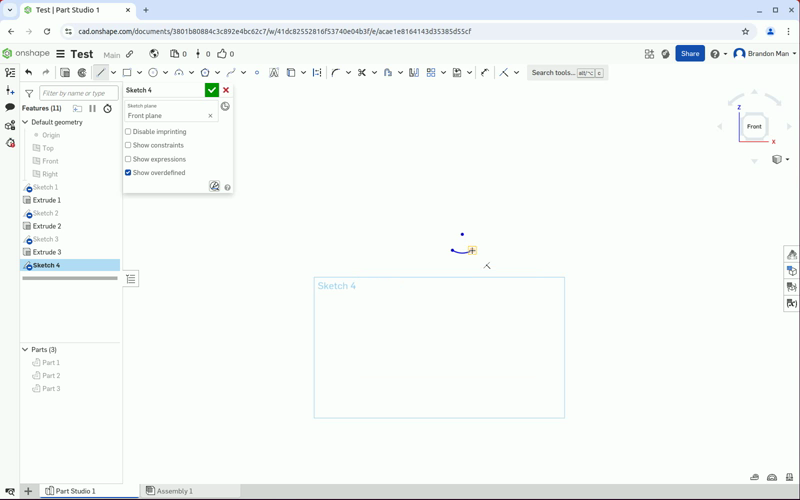
scroll(6)
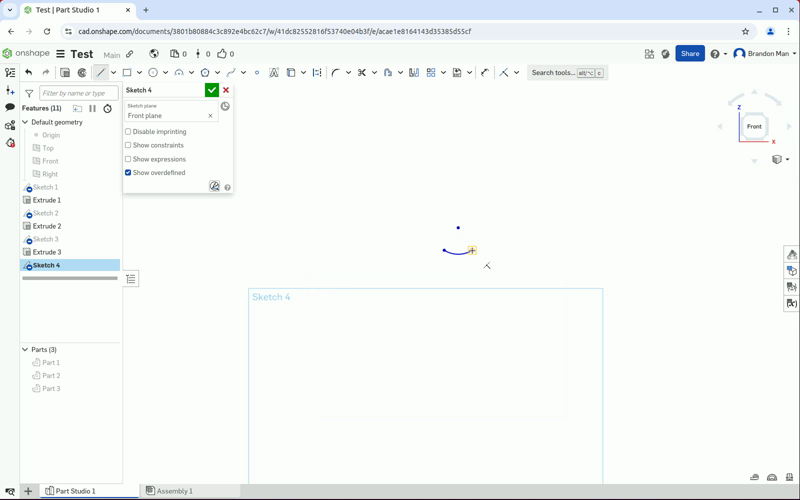
scroll(6)
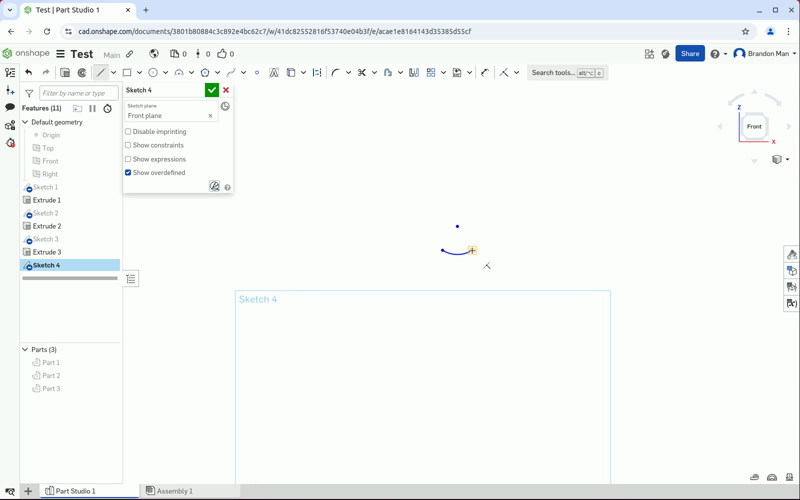
scroll(6)
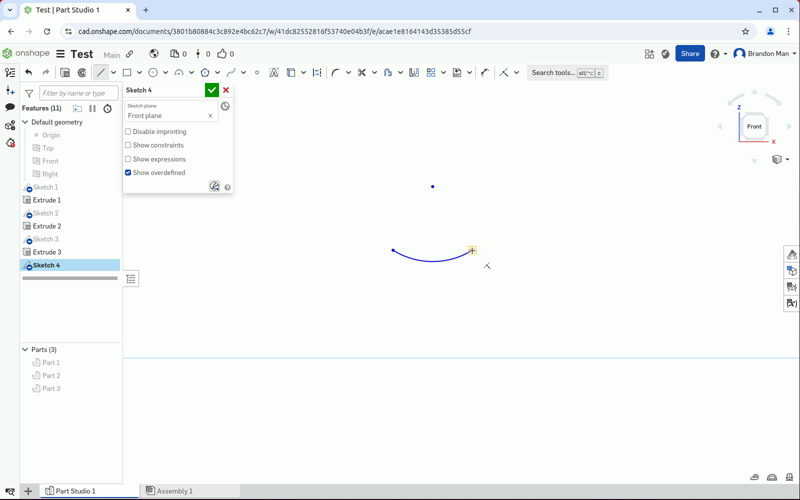
click(472, 250)
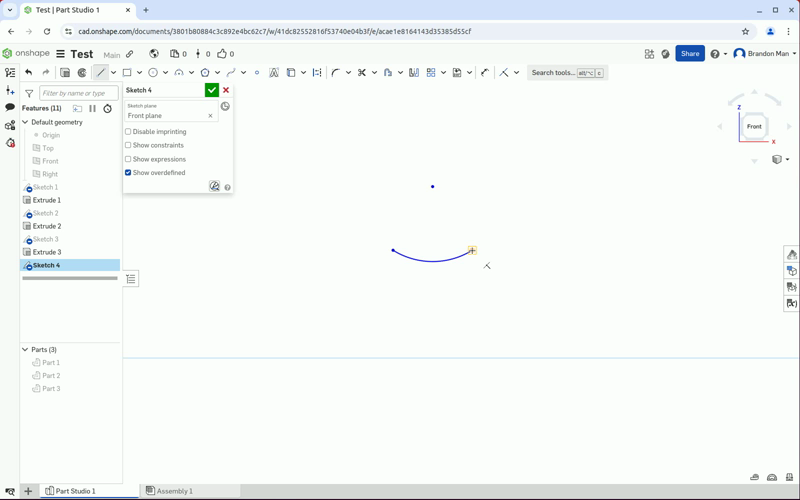
scroll(-6)
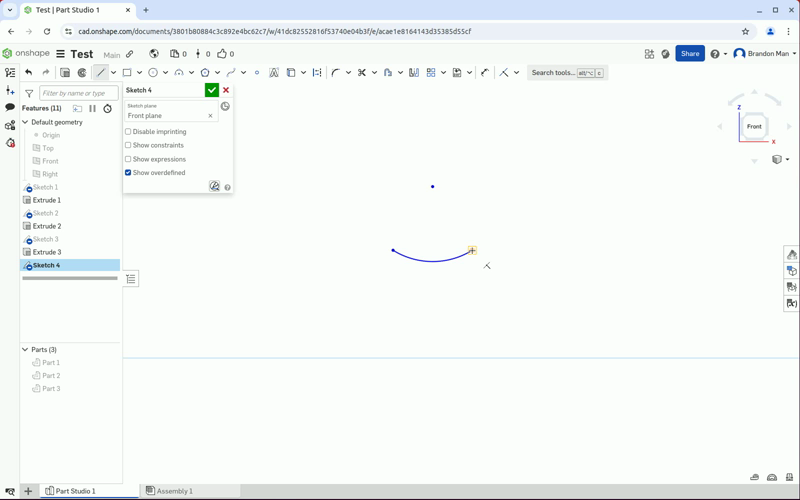
scroll(-6)
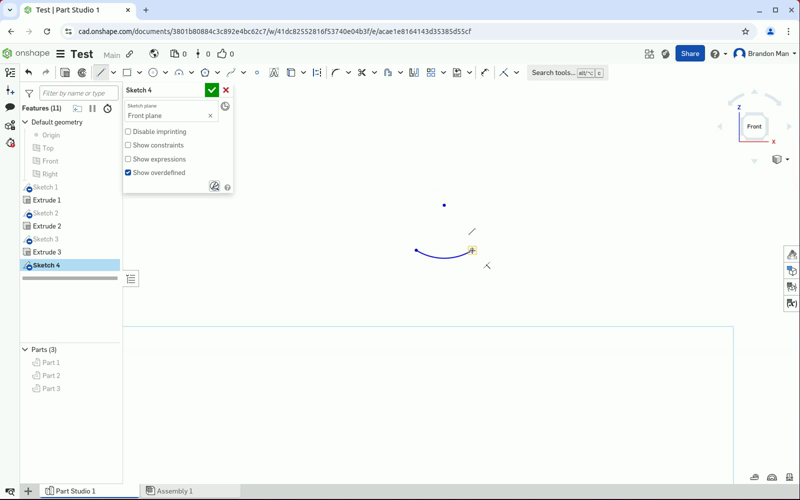
scroll(-6)
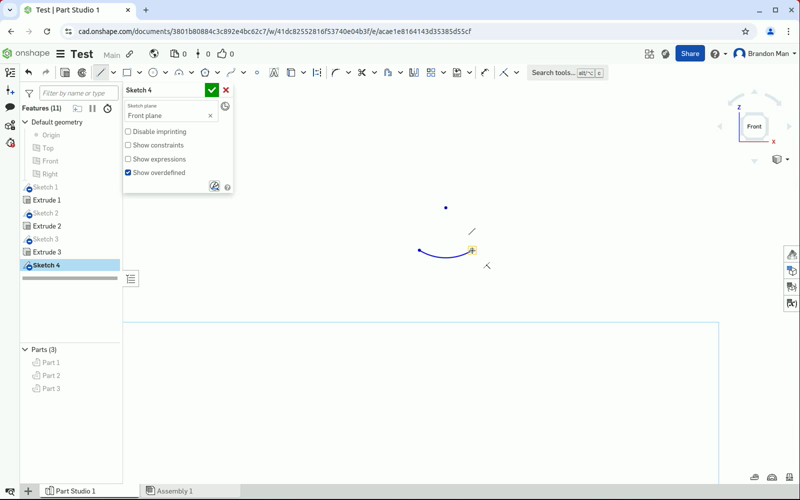
scroll(-6)
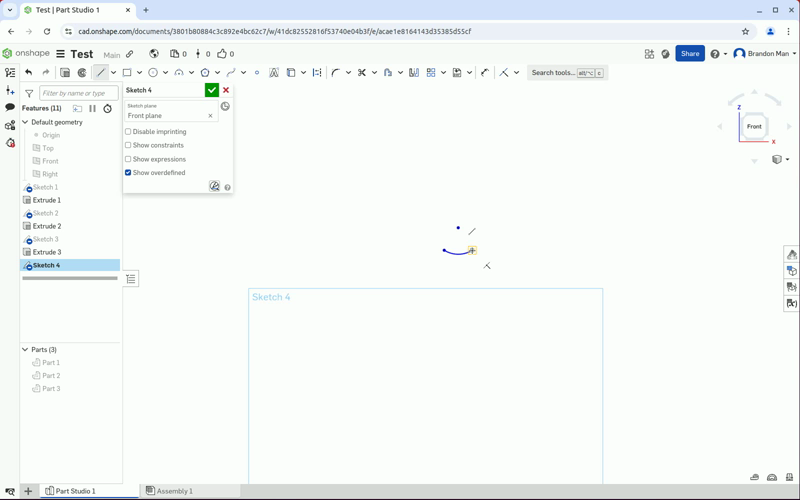
scroll(-6)
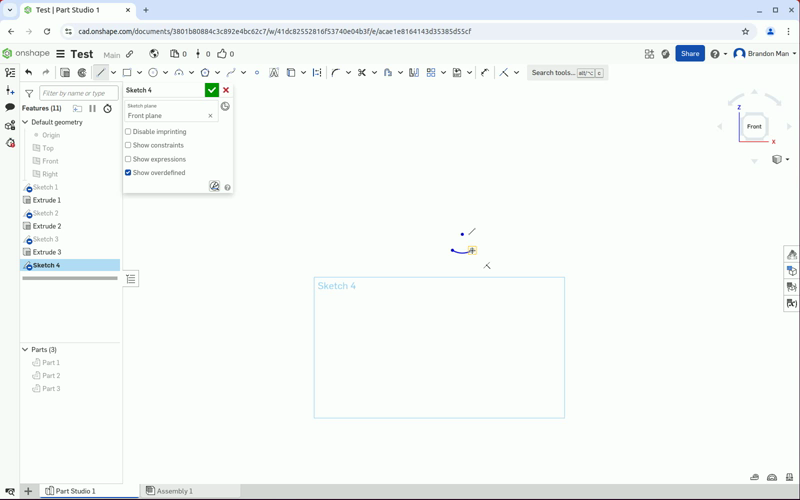
scroll(-6)
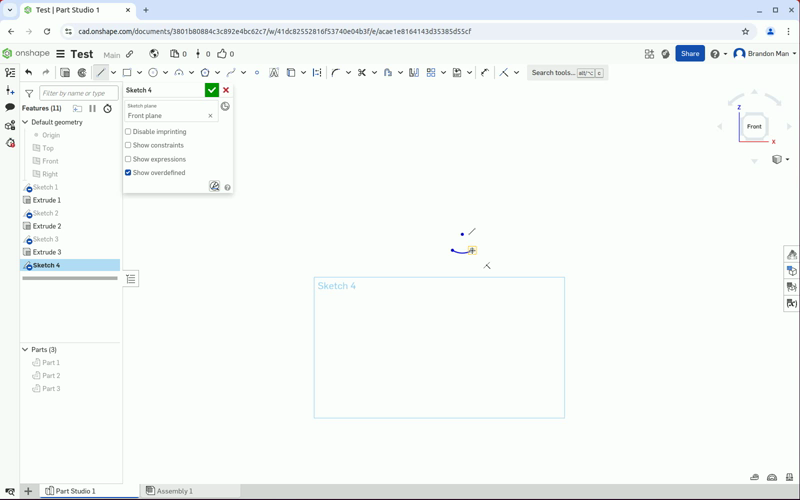
scroll(-6)
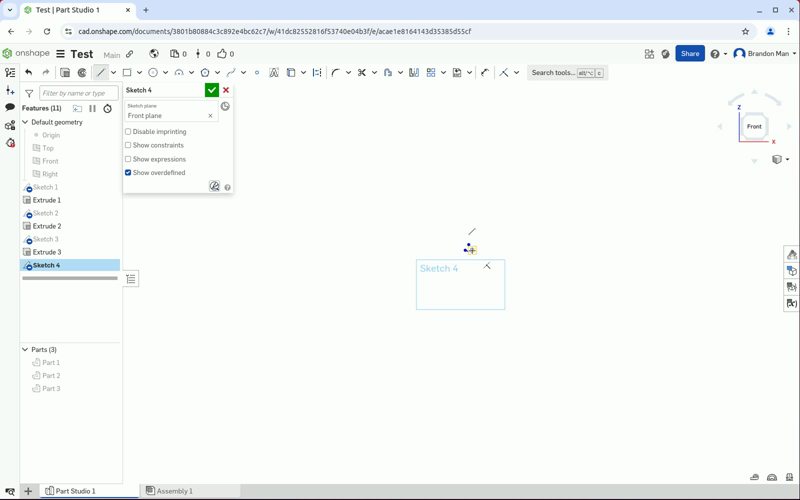
mouse_move(502, 250)
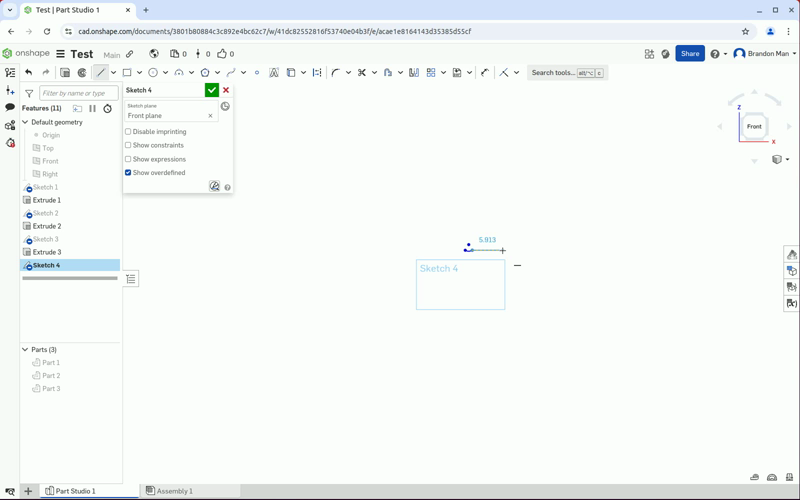
key_down(shift)
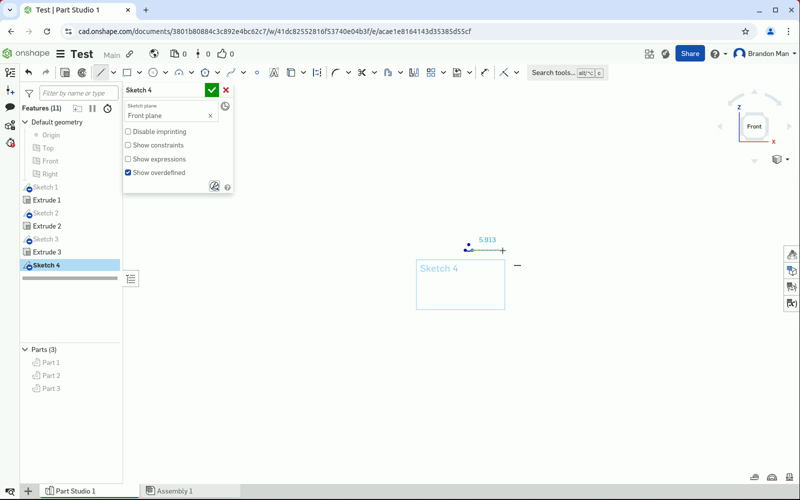
mouse_move(465, 250)
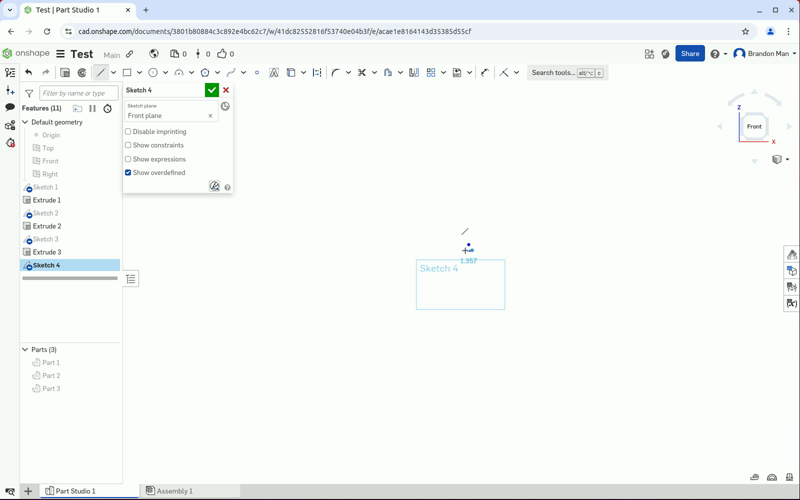
scroll(6)
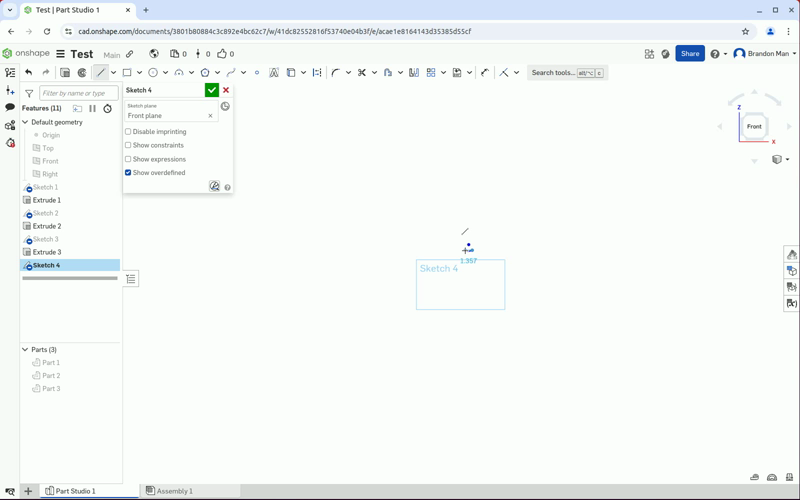
scroll(6)
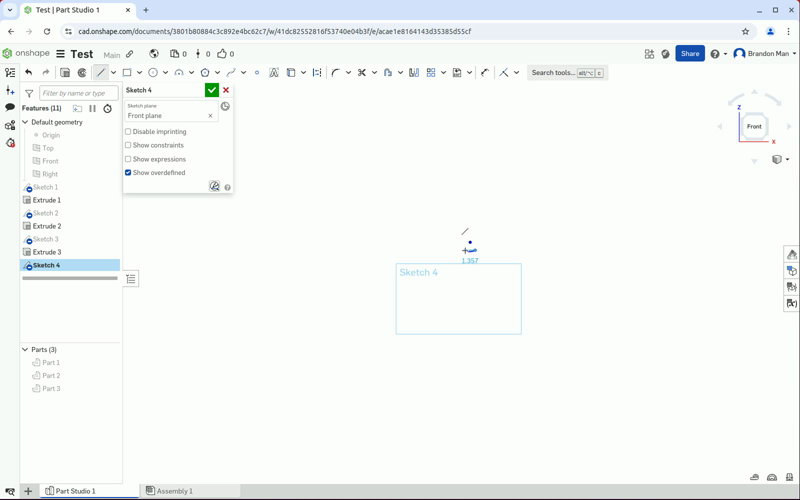
scroll(6)
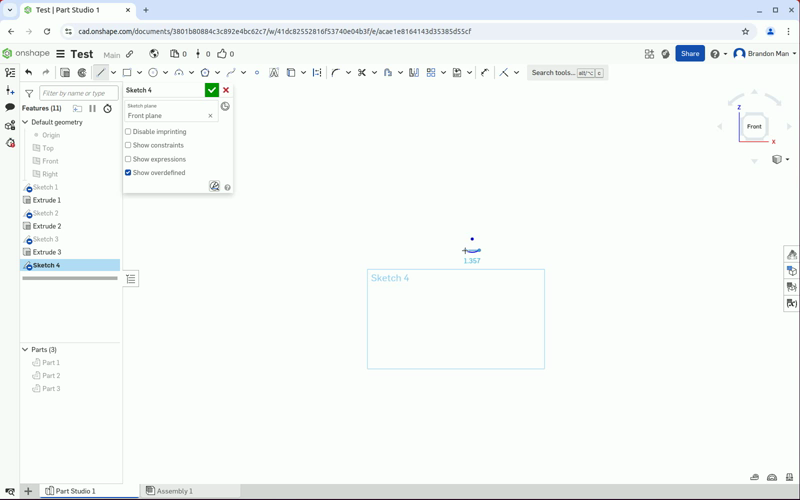
scroll(6)
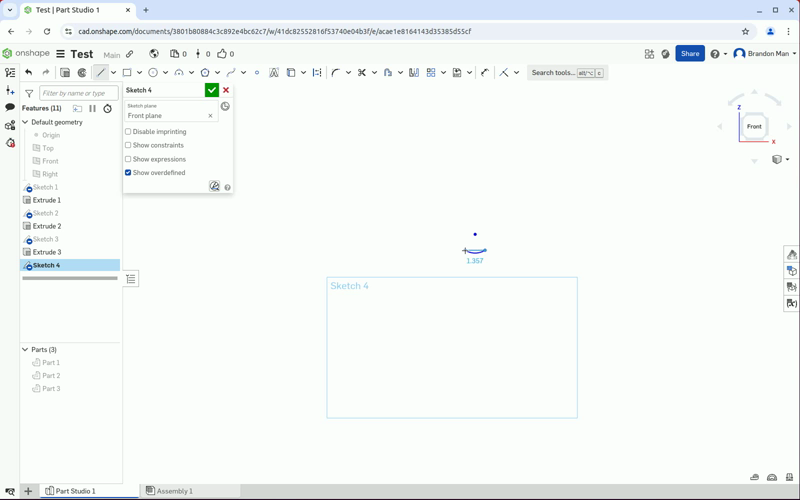
scroll(6)
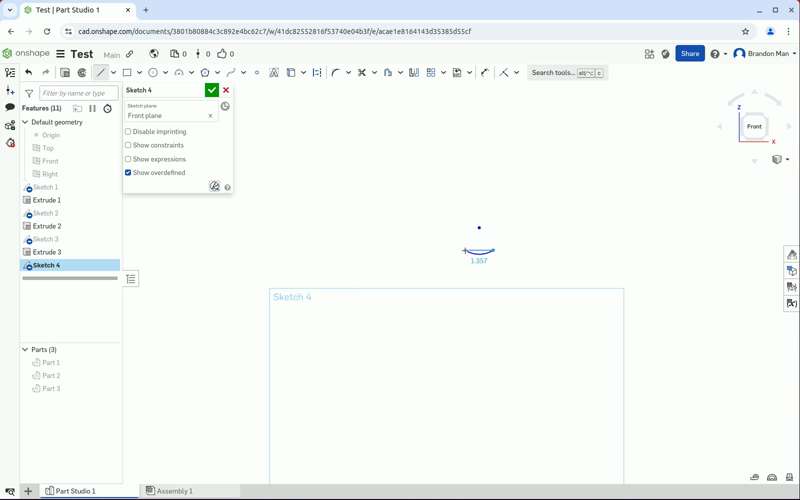
scroll(6)
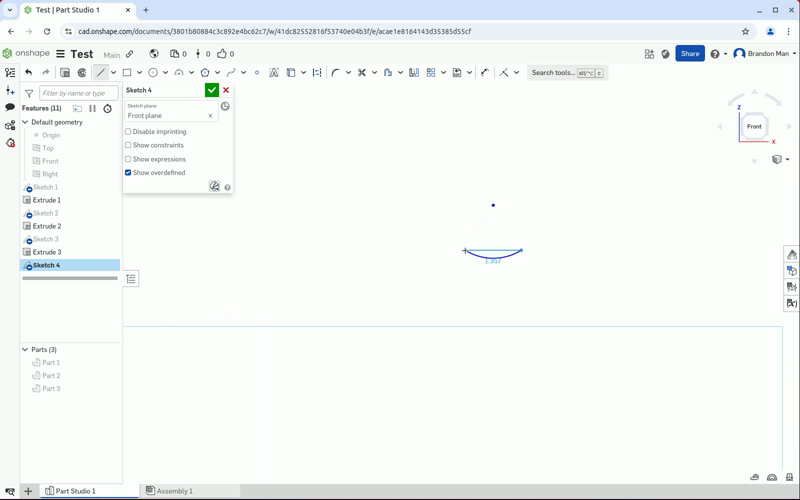
scroll(6)
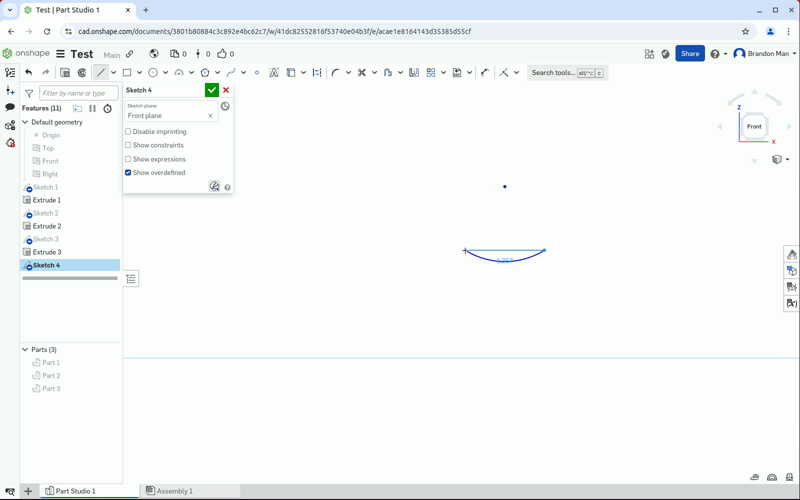
key_up(shift)
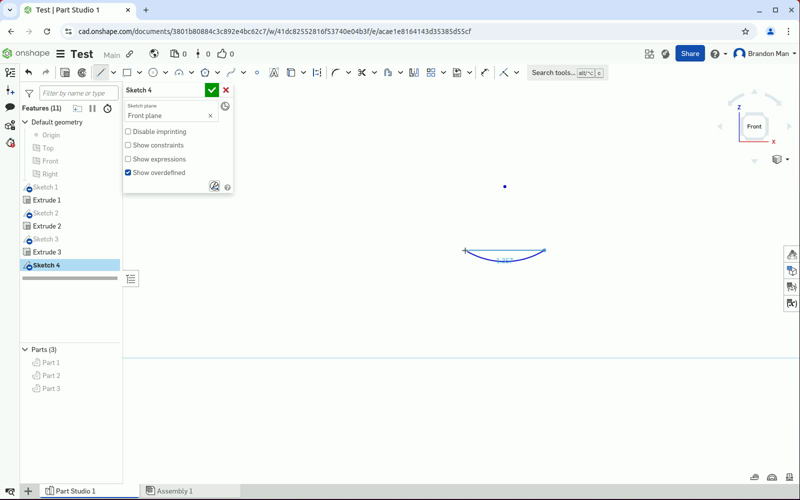
click(465, 250)
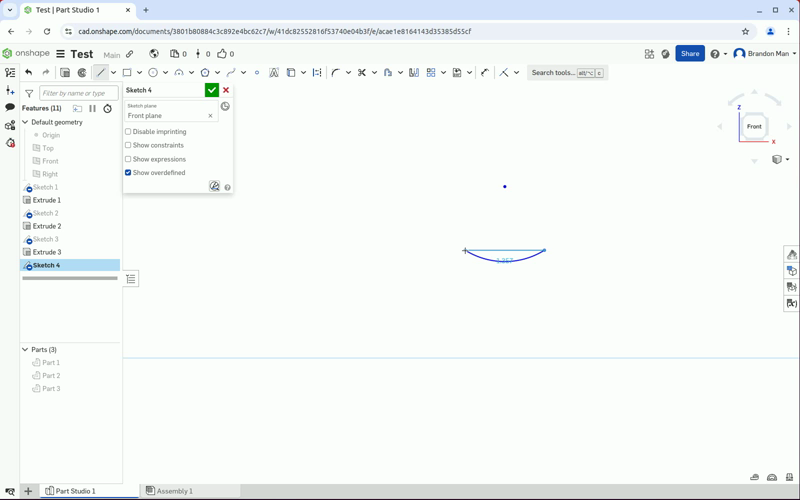
scroll(-6)
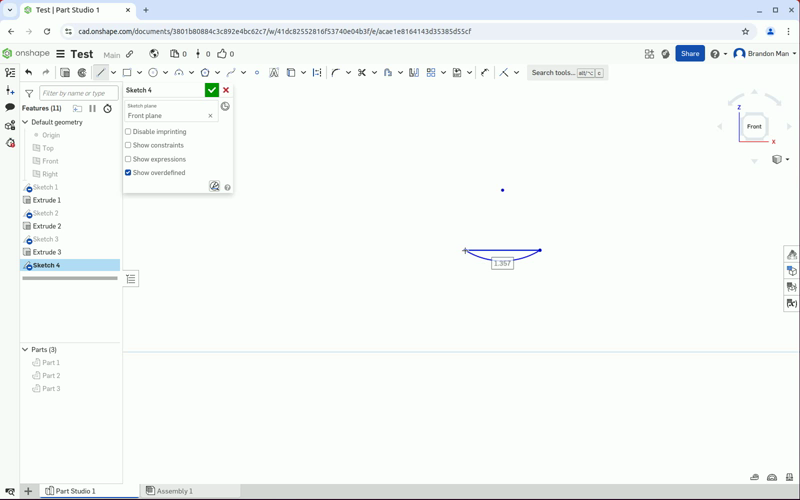
scroll(-6)
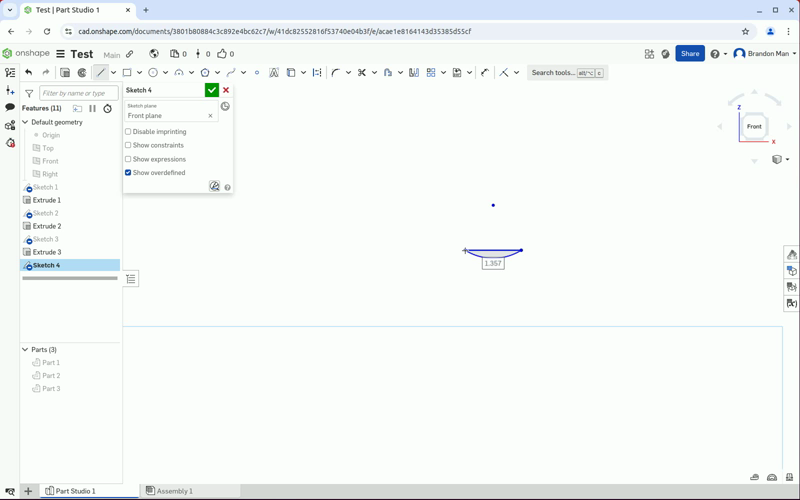
scroll(-6)
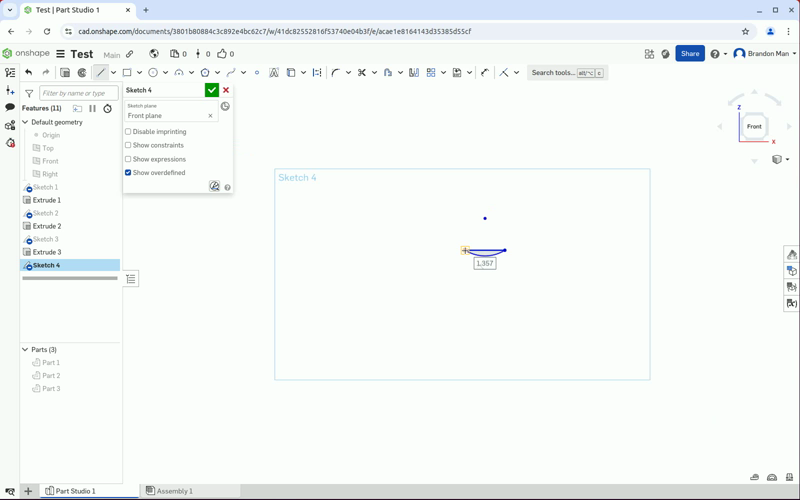
scroll(-6)
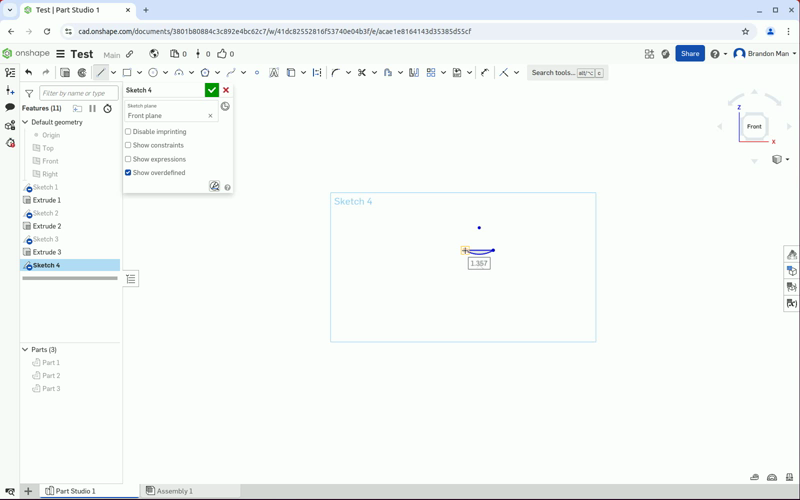
scroll(-6)
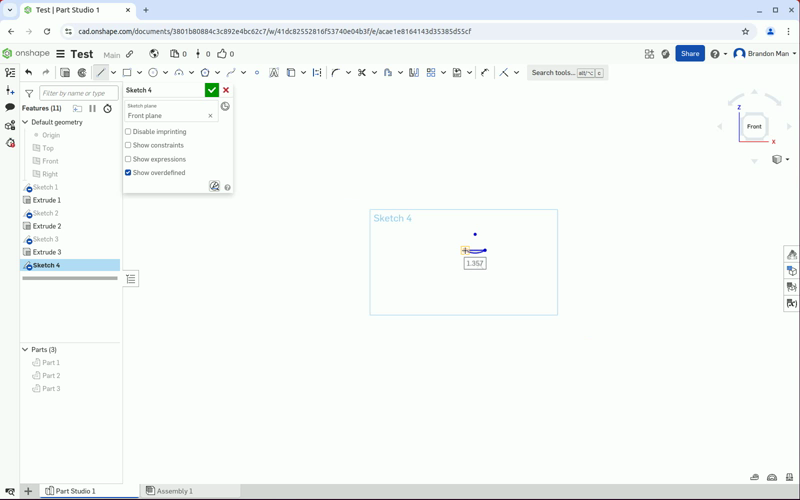
scroll(-6)
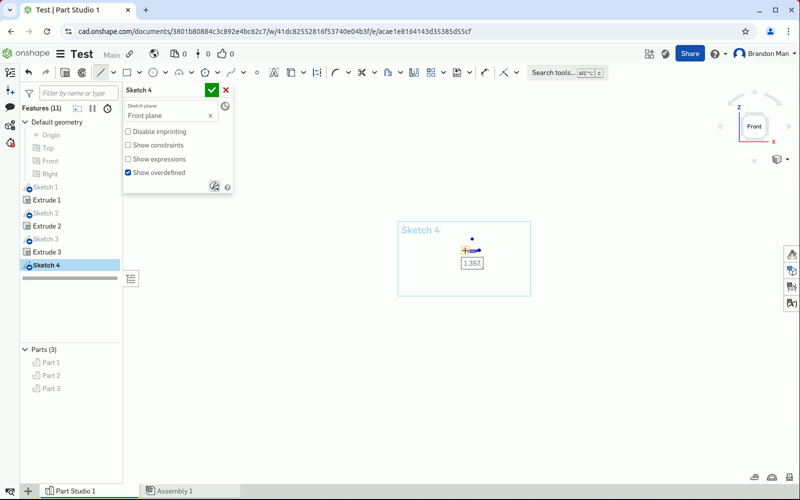
scroll(-6)
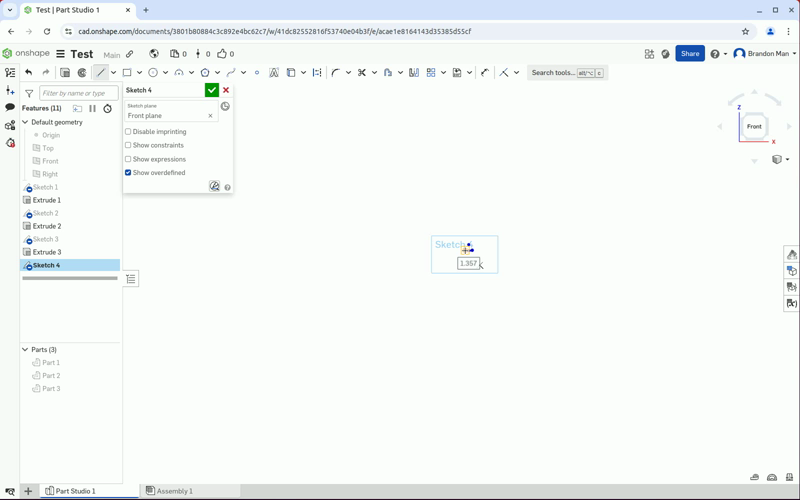
key(esc)
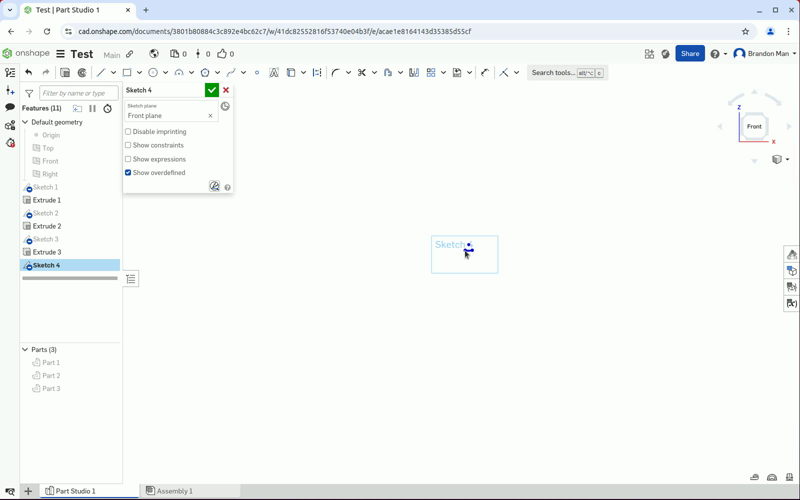
mouse_move(470, 250)
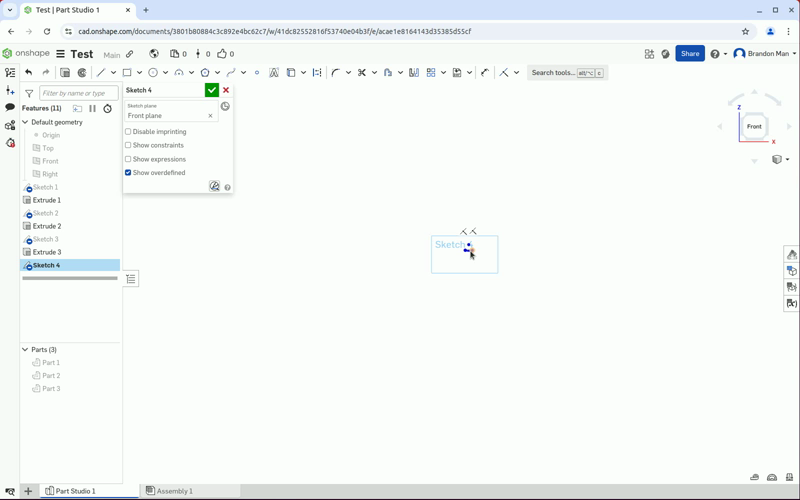
scroll(6)
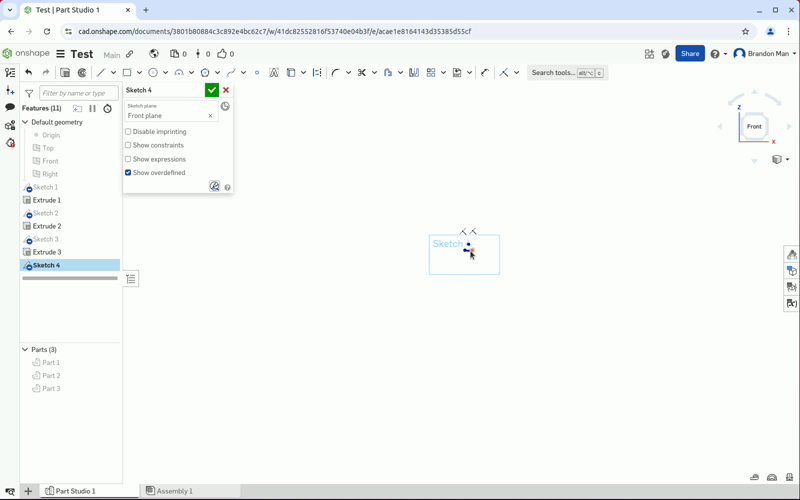
scroll(6)
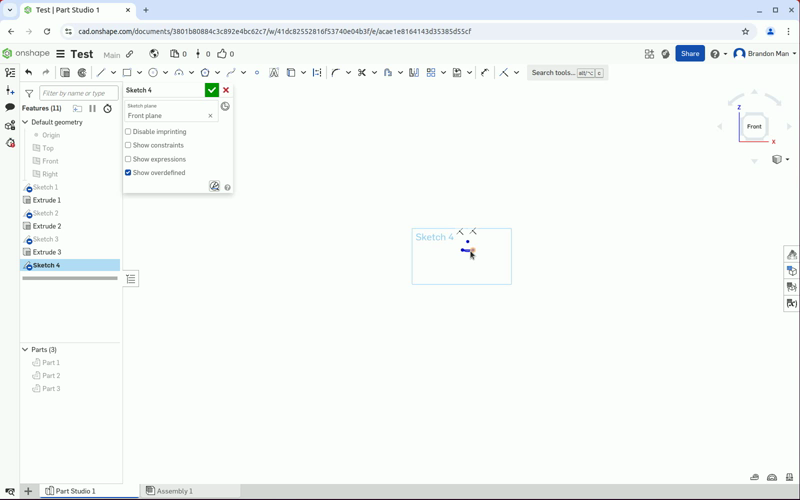
scroll(6)
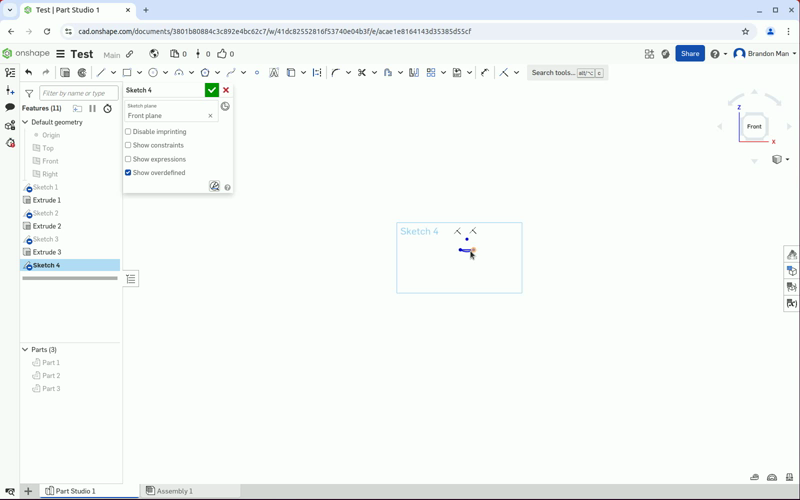
scroll(6)
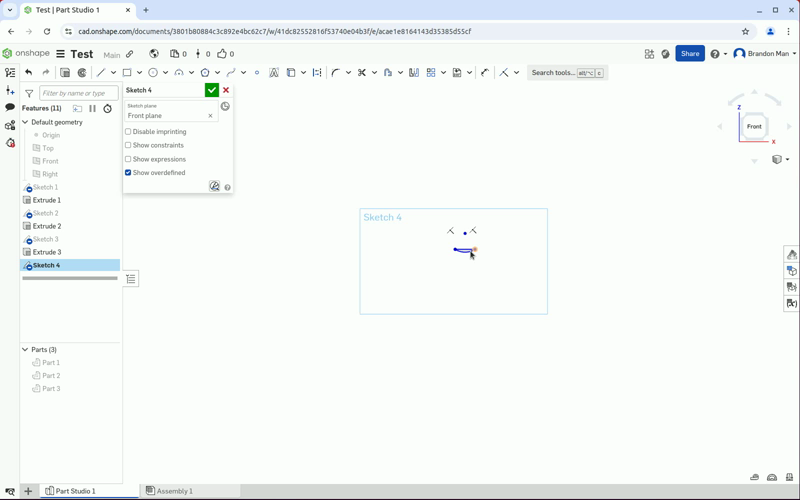
scroll(6)
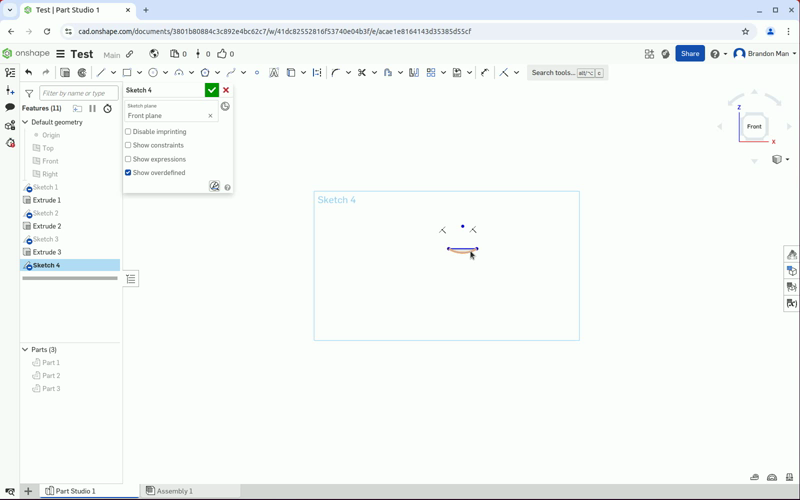
scroll(6)
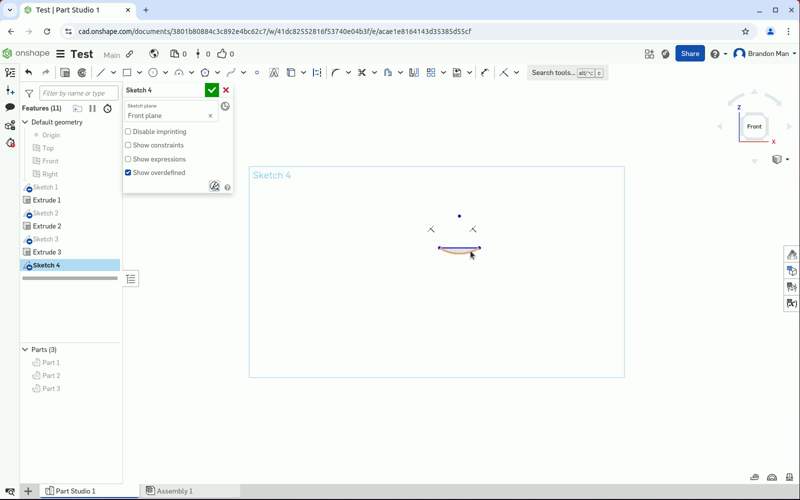
scroll(6)
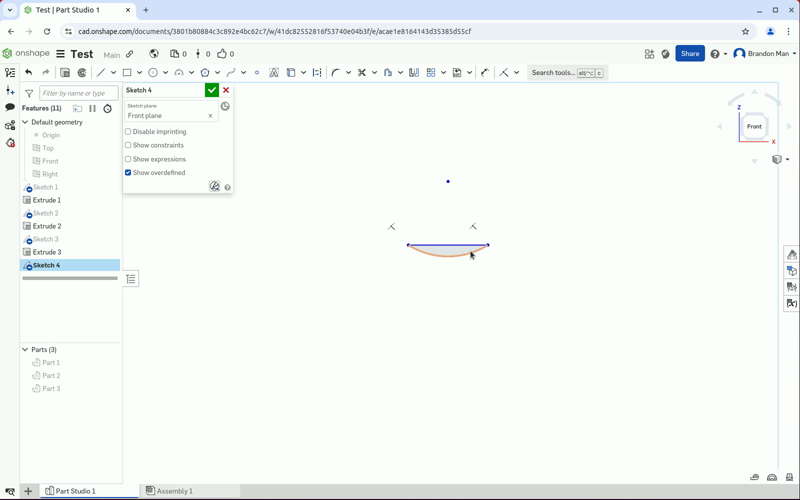
click(470, 250)
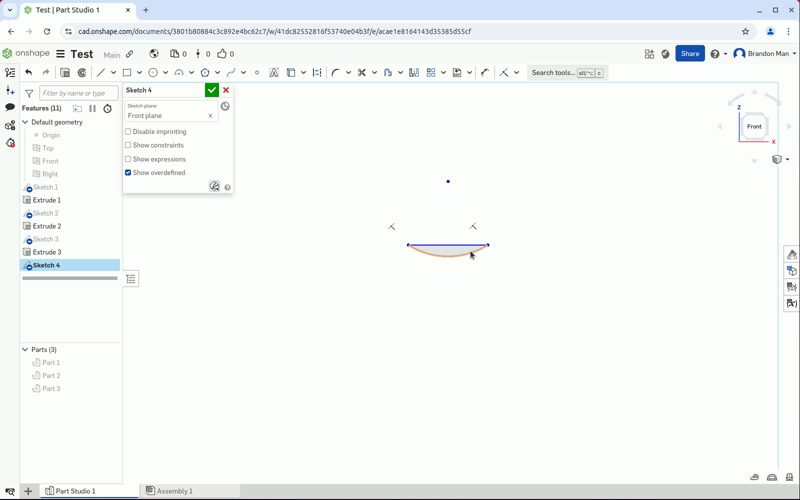
scroll(-6)
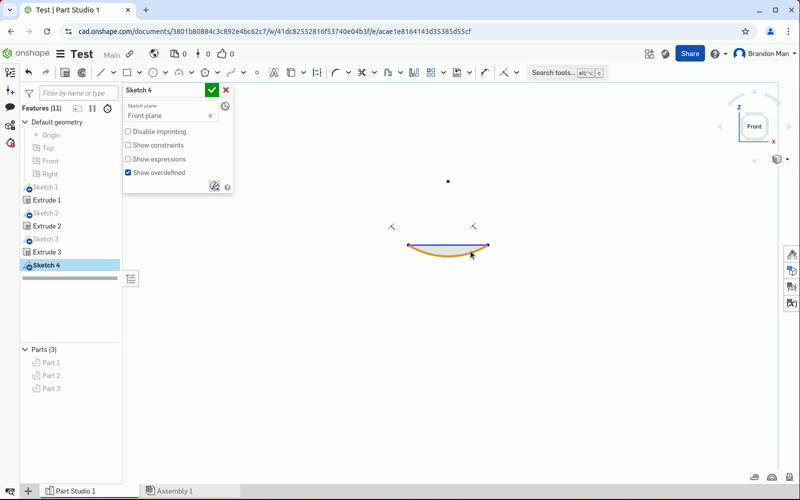
scroll(-6)
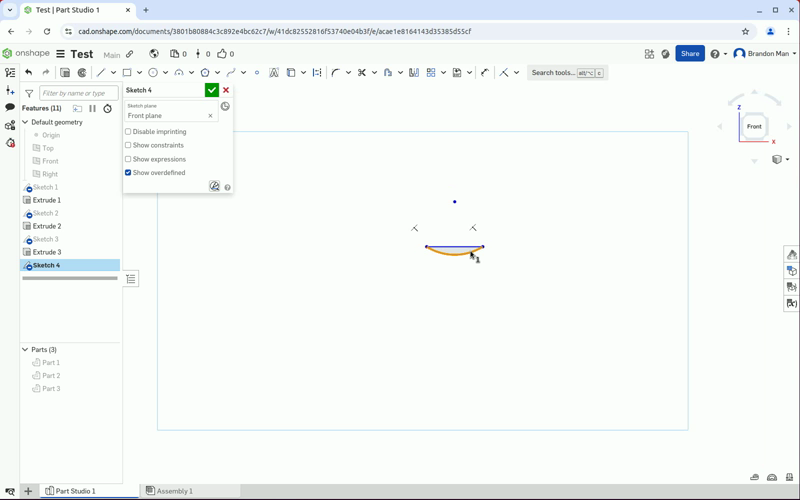
scroll(-6)
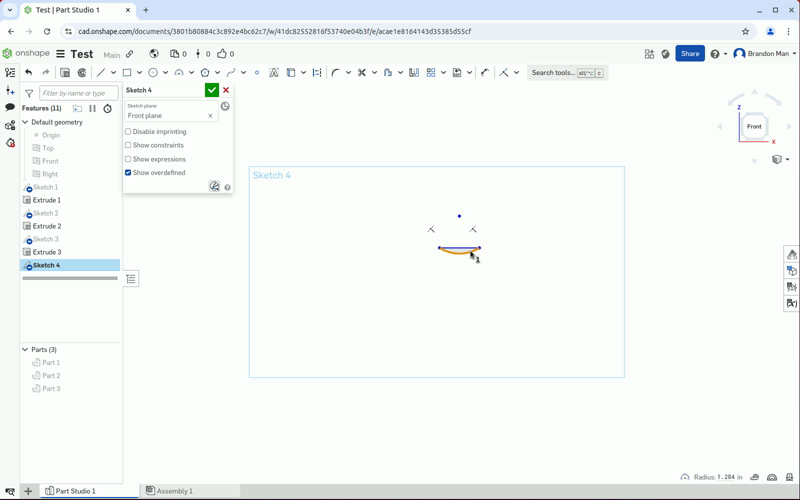
scroll(-6)
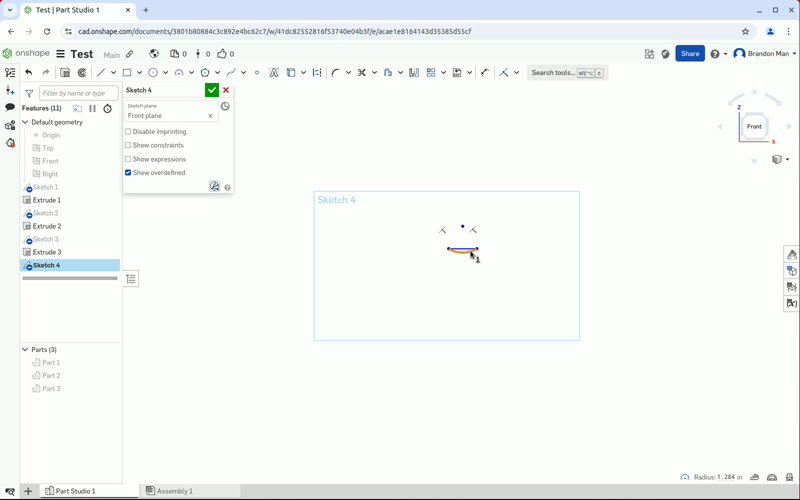
scroll(-6)
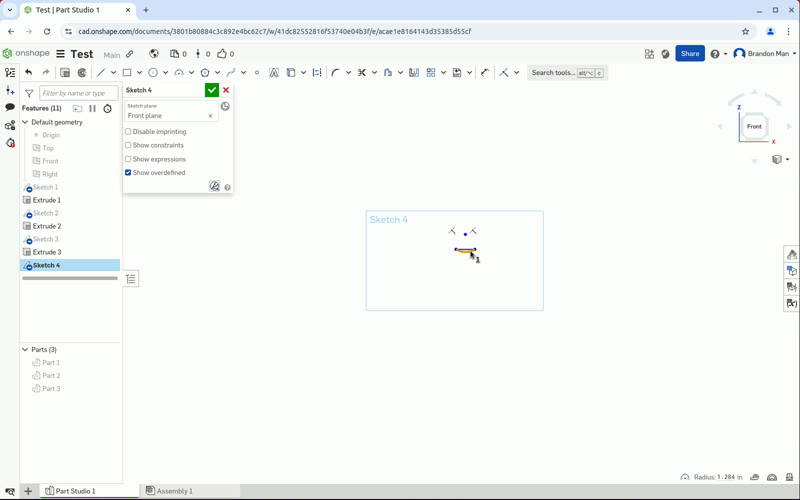
scroll(-6)
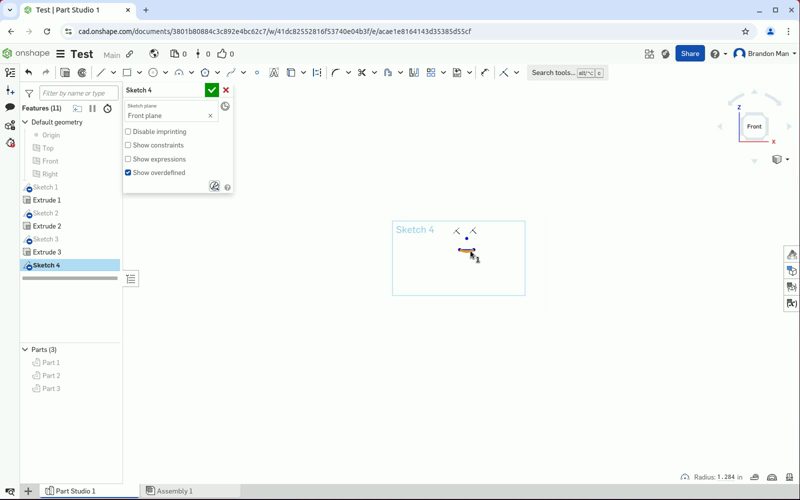
scroll(-6)
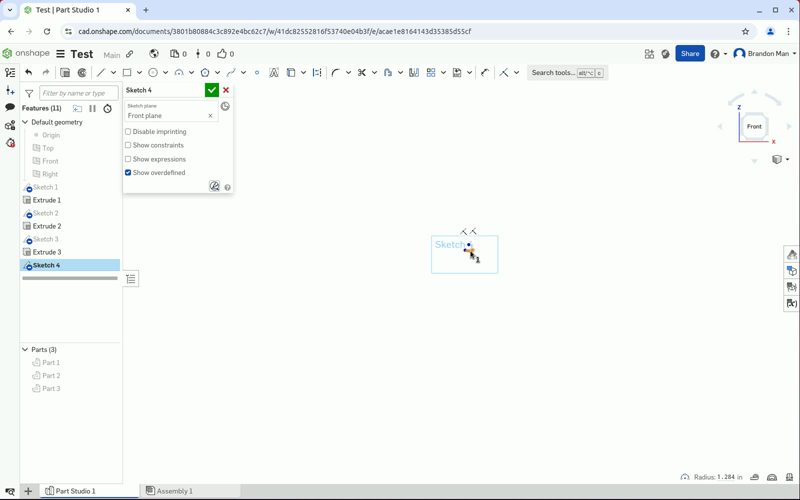
mouse_move(73, 352)
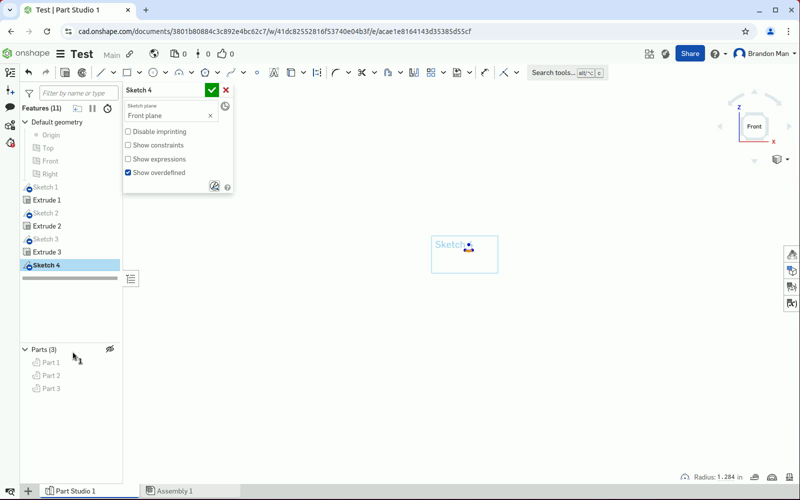
key(shift+y)
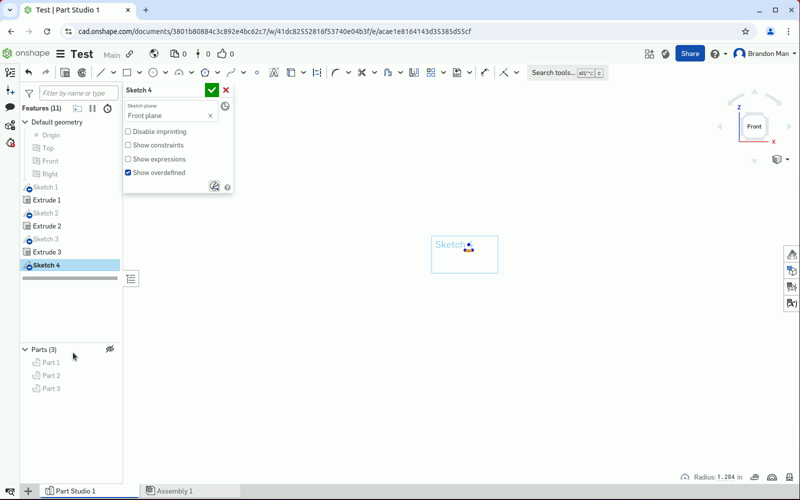
key(shift+e)
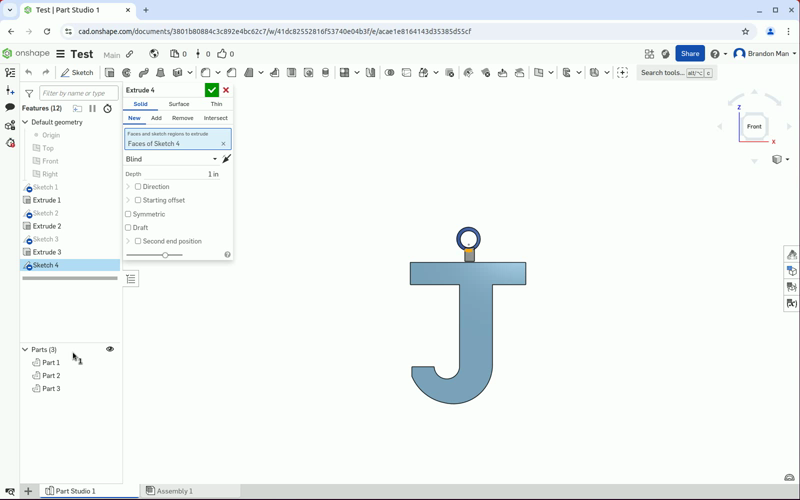
mouse_move(143, 106)
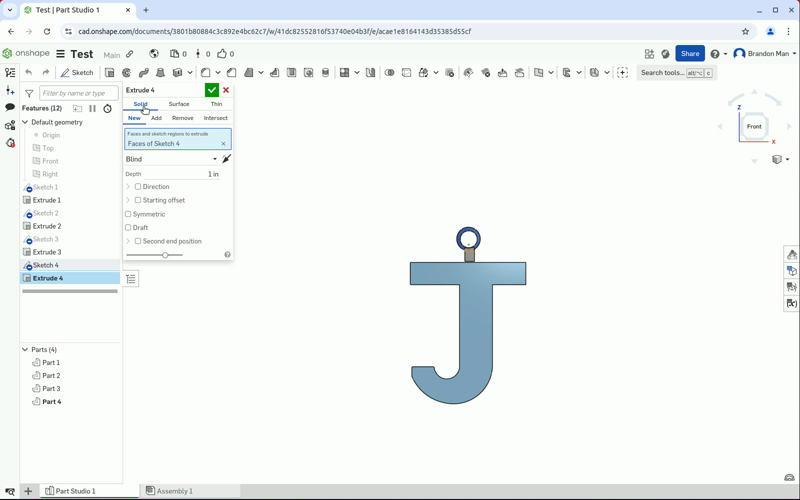
click(143, 106)
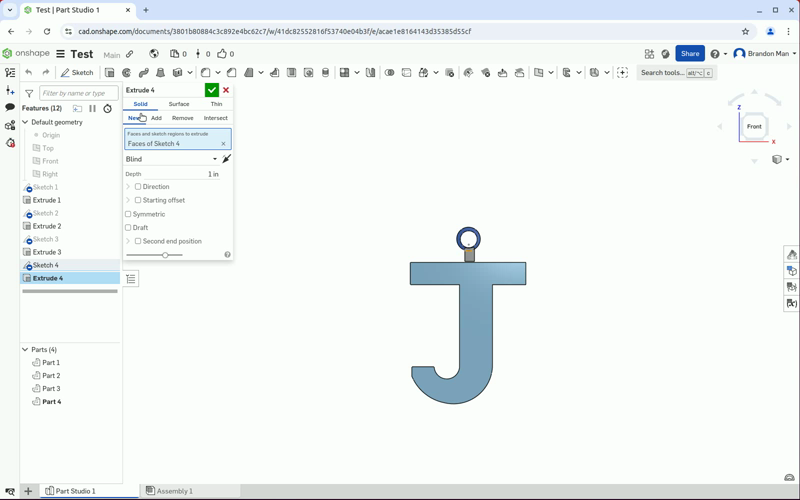
mouse_move(137, 120)
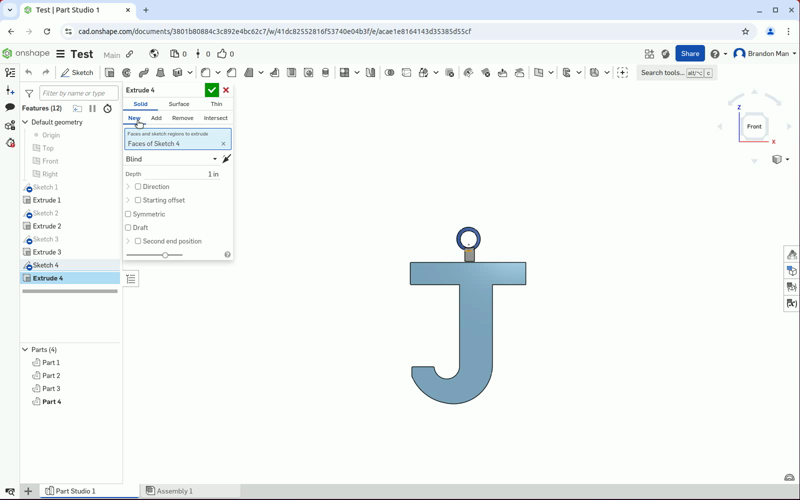
click(137, 120)
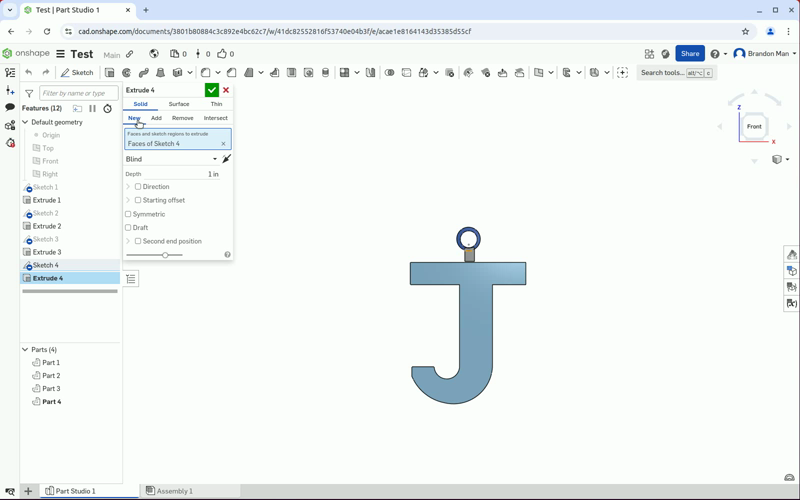
key(tab, 4)
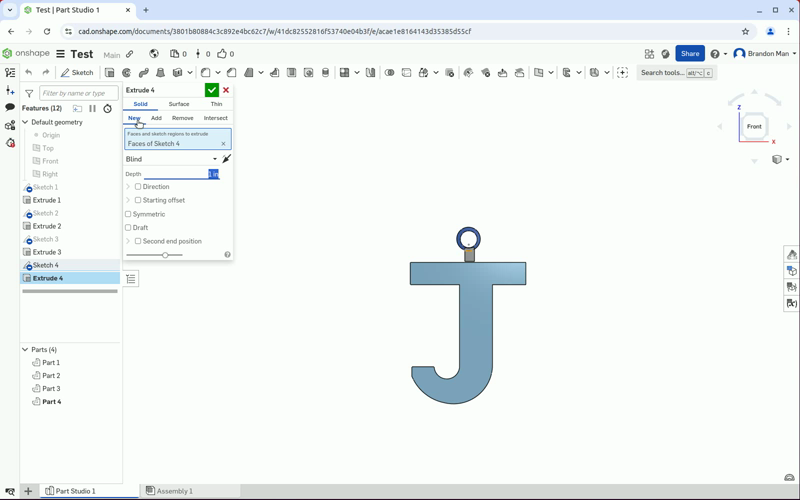
text(6.74)
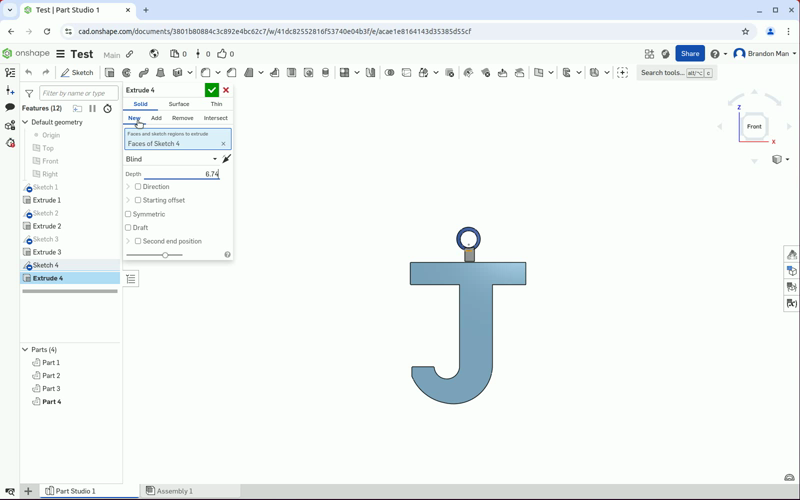
key(enter)
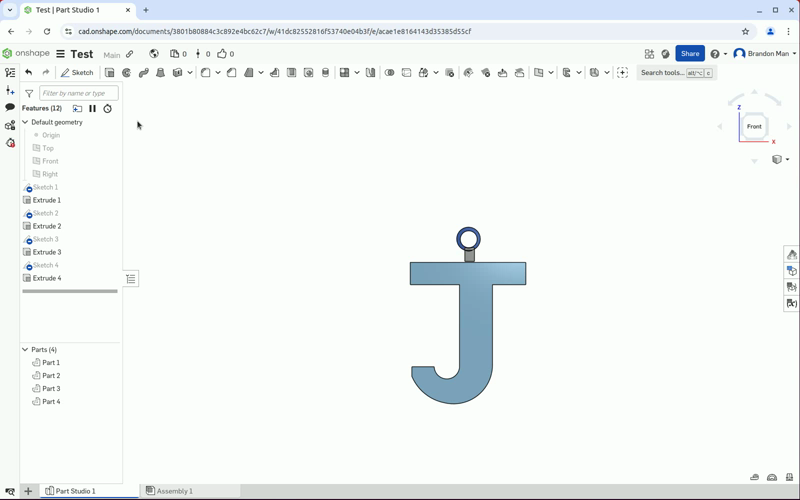
key(shift+h)
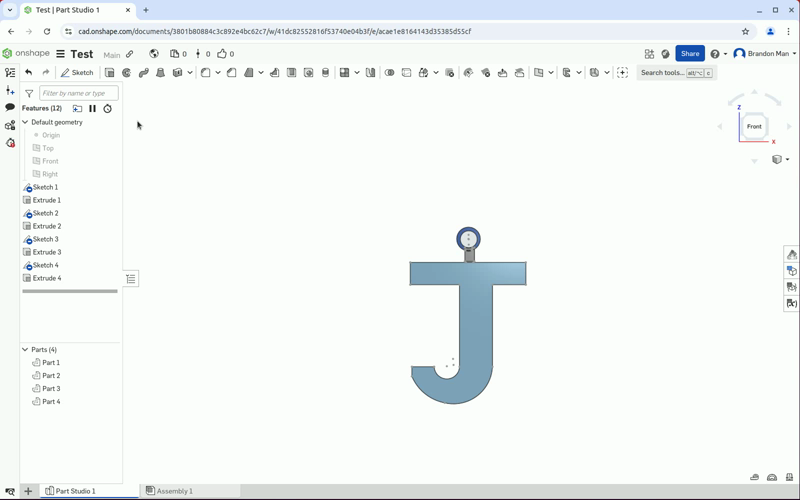
key(shift+h)
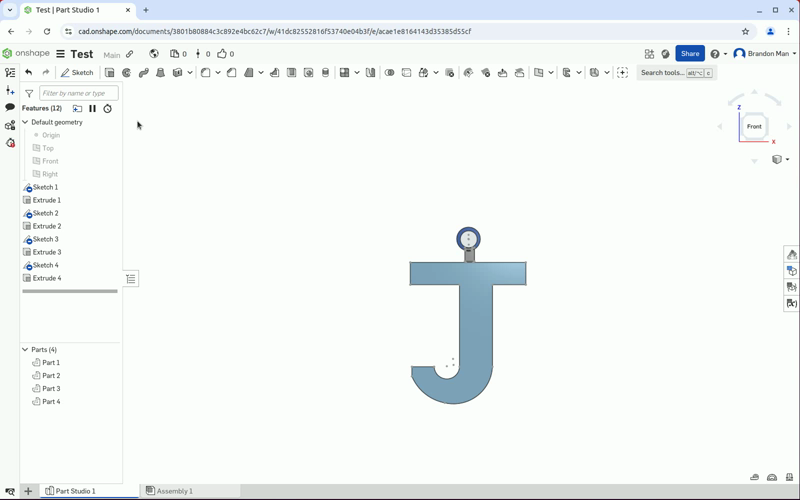
key(shift+7)
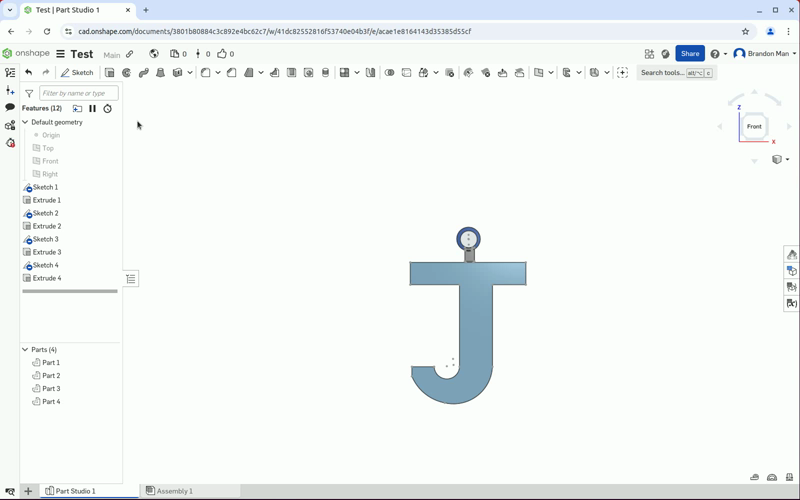
key(left, 2)
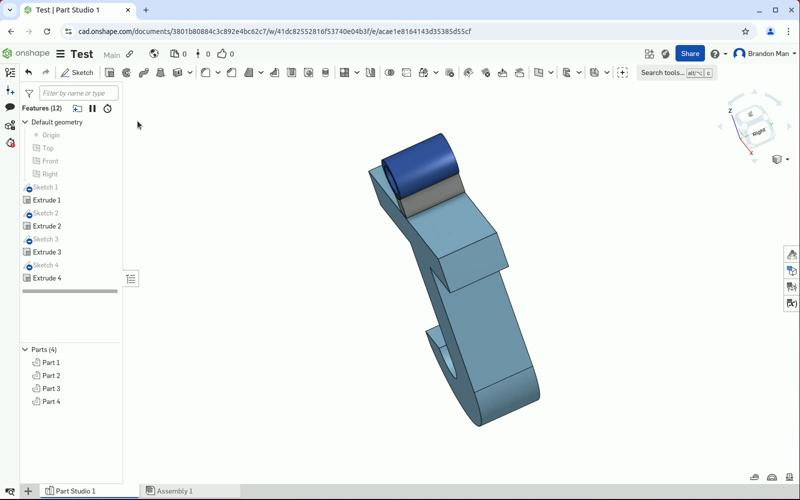
key(down, 2)
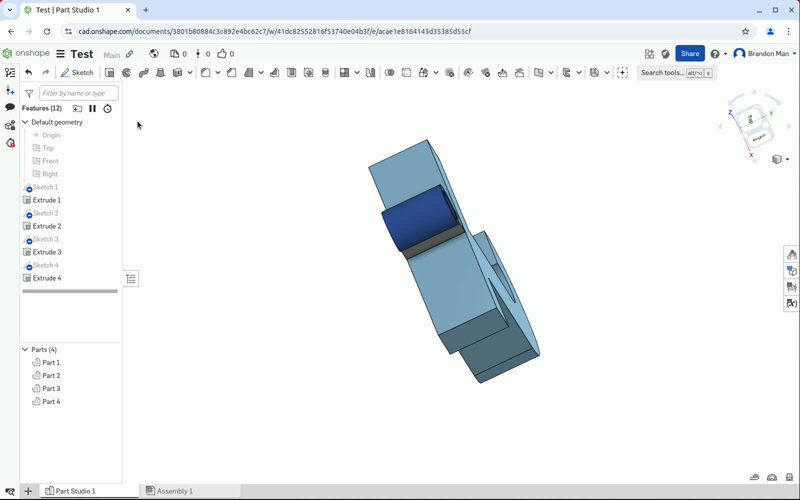
key(up, 2)
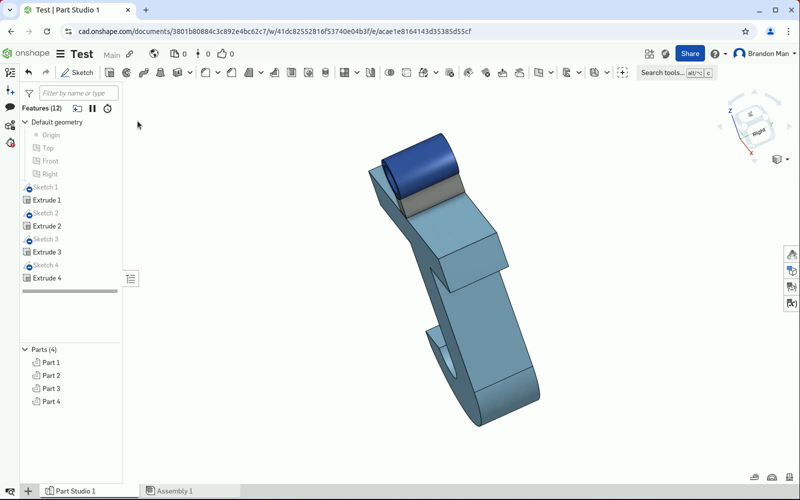
key(right, 2)
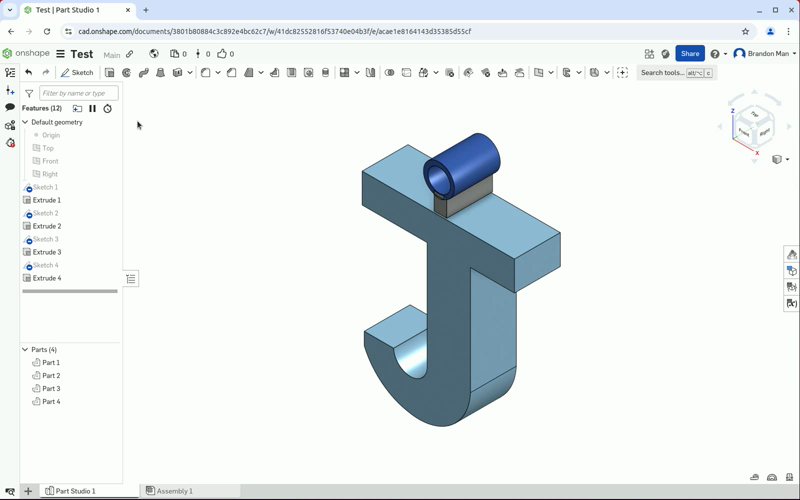
mouse_move(73, 189)
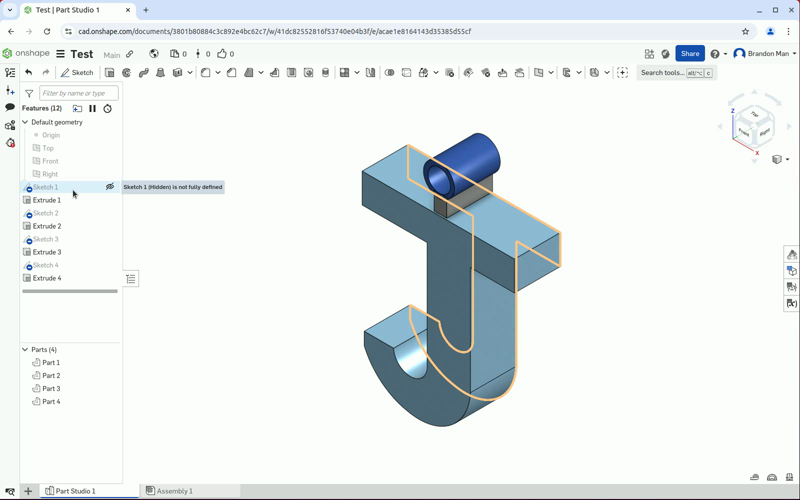
click(73, 189)